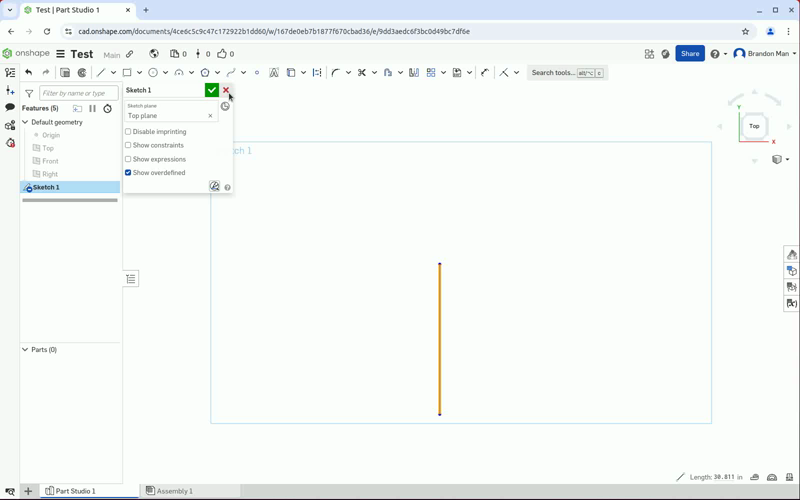
key(shift+h)
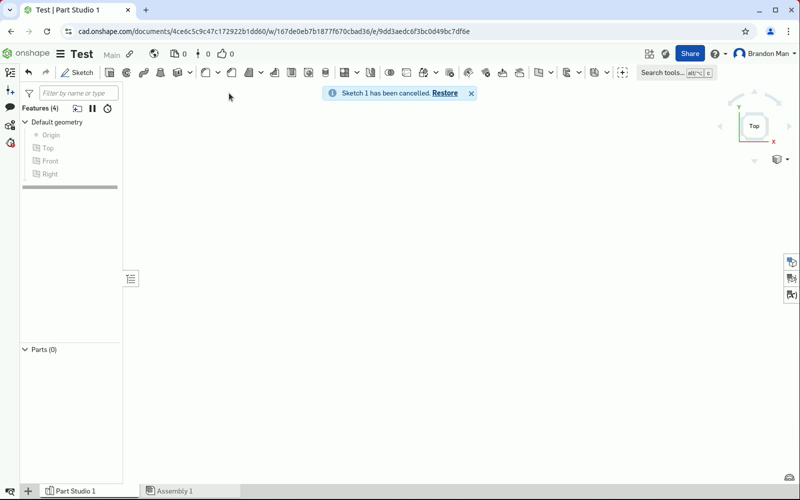
mouse_move(73, 352)
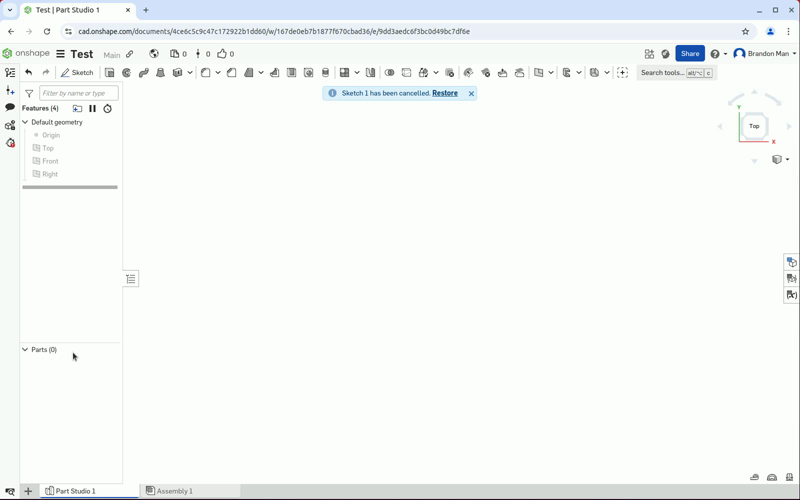
key(y)
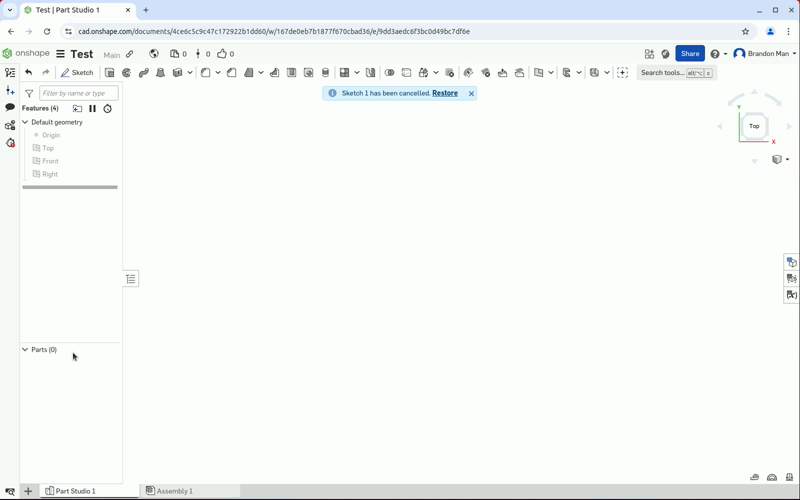
key(shift+p)
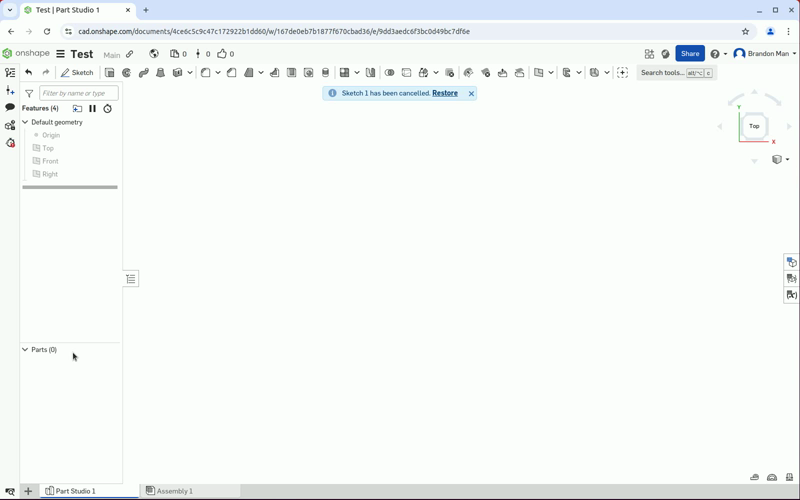
key(space)
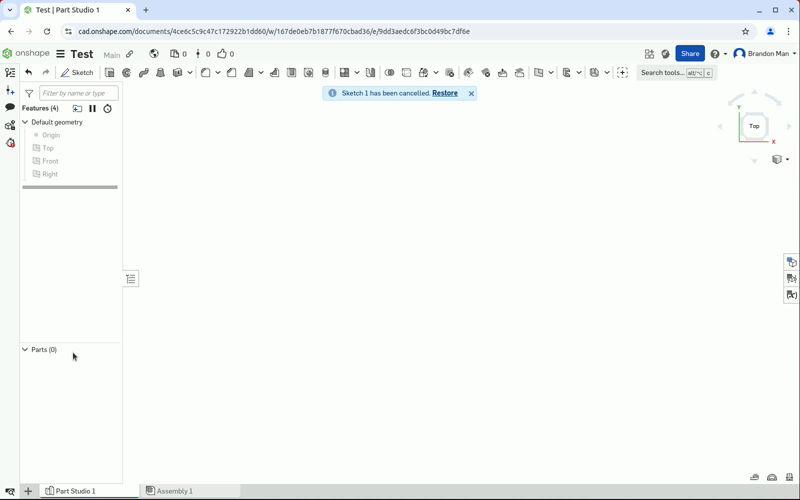
key_down(shift)
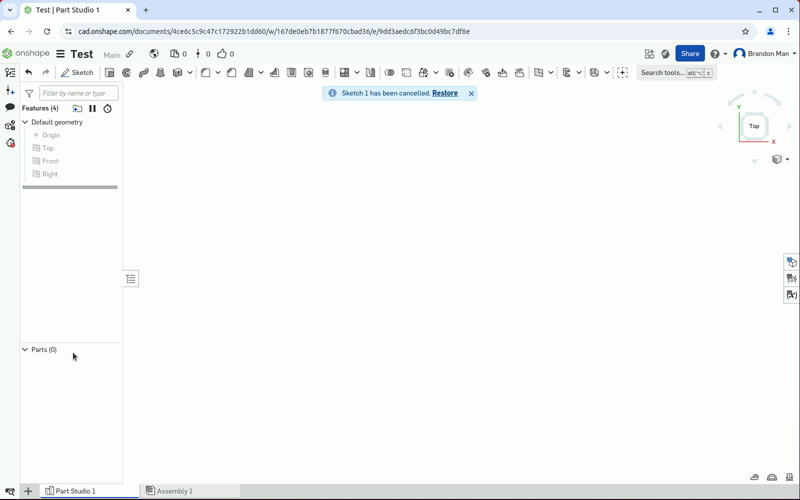
key(up)
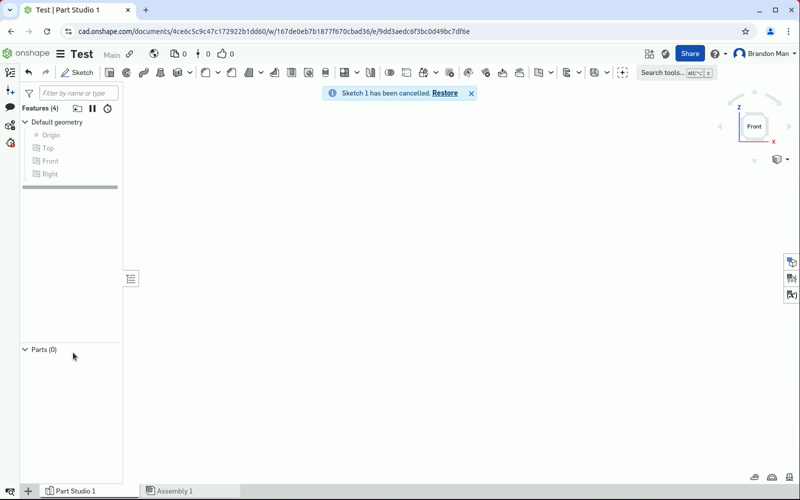
key_up(shift)
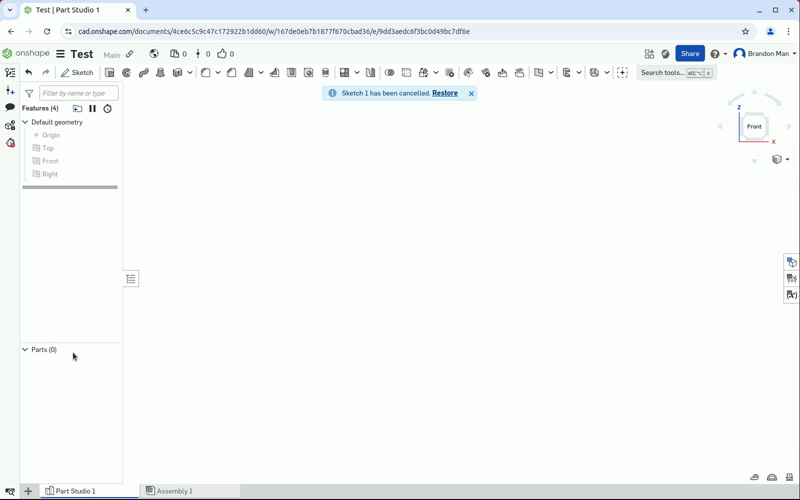
mouse_move(73, 352)
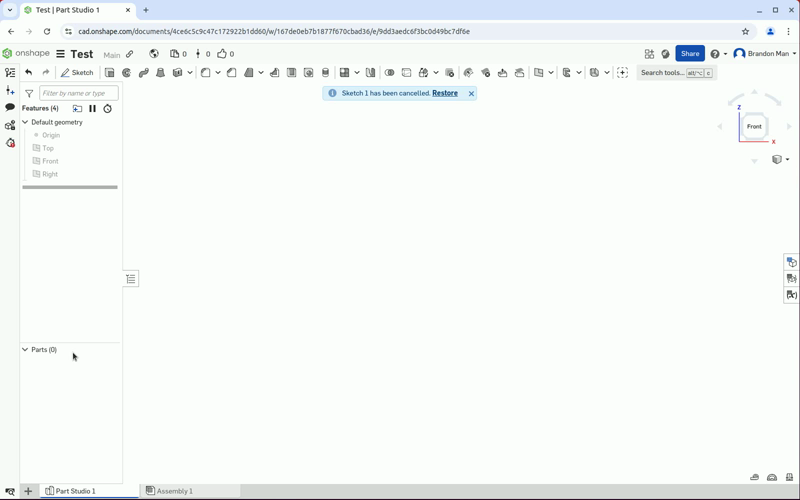
key(shift+y)
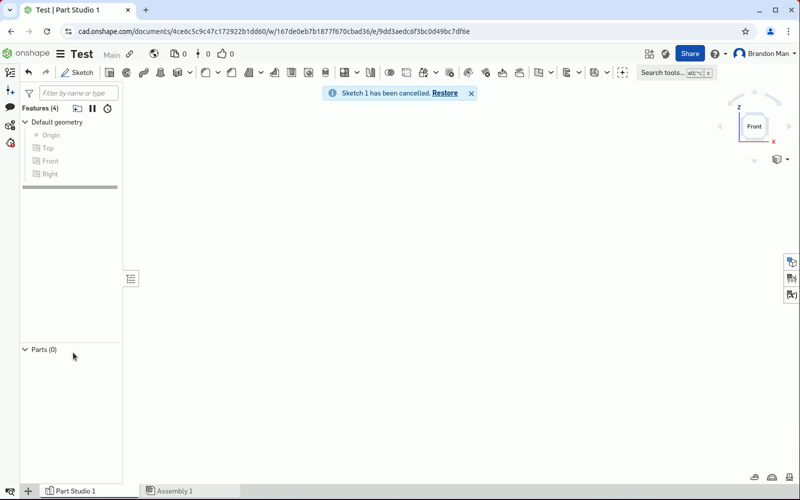
key(shift+s)
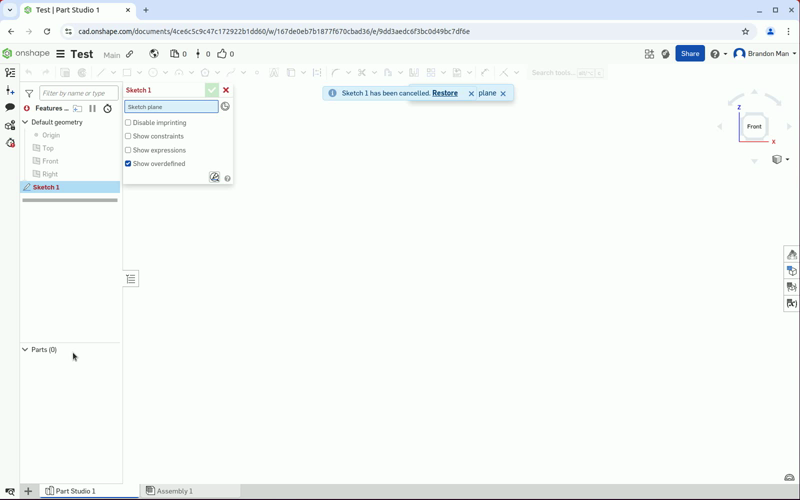
mouse_move(73, 163)
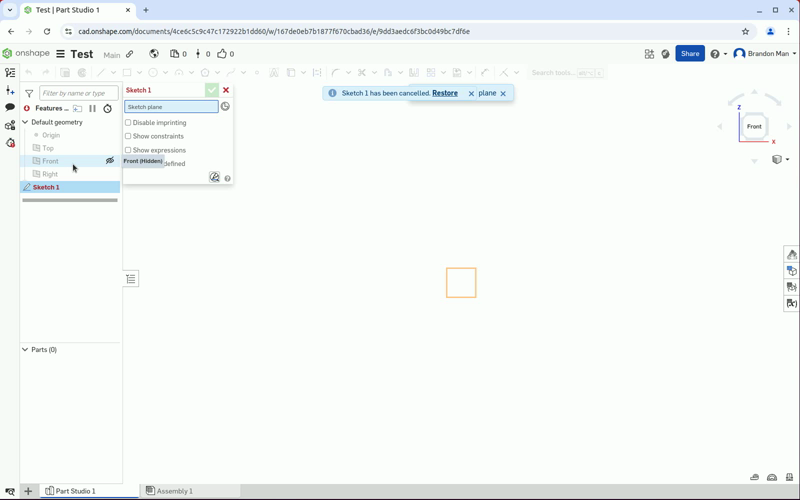
click(73, 163)
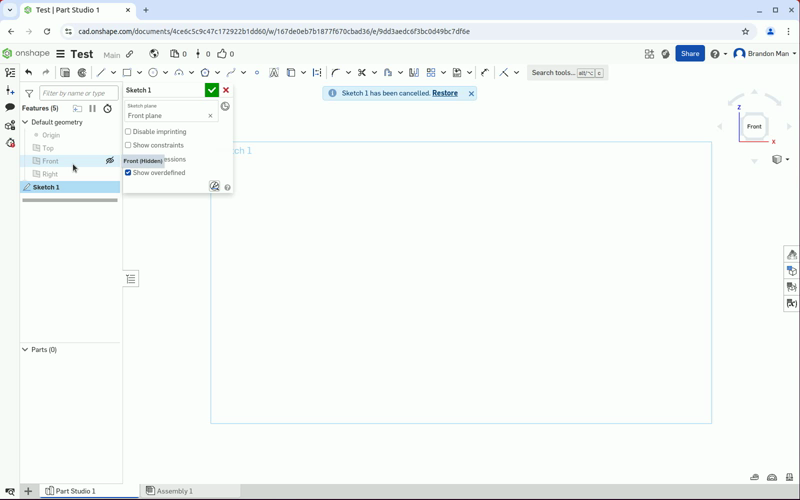
mouse_move(73, 352)
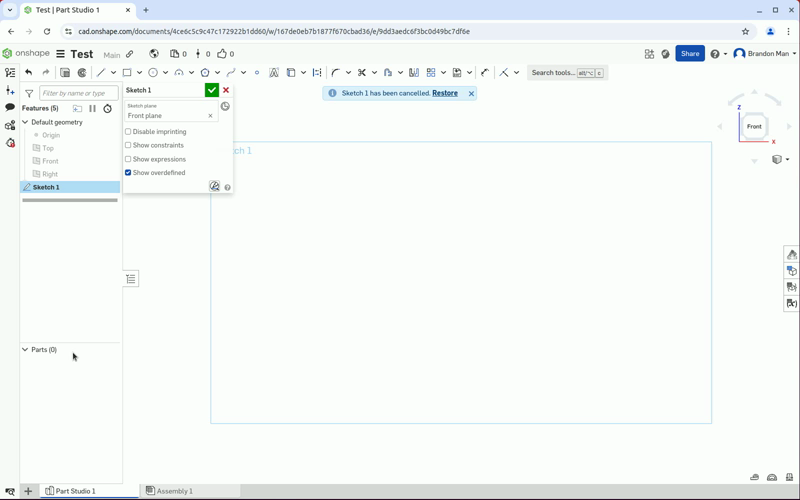
key(y)
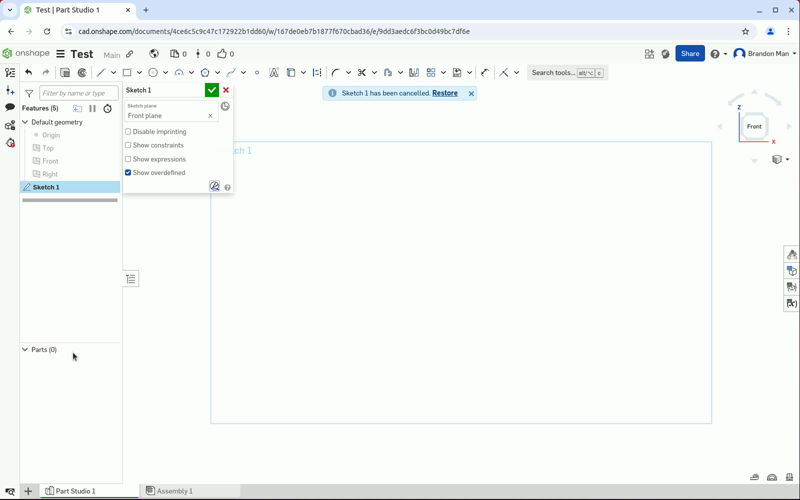
key(l)
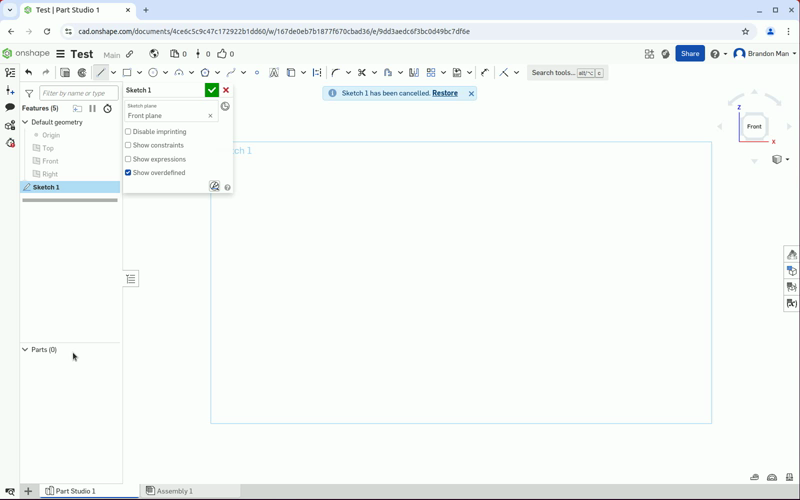
key_down(shift)
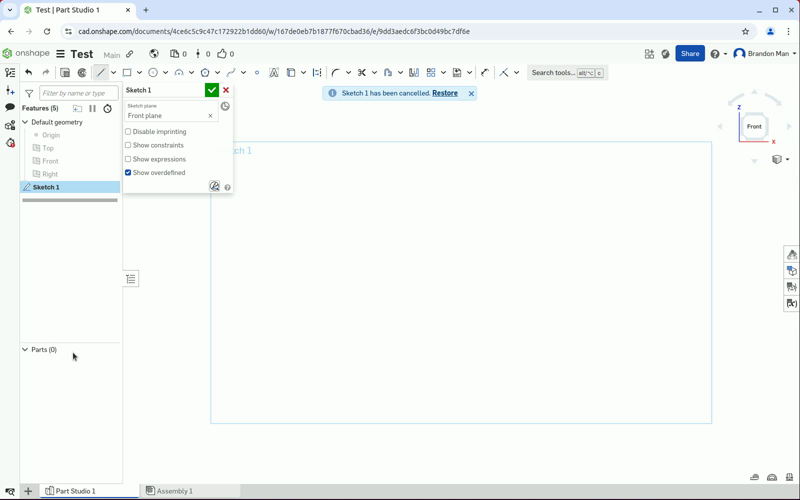
mouse_move(348, 286)
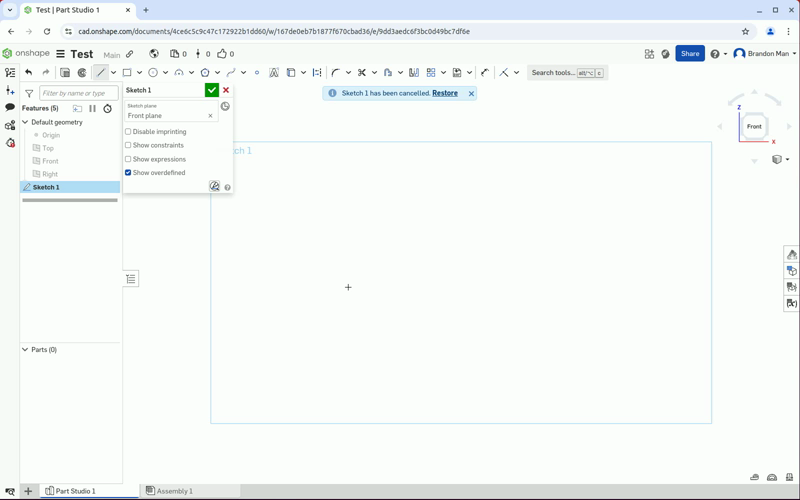
click(348, 286)
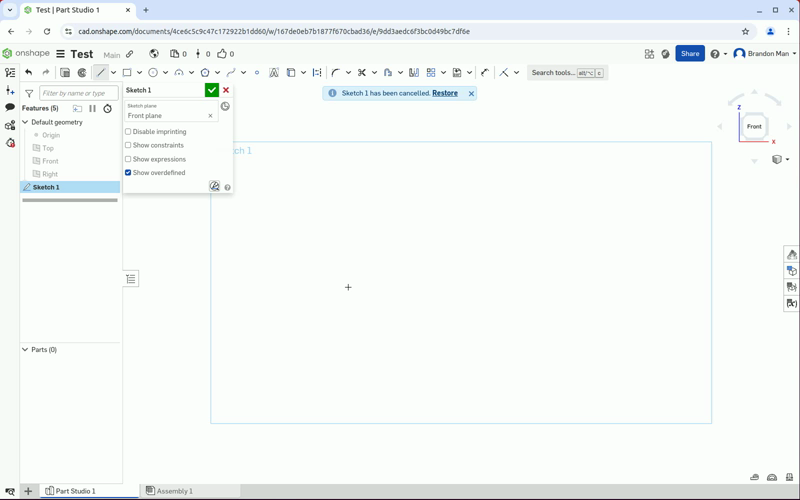
key_up(shift)
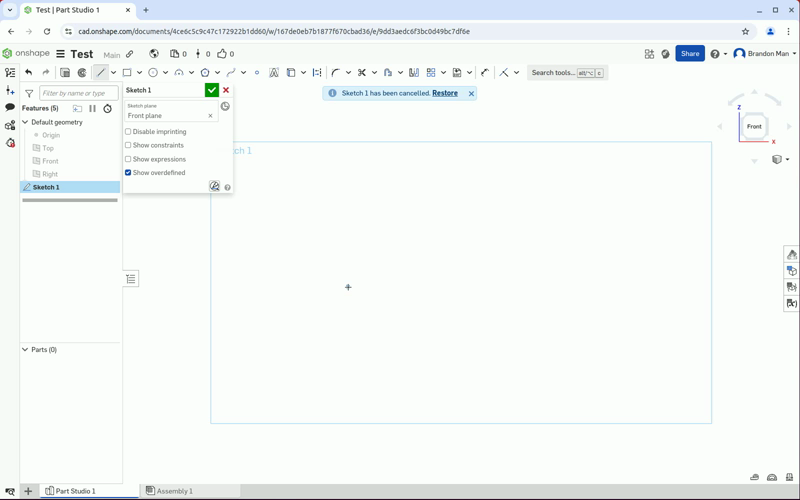
key_down(shift)
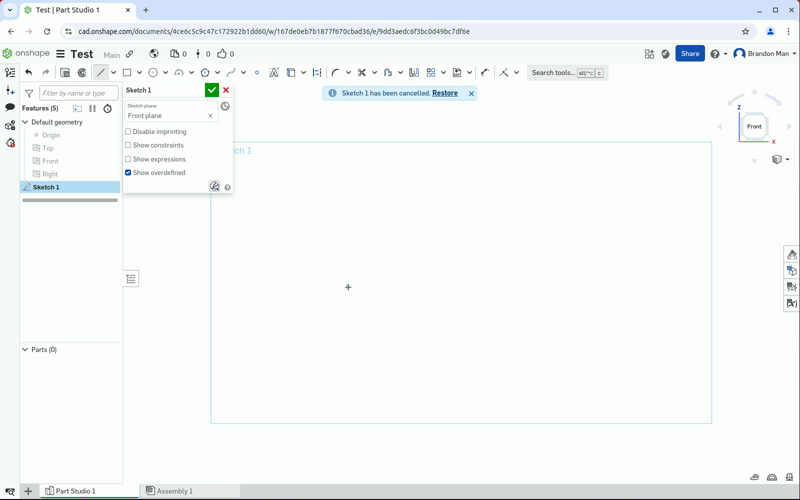
mouse_move(378, 286)
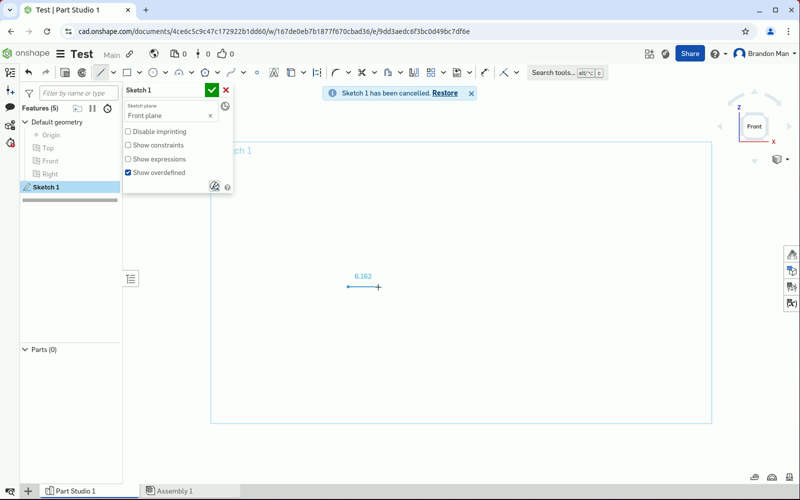
mouse_move(400, 286)
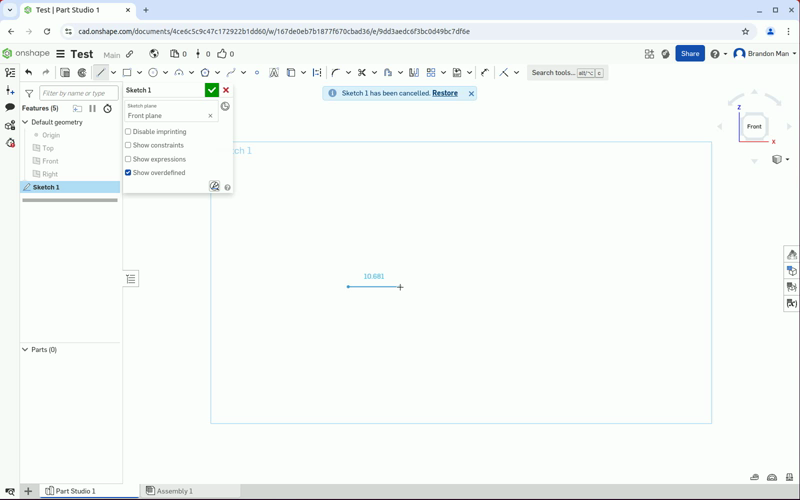
click(400, 286)
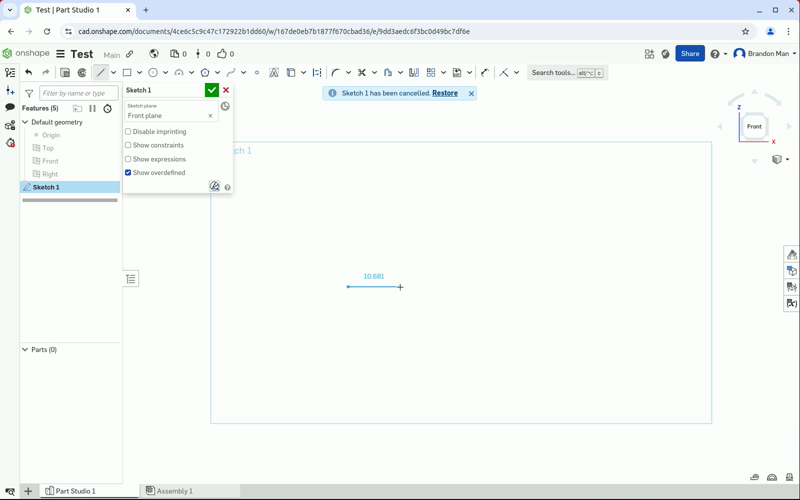
key_up(shift)
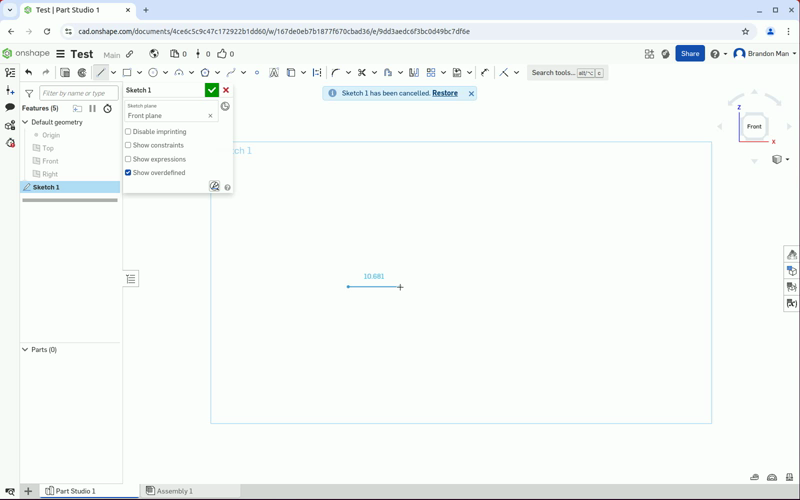
key_down(shift)
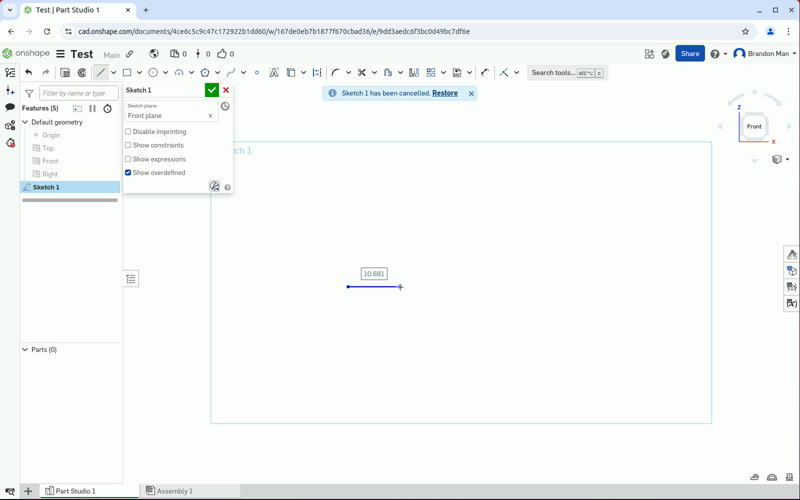
mouse_move(520, 286)
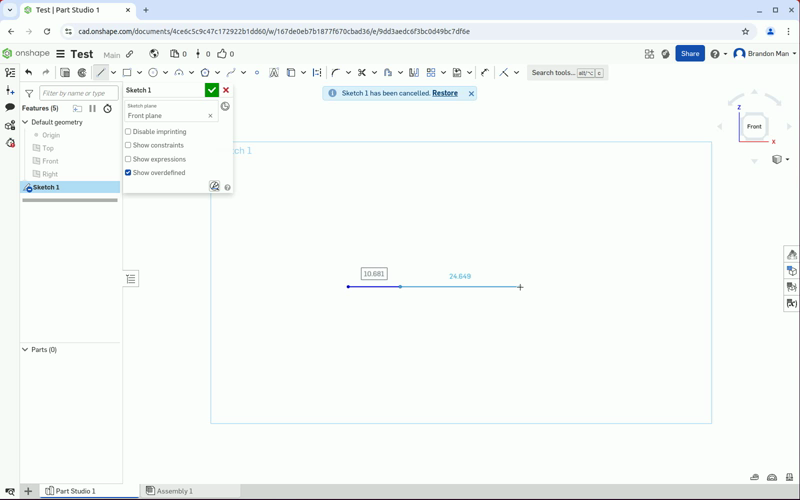
click(520, 286)
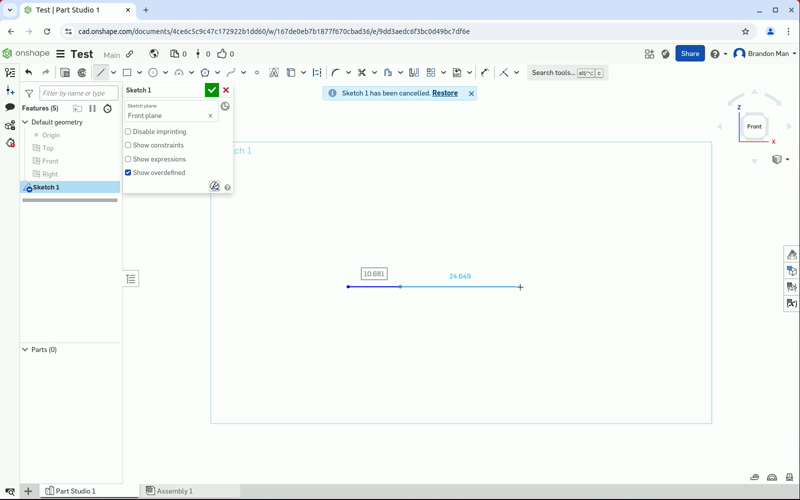
key_up(shift)
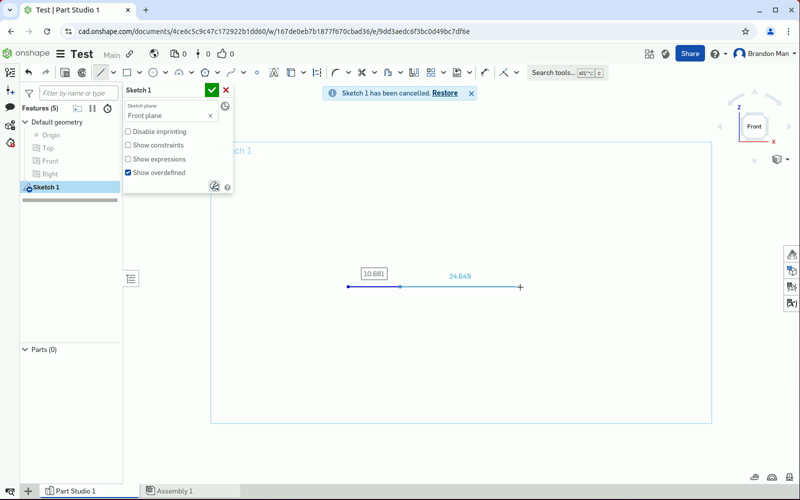
key_down(shift)
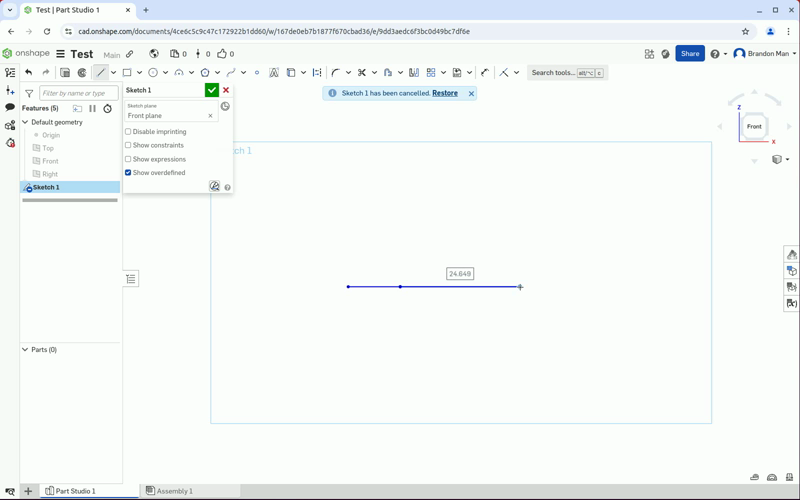
mouse_move(550, 286)
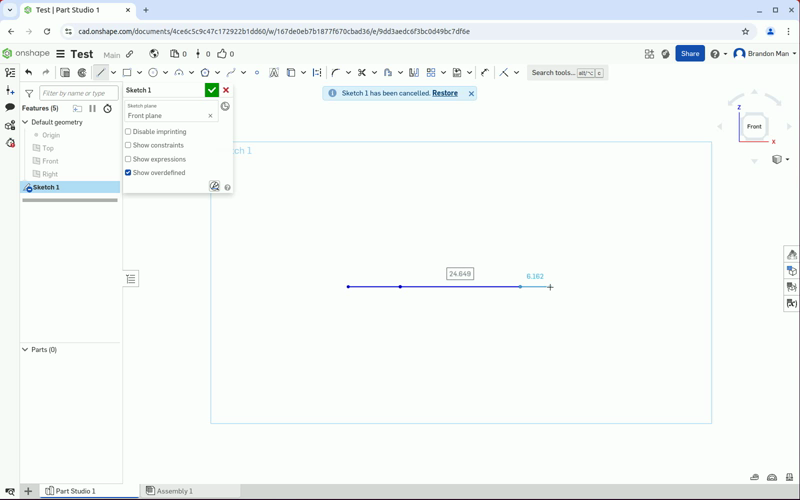
mouse_move(572, 286)
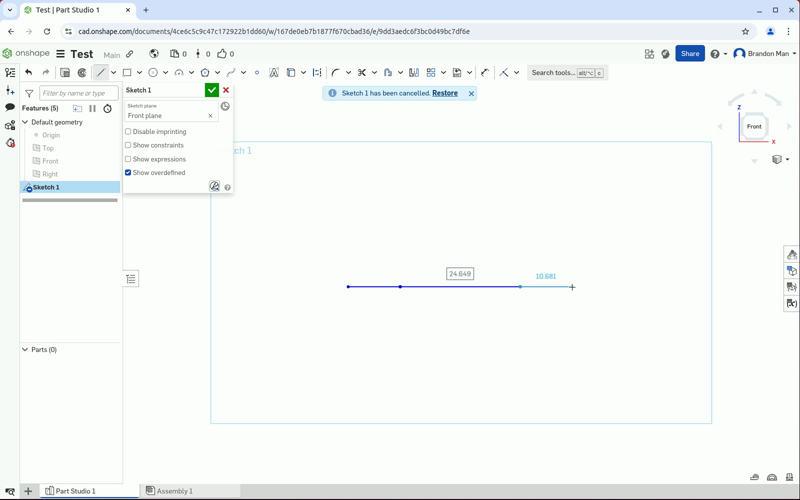
click(572, 286)
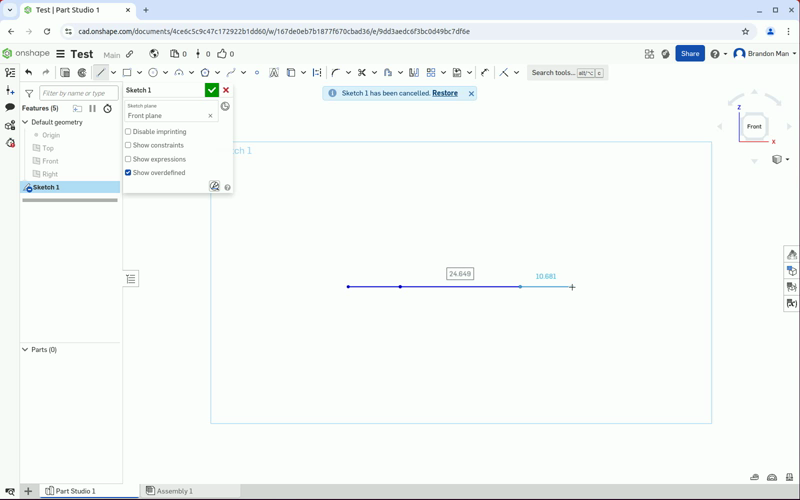
key_up(shift)
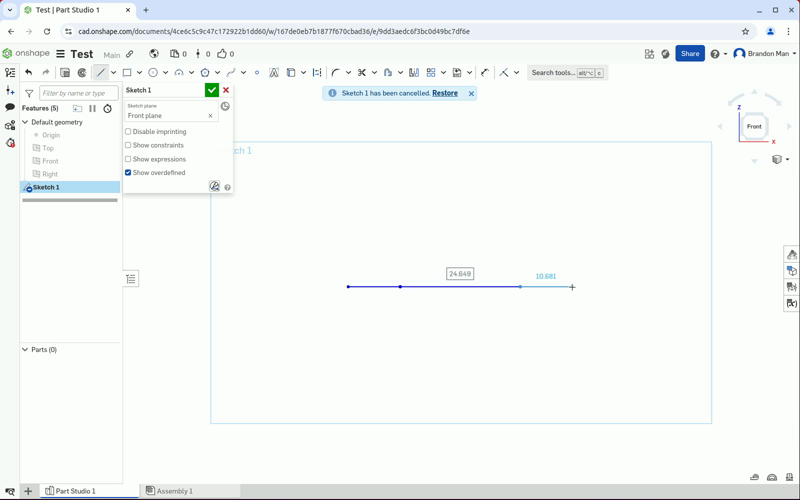
key_down(shift)
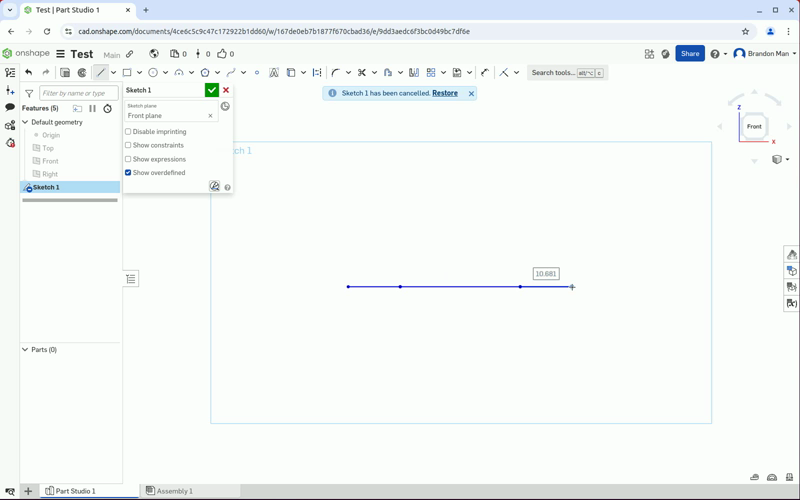
mouse_move(589, 286)
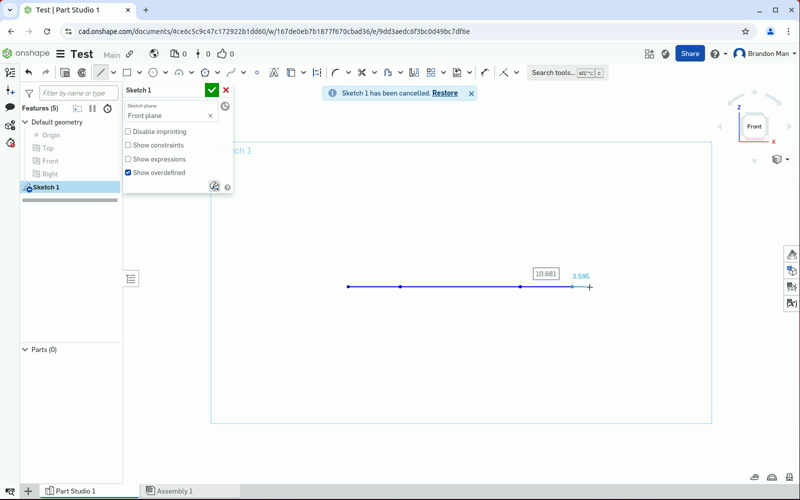
mouse_move(572, 279)
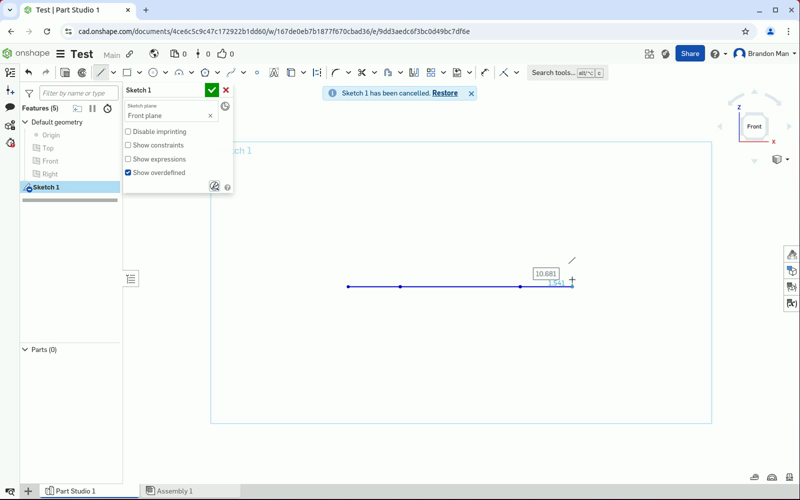
scroll(6)
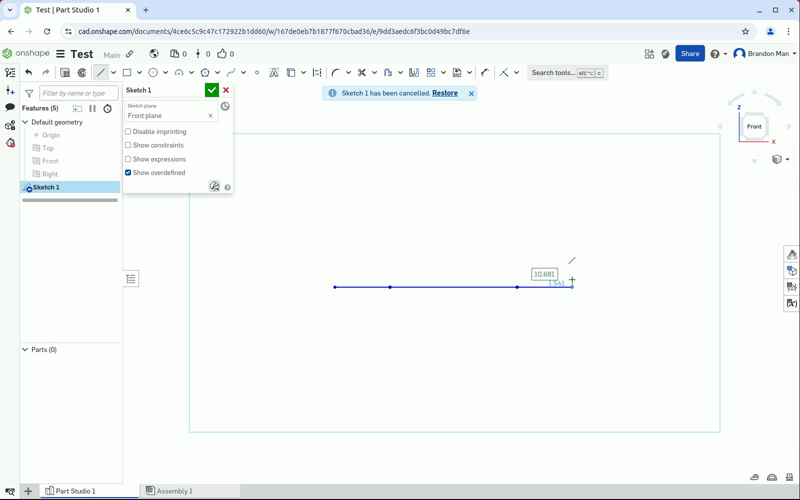
scroll(6)
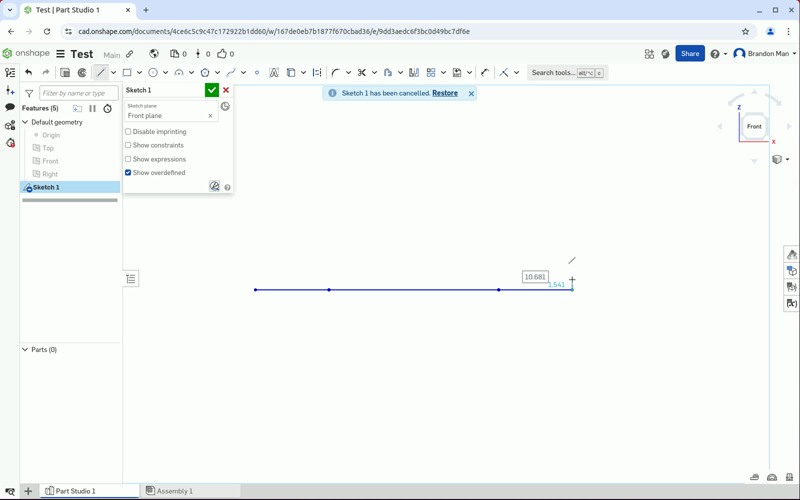
scroll(6)
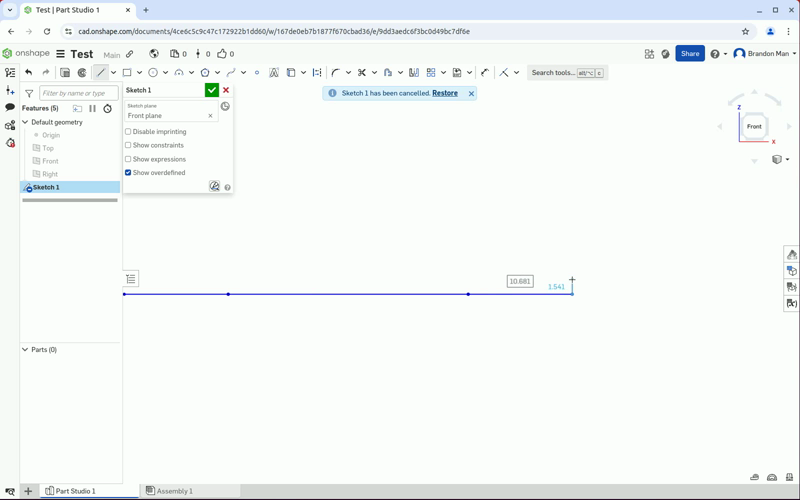
scroll(6)
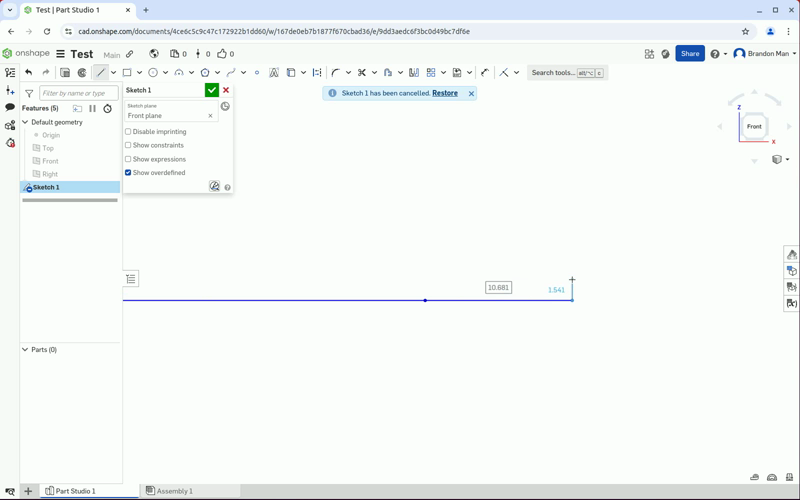
scroll(6)
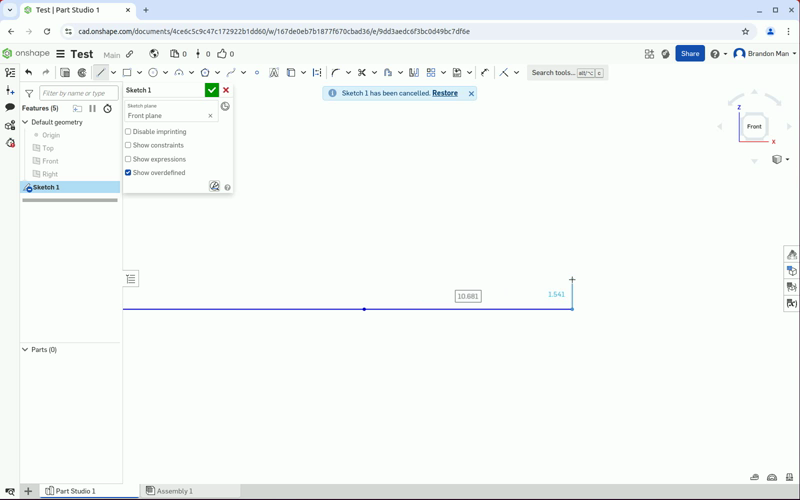
scroll(6)
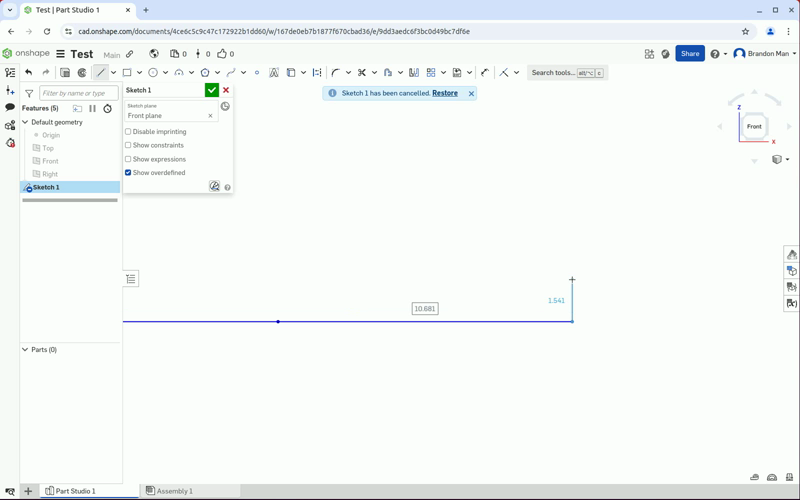
scroll(6)
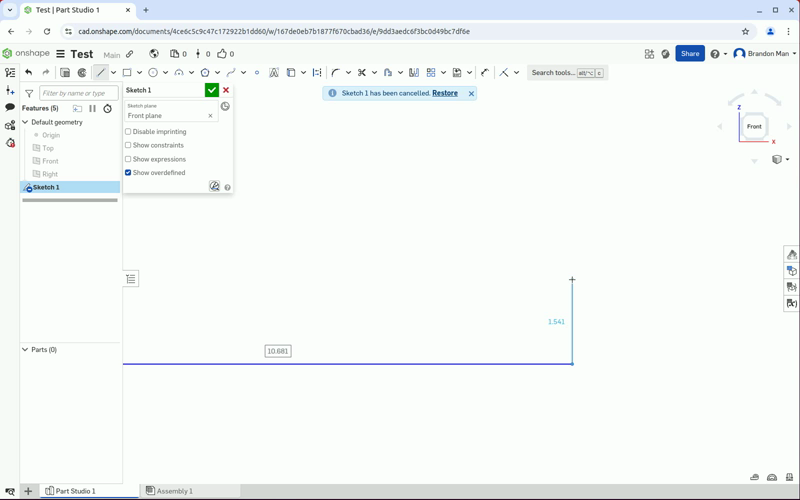
click(572, 279)
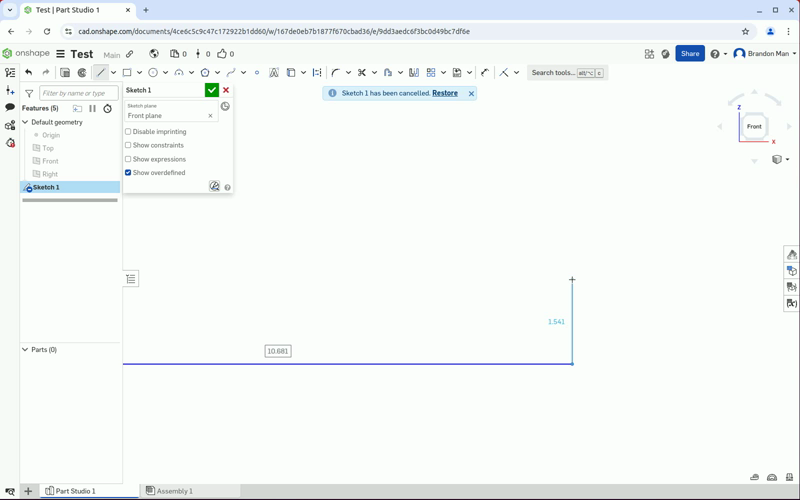
scroll(-6)
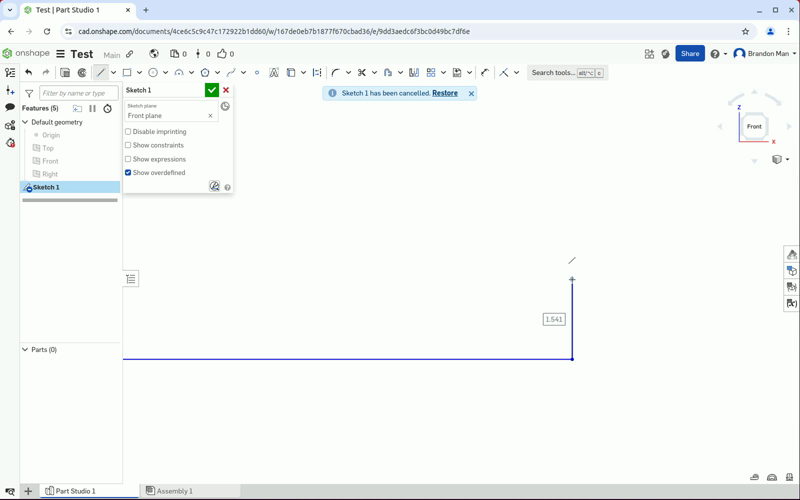
scroll(-6)
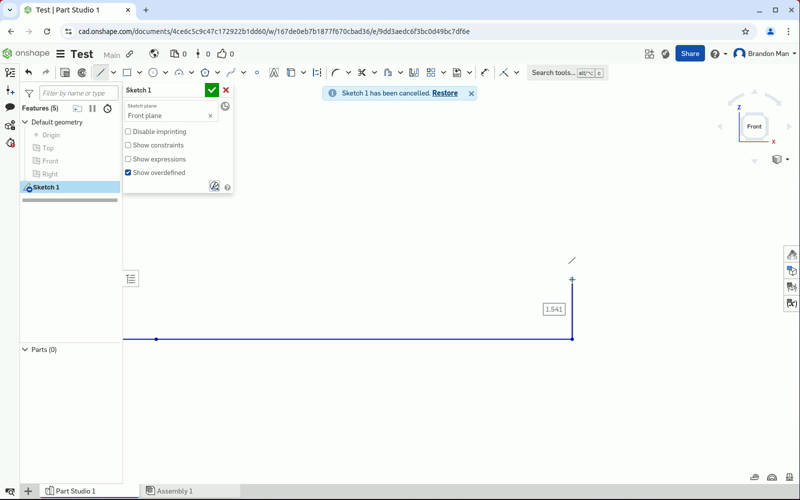
scroll(-6)
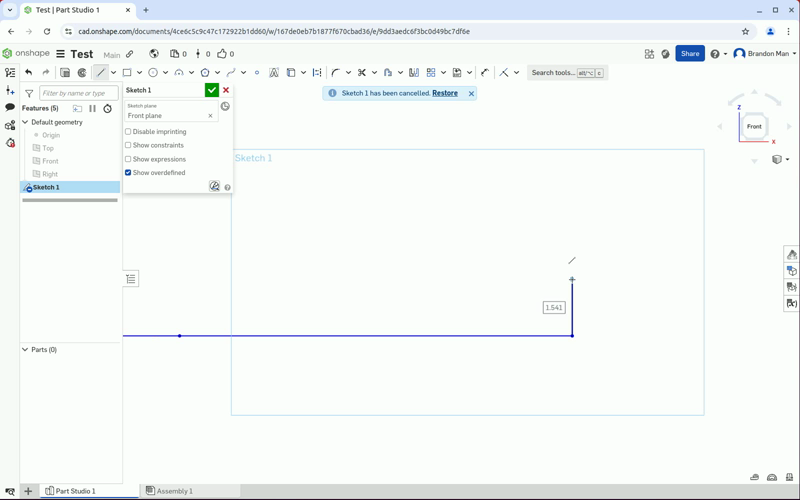
scroll(-6)
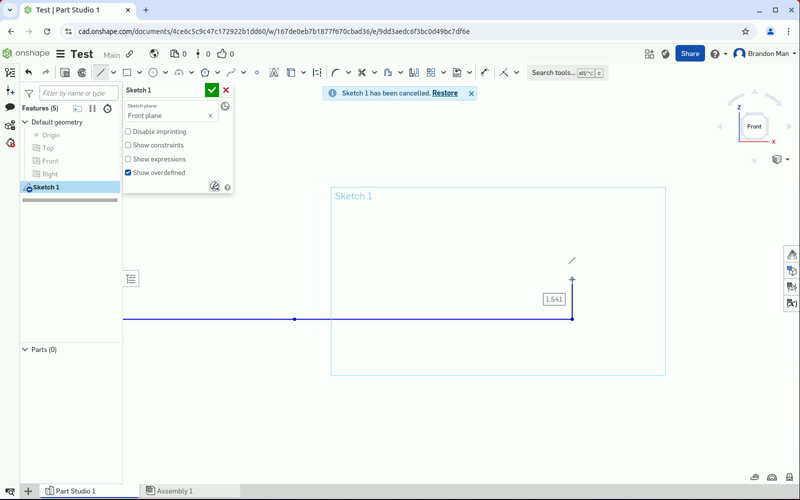
scroll(-6)
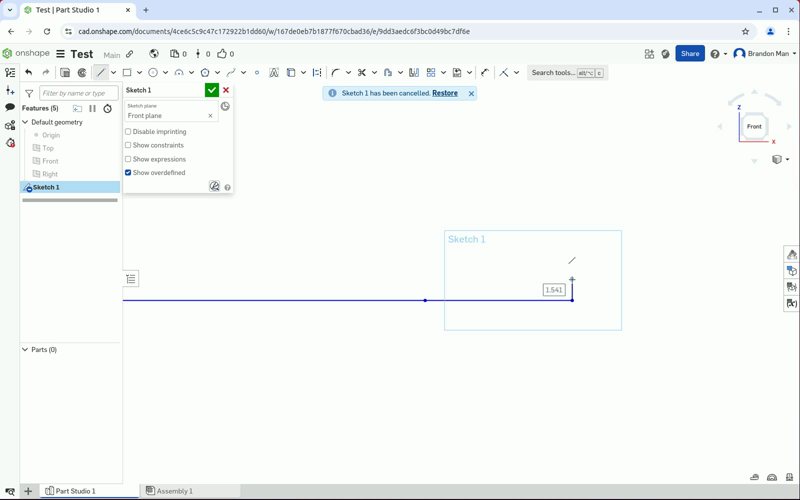
scroll(-6)
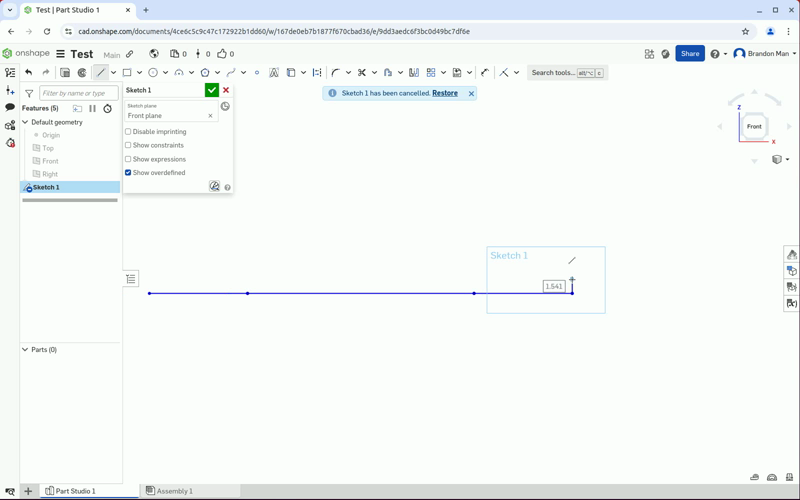
scroll(-6)
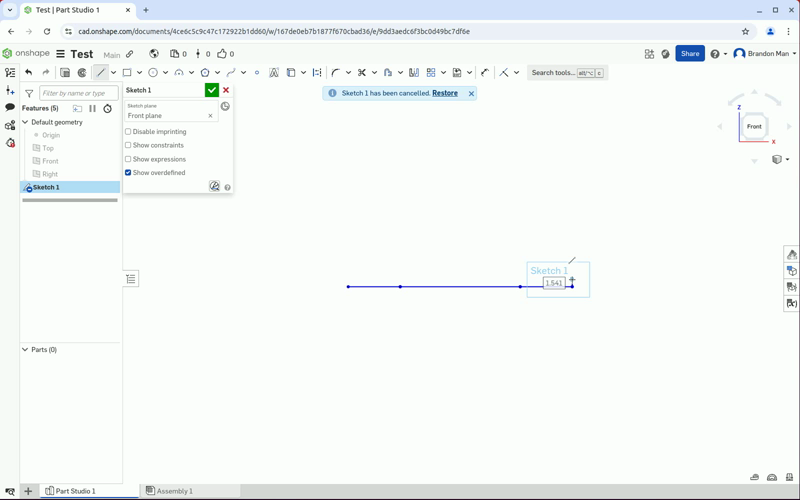
key_up(shift)
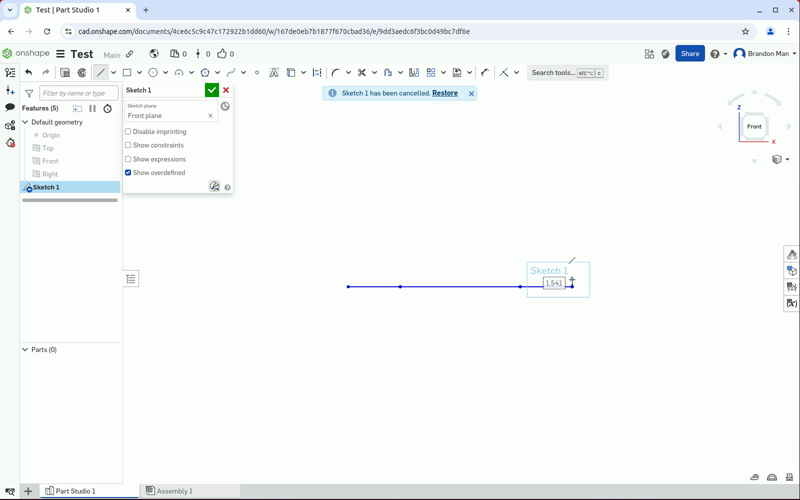
key_down(shift)
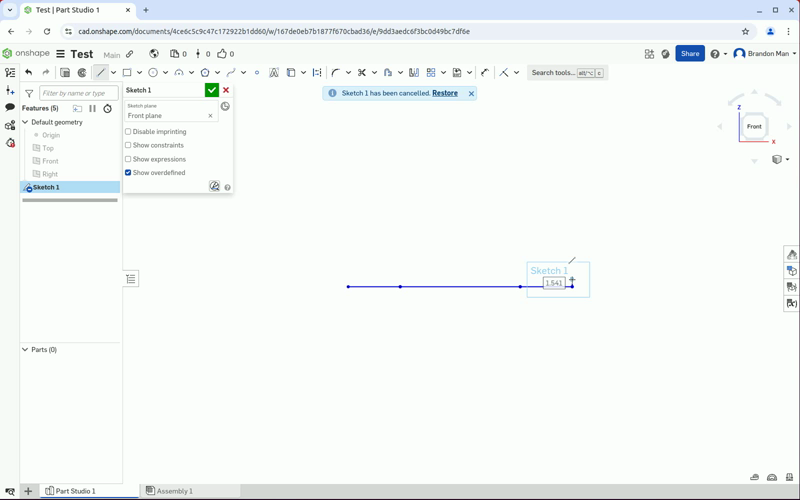
mouse_move(348, 279)
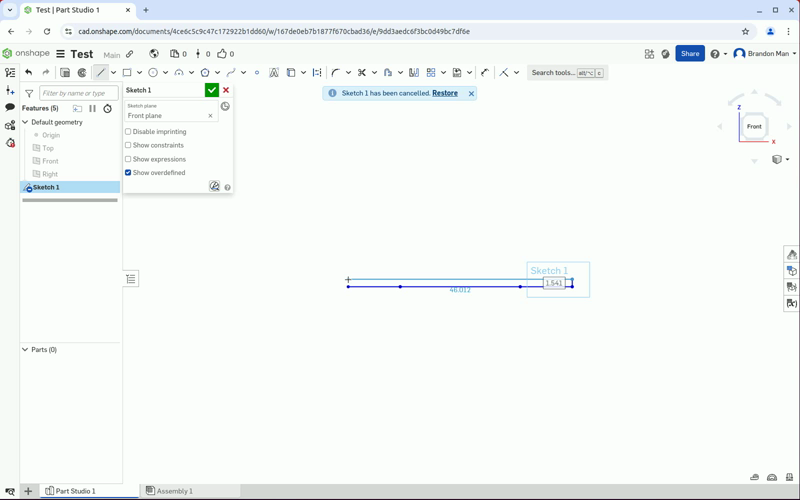
click(348, 279)
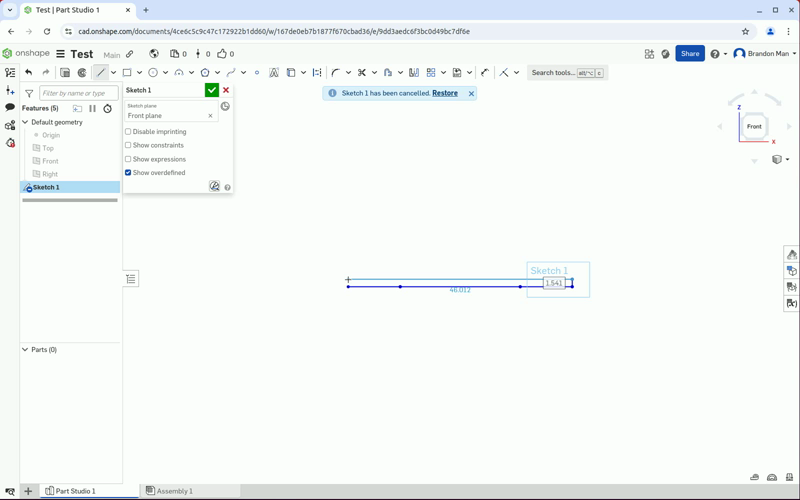
key_up(shift)
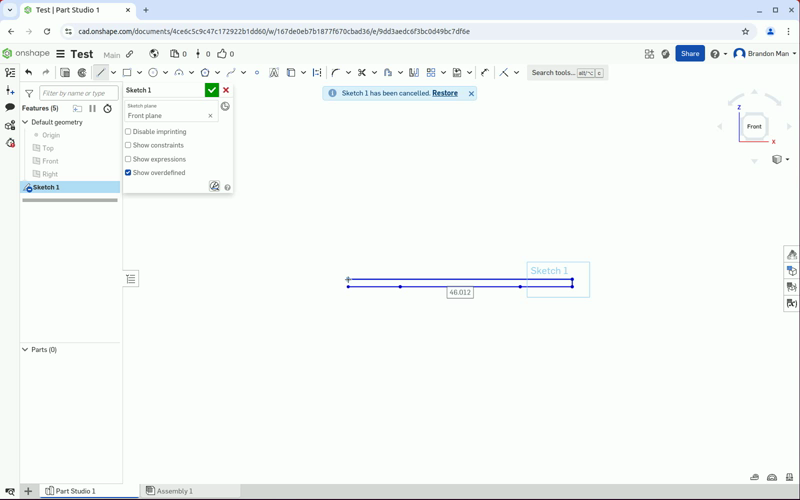
mouse_move(378, 279)
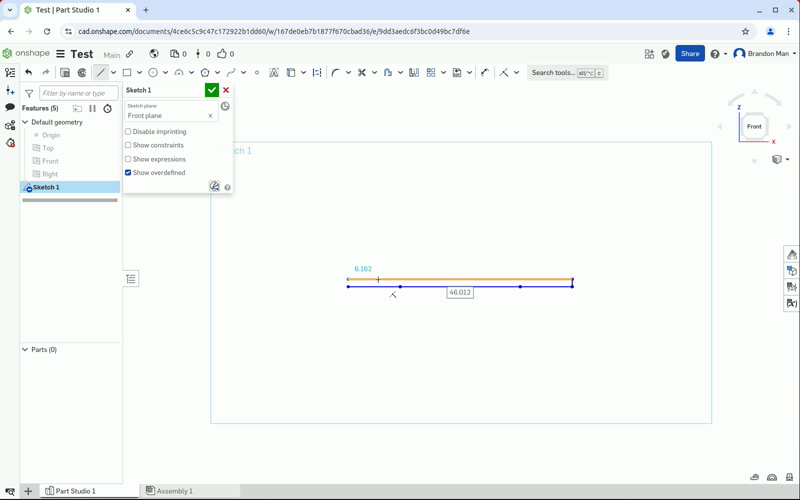
key_down(shift)
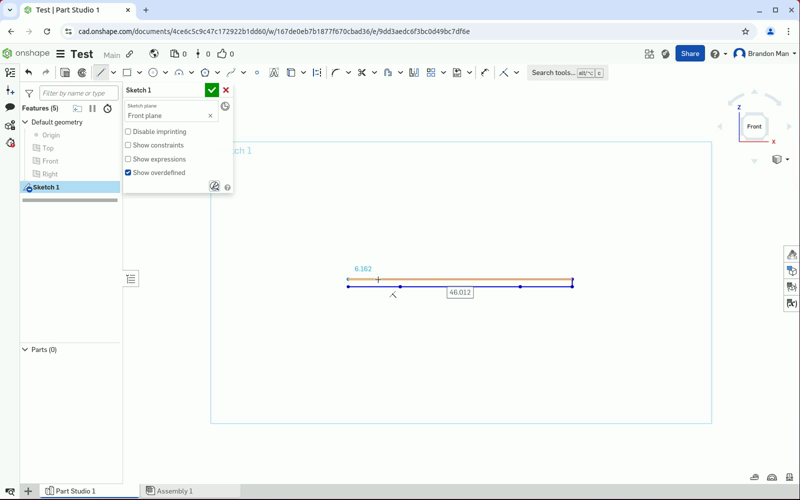
mouse_move(348, 286)
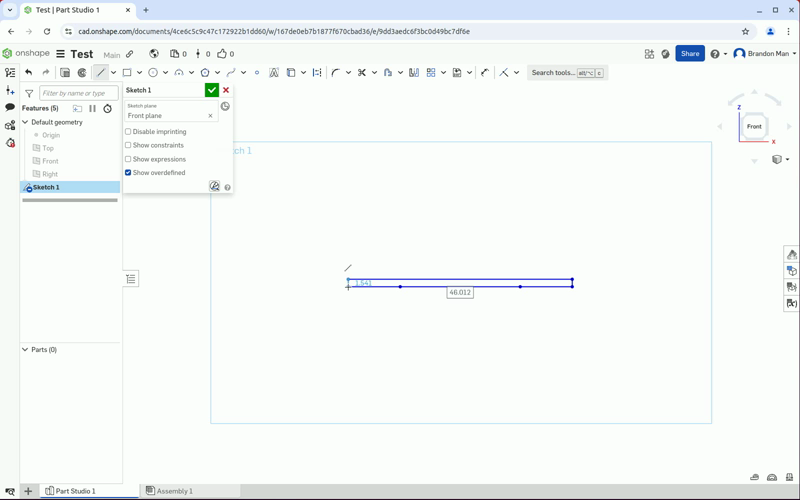
scroll(6)
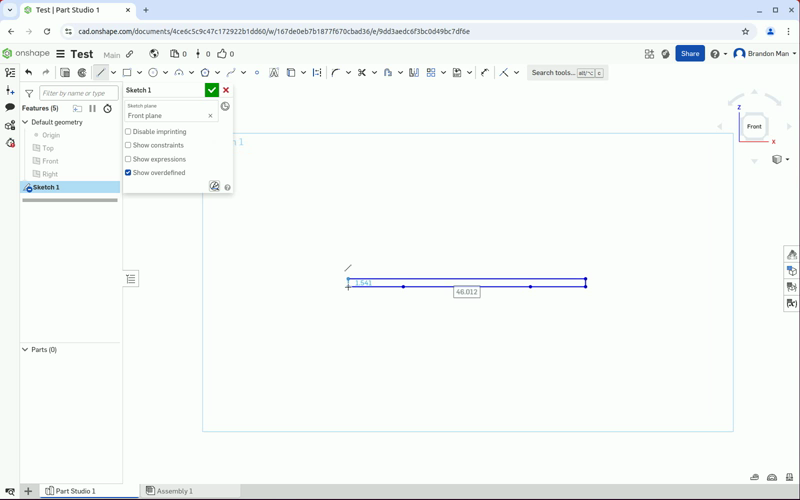
scroll(6)
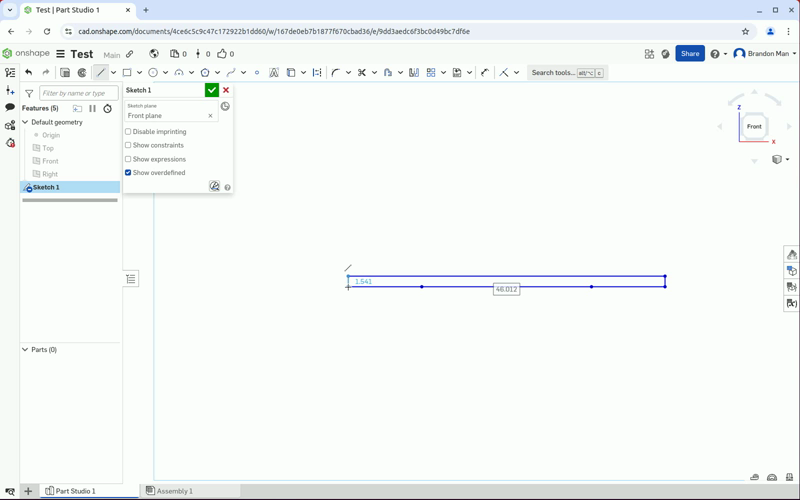
scroll(6)
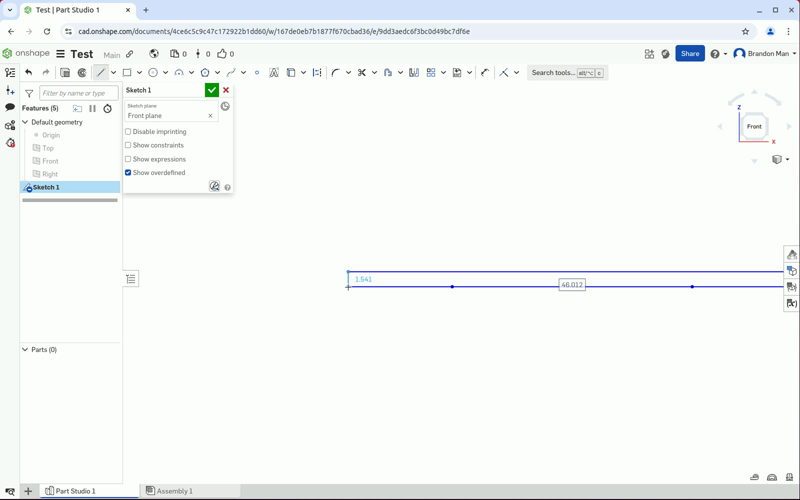
scroll(6)
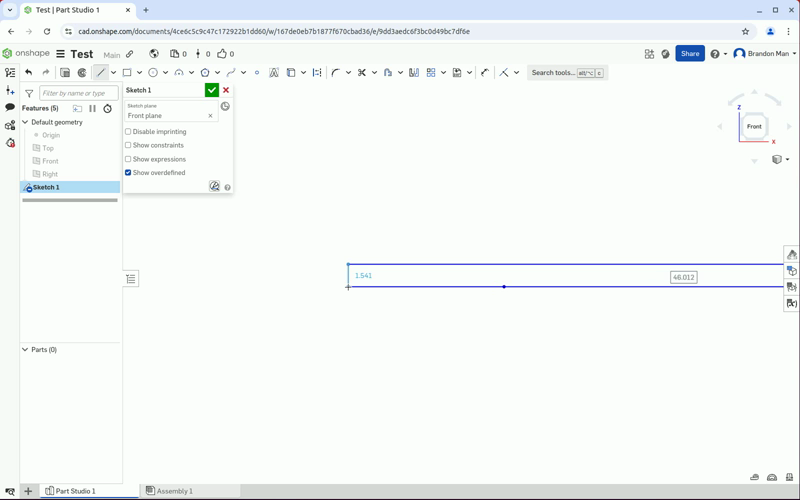
scroll(6)
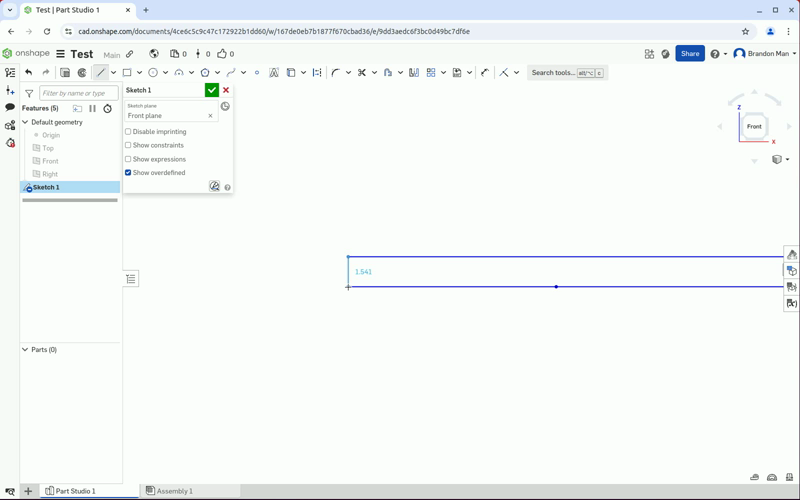
scroll(6)
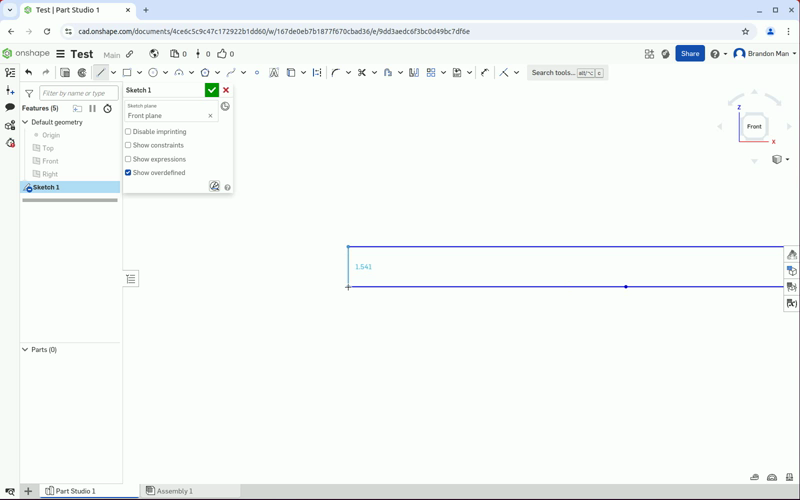
scroll(6)
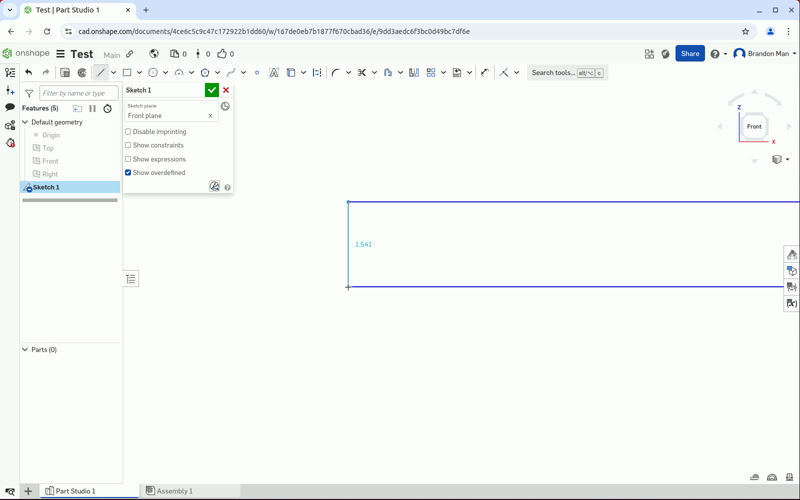
key_up(shift)
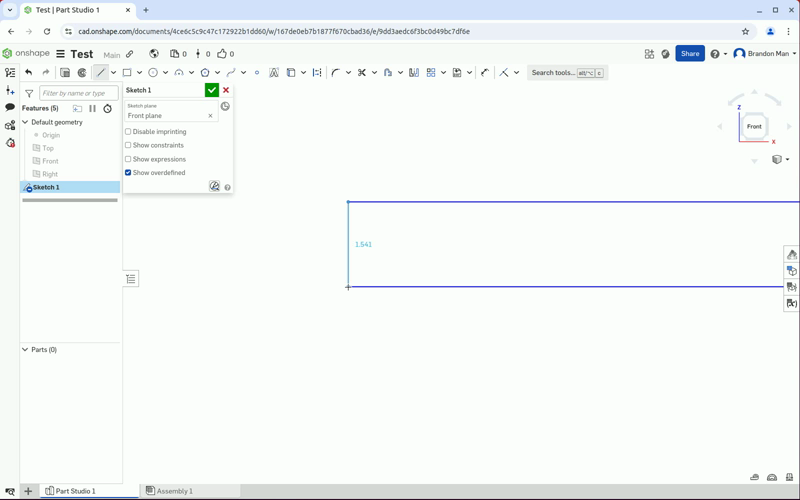
click(348, 286)
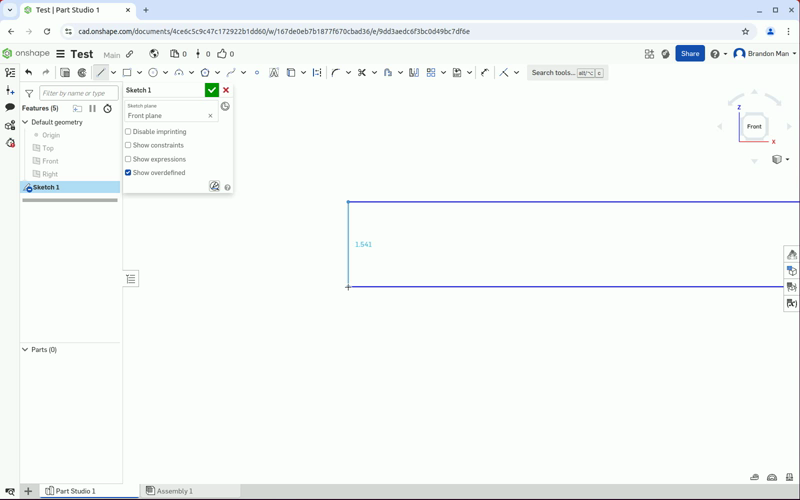
scroll(-6)
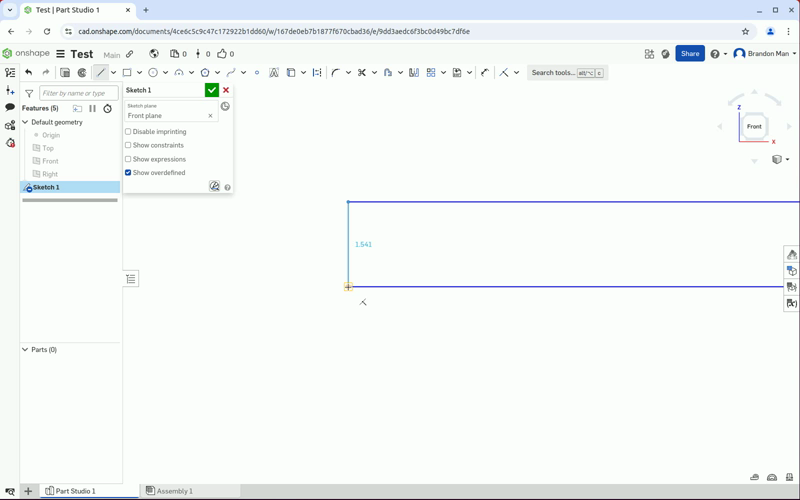
scroll(-6)
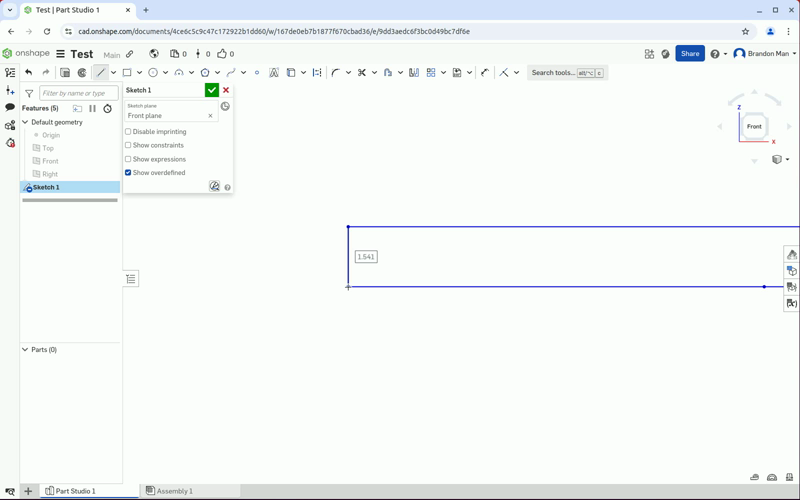
scroll(-6)
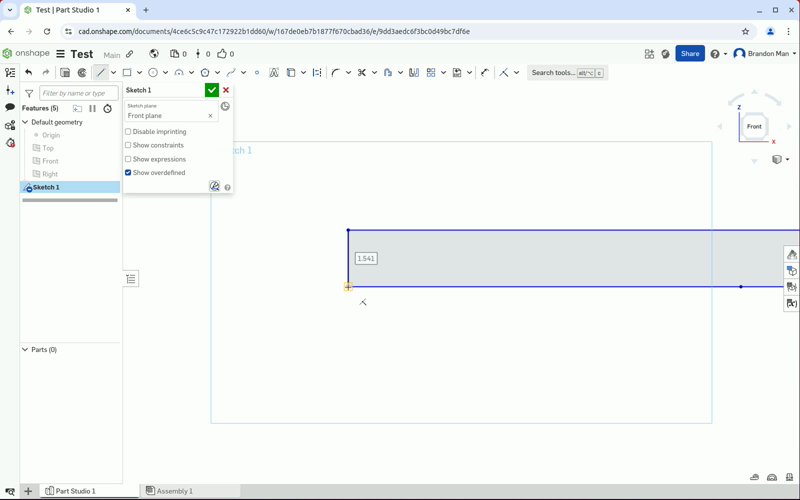
scroll(-6)
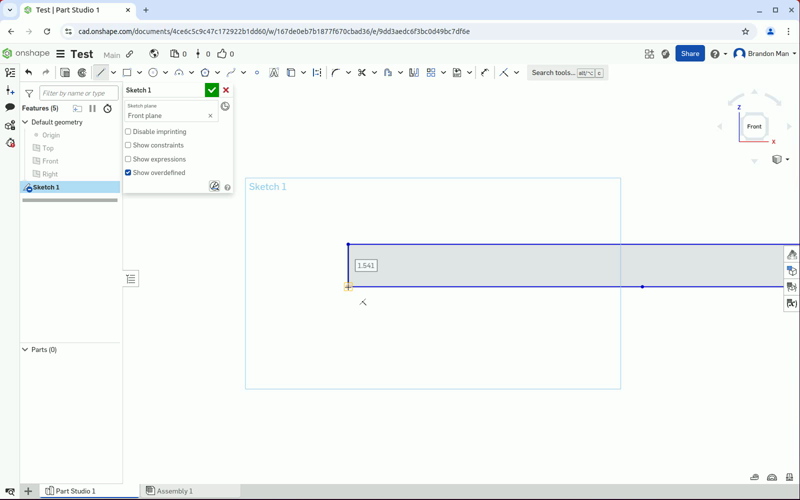
scroll(-6)
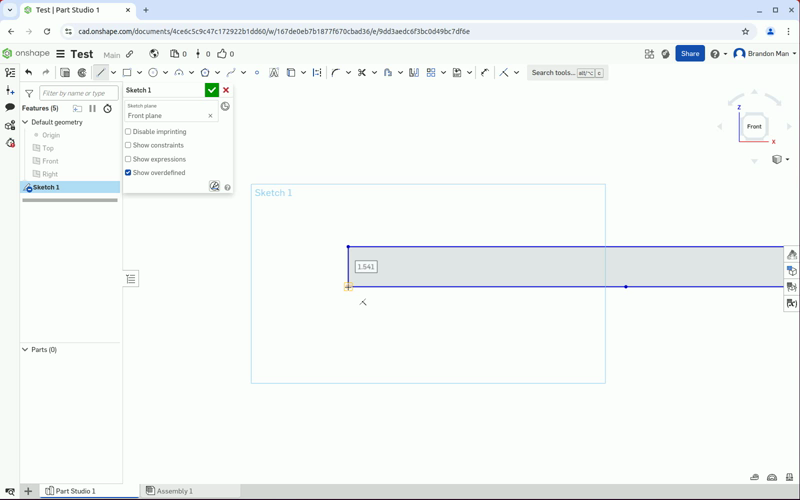
scroll(-6)
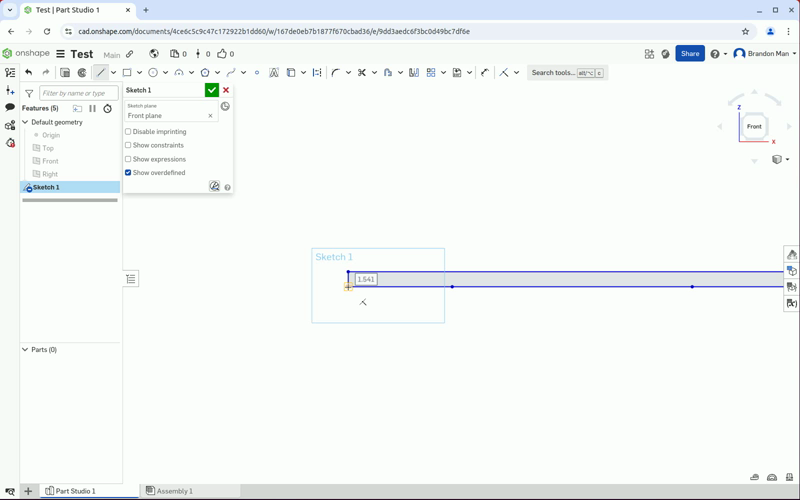
scroll(-6)
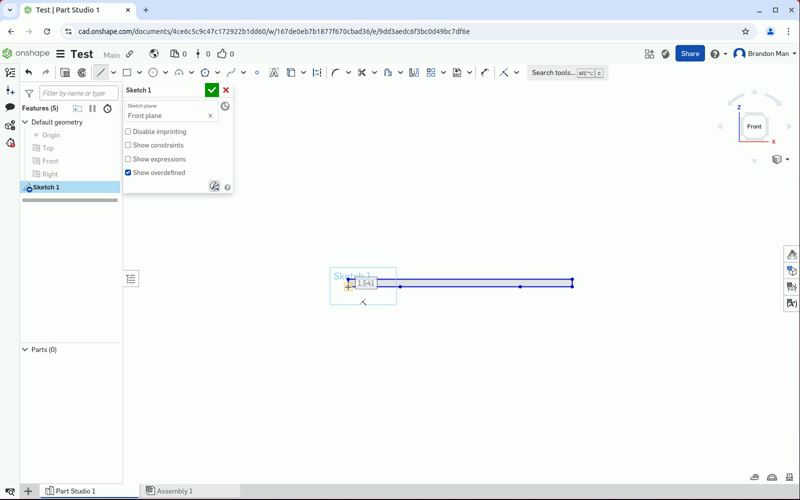
key(esc)
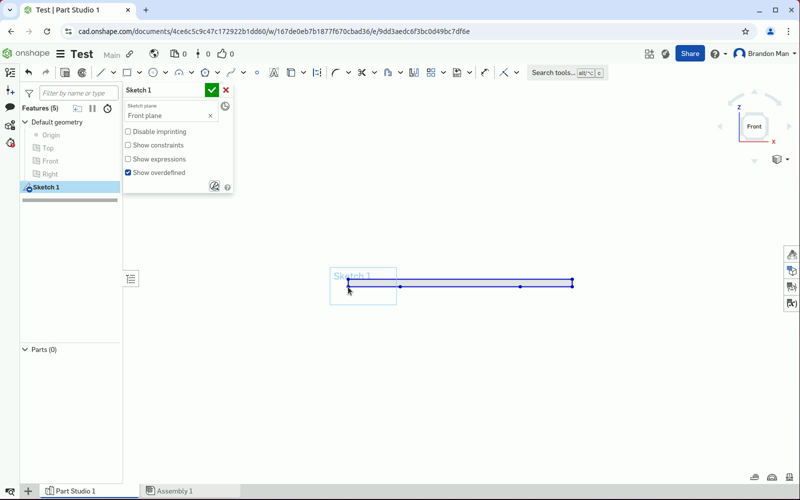
mouse_move(364, 282)
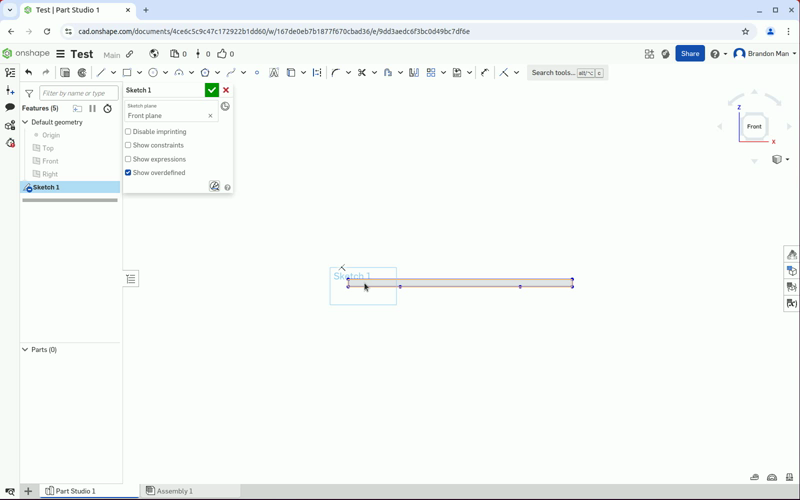
scroll(6)
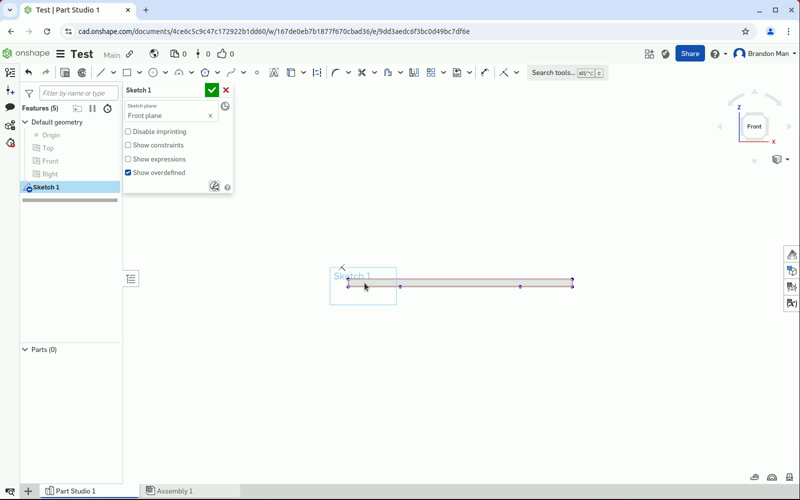
scroll(6)
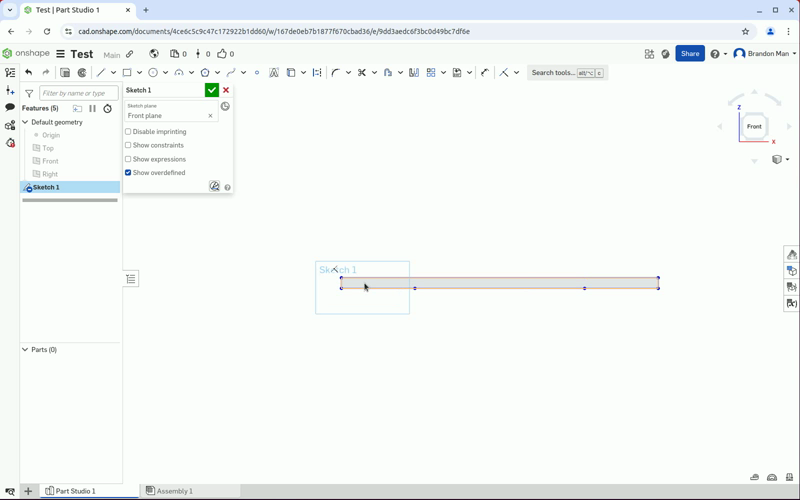
scroll(6)
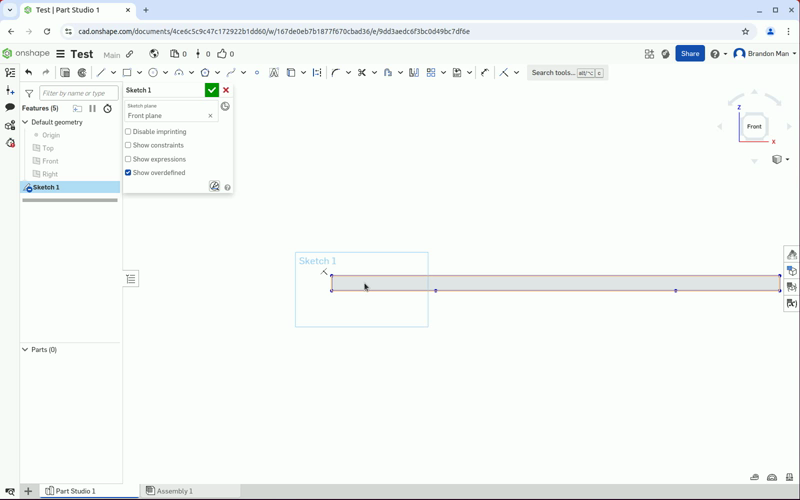
scroll(6)
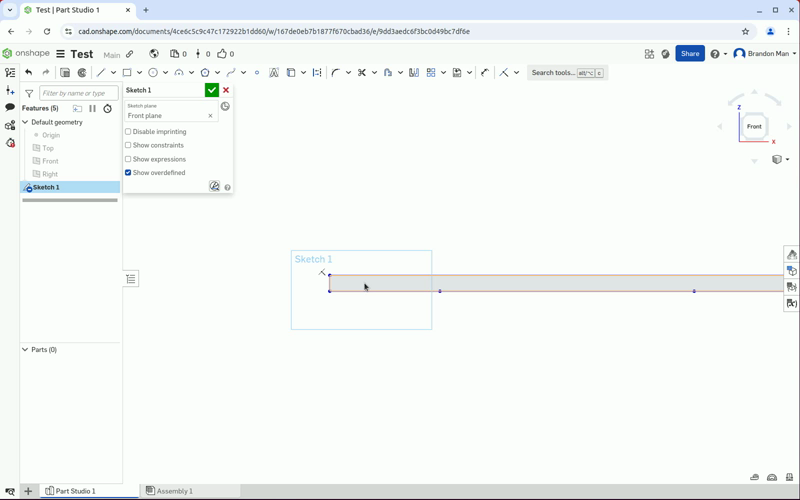
scroll(6)
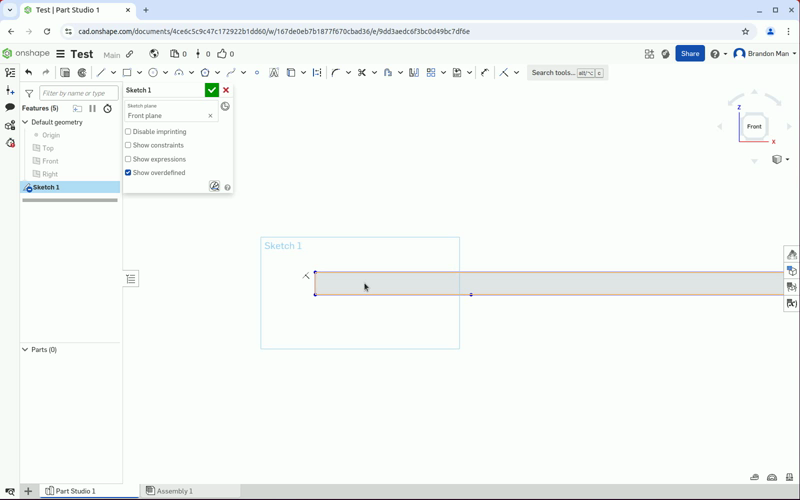
scroll(6)
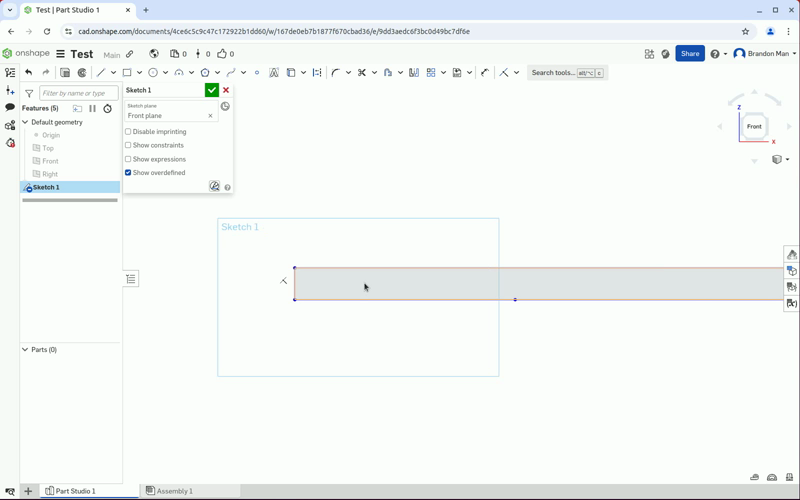
scroll(6)
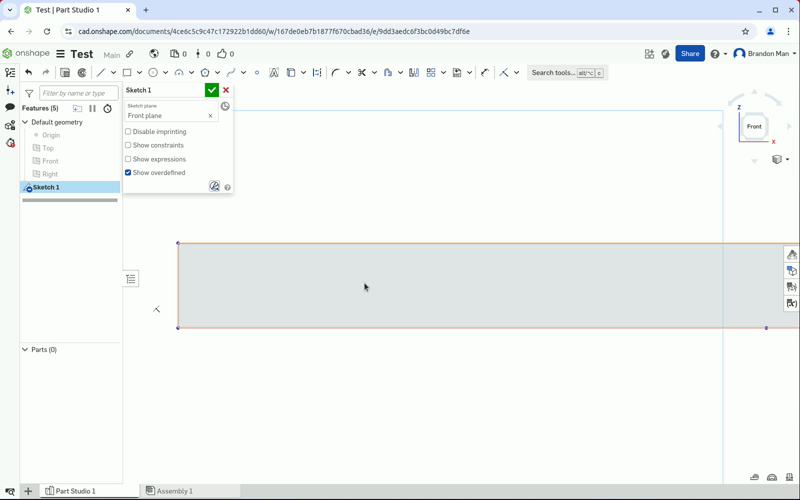
click(364, 282)
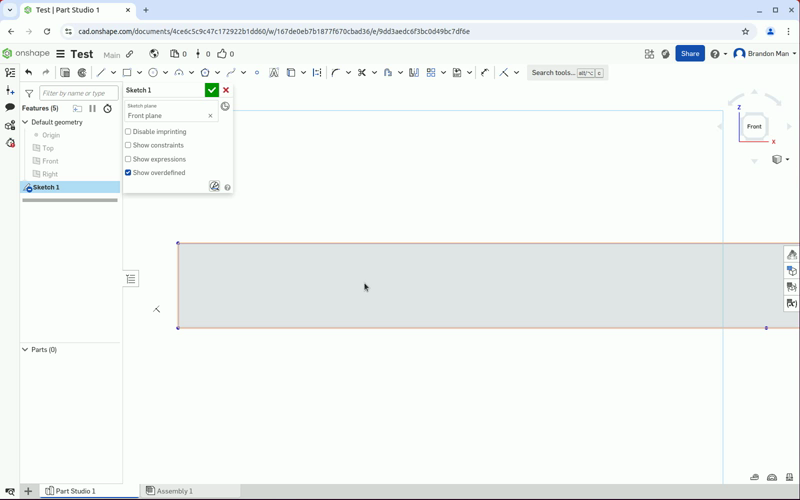
scroll(-6)
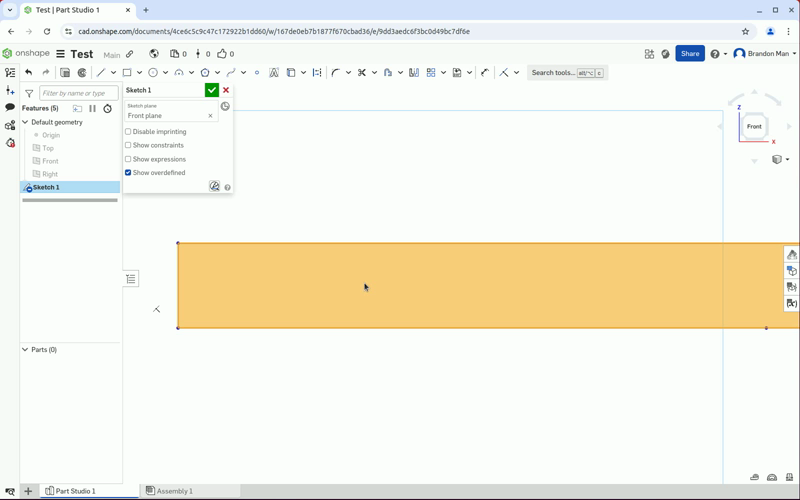
scroll(-6)
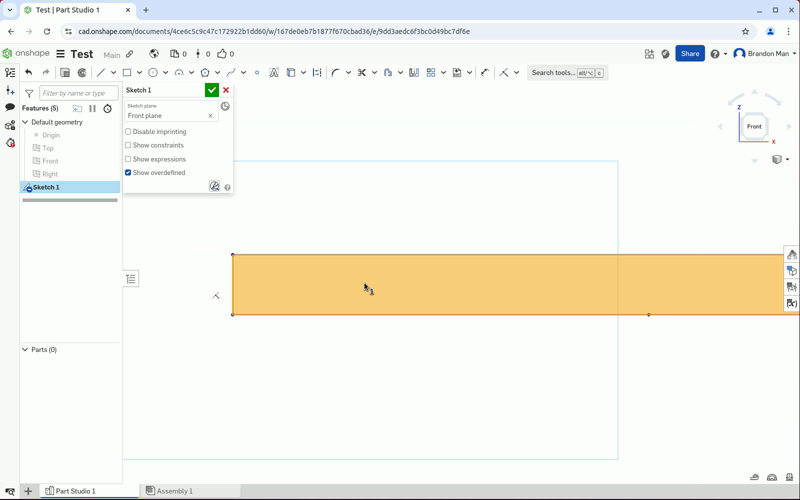
scroll(-6)
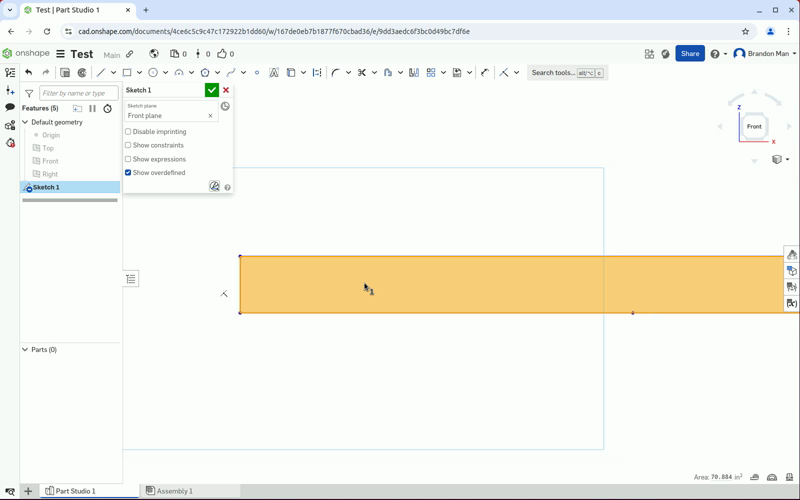
scroll(-6)
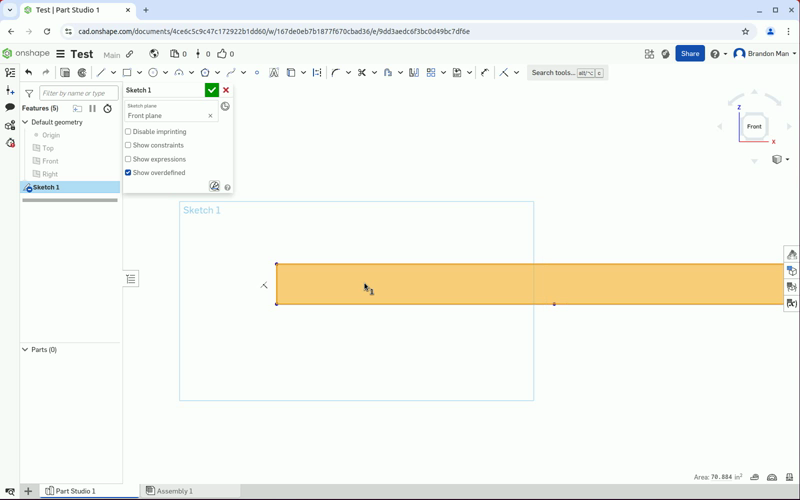
scroll(-6)
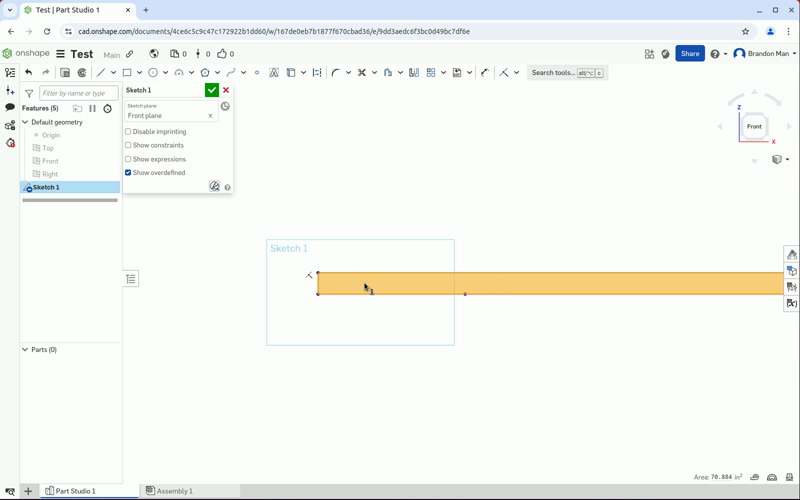
scroll(-6)
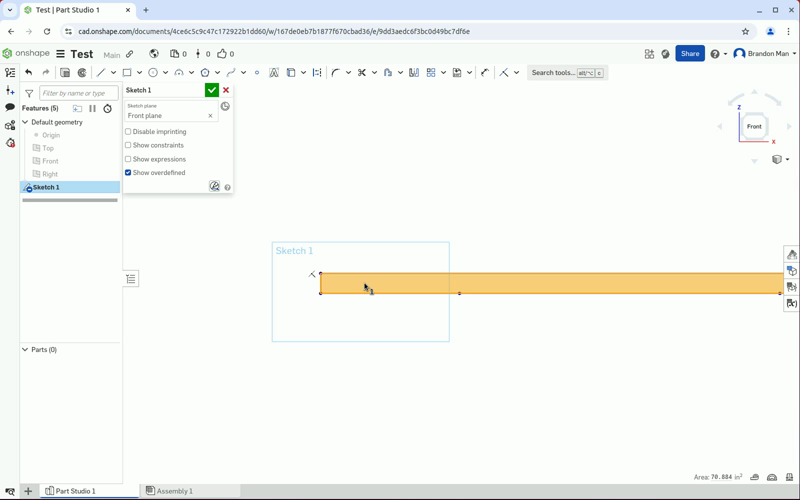
scroll(-6)
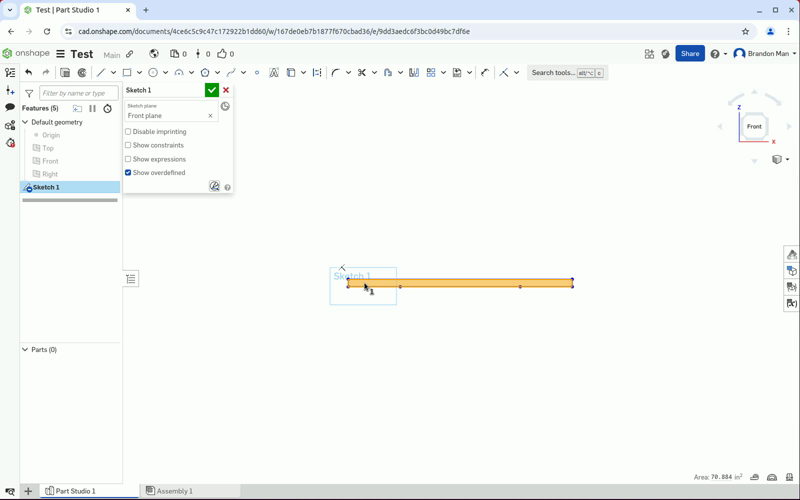
mouse_move(73, 352)
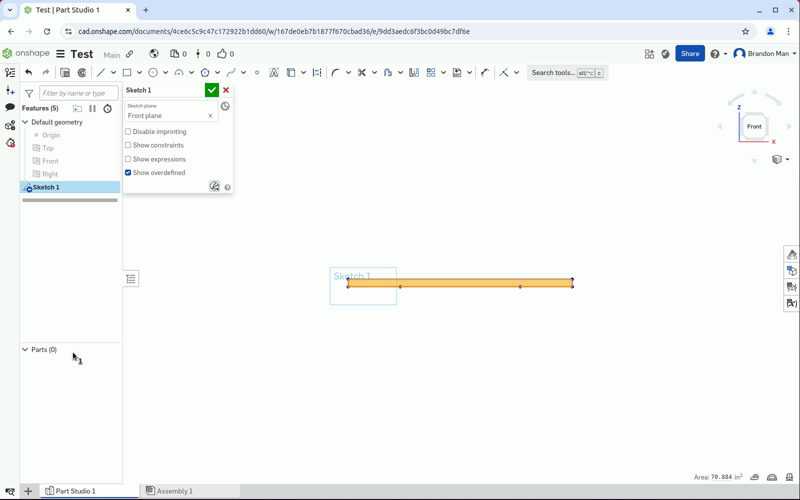
key(shift+y)
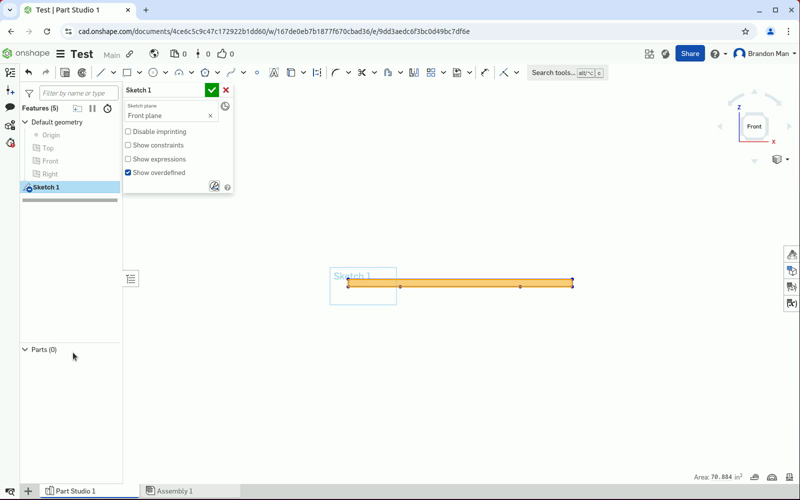
key(shift+e)
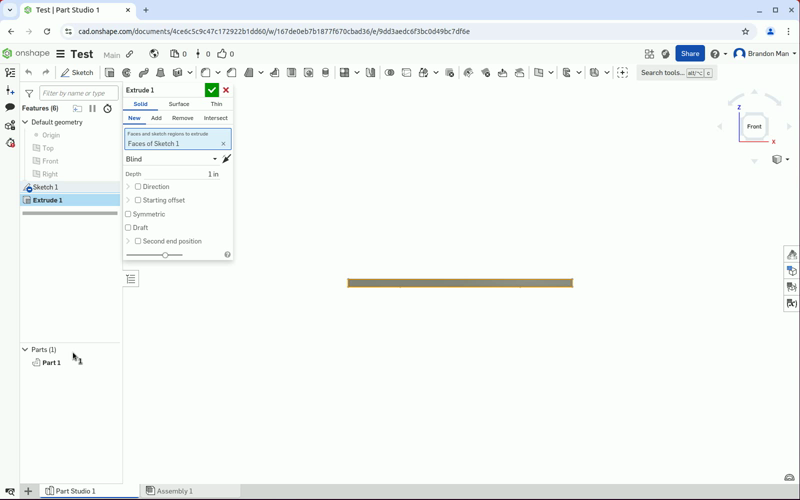
mouse_move(143, 106)
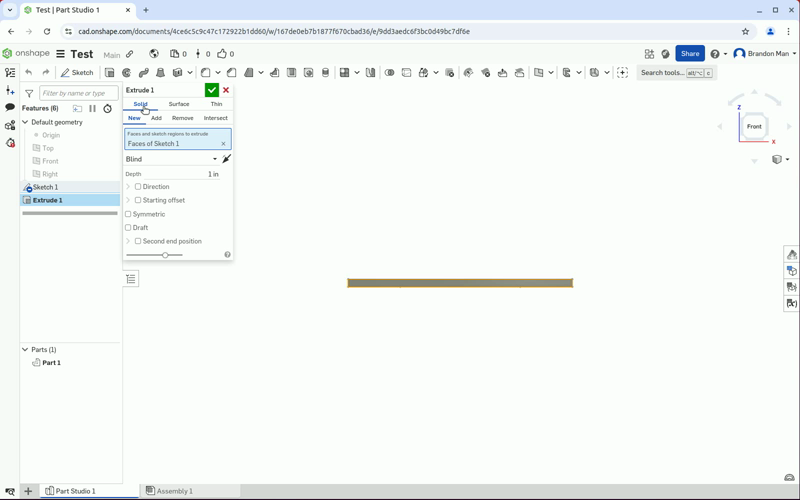
click(143, 106)
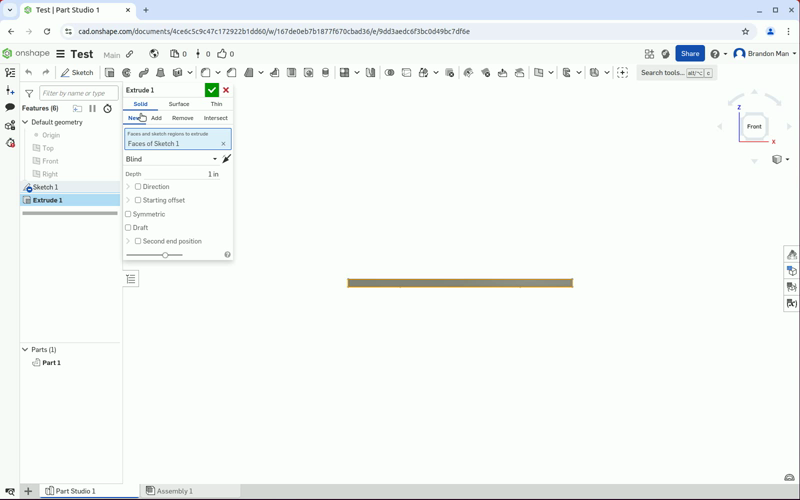
mouse_move(137, 120)
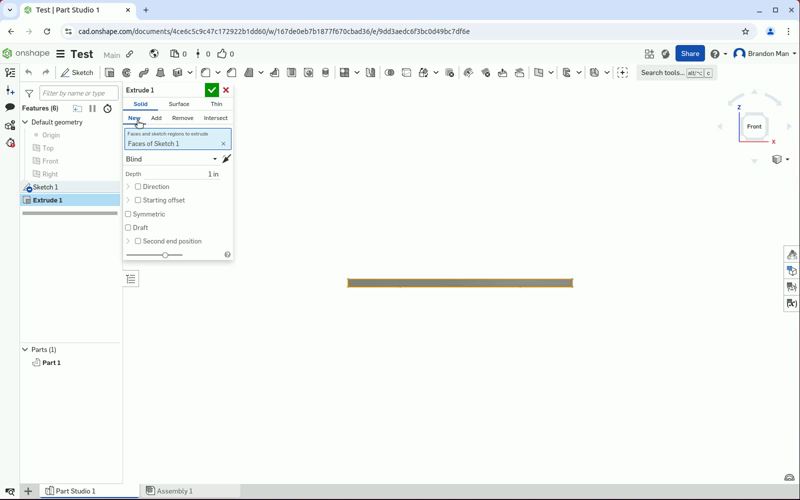
click(137, 120)
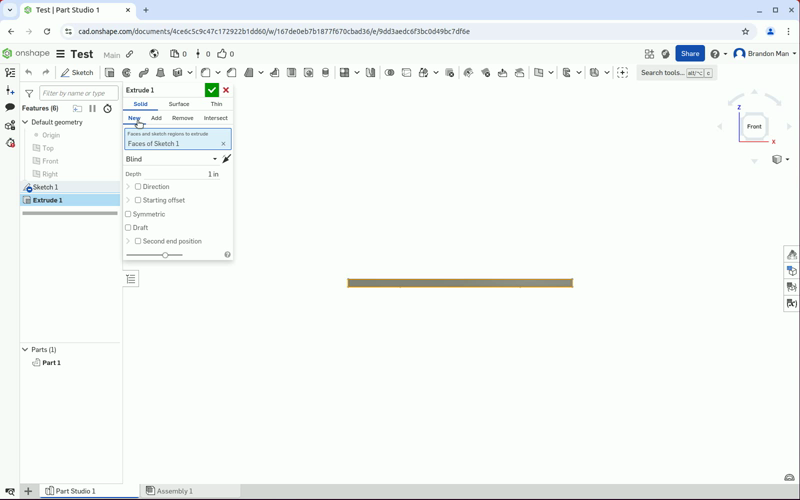
key(tab, 4)
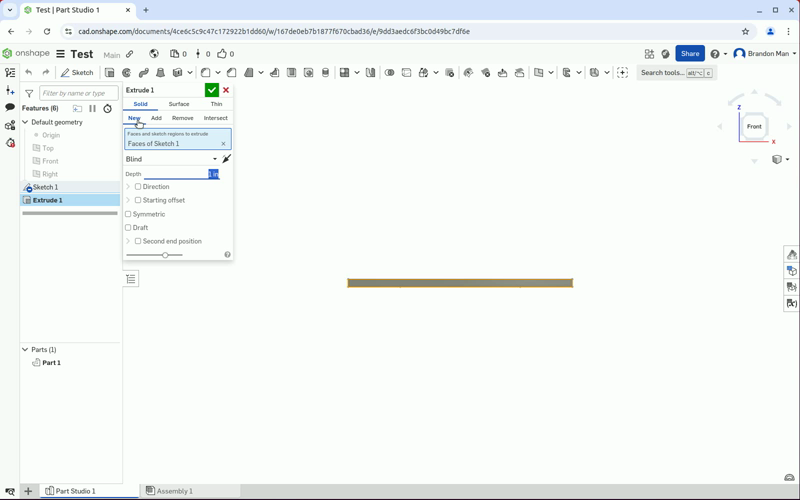
text(17.572)
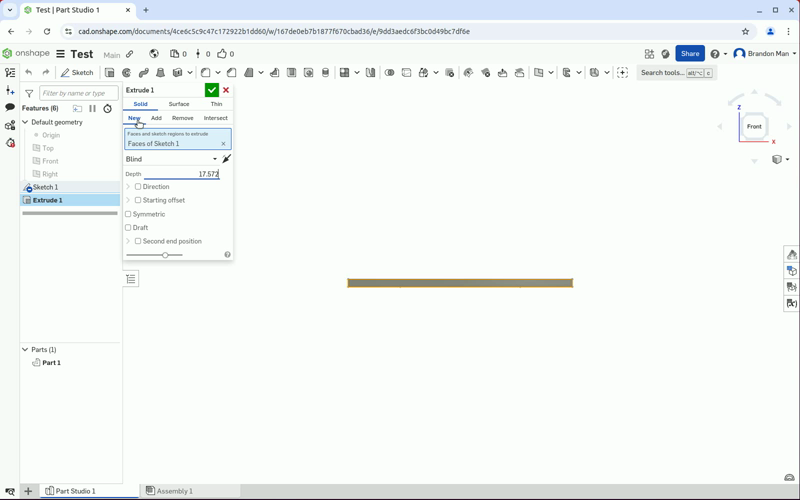
key(enter)
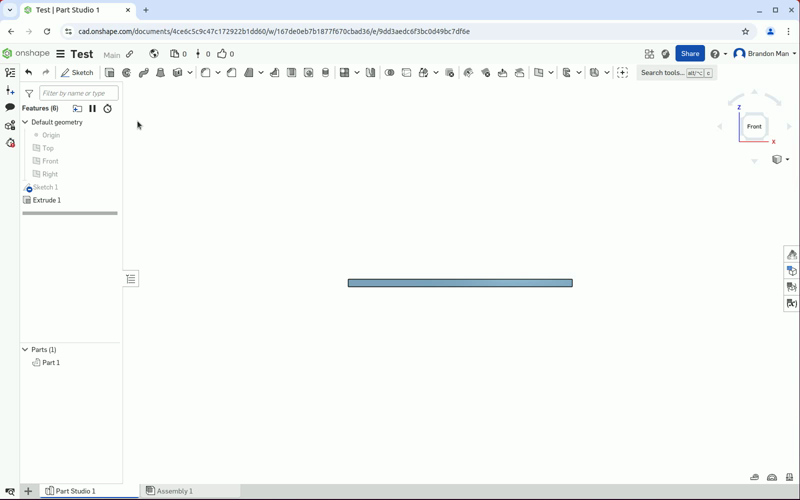
key(shift+h)
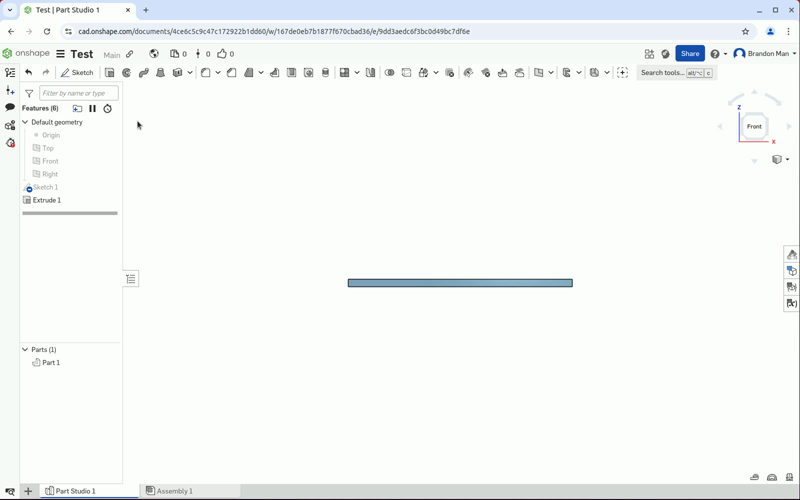
key(shift+h)
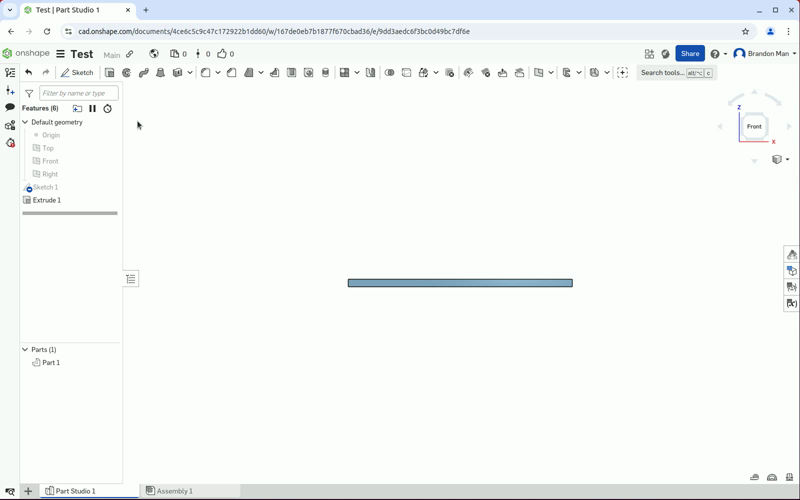
mouse_move(73, 189)
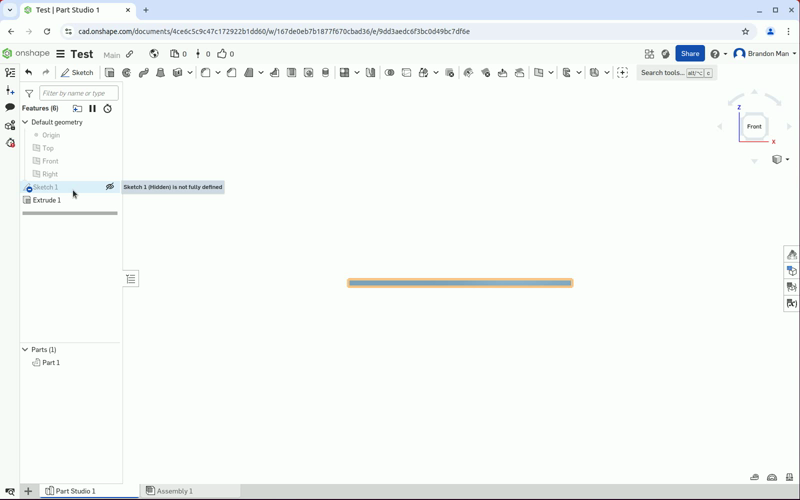
click(73, 189)
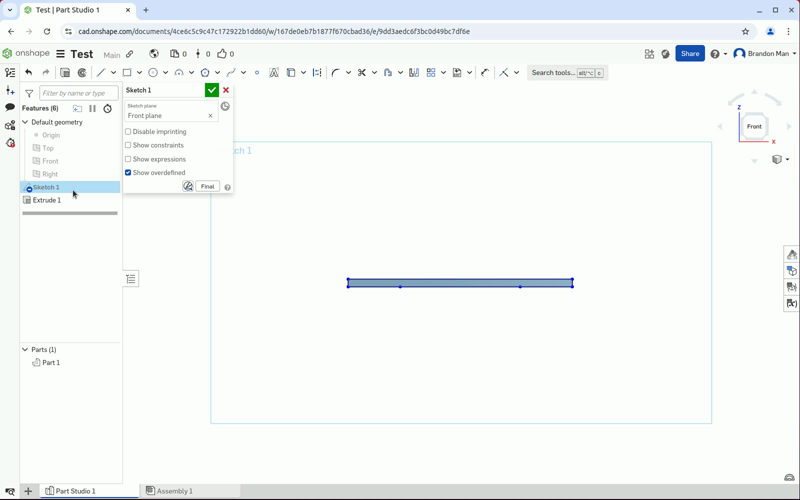
mouse_move(229, 92)
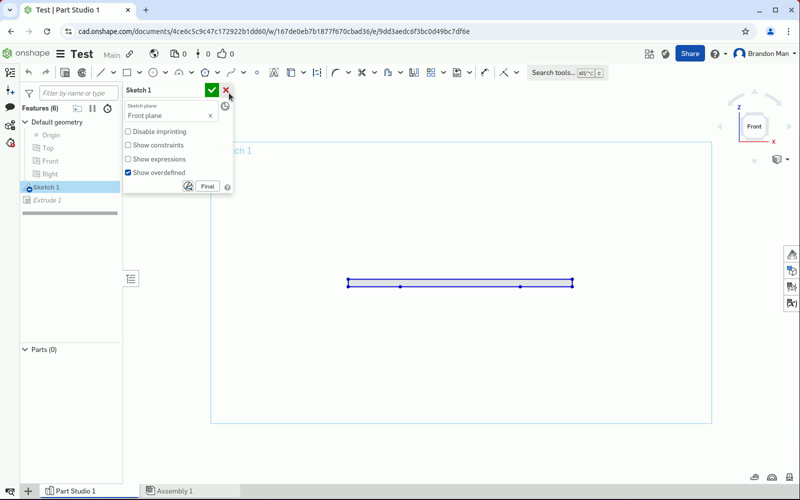
click(229, 92)
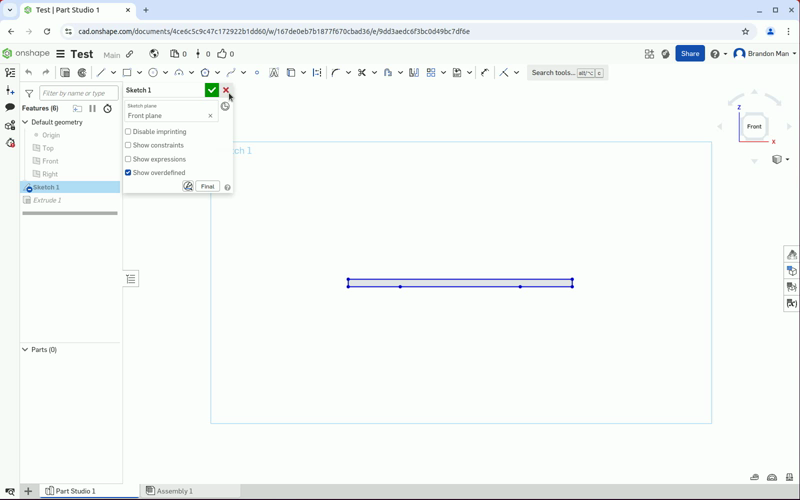
key(shift+s)
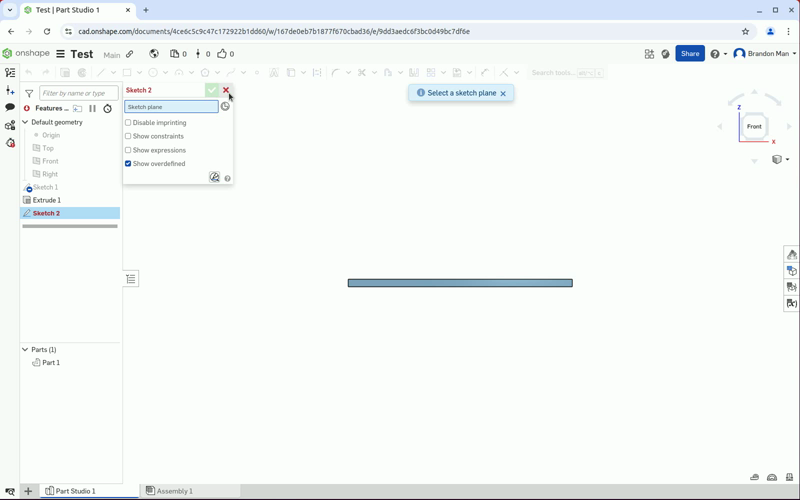
mouse_move(73, 163)
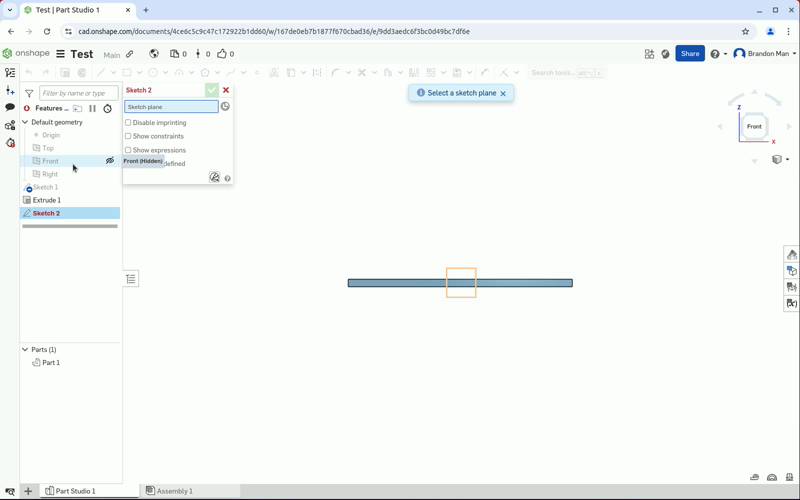
click(73, 163)
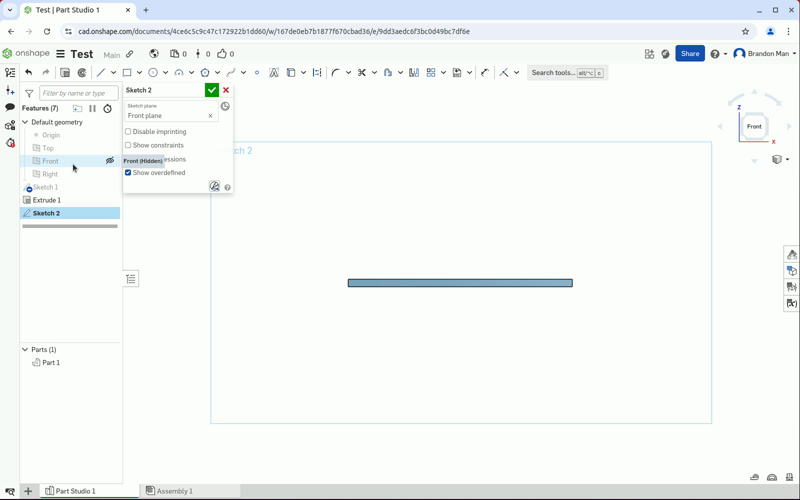
mouse_move(73, 352)
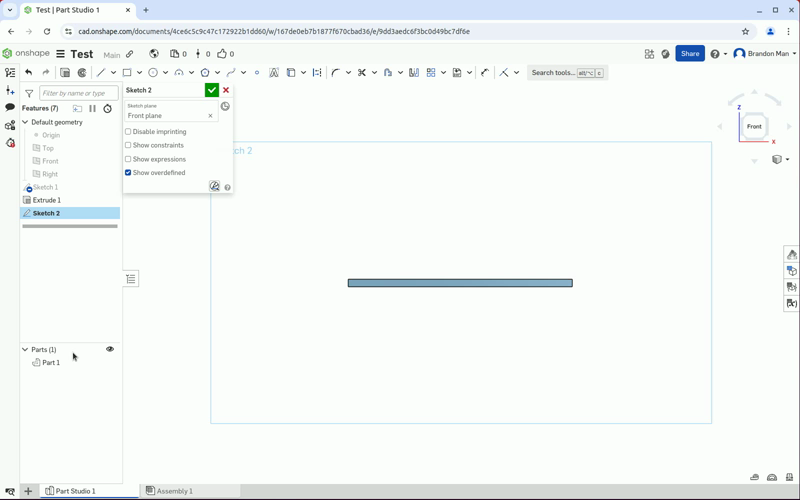
key(y)
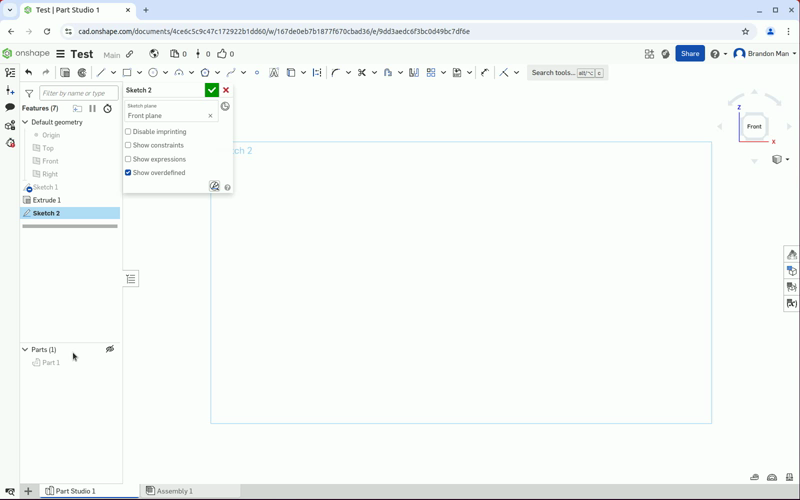
key(l)
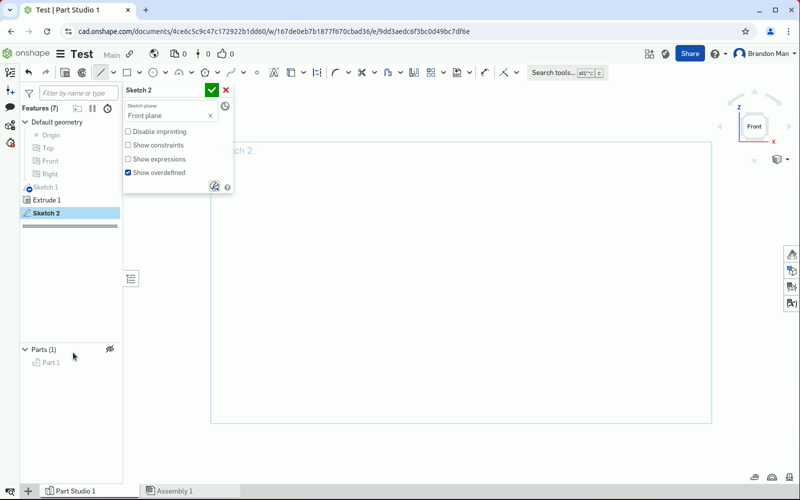
key_down(shift)
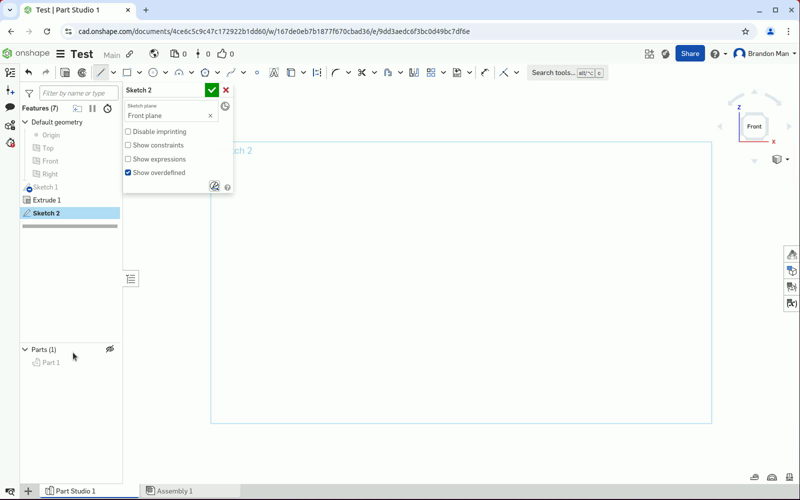
mouse_move(348, 388)
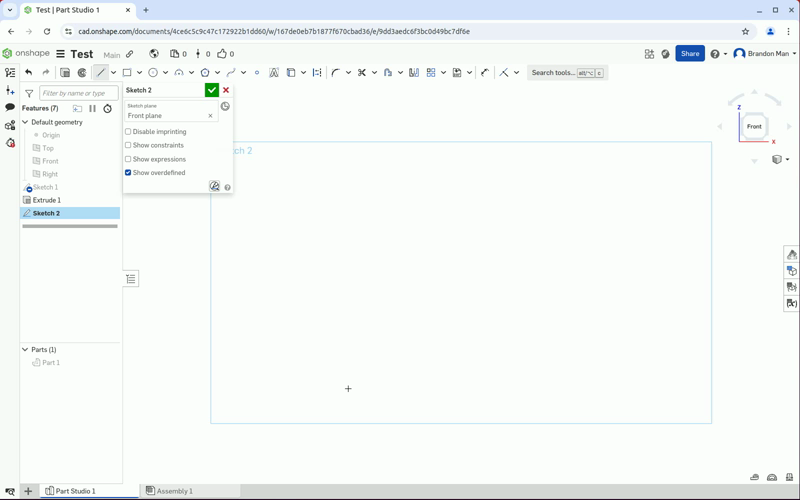
click(348, 388)
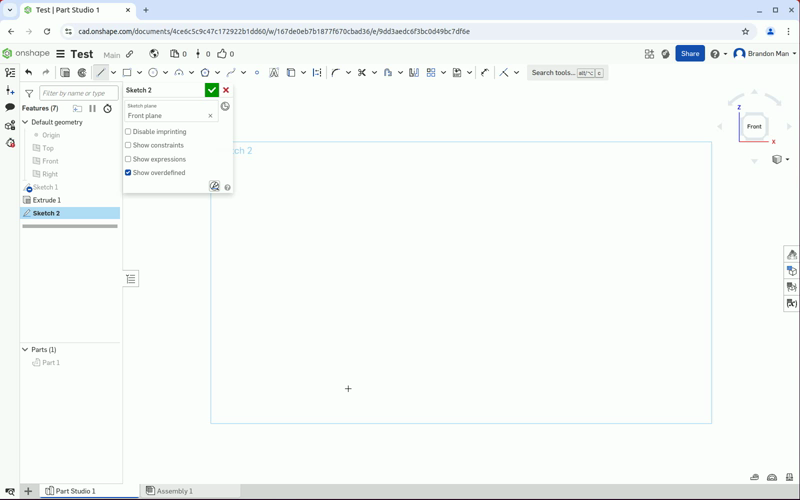
key_up(shift)
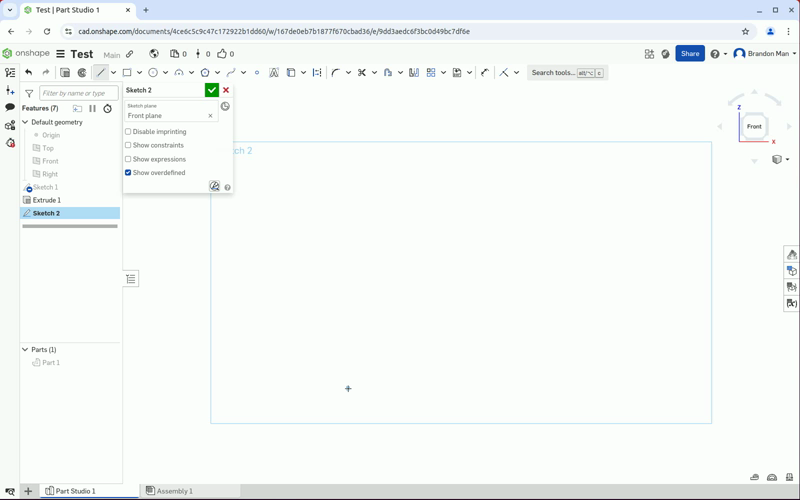
key_down(shift)
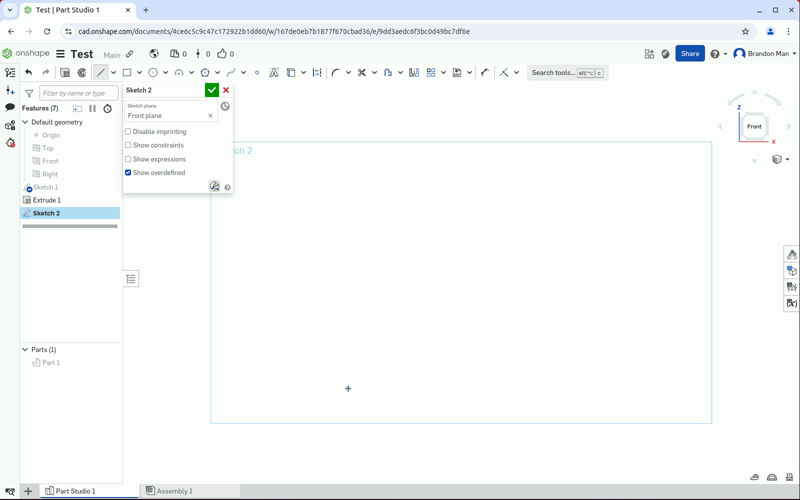
mouse_move(378, 388)
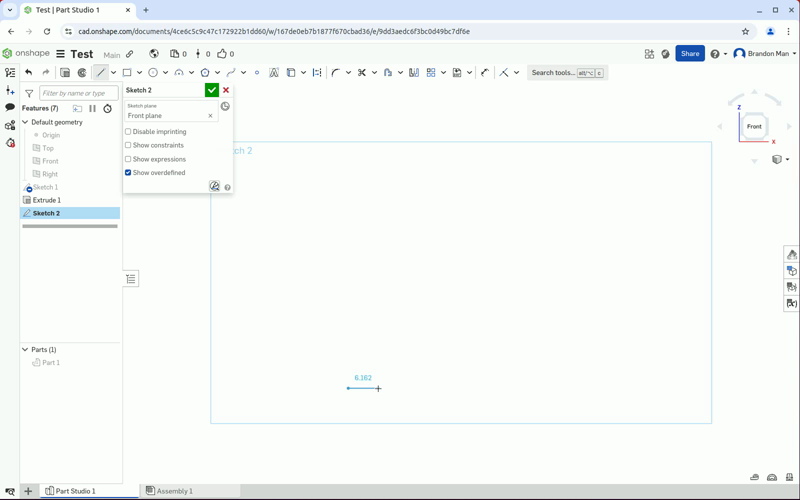
mouse_move(400, 388)
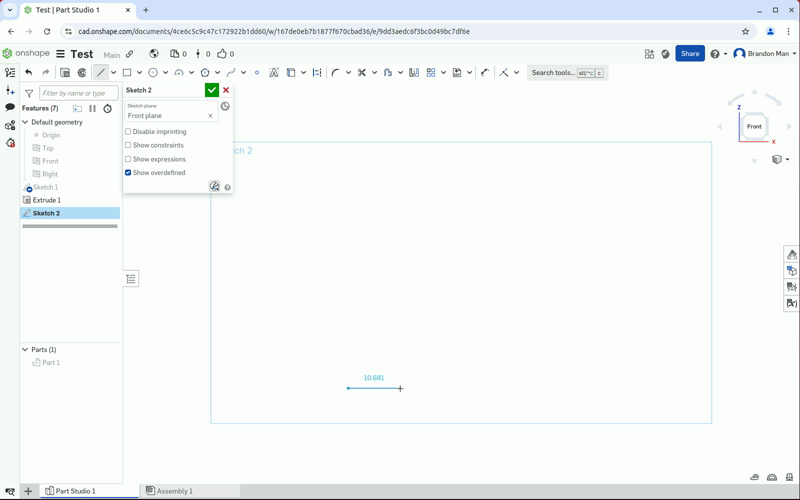
click(400, 388)
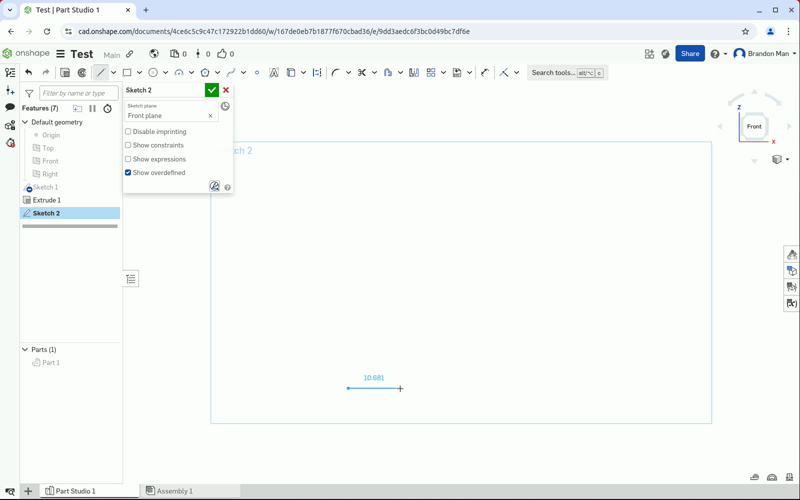
key_up(shift)
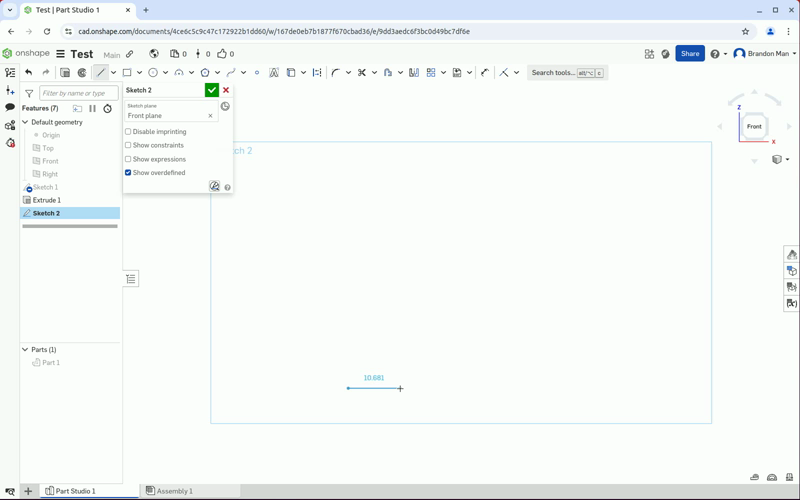
key_down(shift)
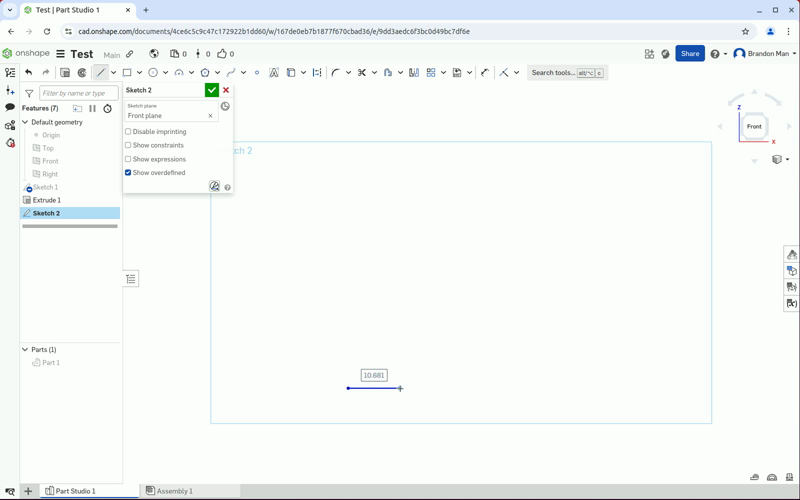
mouse_move(430, 388)
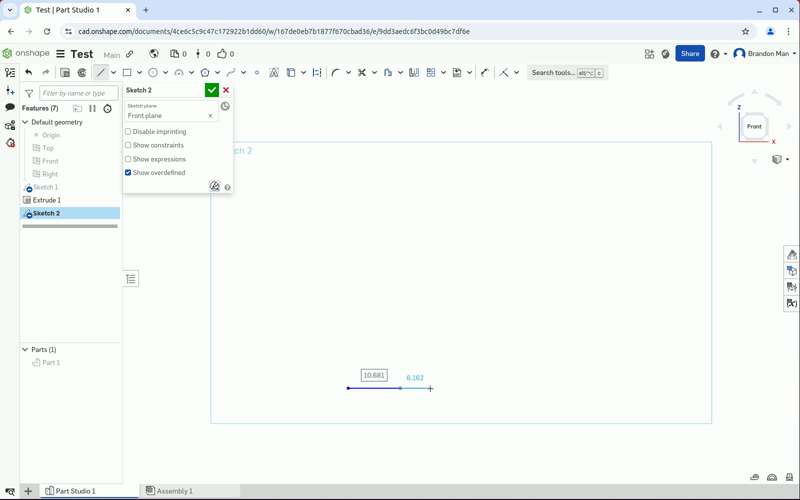
mouse_move(400, 339)
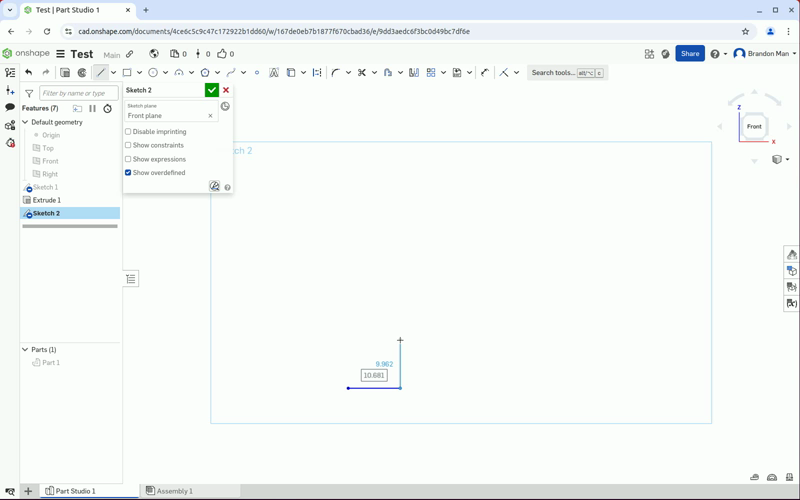
click(400, 339)
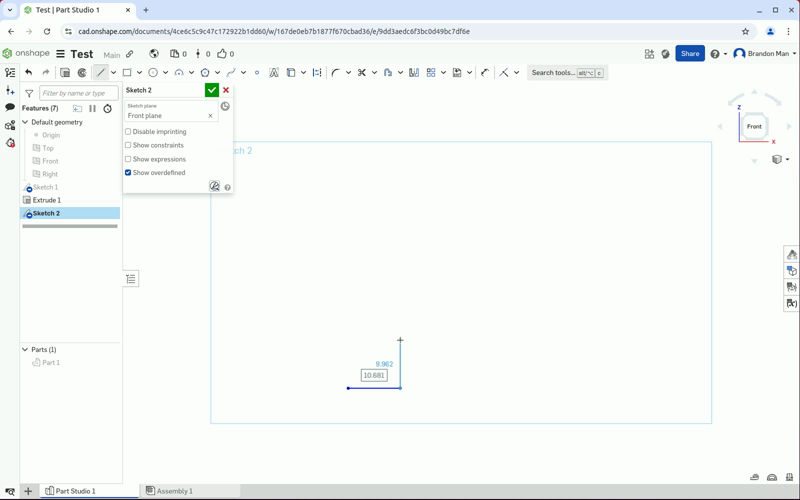
key_up(shift)
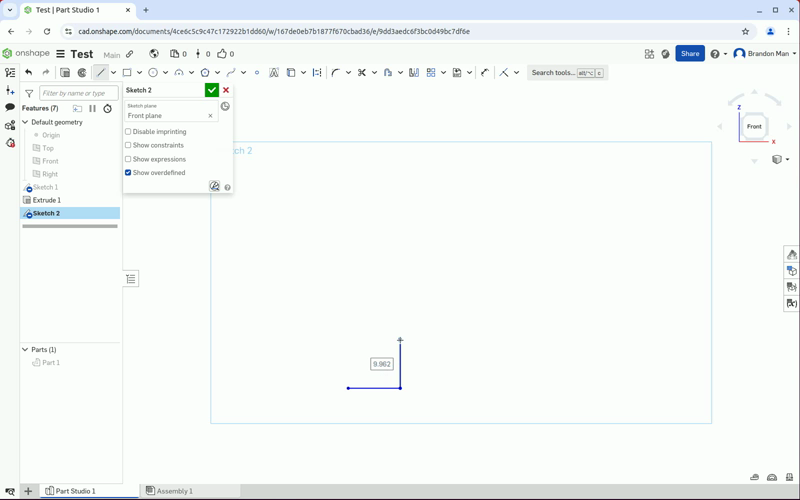
key_down(shift)
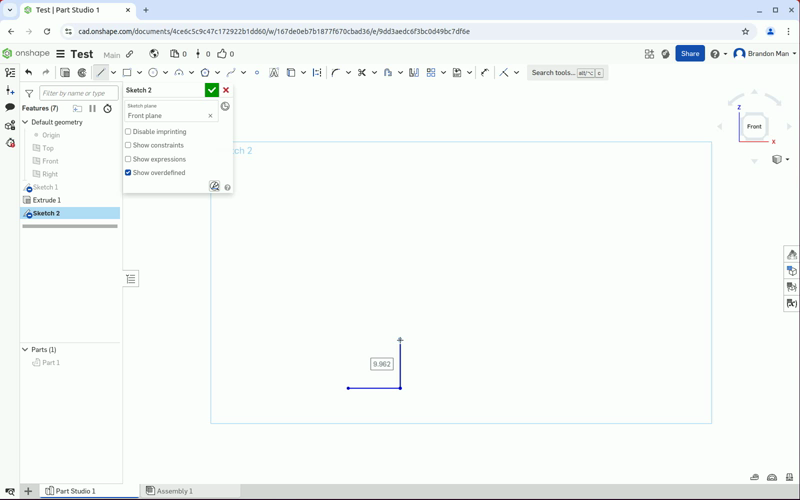
mouse_move(430, 339)
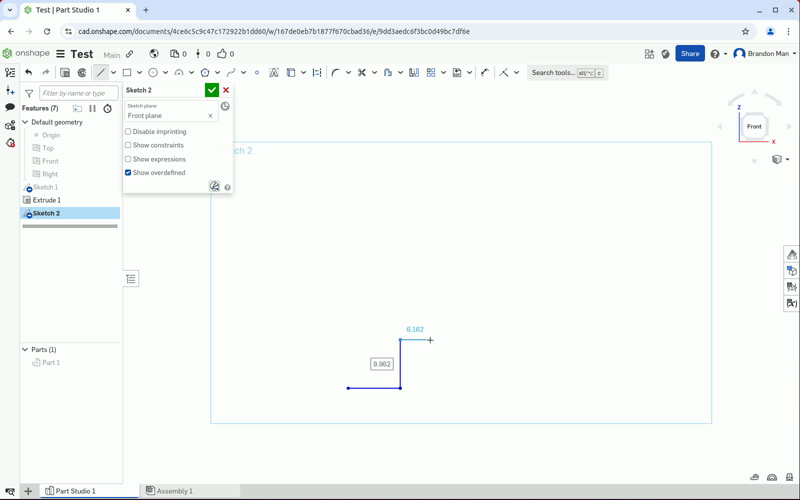
mouse_move(348, 339)
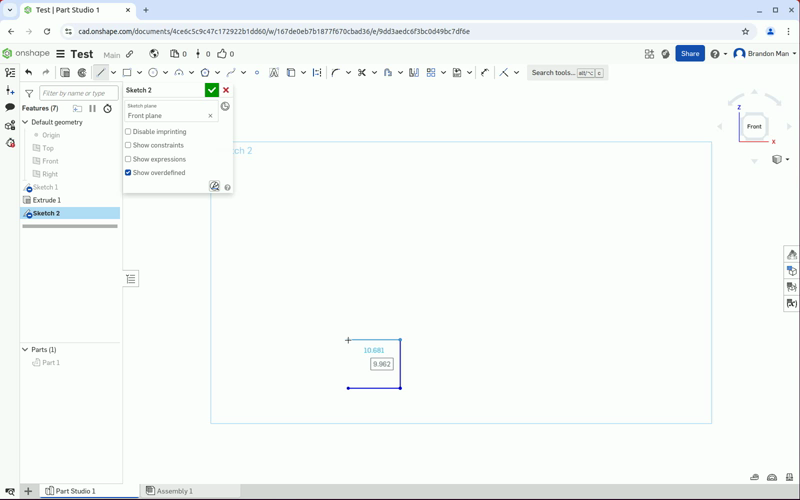
click(348, 339)
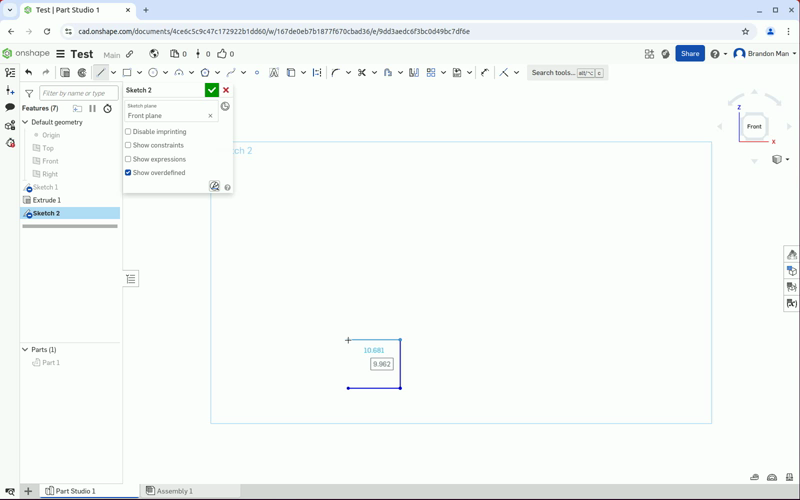
key_up(shift)
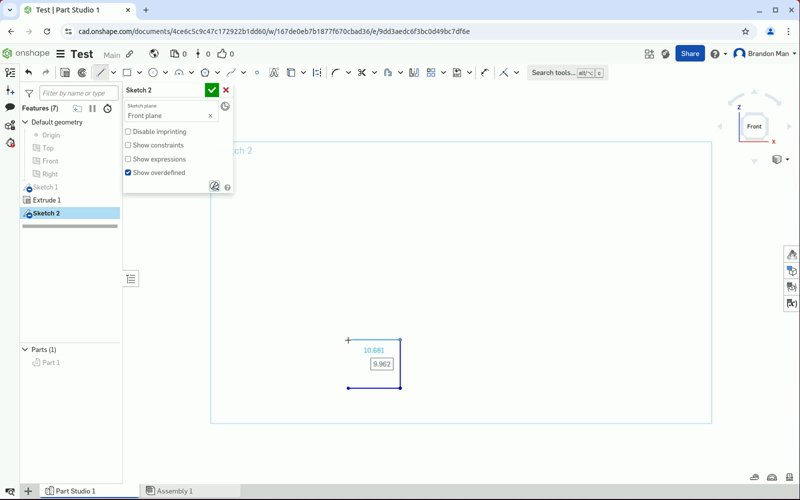
mouse_move(378, 339)
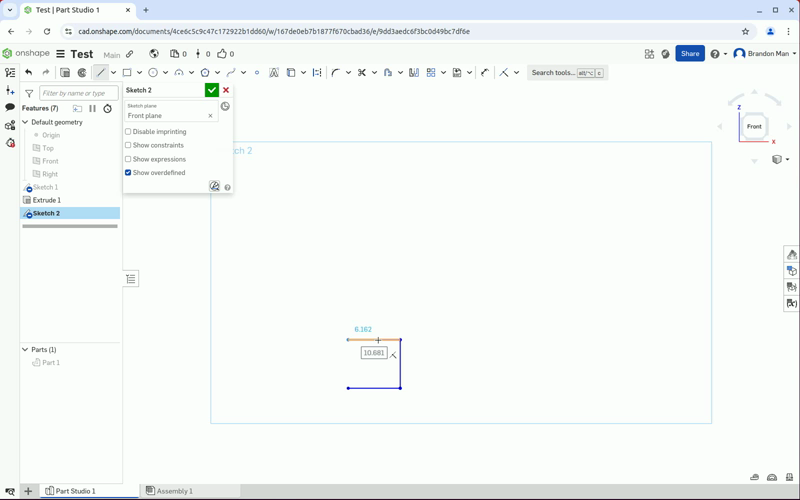
key_down(shift)
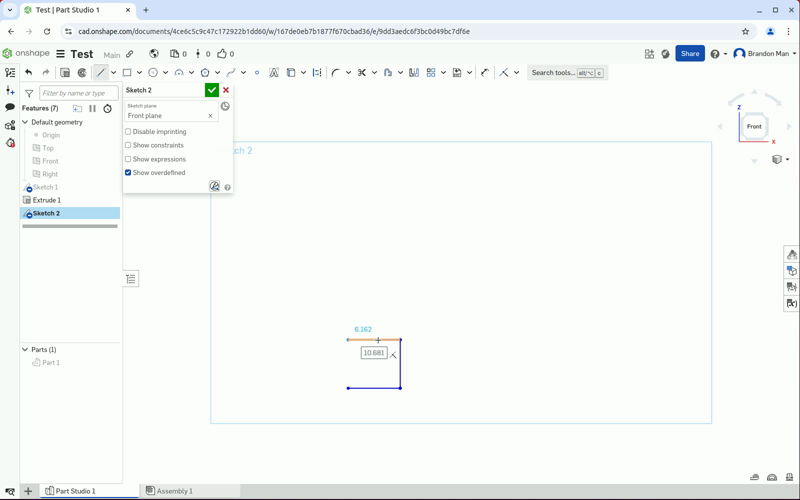
mouse_move(348, 388)
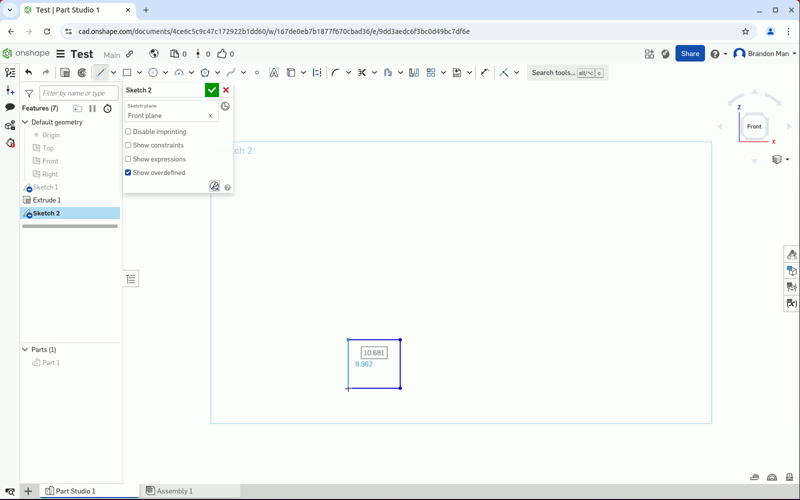
key_up(shift)
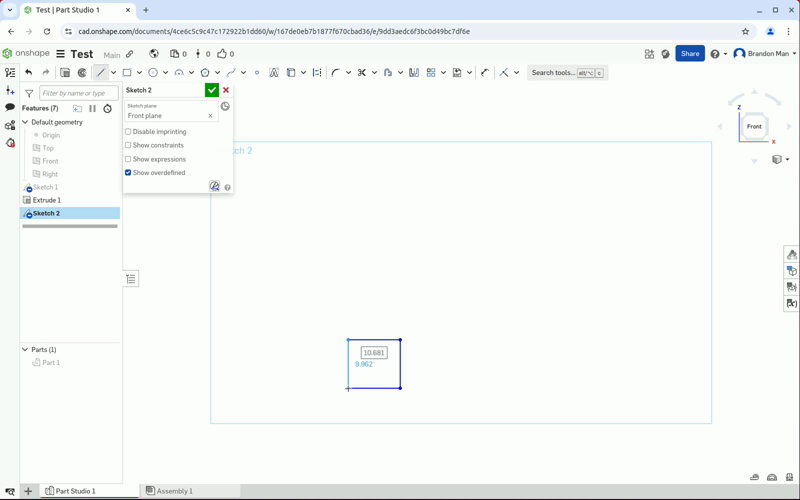
click(348, 388)
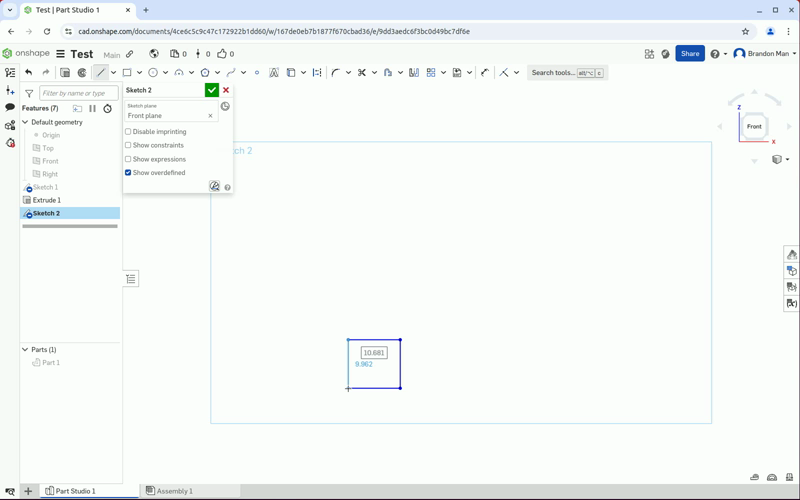
key(esc)
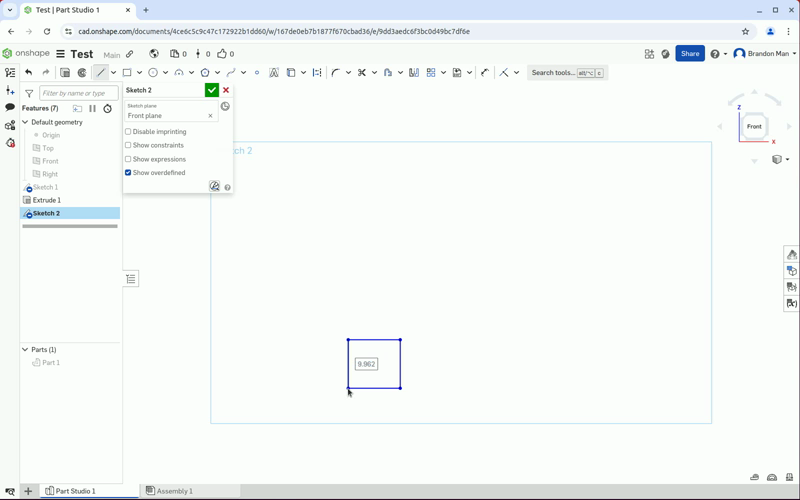
mouse_move(375, 357)
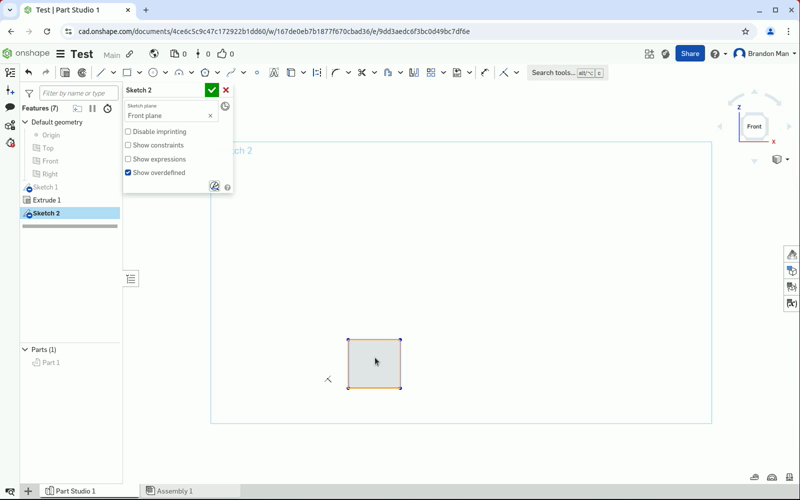
click(375, 357)
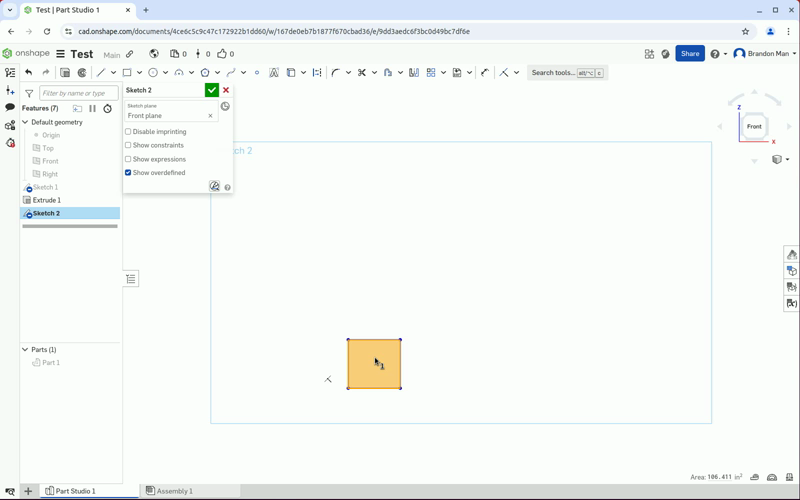
mouse_move(73, 352)
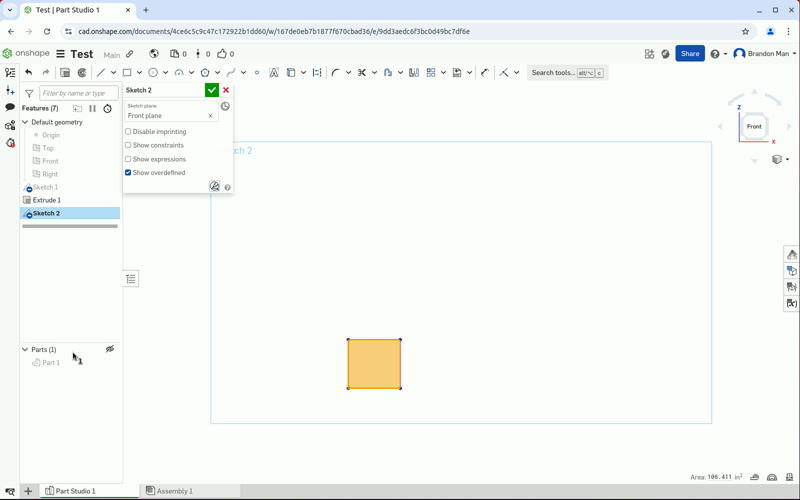
key(shift+y)
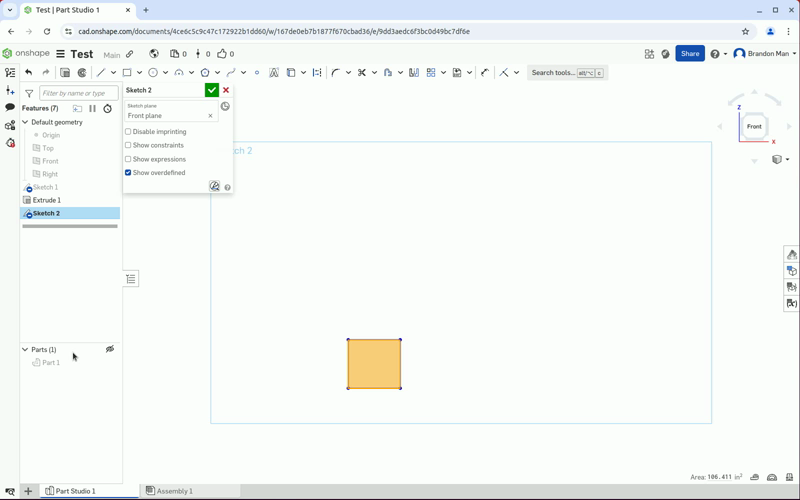
key(shift+e)
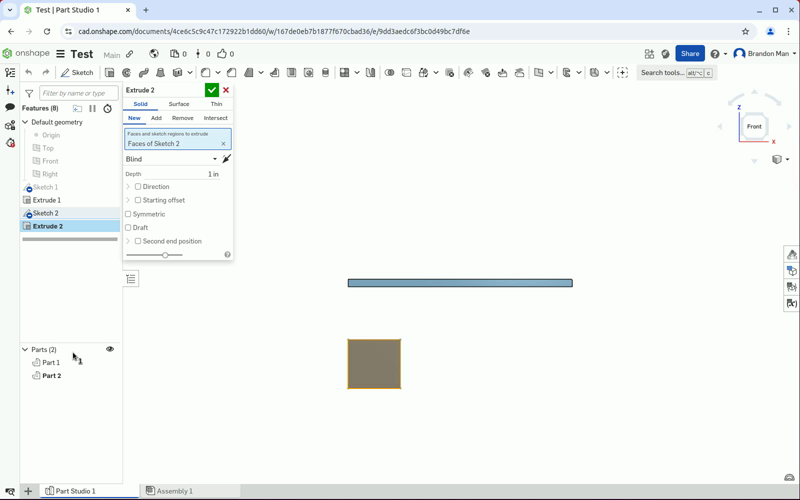
mouse_move(143, 106)
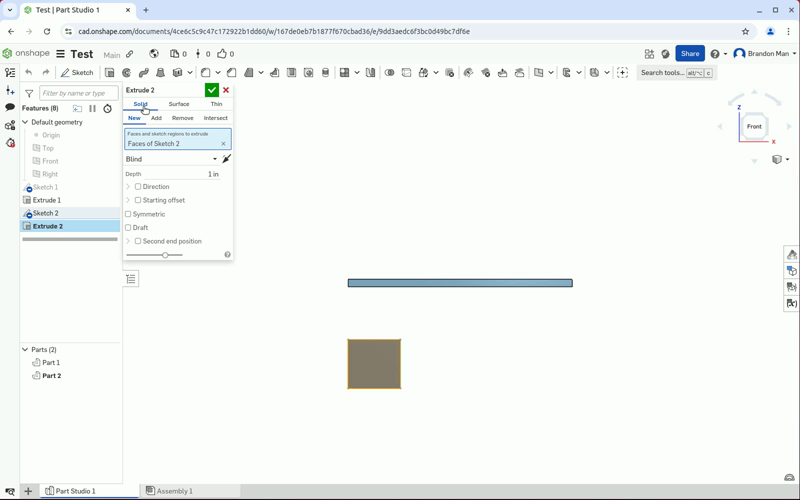
click(143, 106)
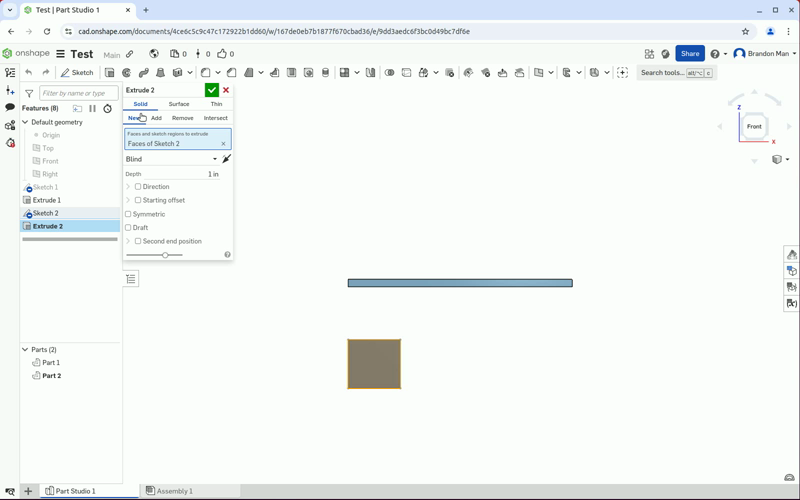
mouse_move(137, 120)
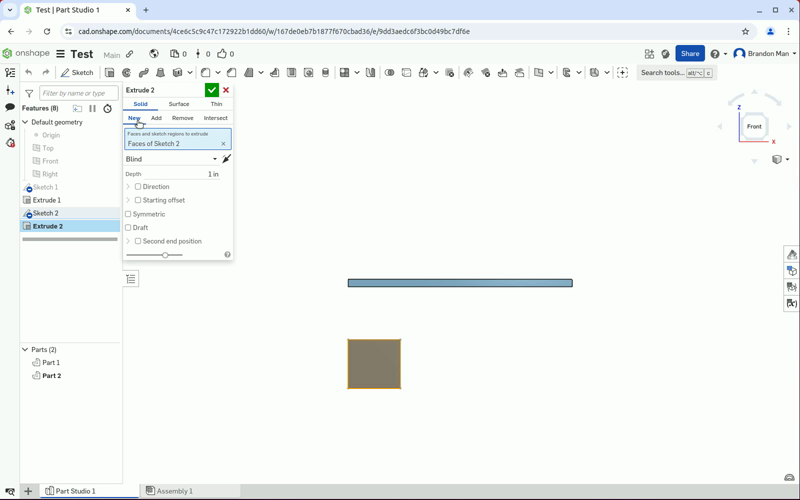
click(137, 120)
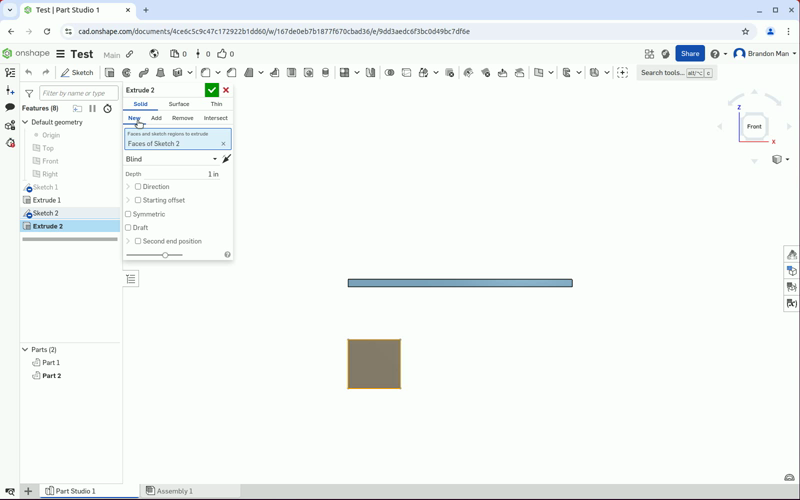
key(tab, 4)
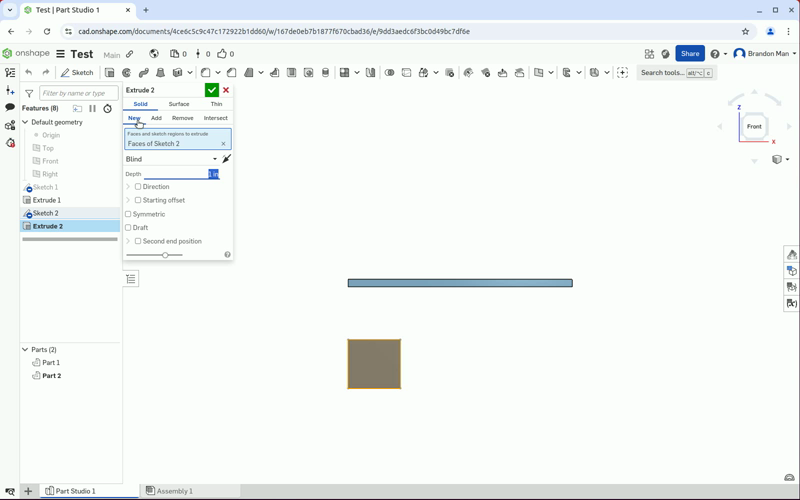
text(17.572)
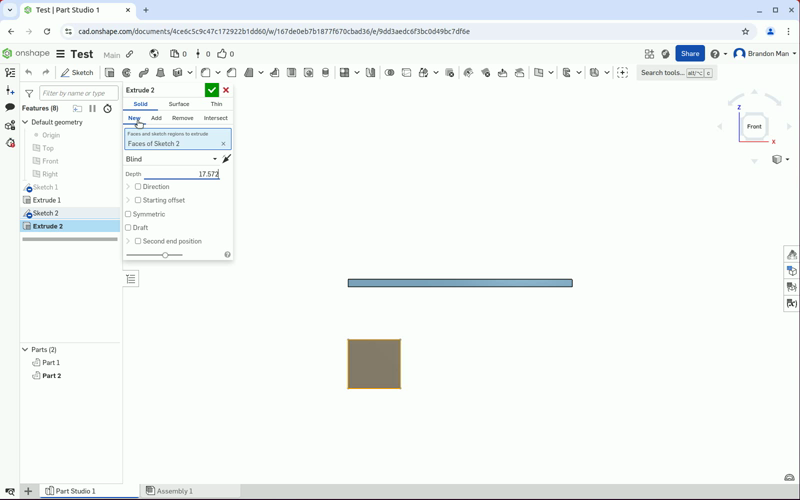
key(enter)
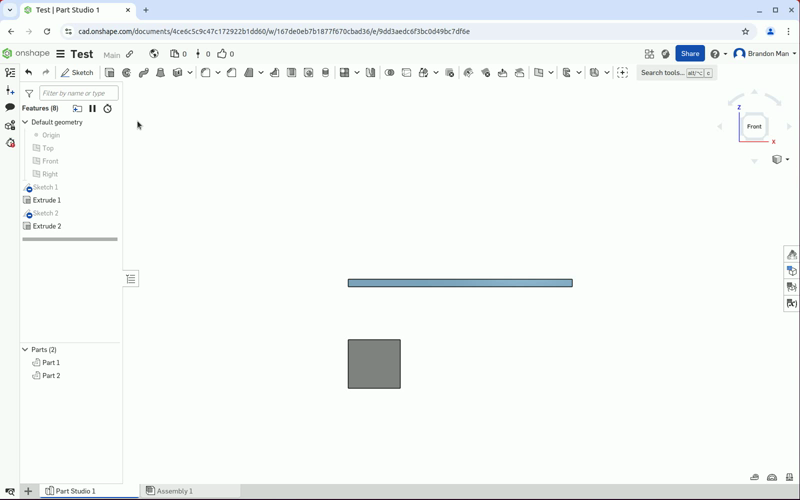
key(shift+h)
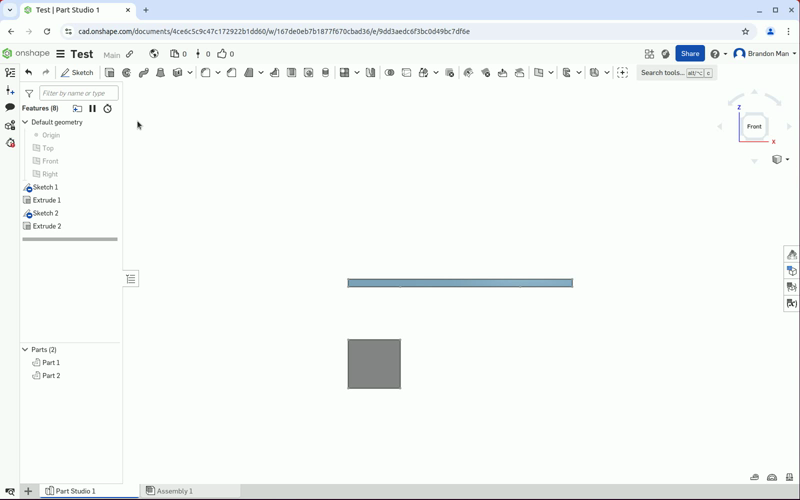
key(shift+h)
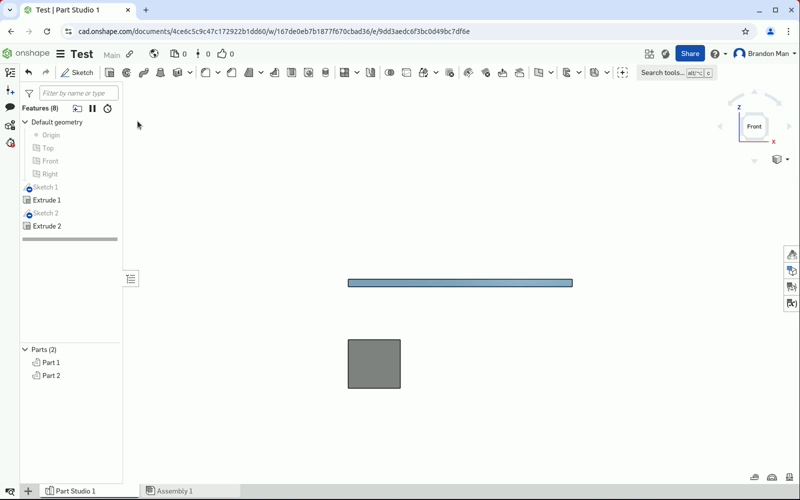
mouse_move(73, 189)
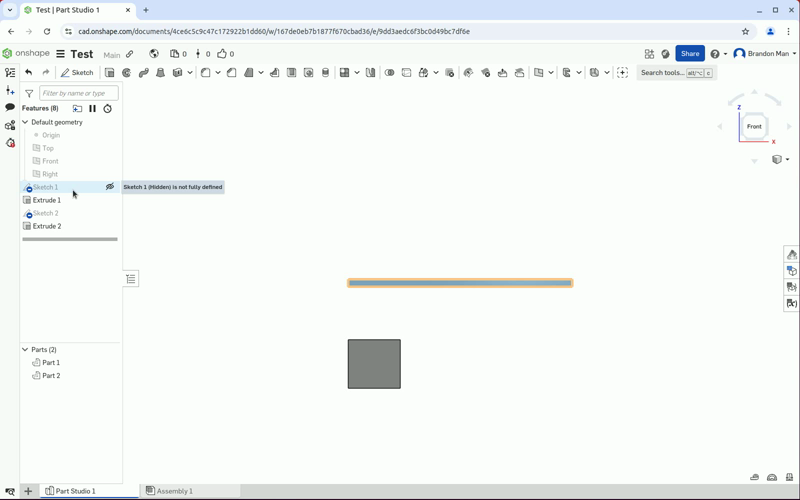
click(73, 189)
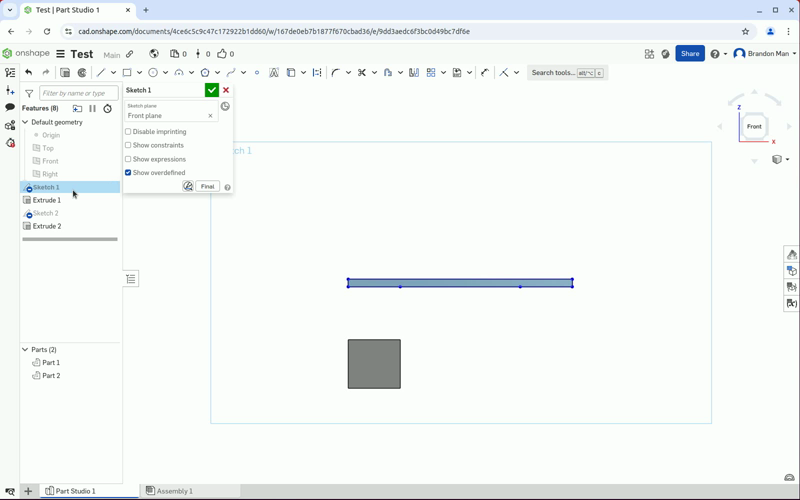
mouse_move(229, 92)
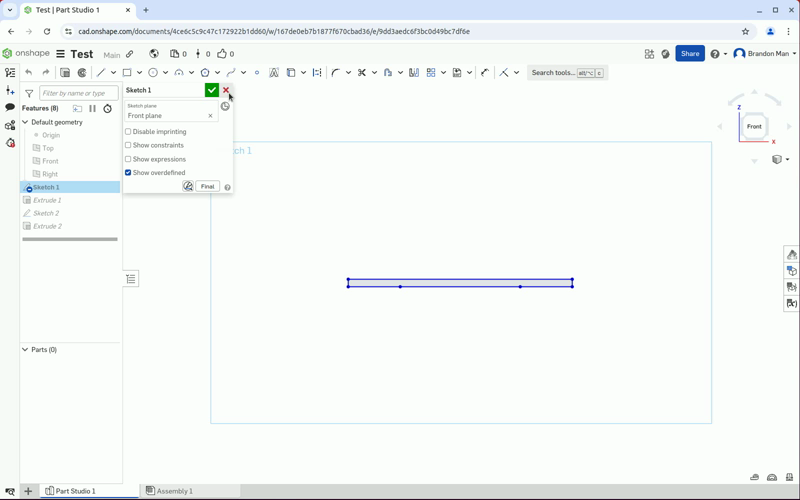
click(229, 92)
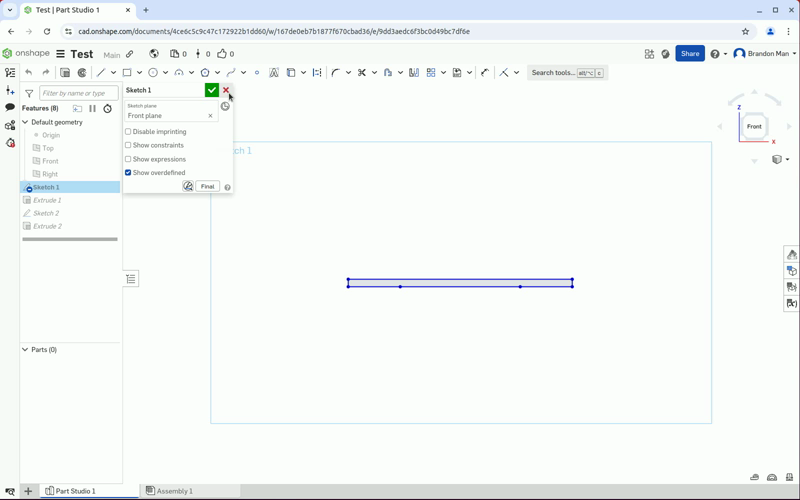
key(shift+s)
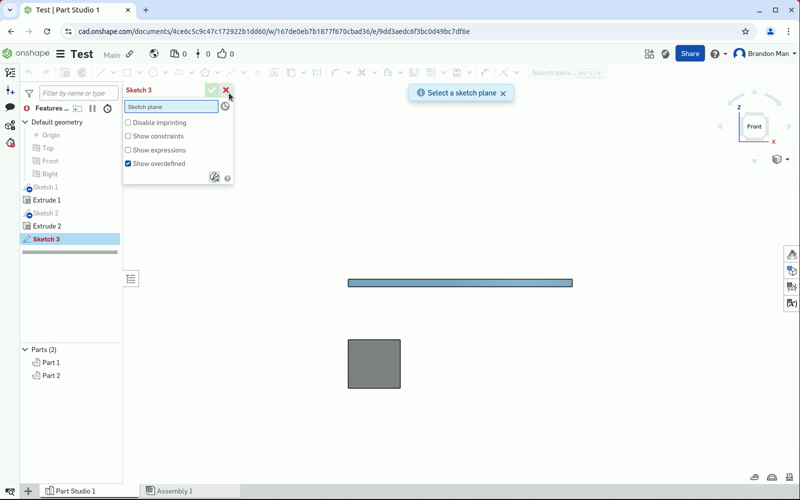
mouse_move(73, 163)
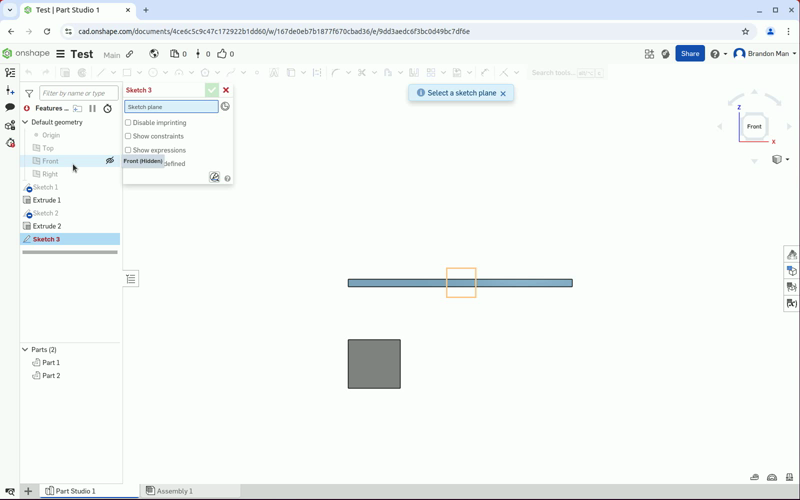
click(73, 163)
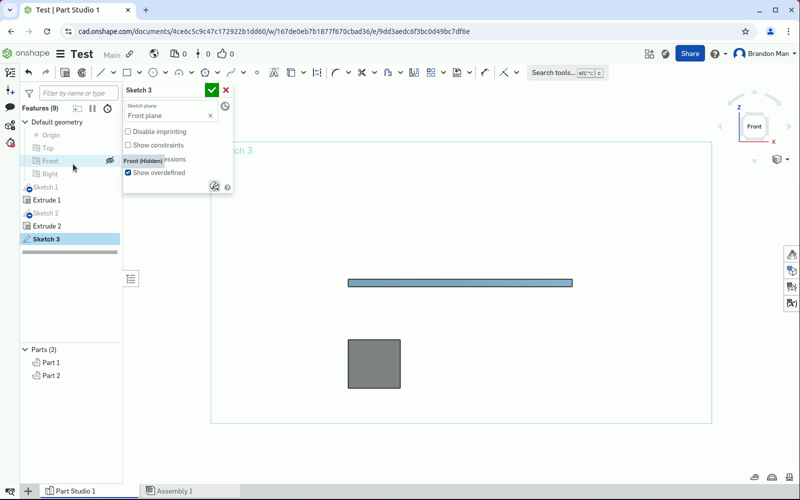
mouse_move(73, 352)
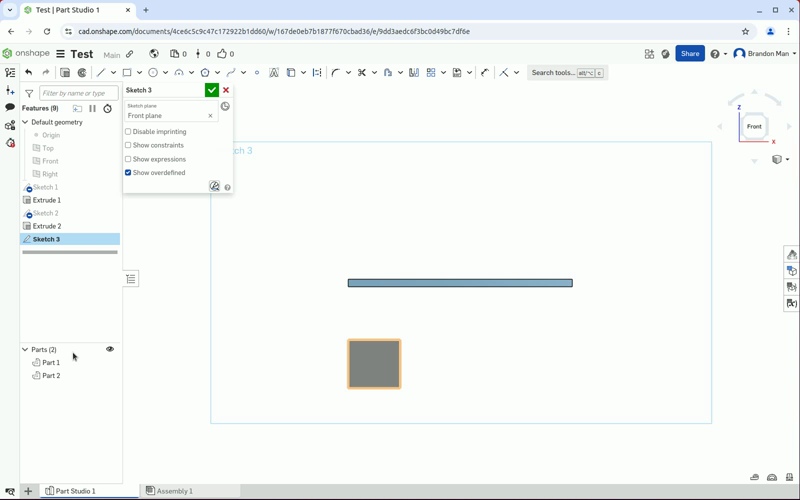
key(y)
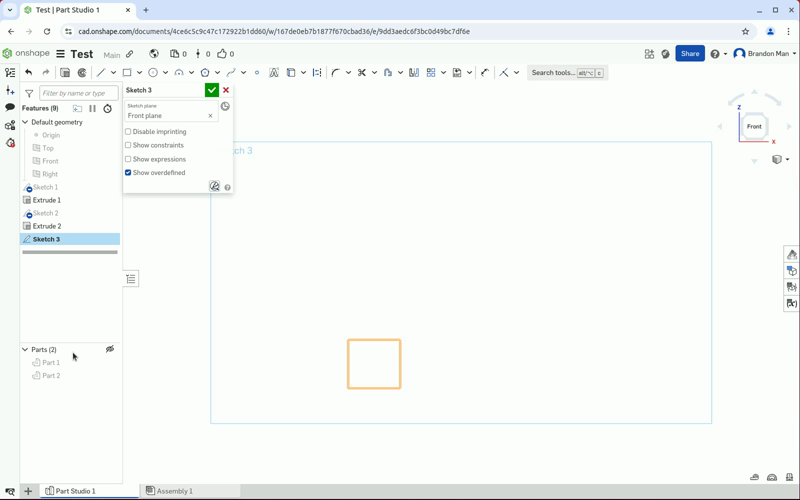
key(l)
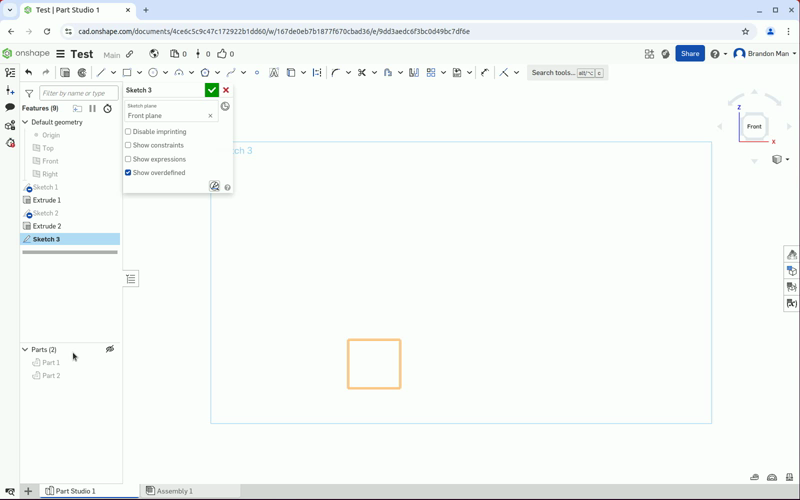
key_down(shift)
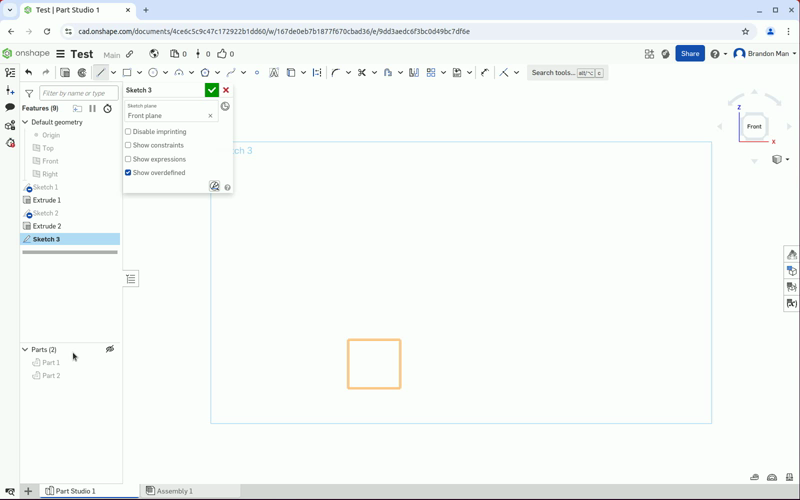
mouse_move(521, 388)
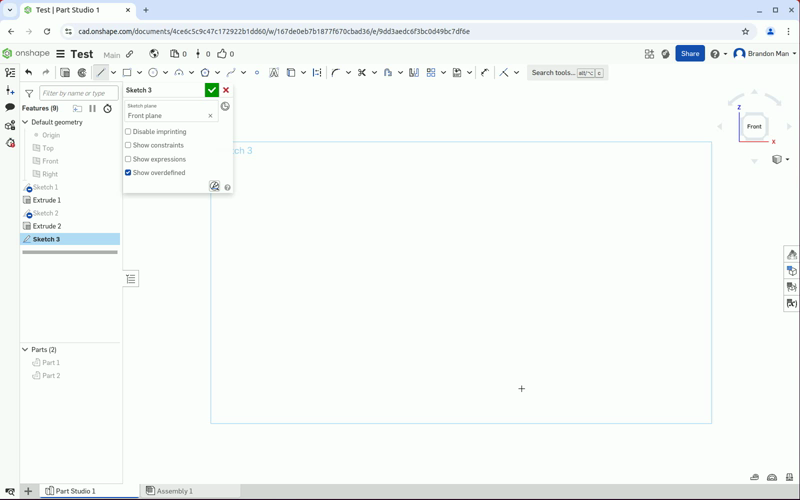
click(521, 388)
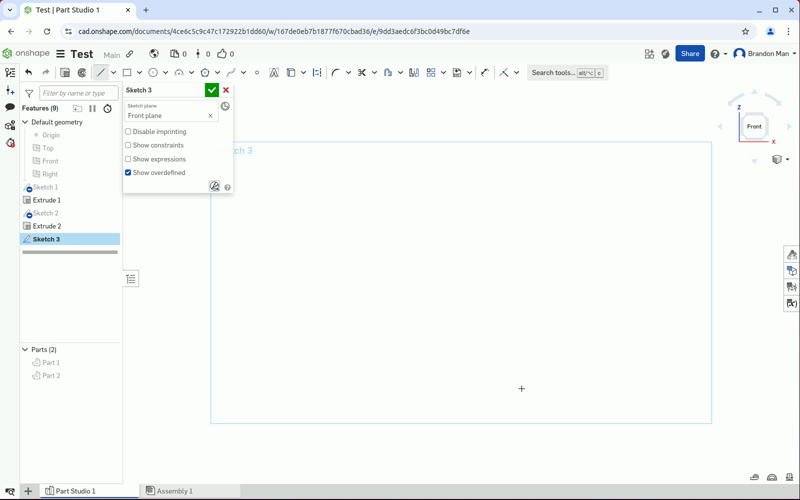
key_up(shift)
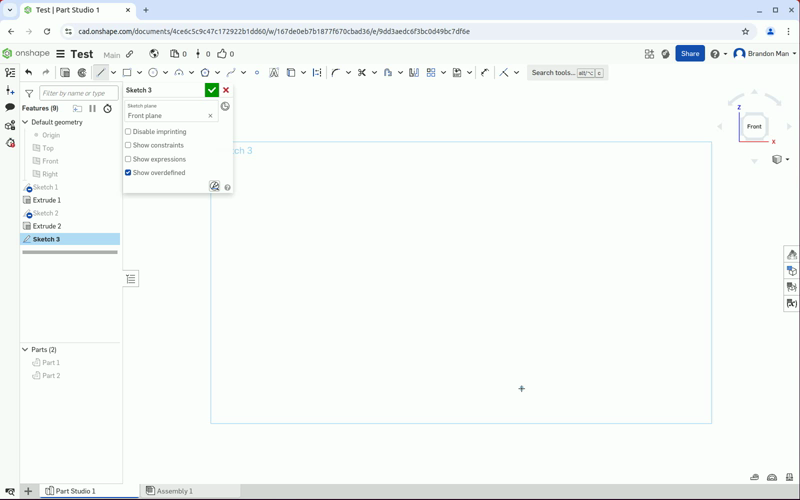
key_down(shift)
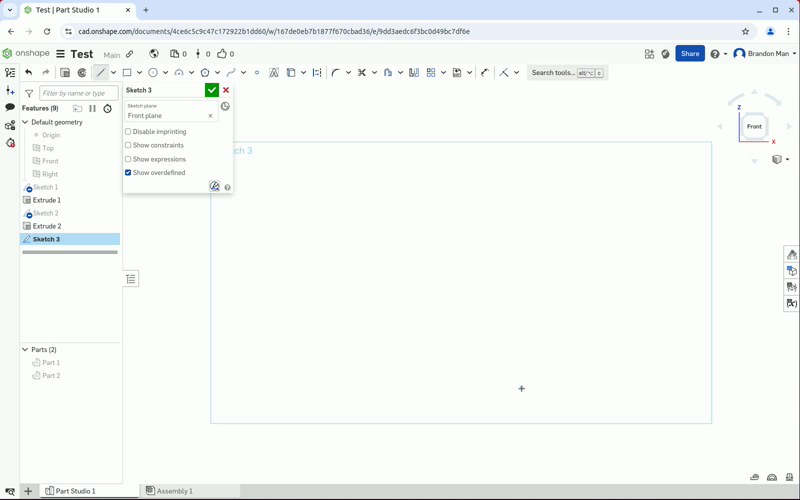
mouse_move(551, 388)
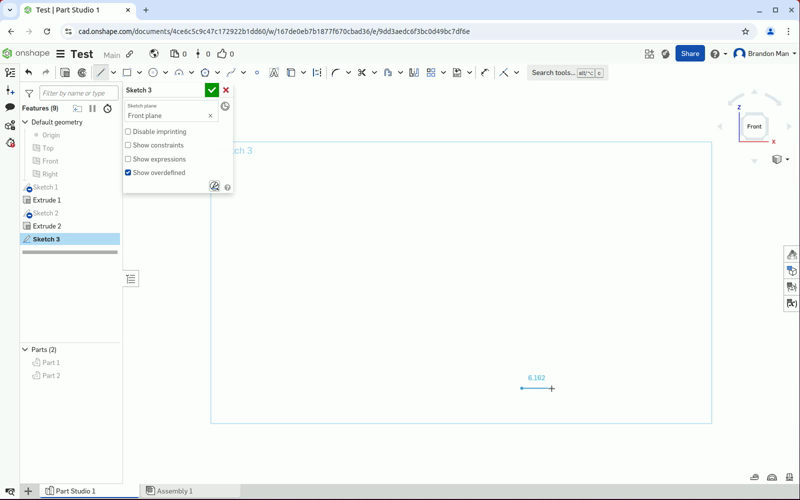
mouse_move(573, 388)
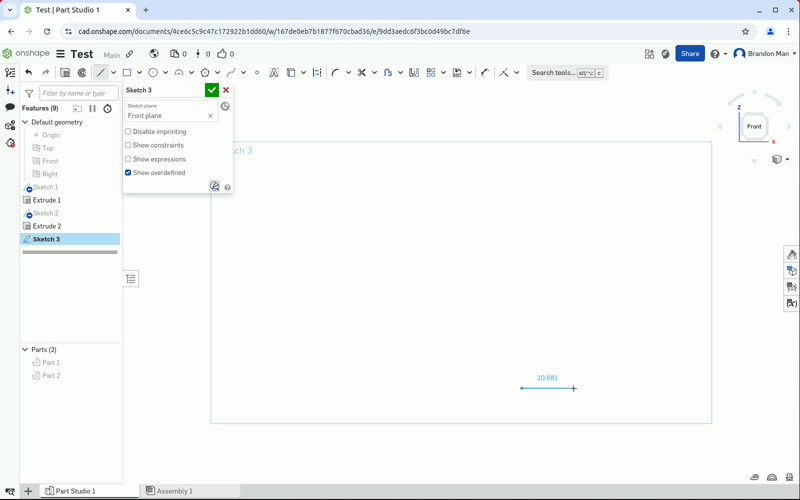
click(573, 388)
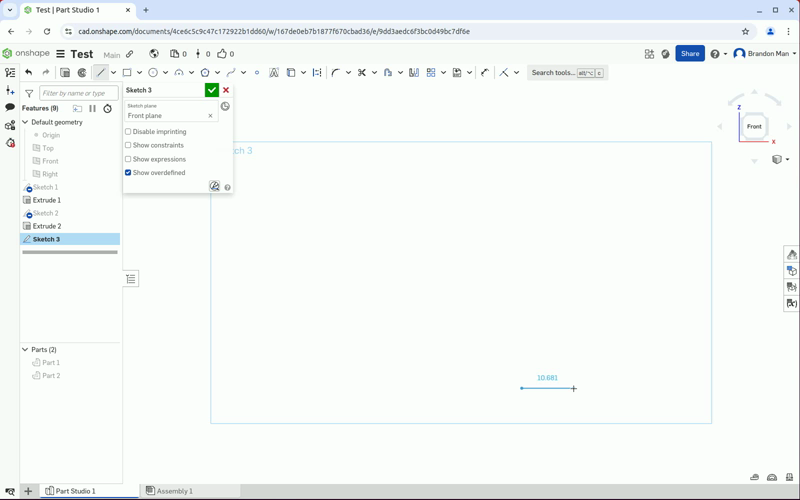
key_up(shift)
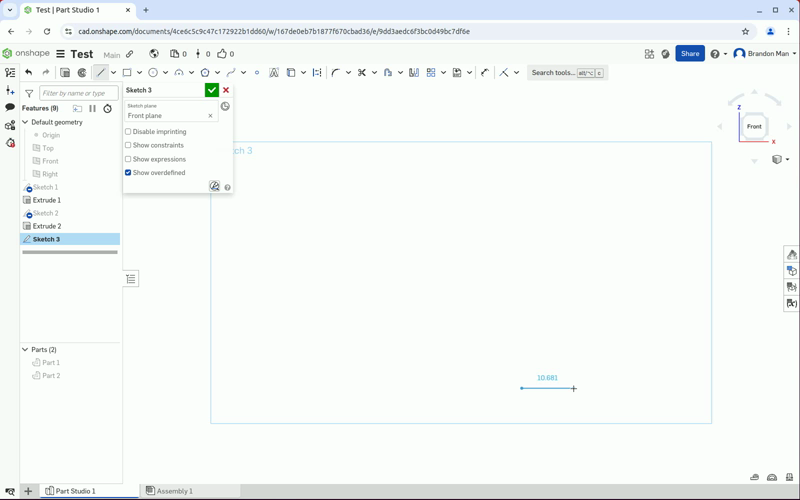
key_down(shift)
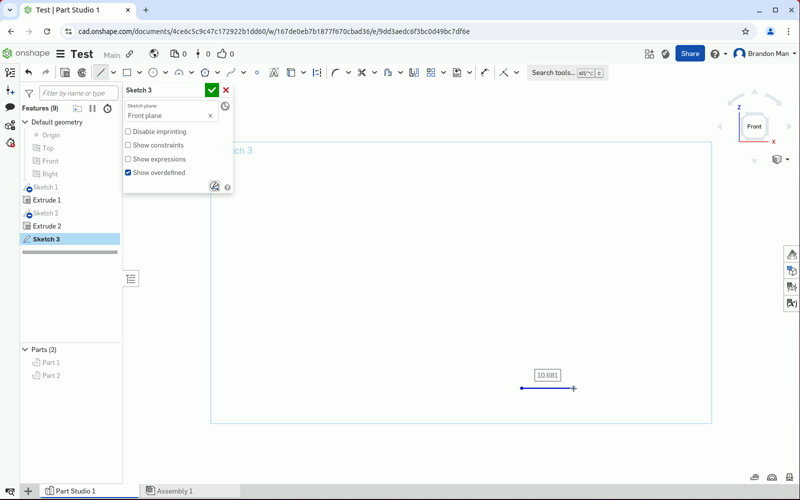
mouse_move(589, 388)
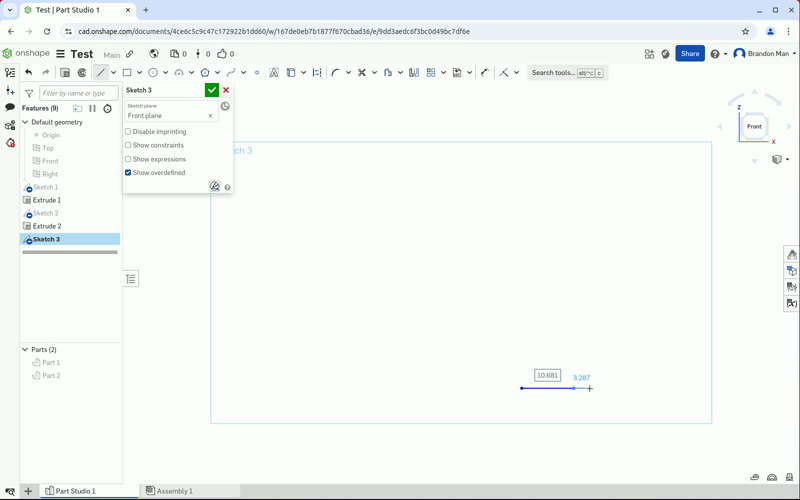
mouse_move(573, 346)
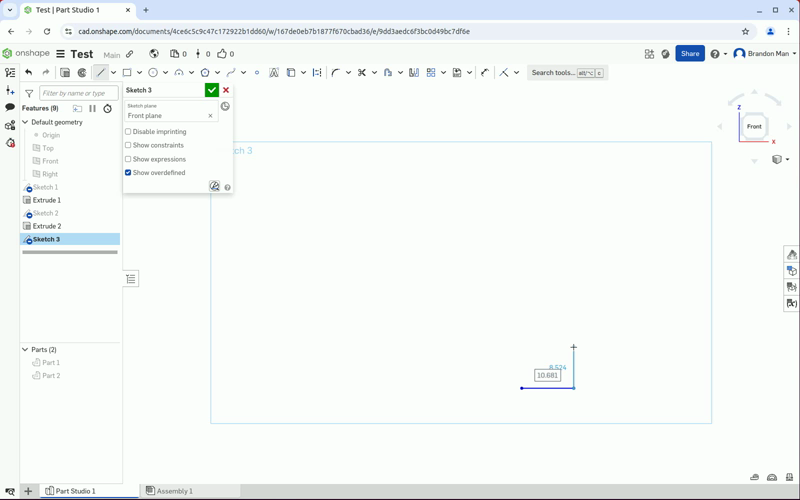
click(573, 346)
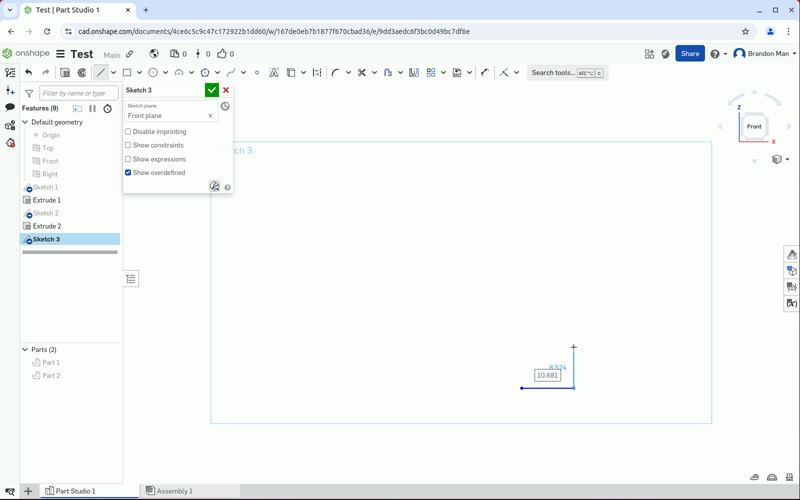
key_up(shift)
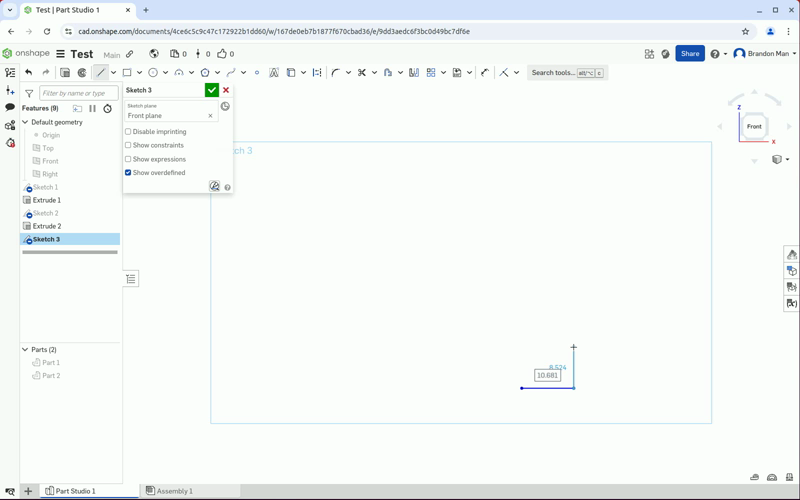
key_down(shift)
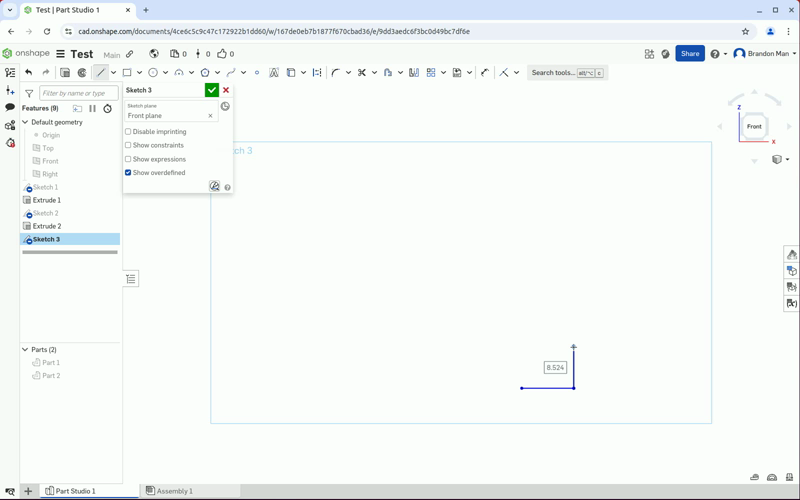
mouse_move(589, 346)
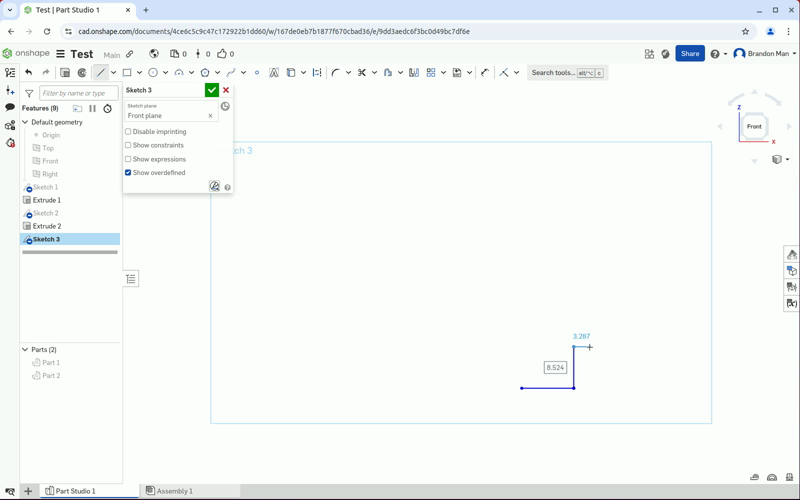
mouse_move(521, 346)
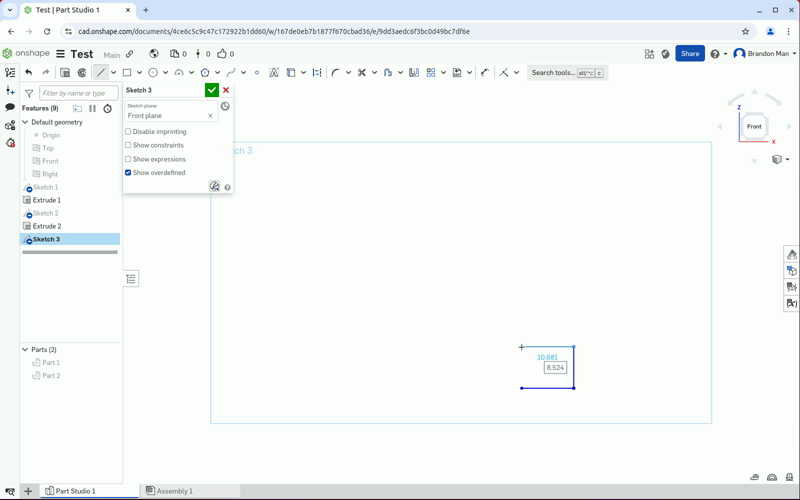
click(521, 346)
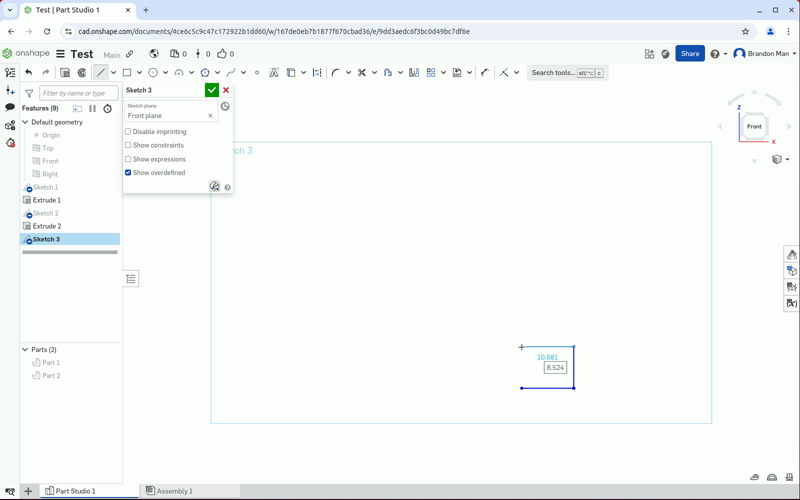
key_up(shift)
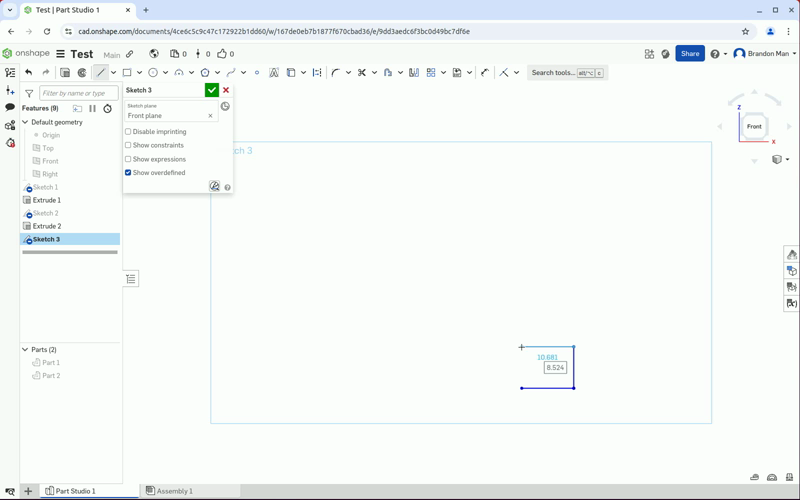
mouse_move(551, 346)
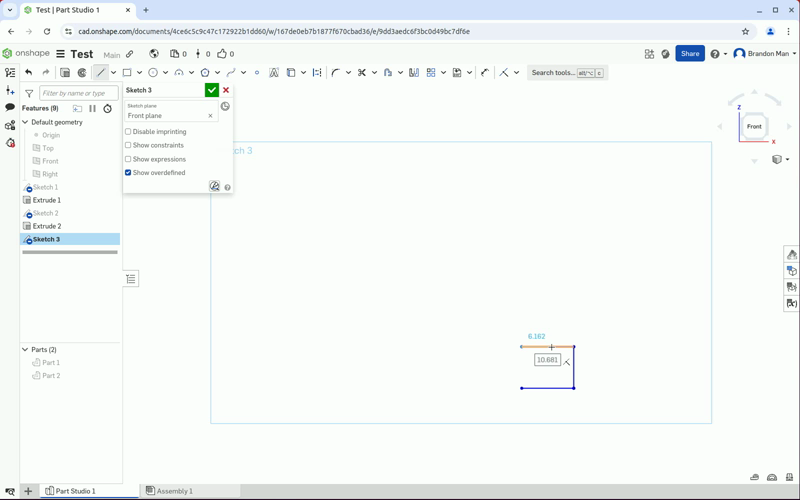
key_down(shift)
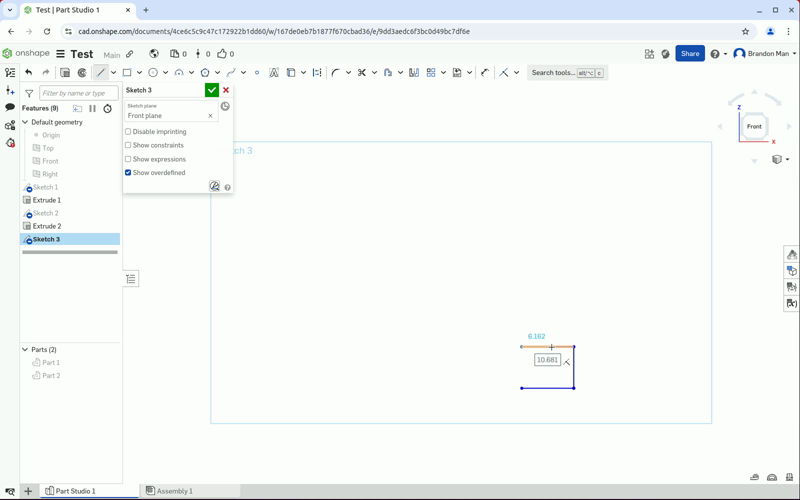
mouse_move(521, 388)
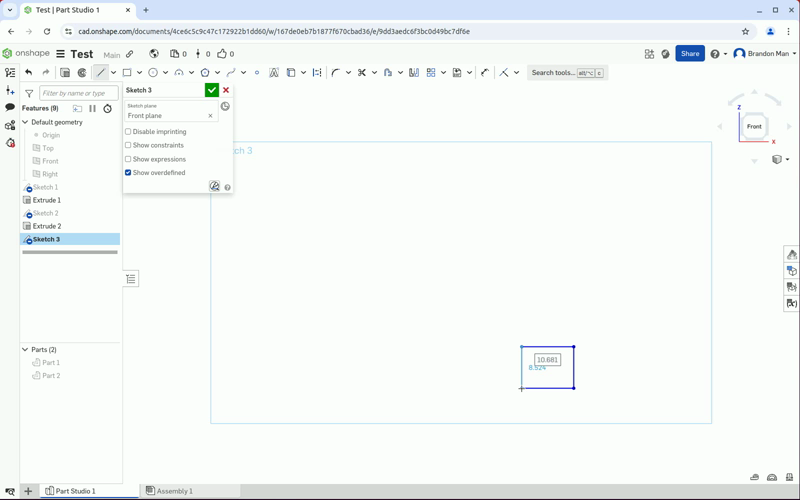
key_up(shift)
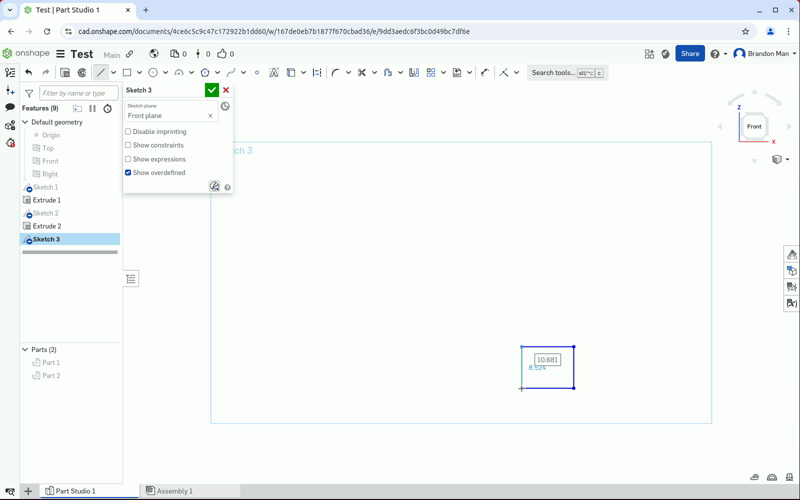
click(521, 388)
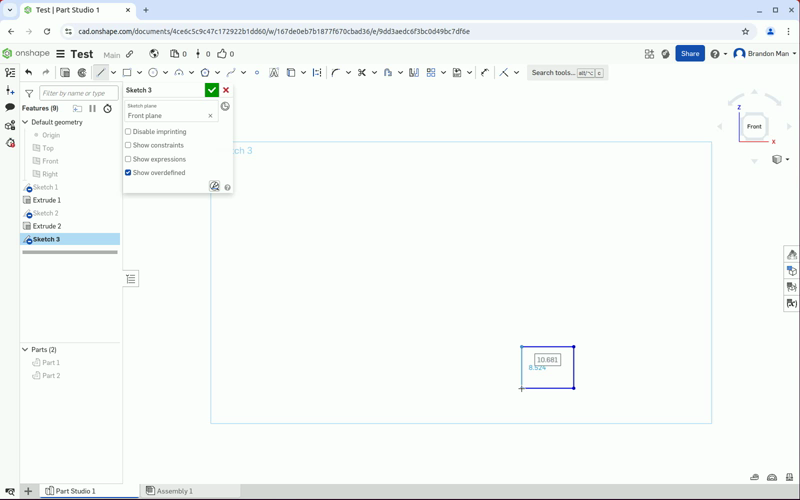
key(esc)
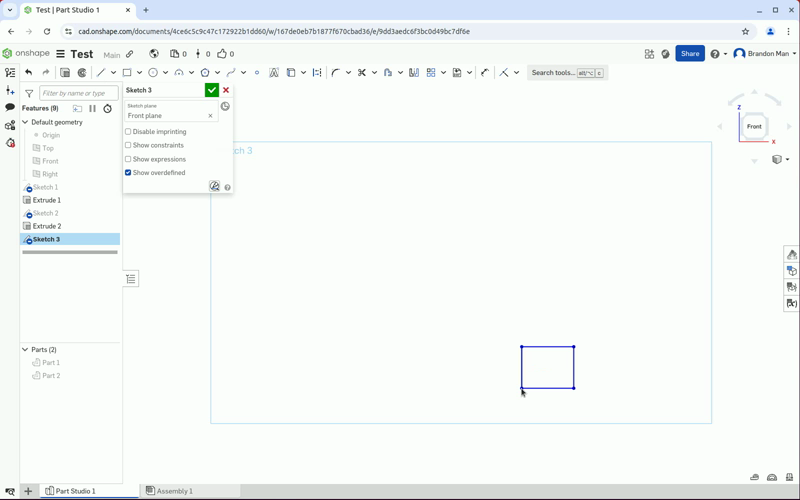
mouse_move(549, 371)
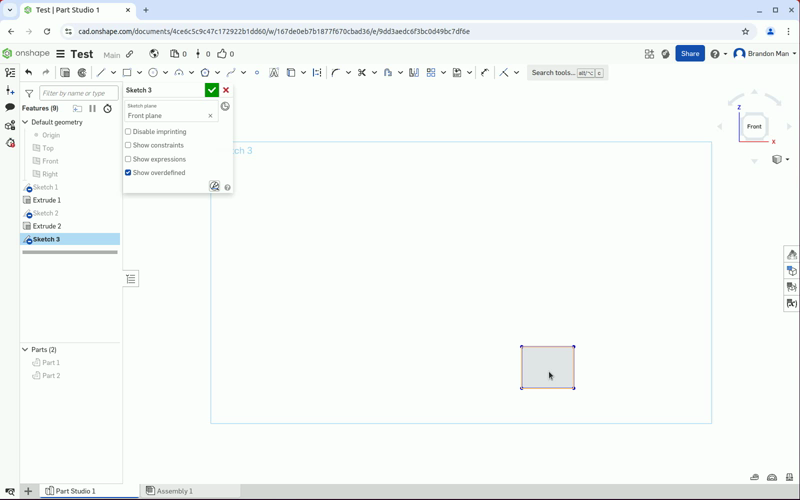
click(549, 371)
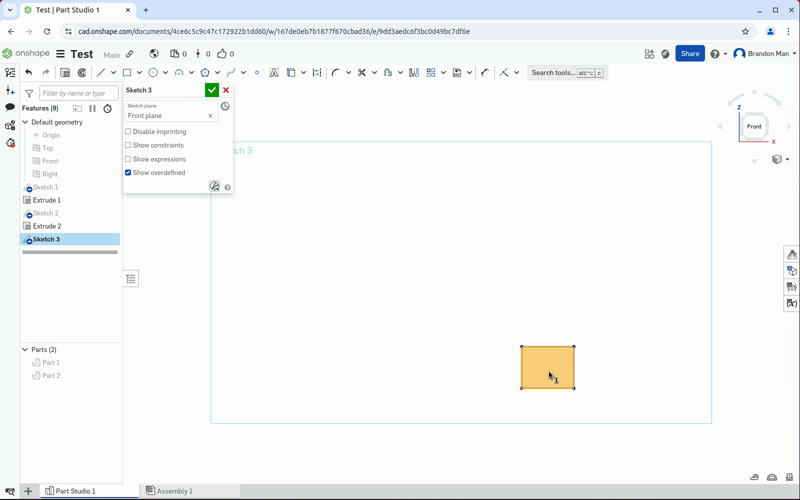
mouse_move(73, 352)
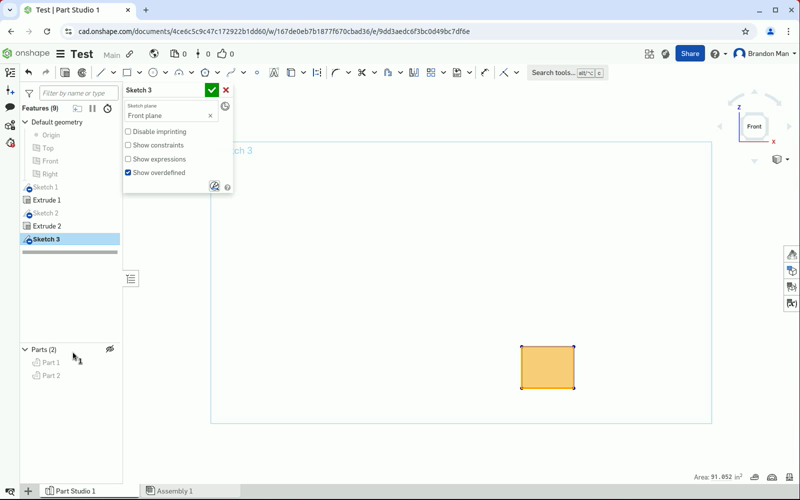
key(shift+y)
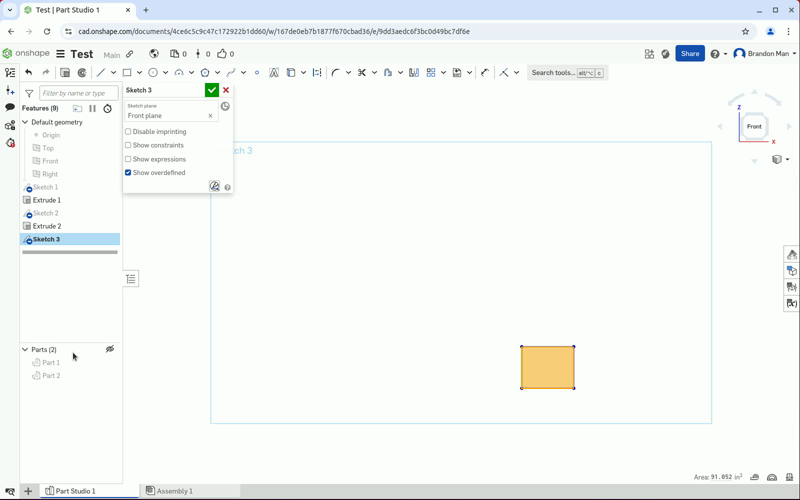
key(shift+e)
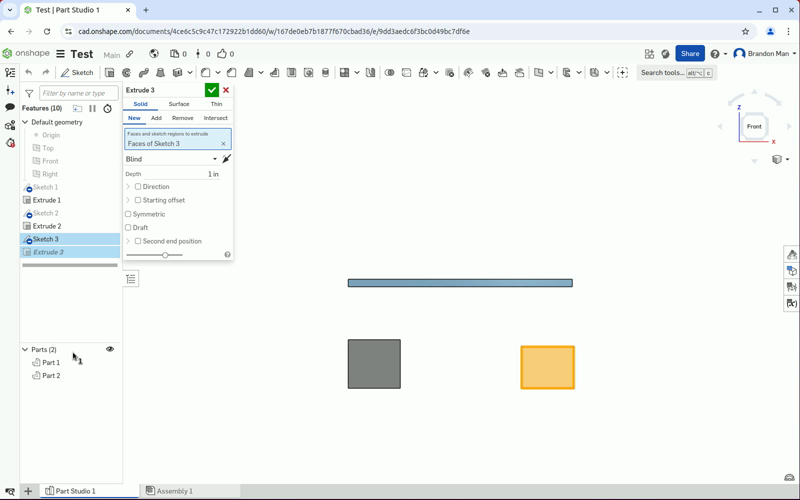
mouse_move(143, 106)
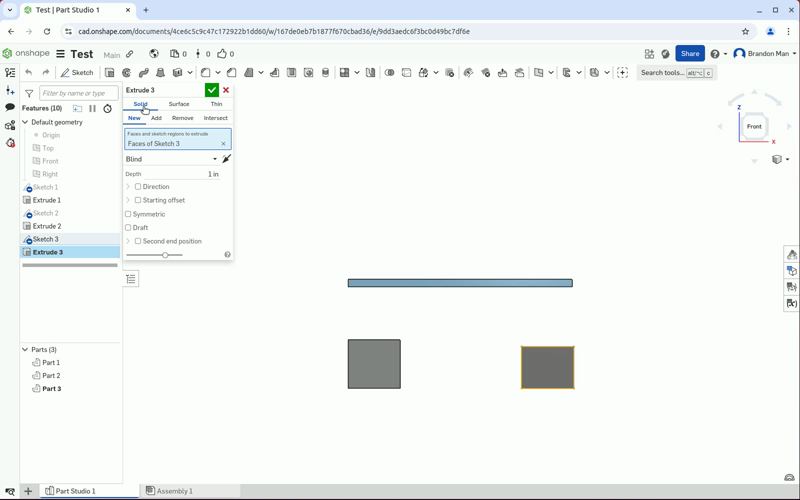
click(143, 106)
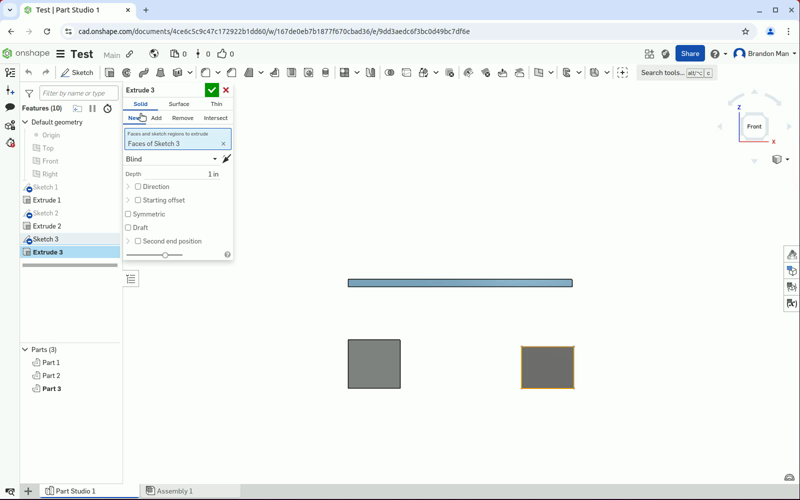
mouse_move(137, 120)
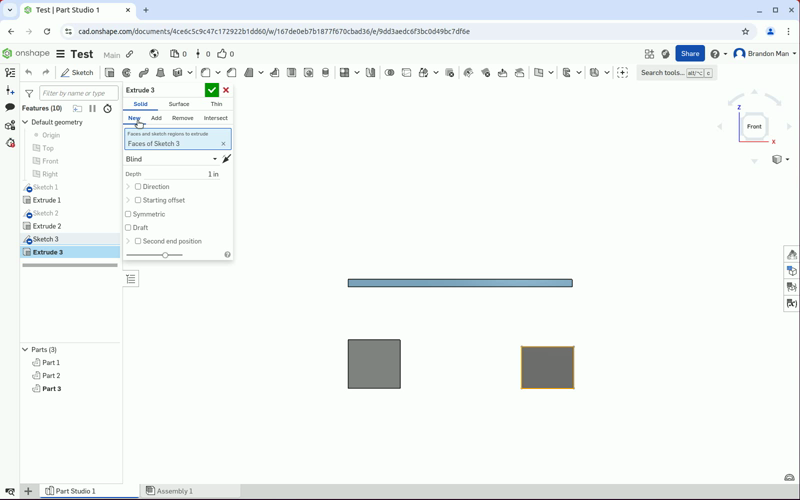
click(137, 120)
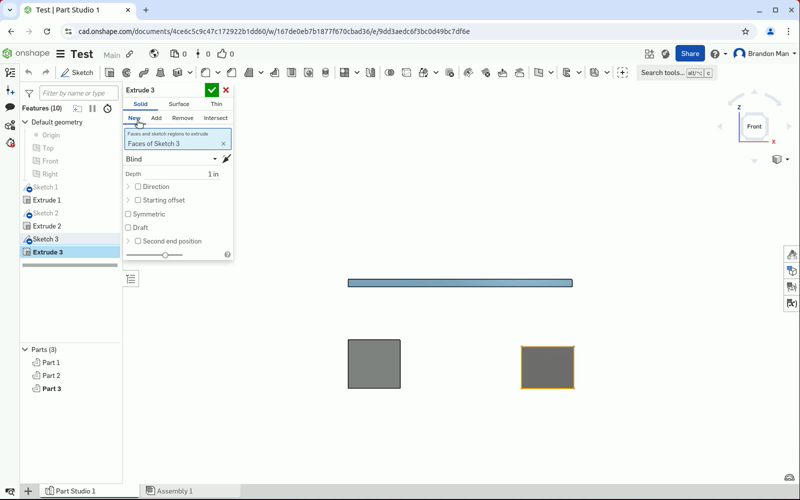
key(tab, 4)
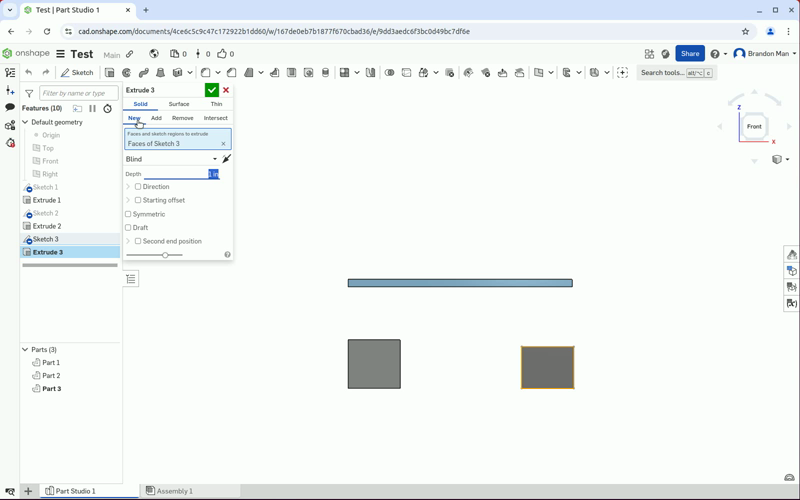
text(17.572)
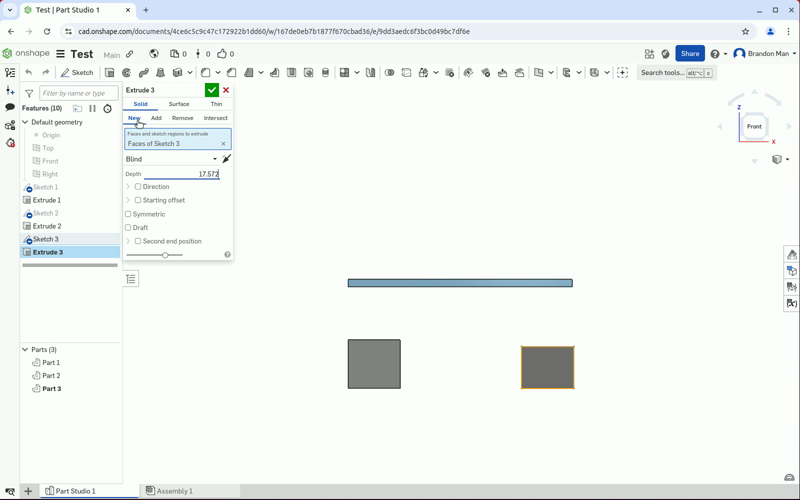
key(enter)
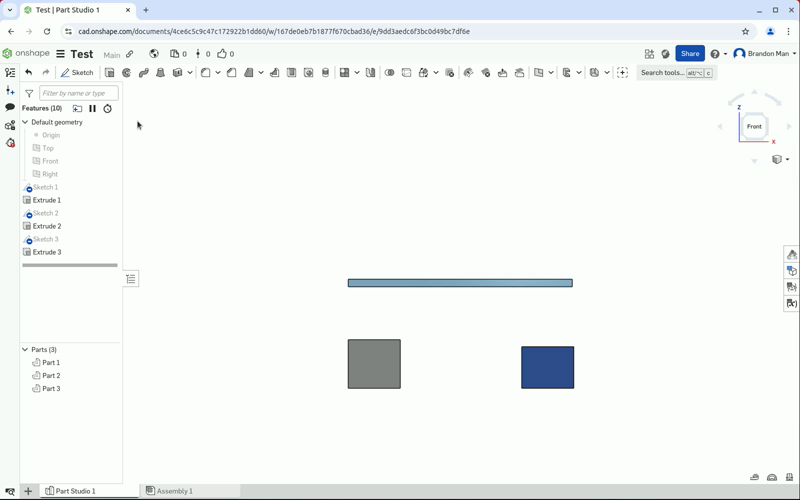
key(shift+h)
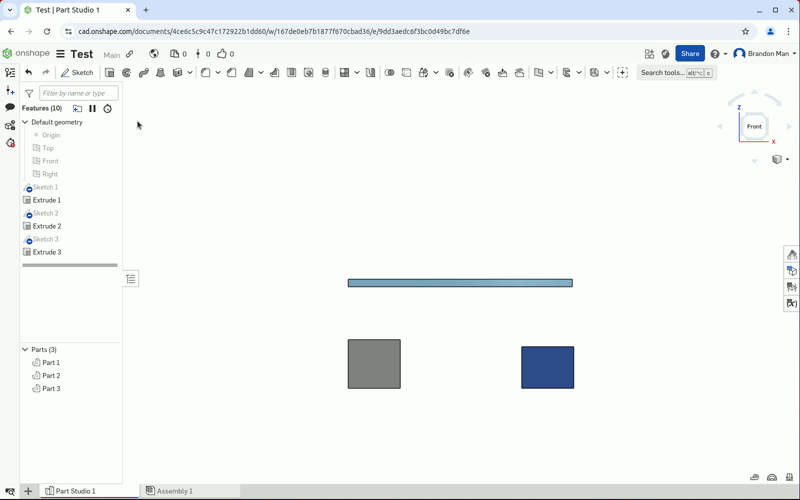
key(shift+h)
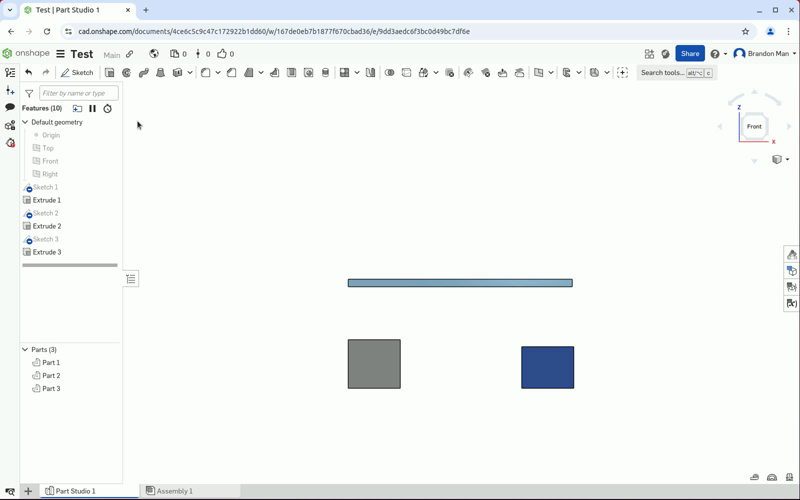
mouse_move(73, 189)
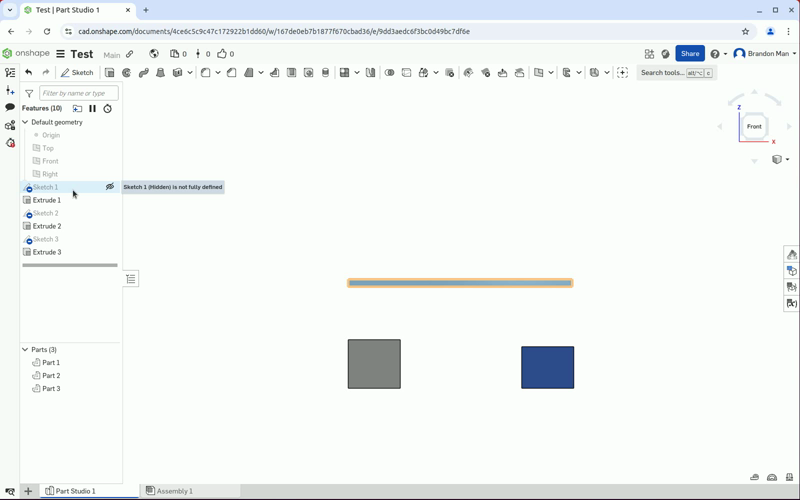
click(73, 189)
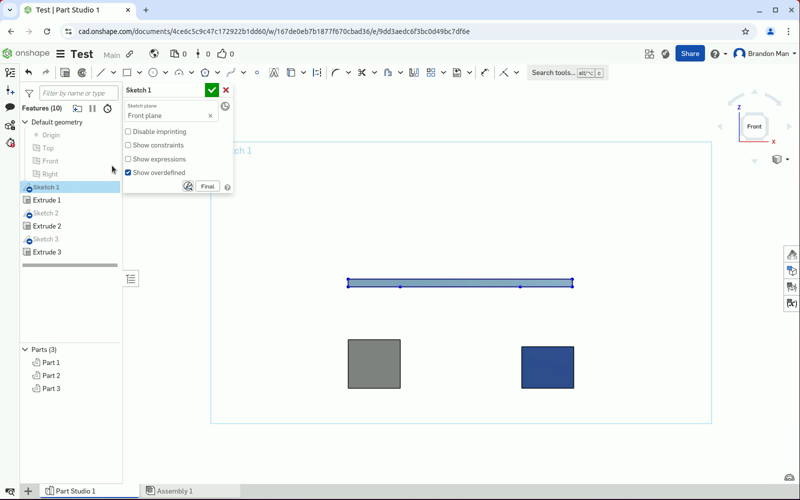
mouse_move(229, 92)
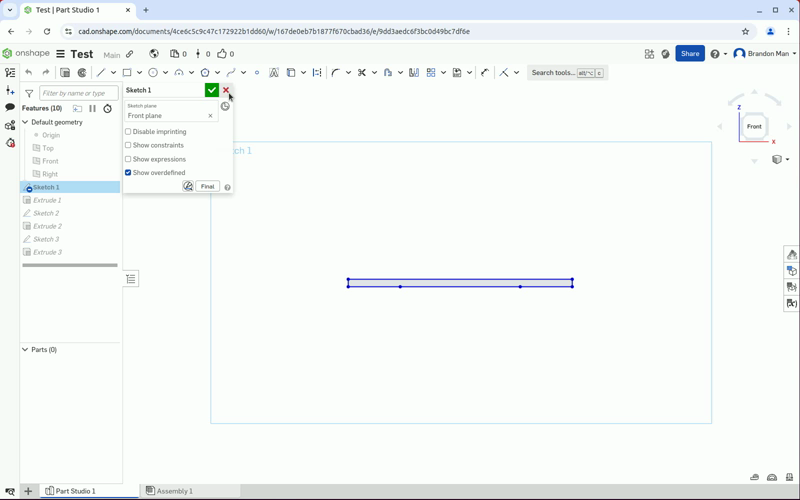
click(229, 92)
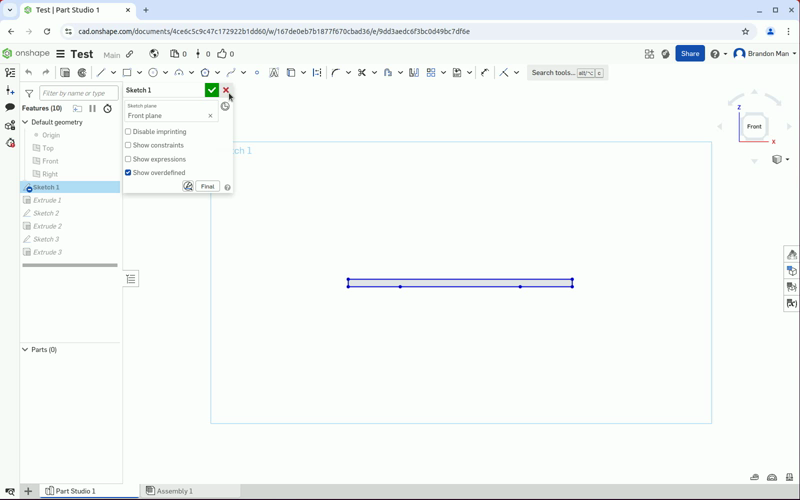
key(shift+s)
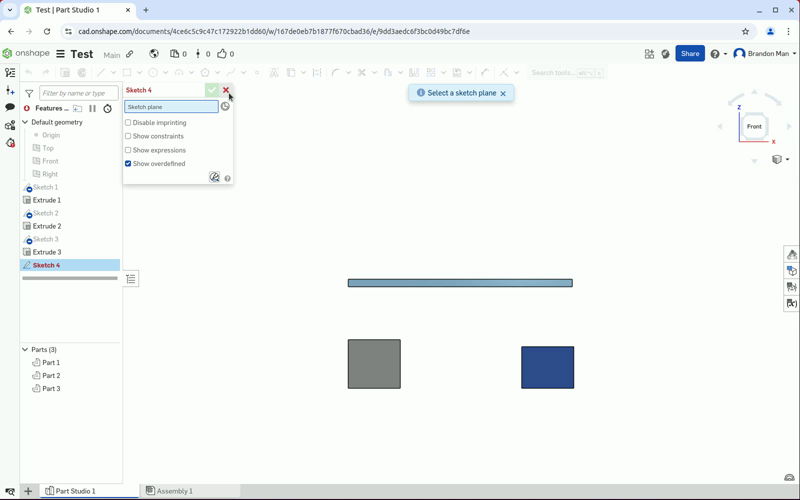
mouse_move(73, 163)
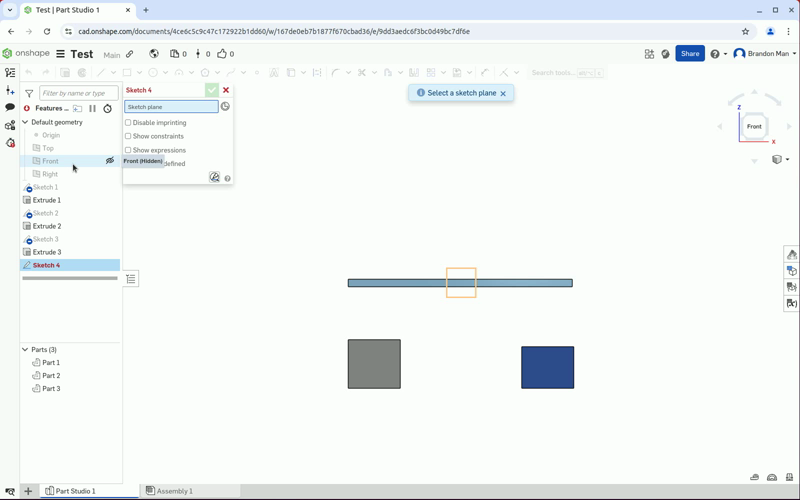
click(73, 163)
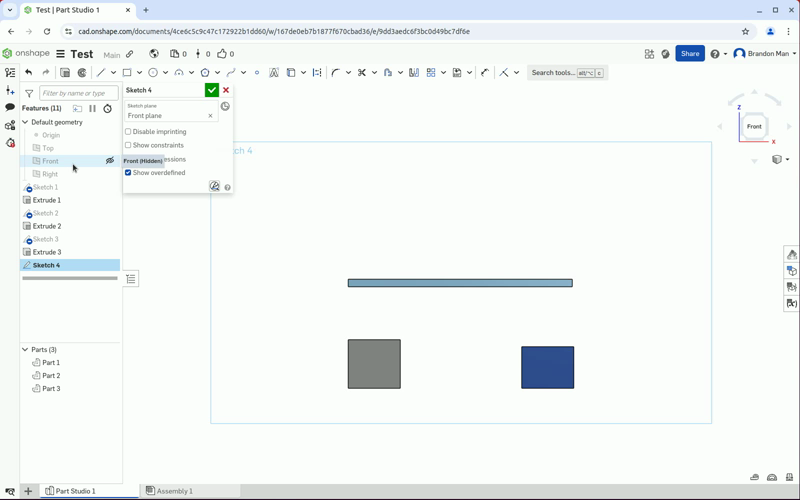
mouse_move(73, 352)
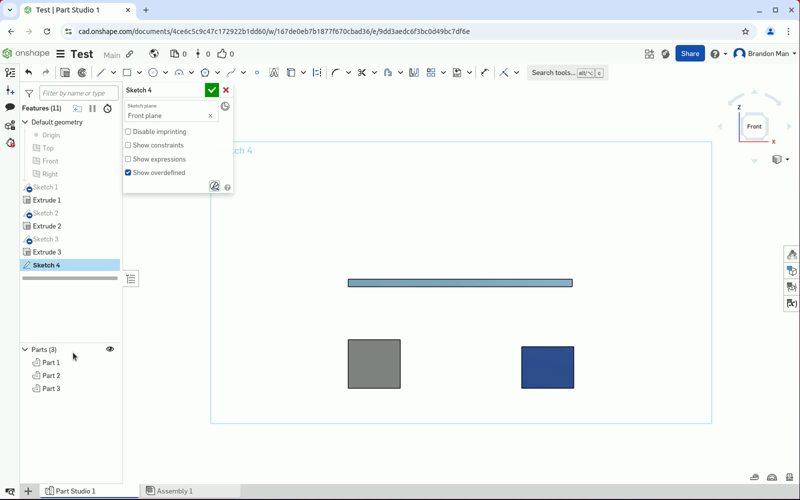
key(y)
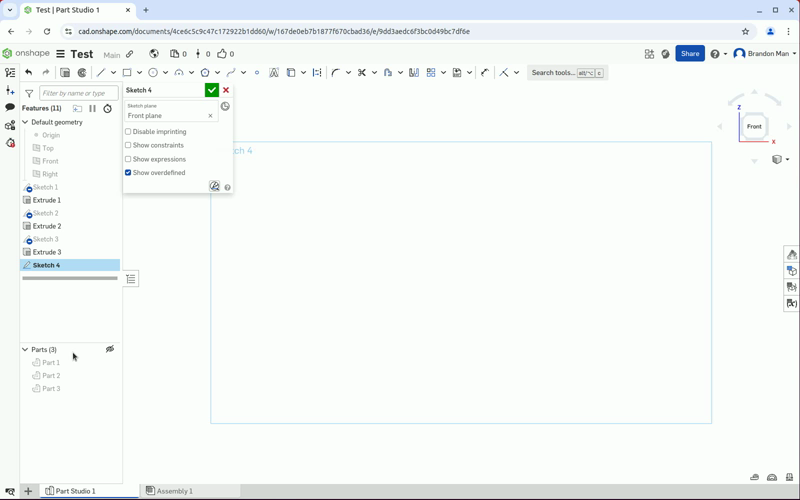
key(l)
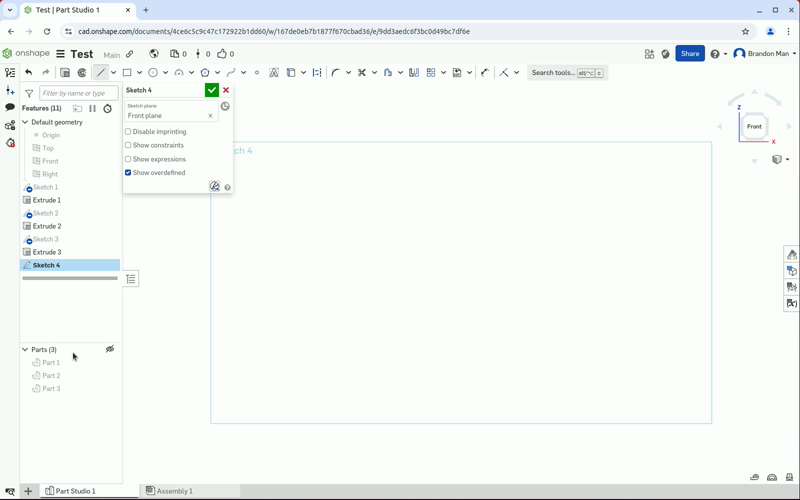
key_down(shift)
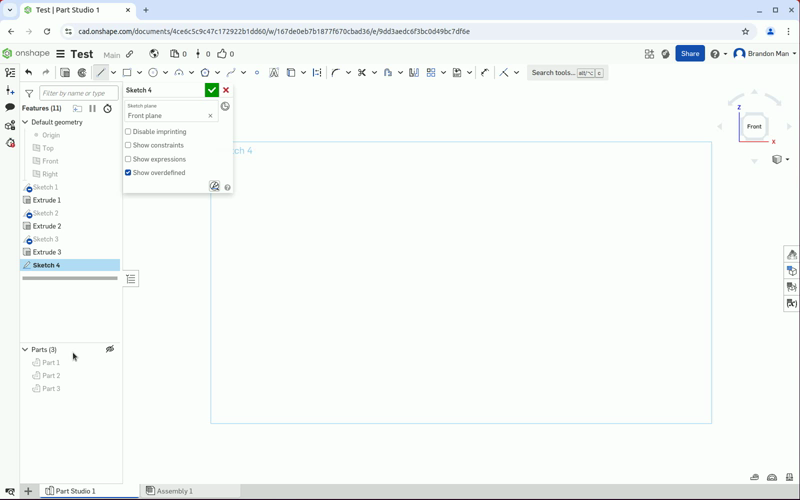
mouse_move(348, 286)
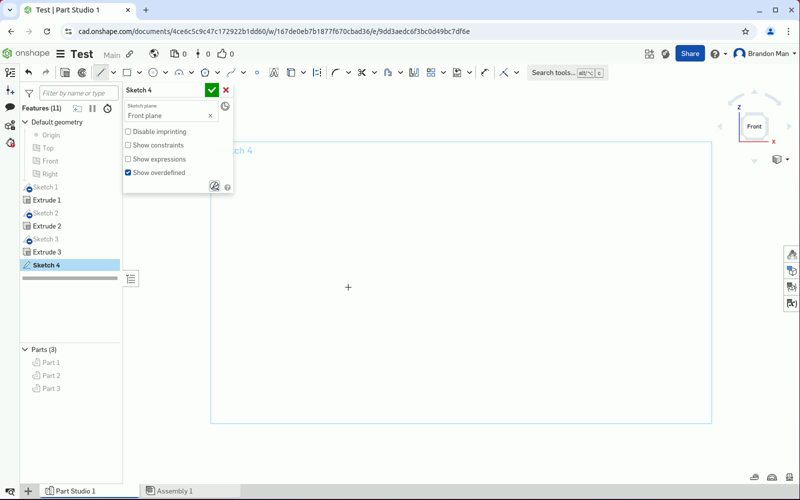
click(348, 286)
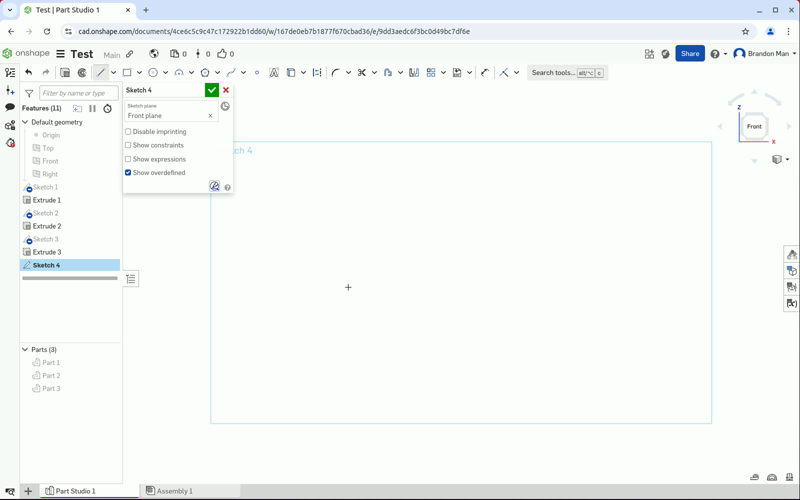
key_up(shift)
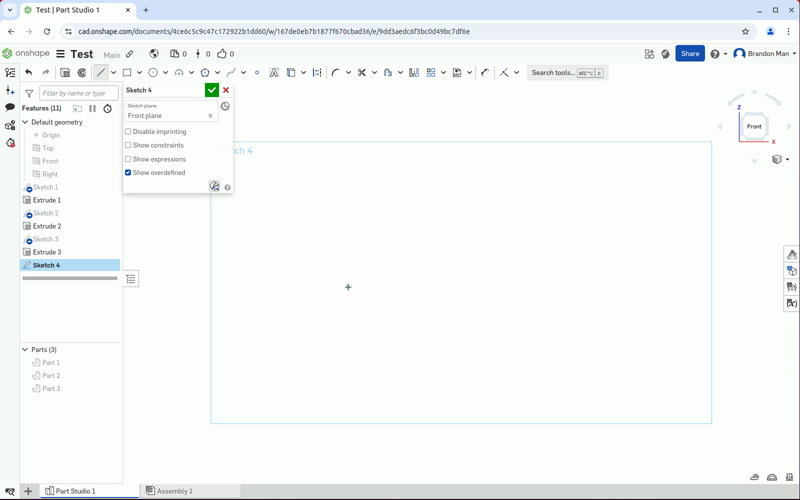
key_down(shift)
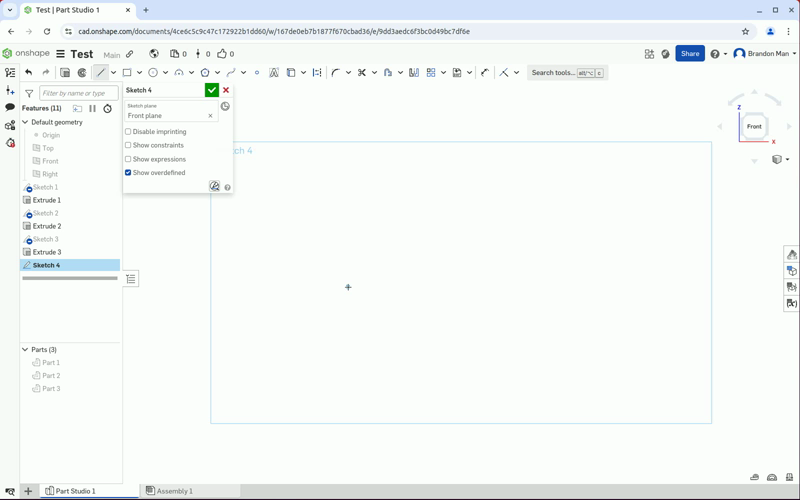
mouse_move(378, 286)
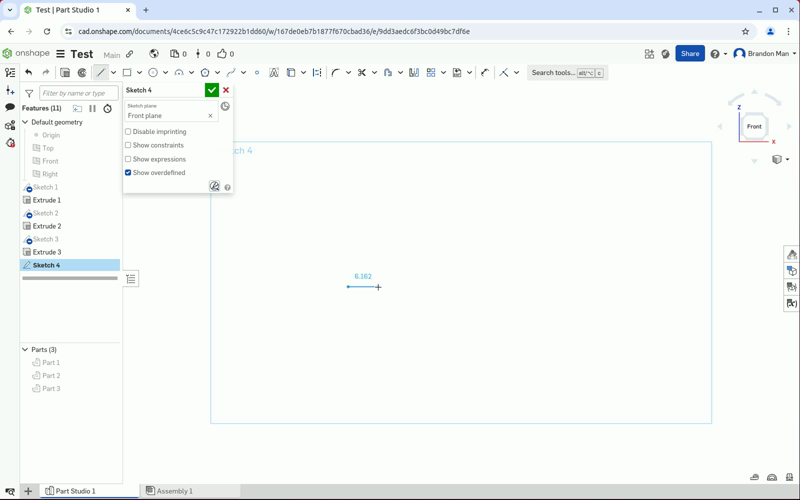
mouse_move(400, 286)
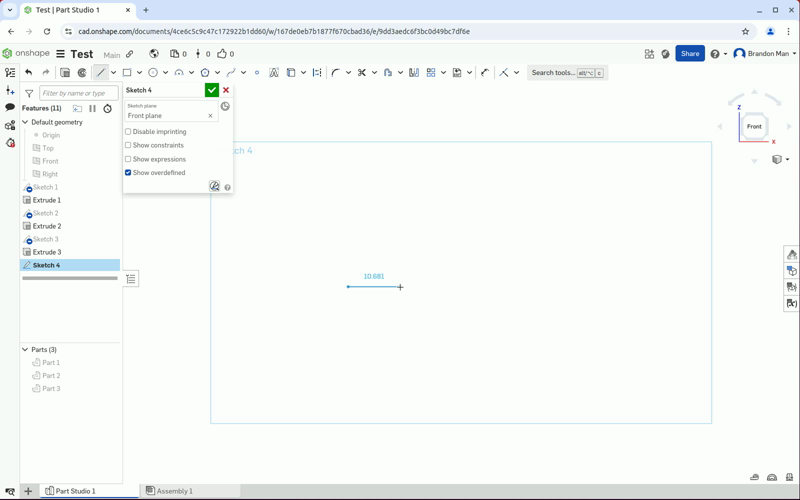
click(400, 286)
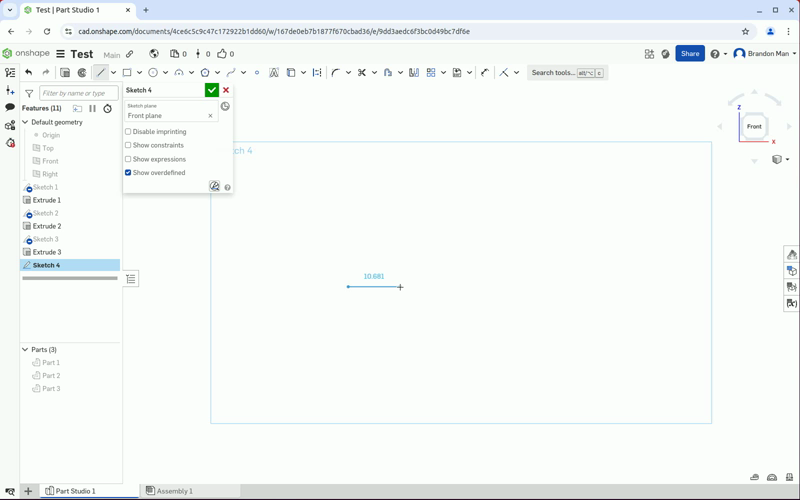
key_up(shift)
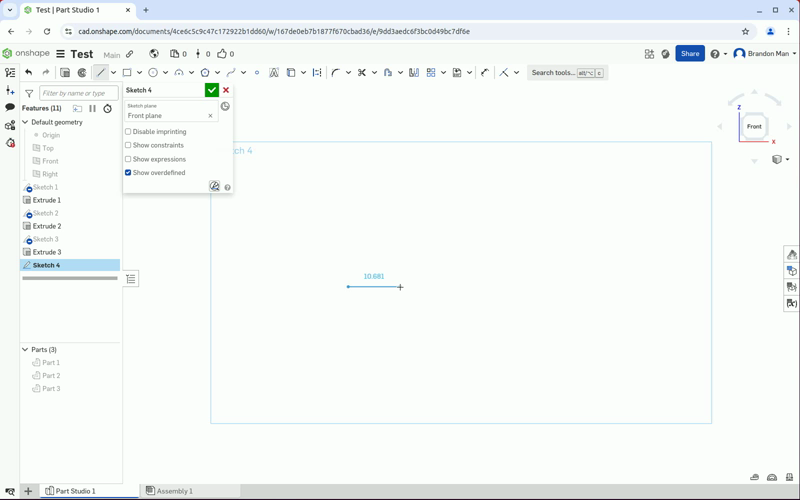
key_down(shift)
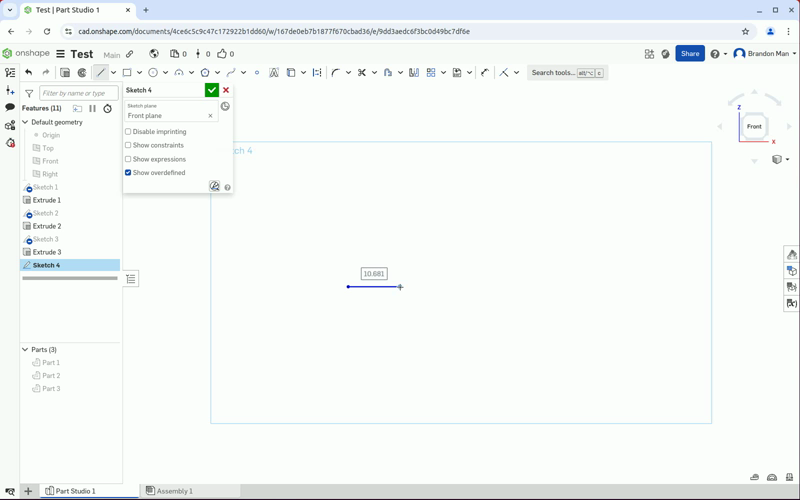
mouse_move(520, 286)
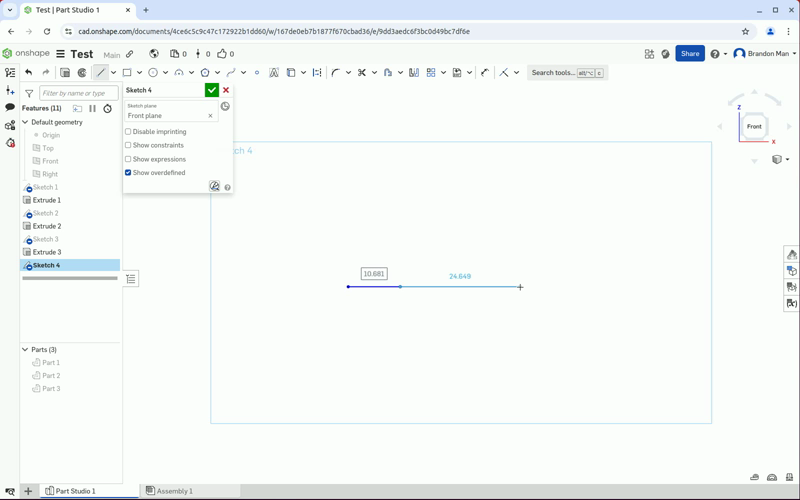
click(520, 286)
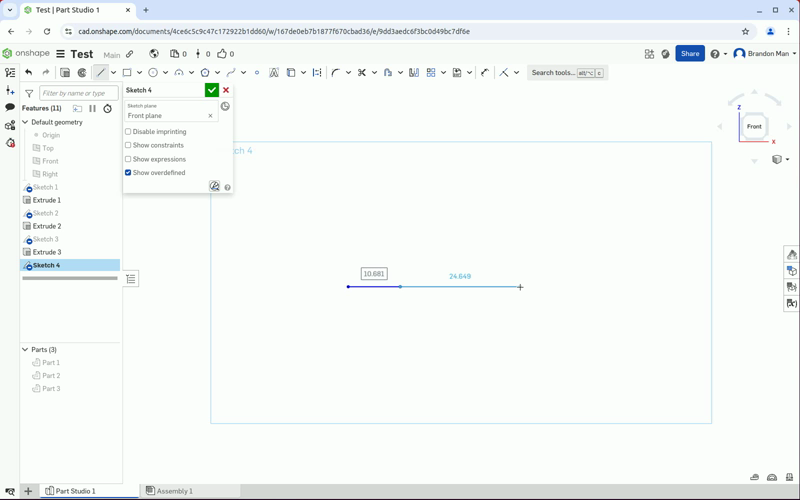
key_up(shift)
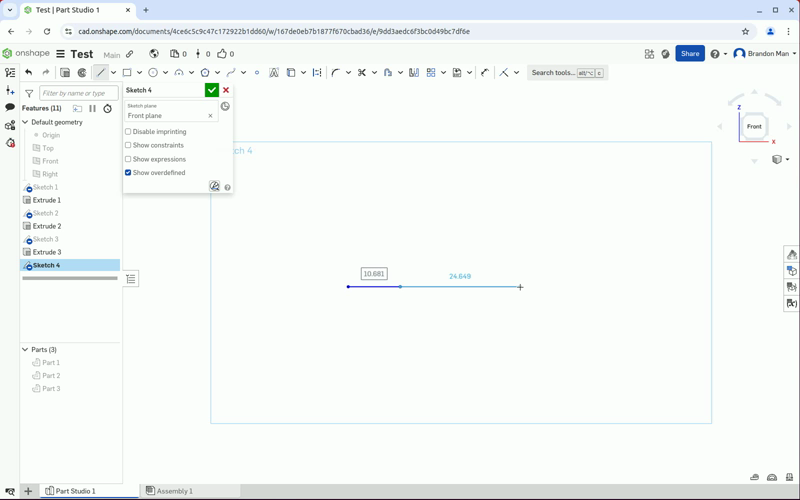
key_down(shift)
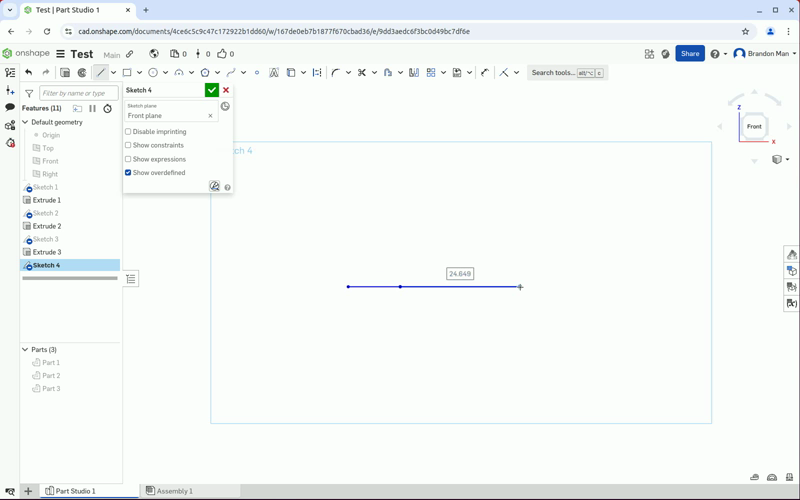
mouse_move(550, 286)
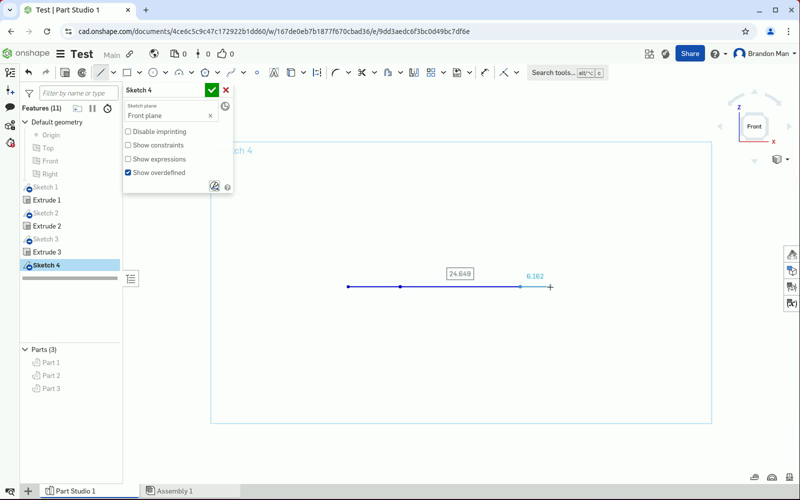
mouse_move(572, 286)
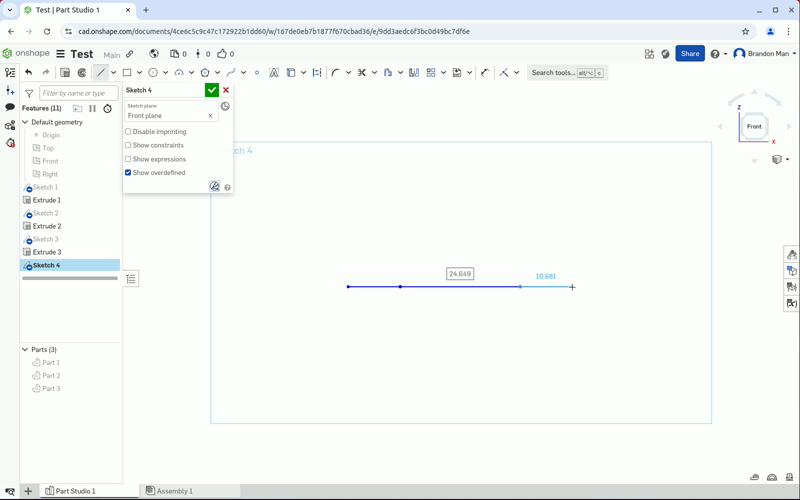
click(572, 286)
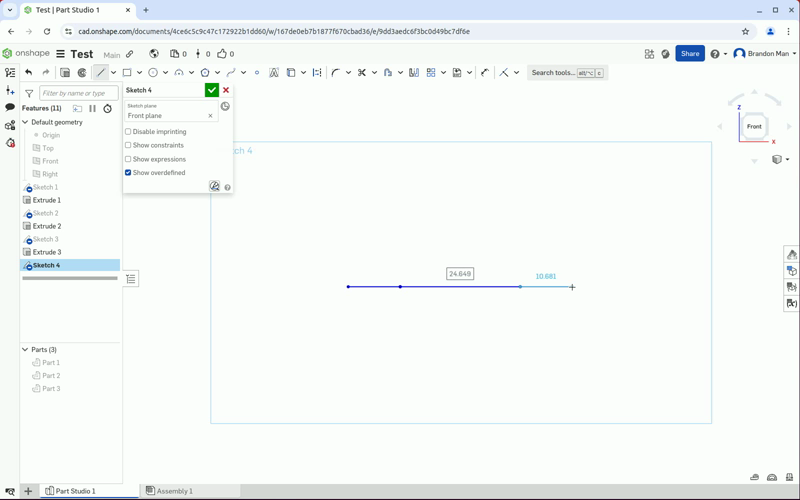
key_up(shift)
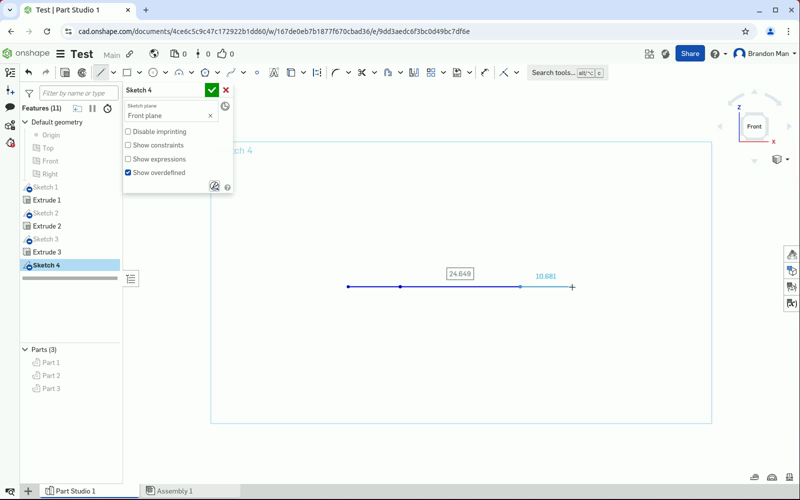
key_down(shift)
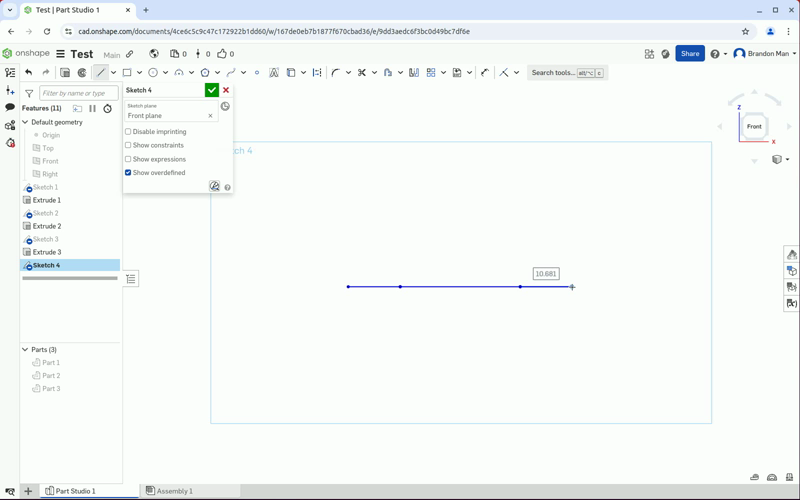
mouse_move(589, 286)
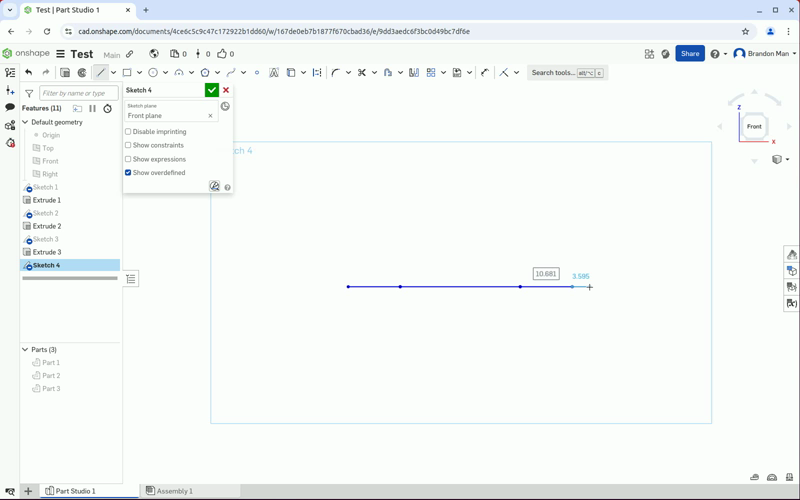
mouse_move(572, 279)
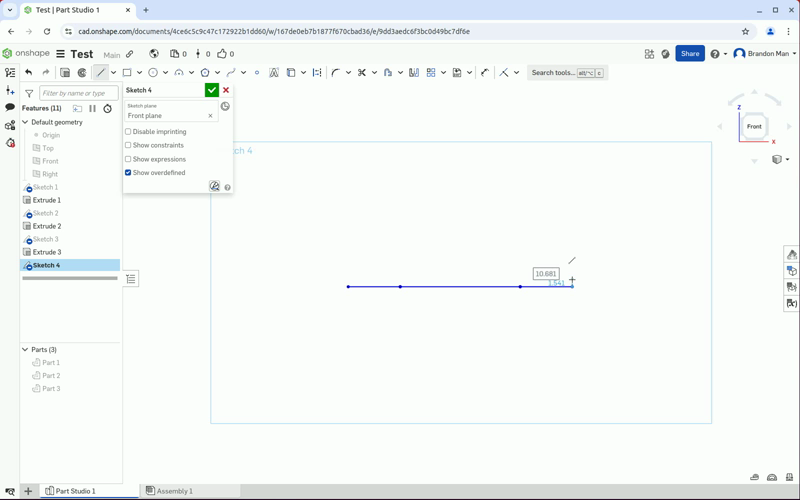
scroll(6)
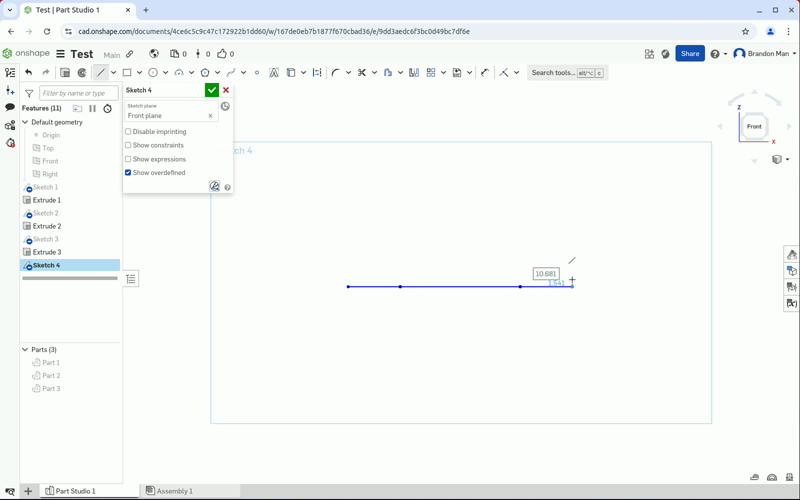
scroll(6)
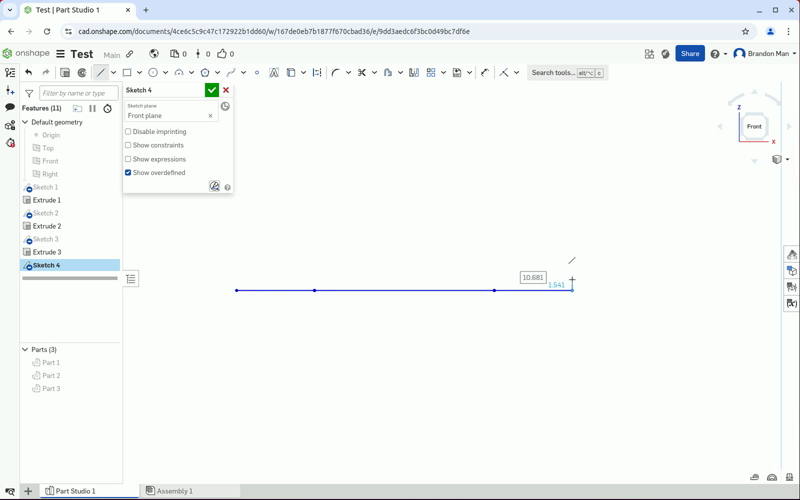
scroll(6)
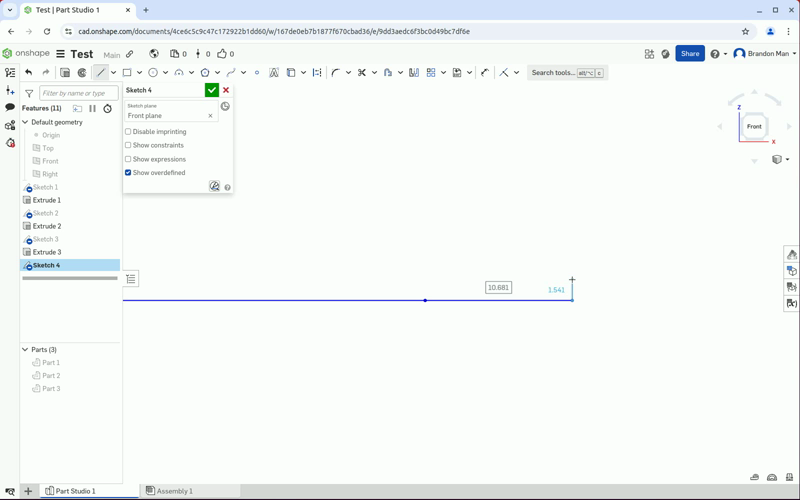
scroll(6)
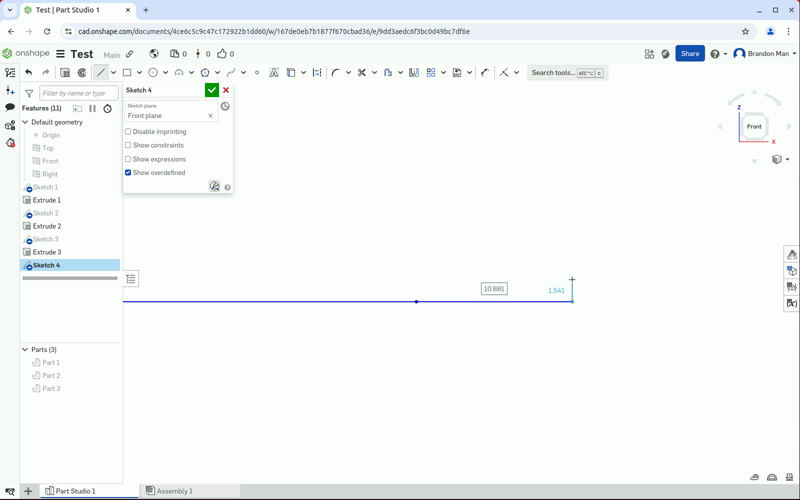
scroll(6)
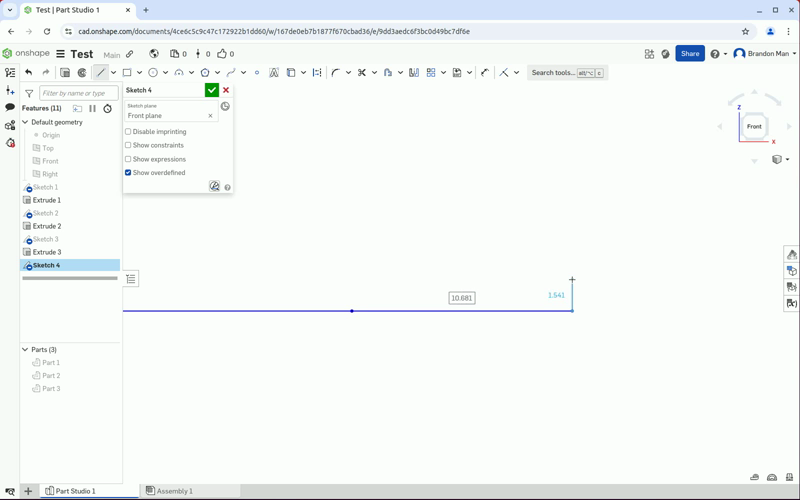
scroll(6)
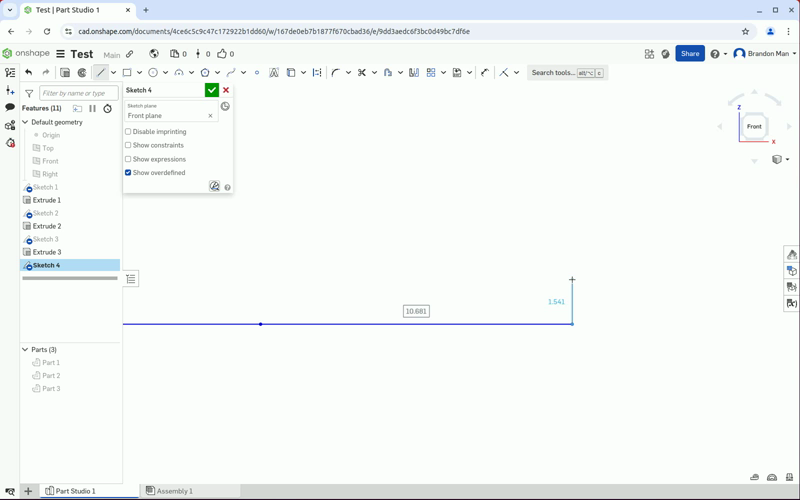
scroll(6)
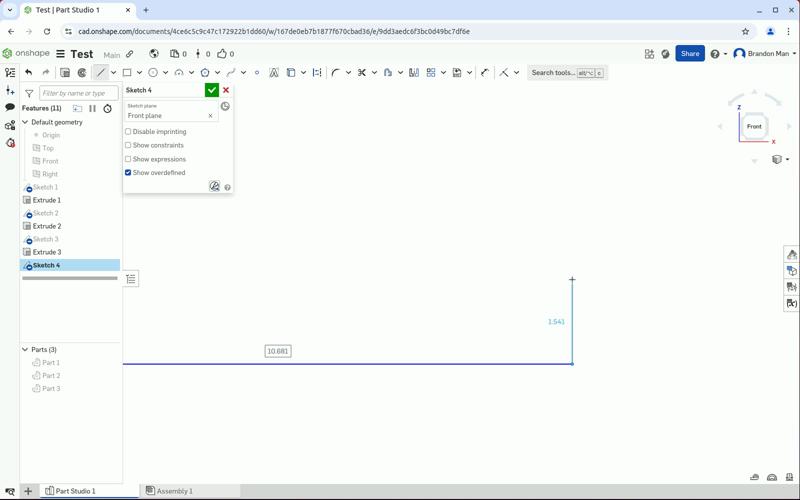
click(572, 279)
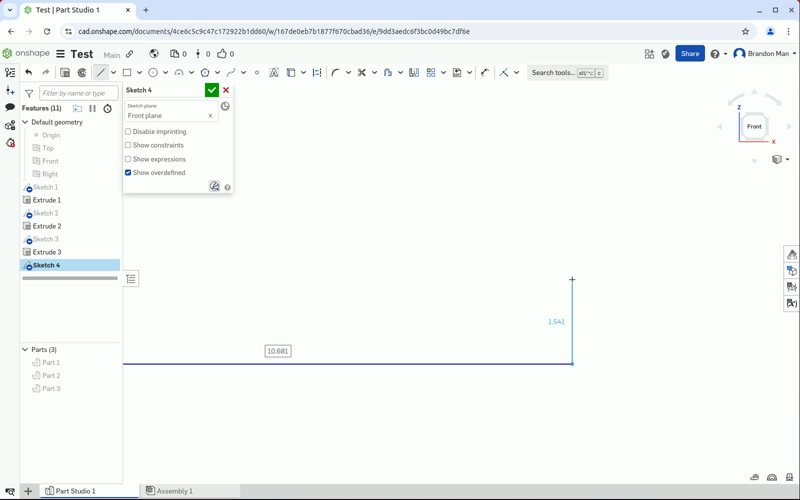
scroll(-6)
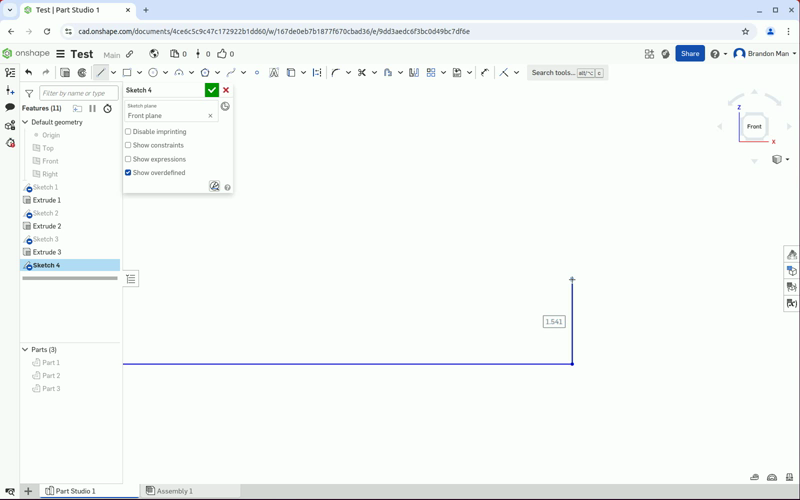
scroll(-6)
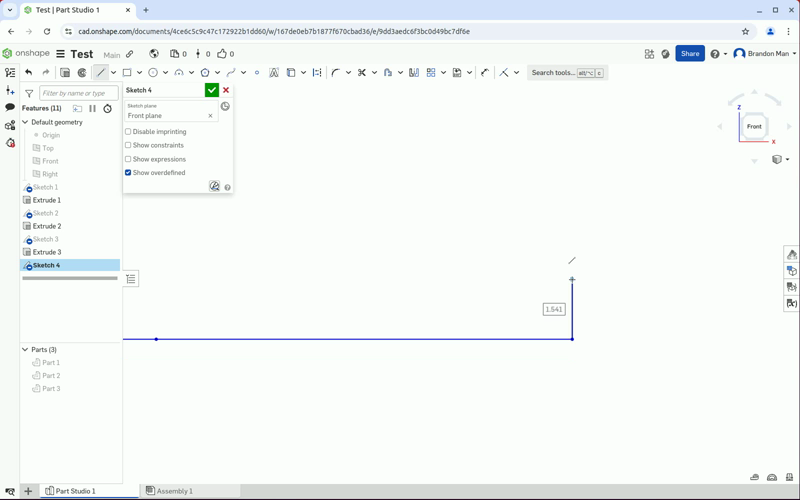
scroll(-6)
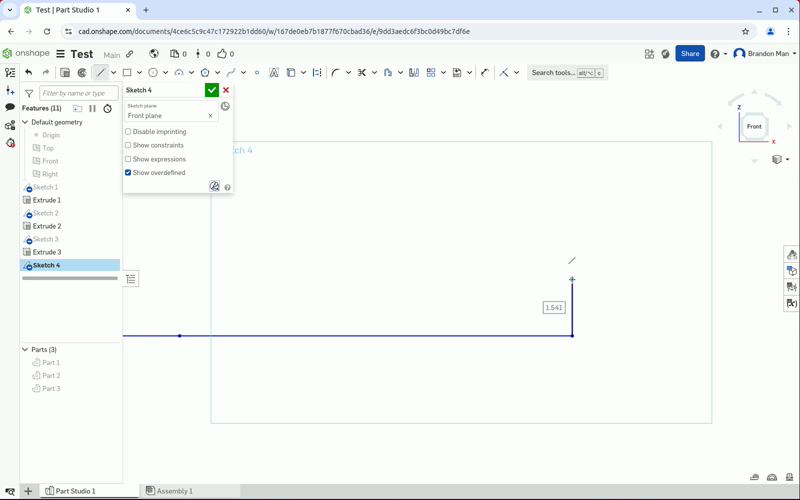
scroll(-6)
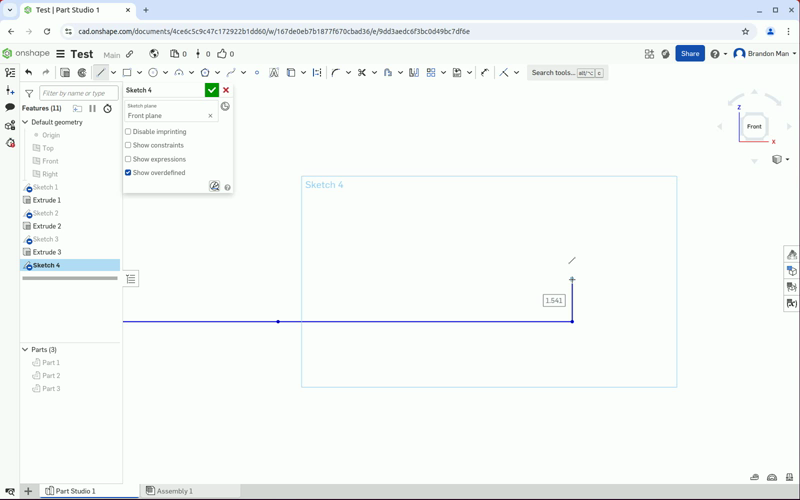
scroll(-6)
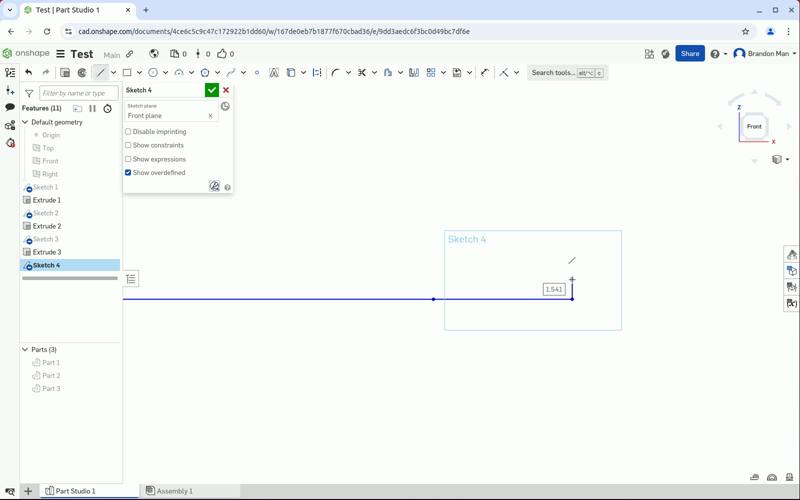
scroll(-6)
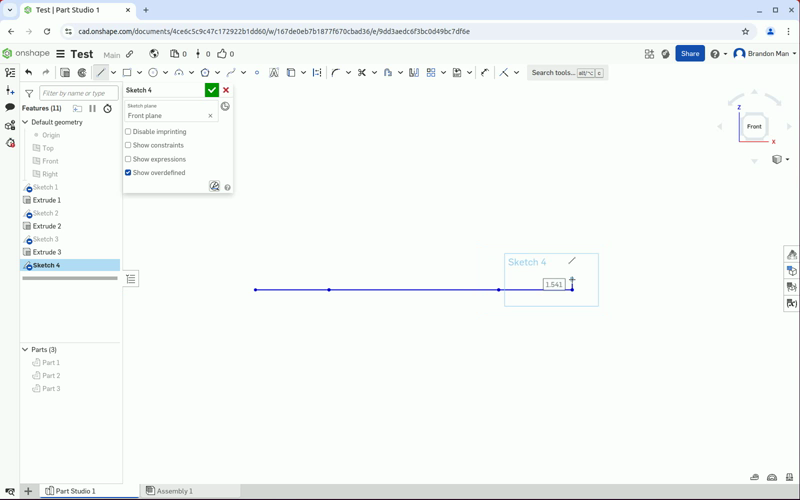
scroll(-6)
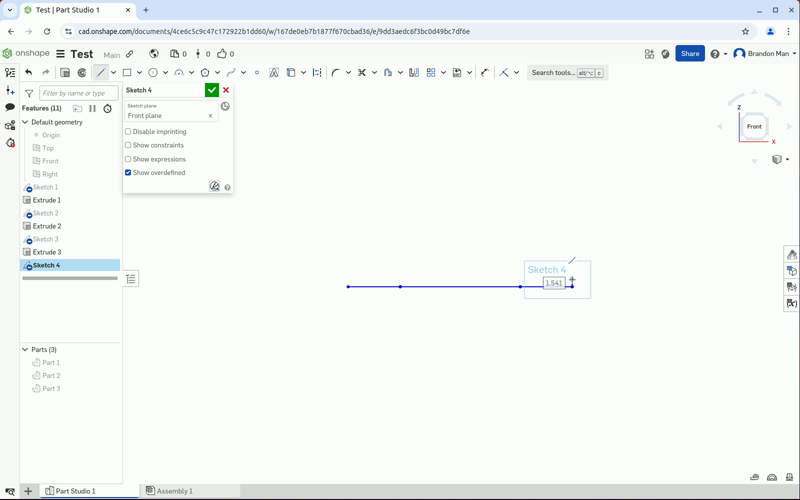
key_up(shift)
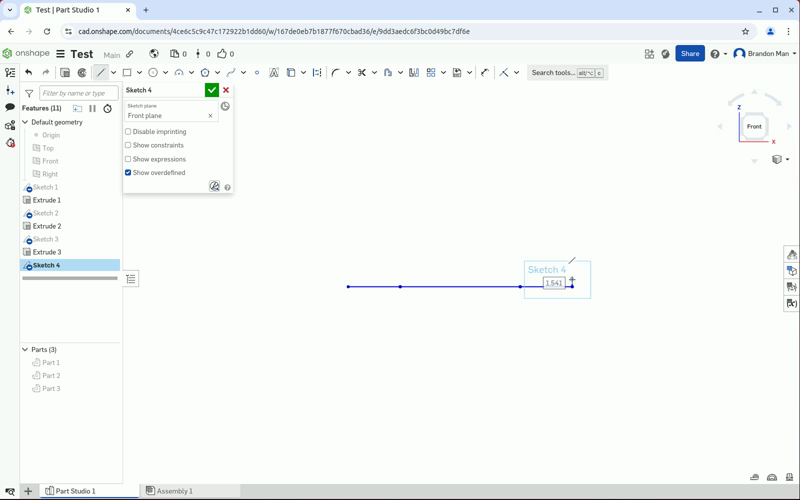
key_down(shift)
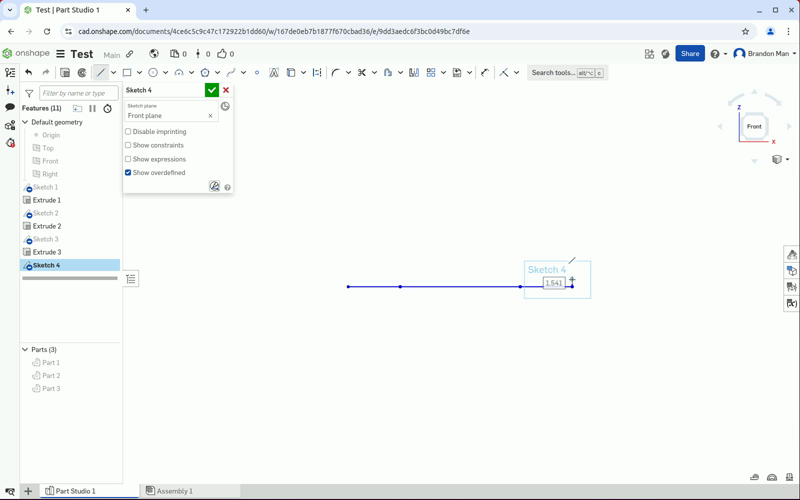
mouse_move(348, 279)
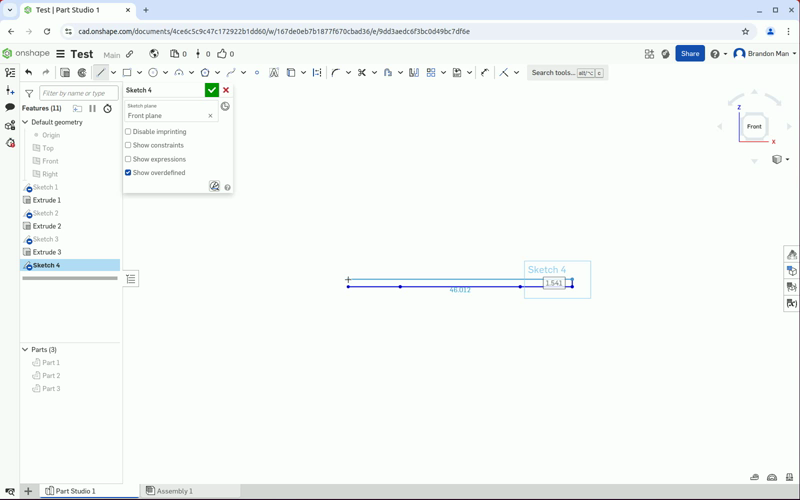
click(348, 279)
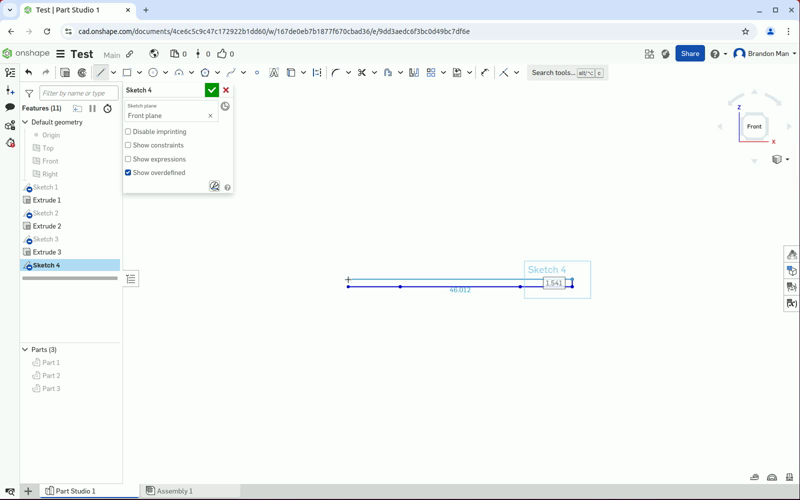
key_up(shift)
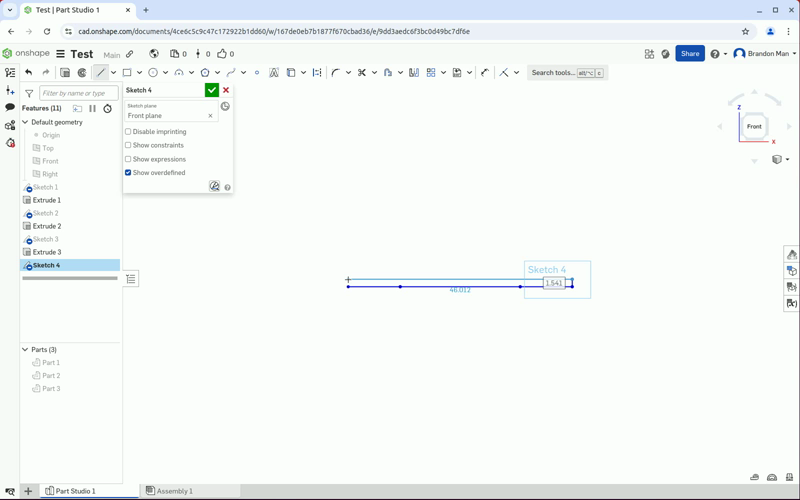
mouse_move(378, 279)
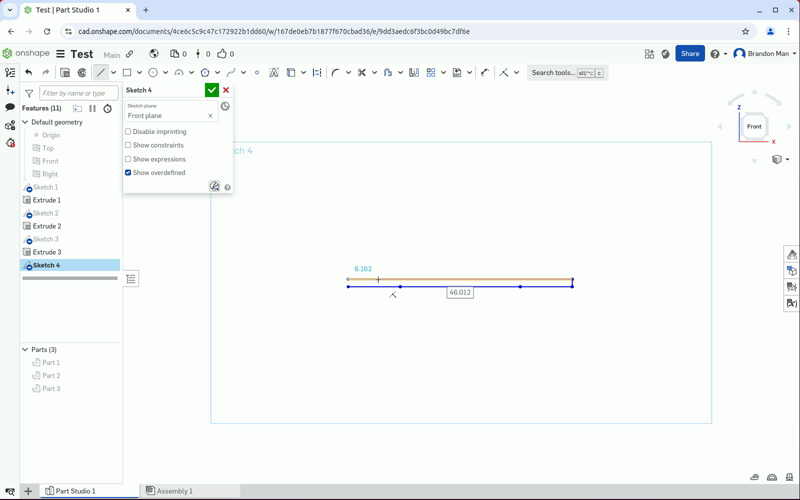
key_down(shift)
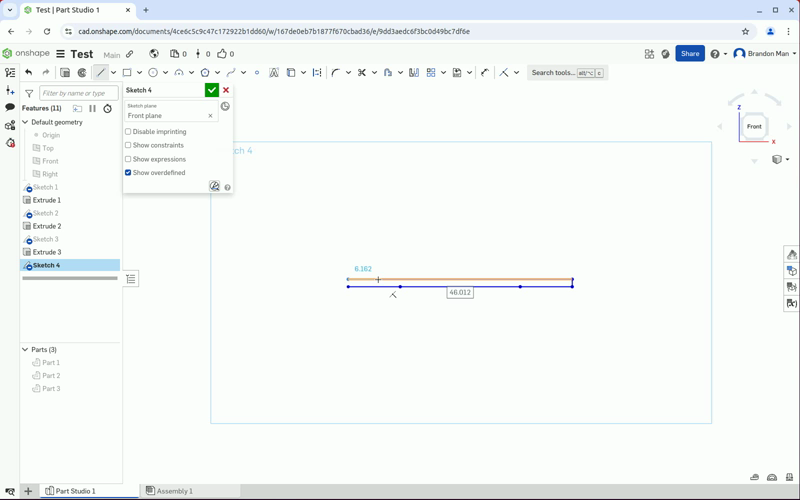
mouse_move(348, 286)
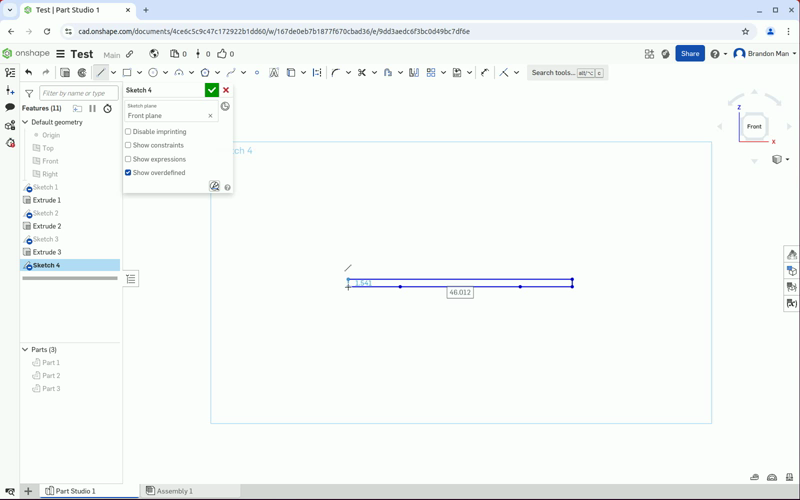
scroll(6)
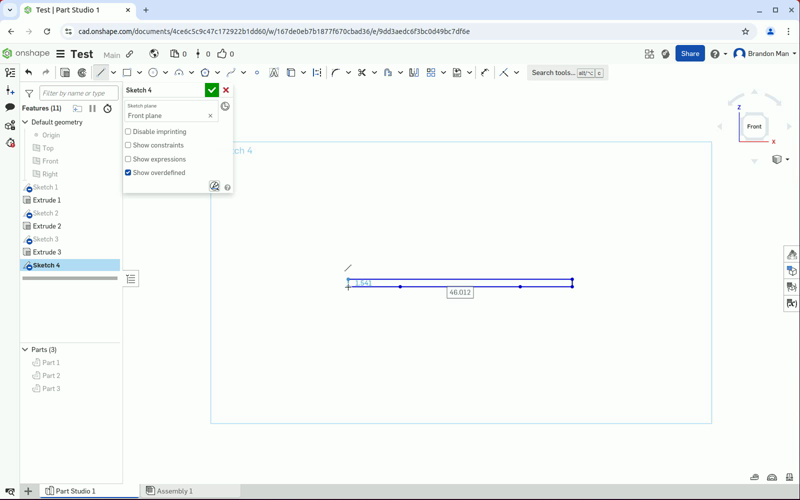
scroll(6)
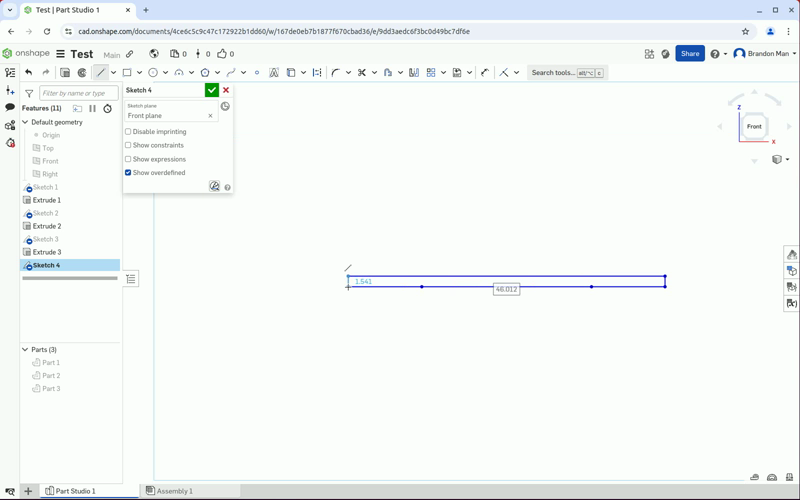
scroll(6)
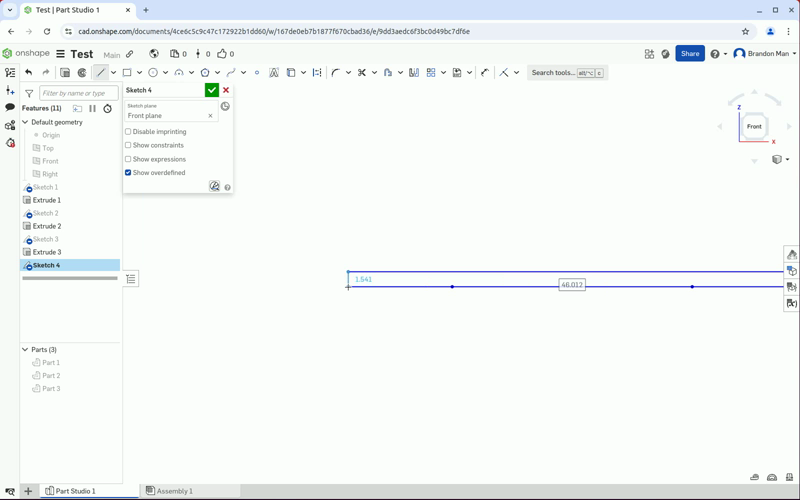
scroll(6)
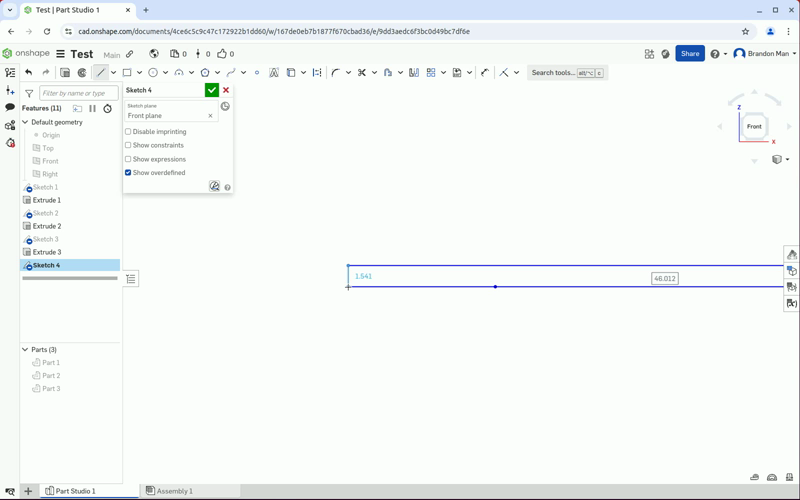
scroll(6)
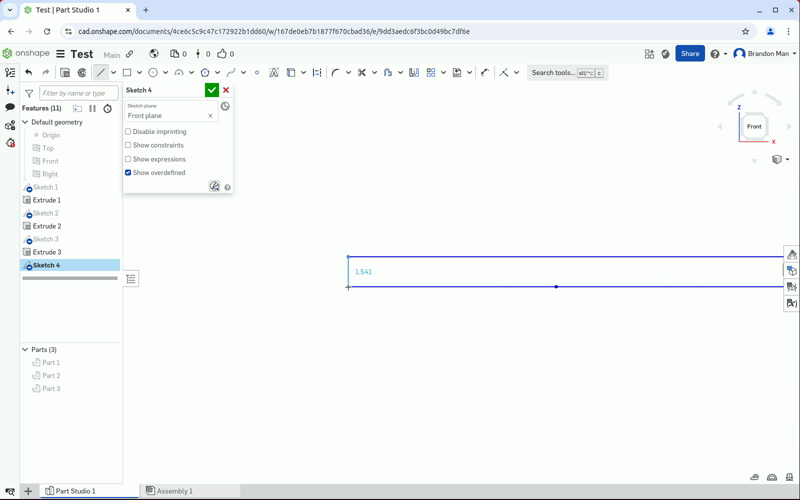
scroll(6)
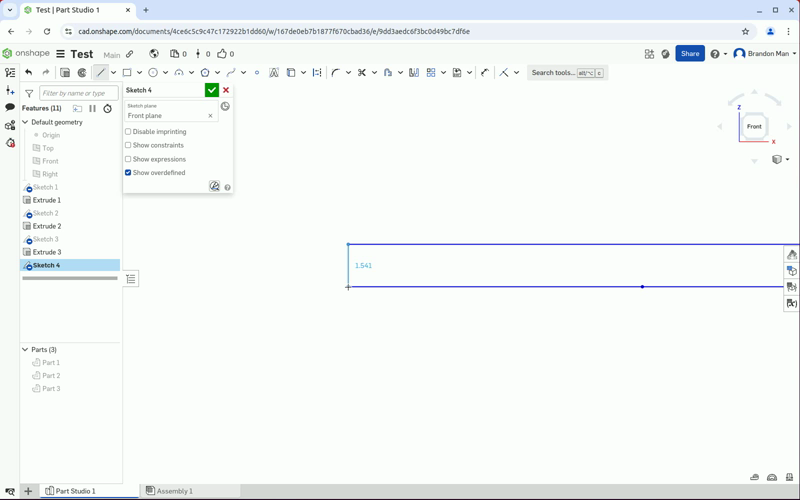
scroll(6)
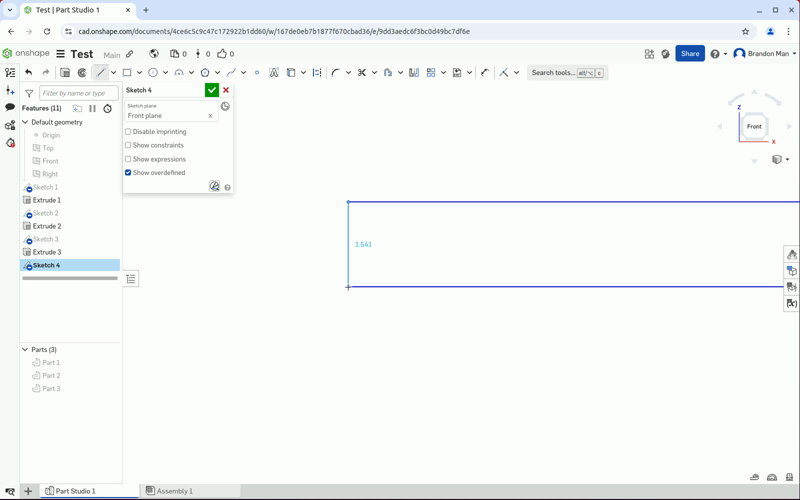
key_up(shift)
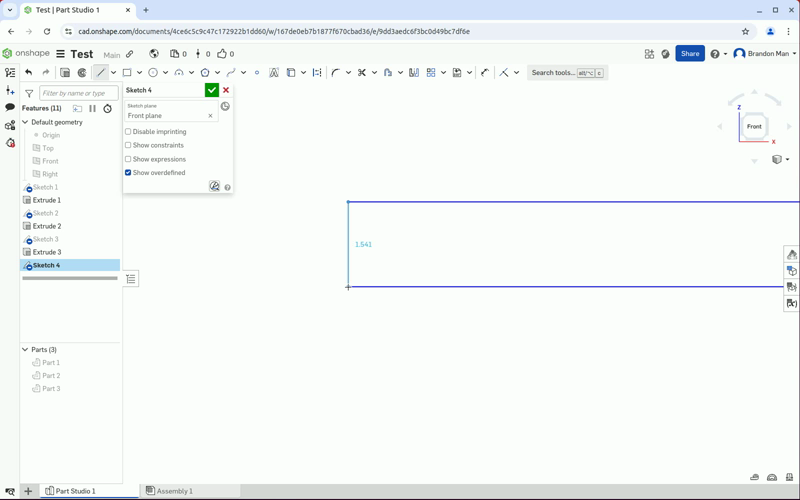
click(348, 286)
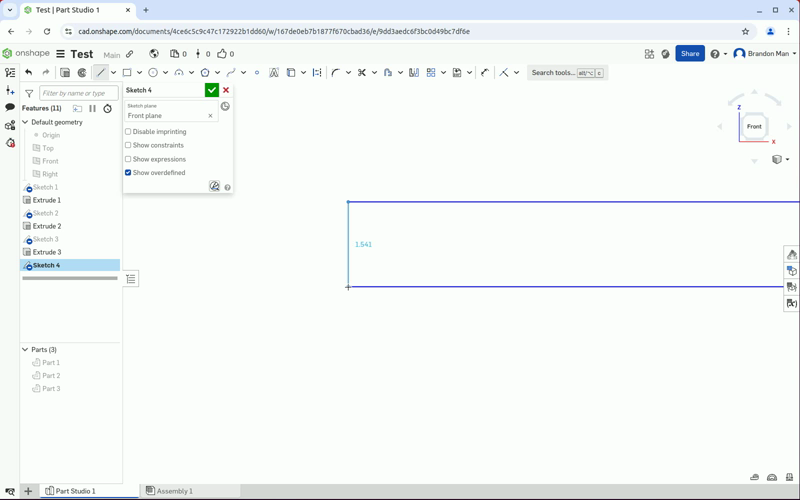
scroll(-6)
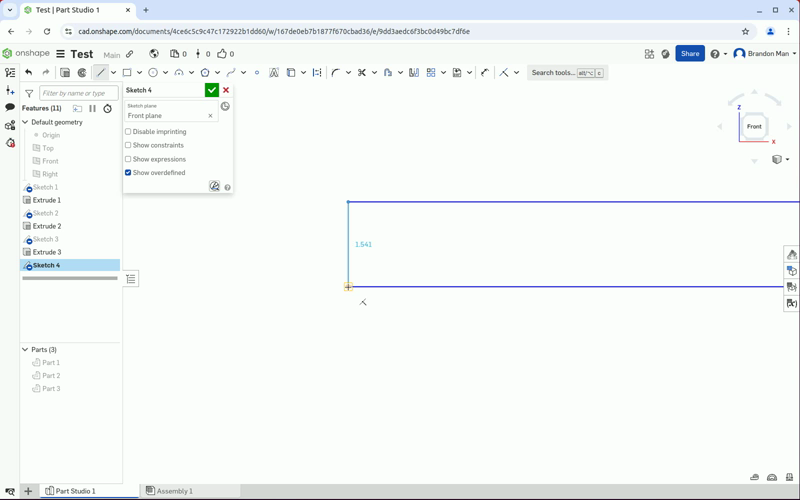
scroll(-6)
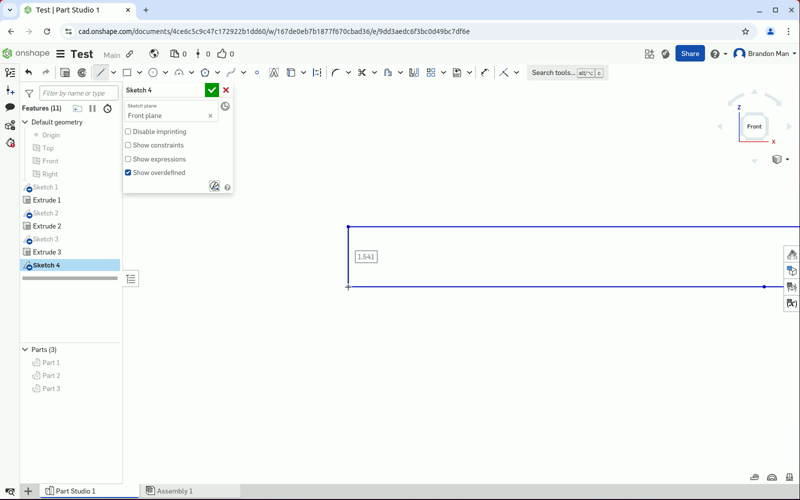
scroll(-6)
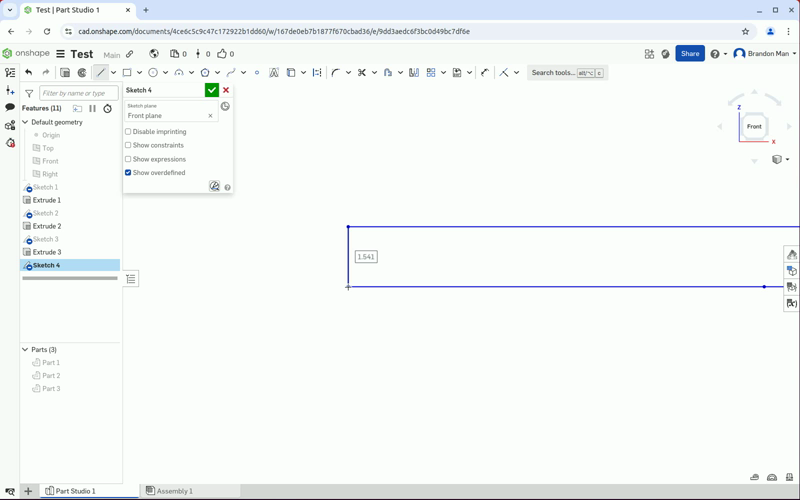
scroll(-6)
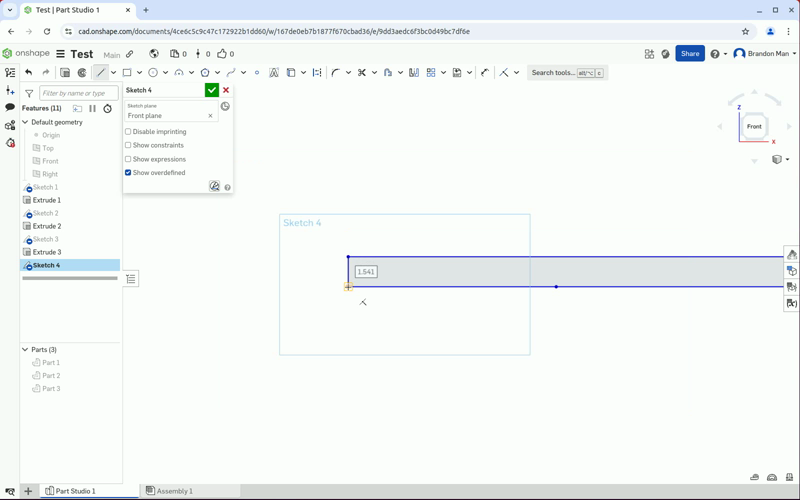
scroll(-6)
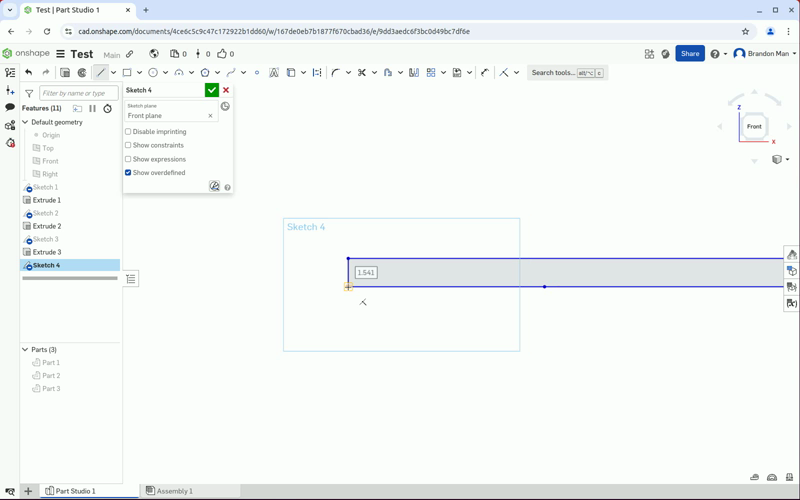
scroll(-6)
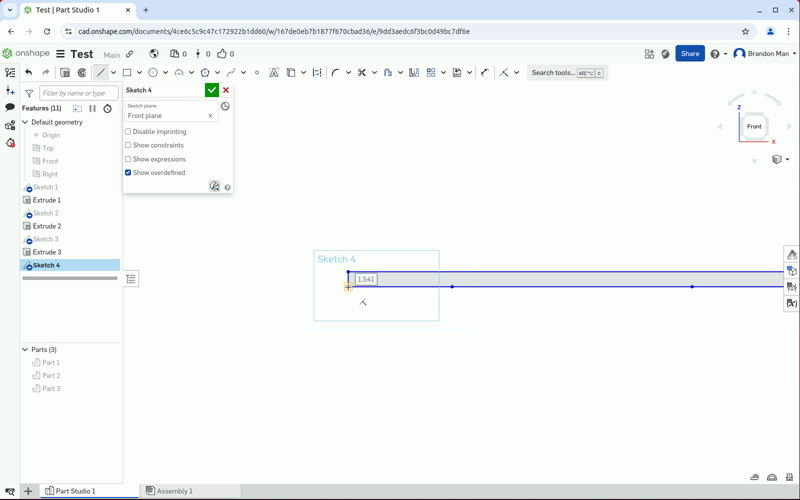
scroll(-6)
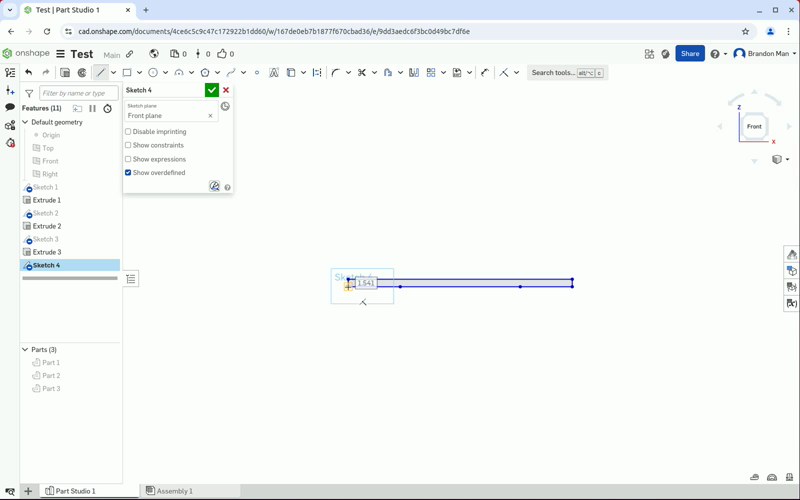
key(esc)
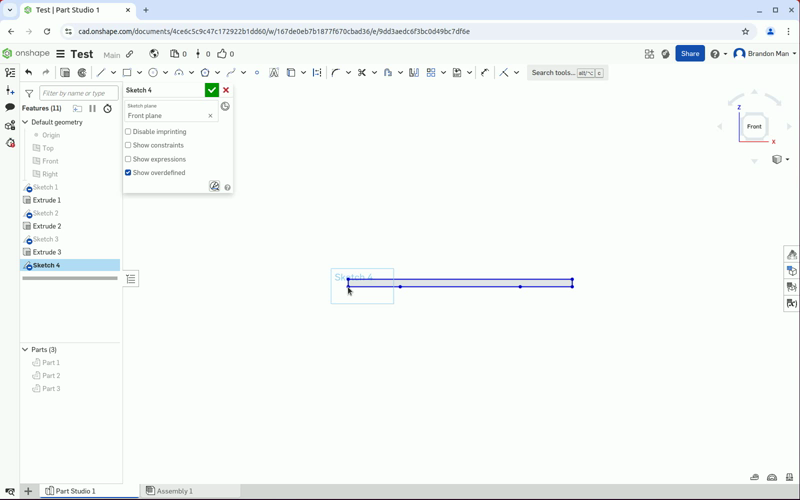
mouse_move(436, 282)
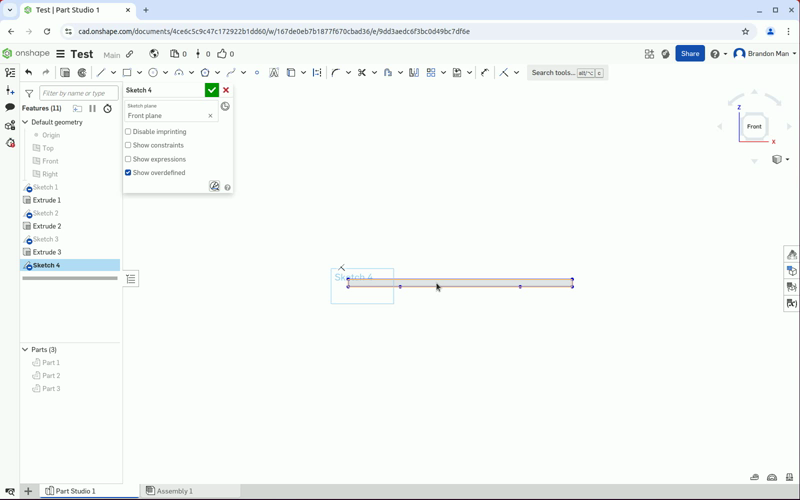
scroll(6)
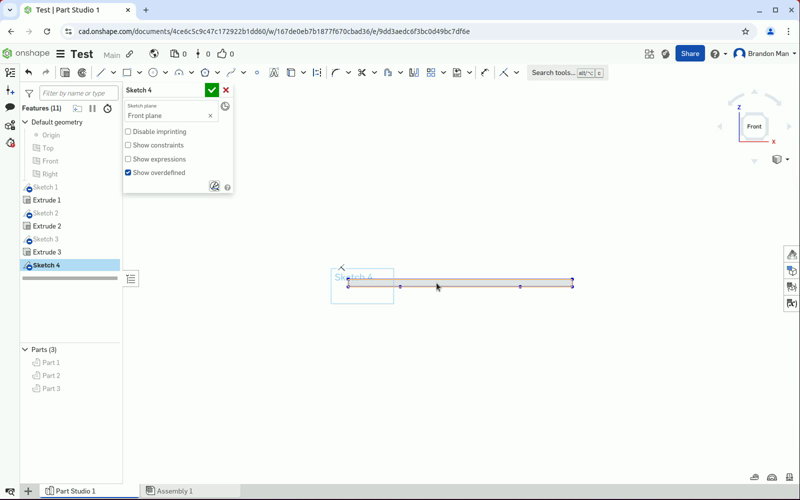
scroll(6)
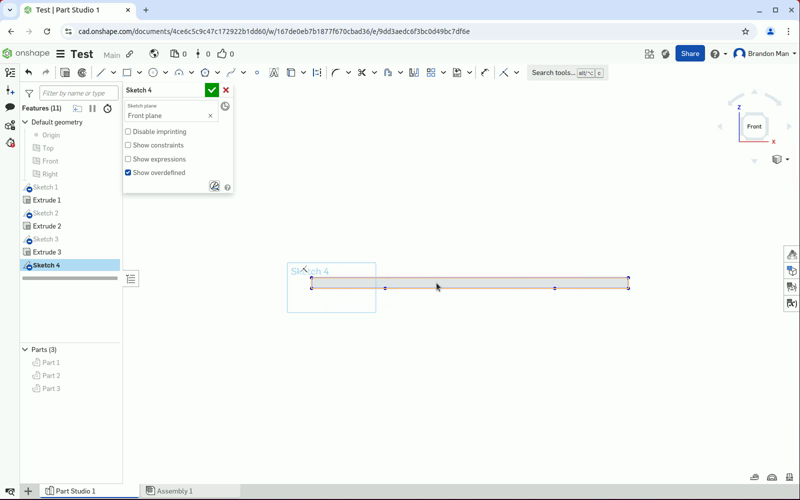
scroll(6)
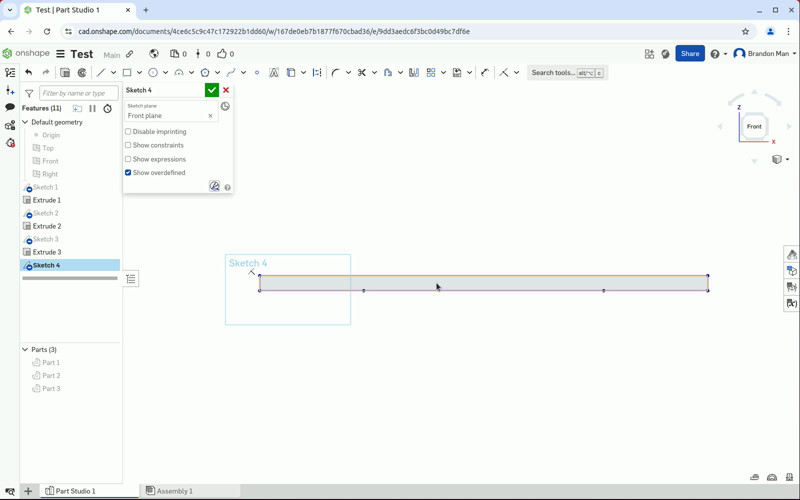
scroll(6)
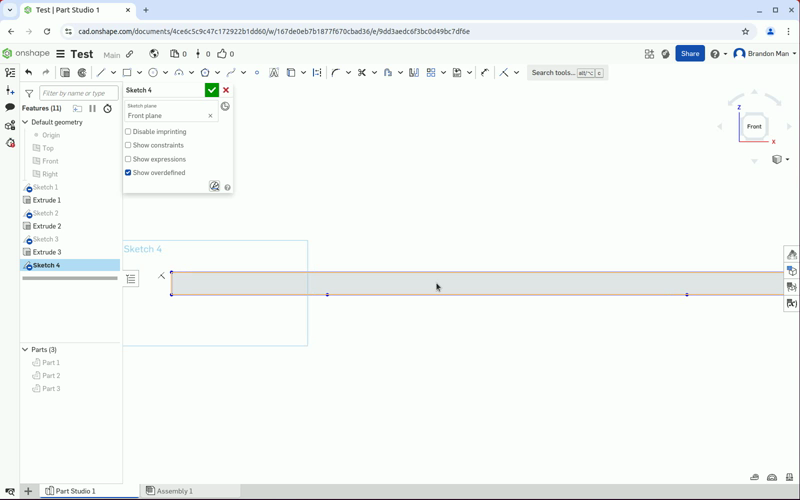
scroll(6)
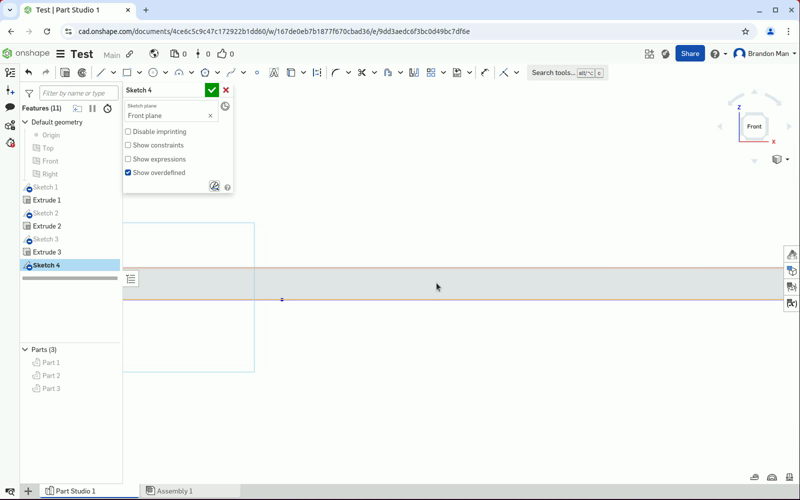
scroll(6)
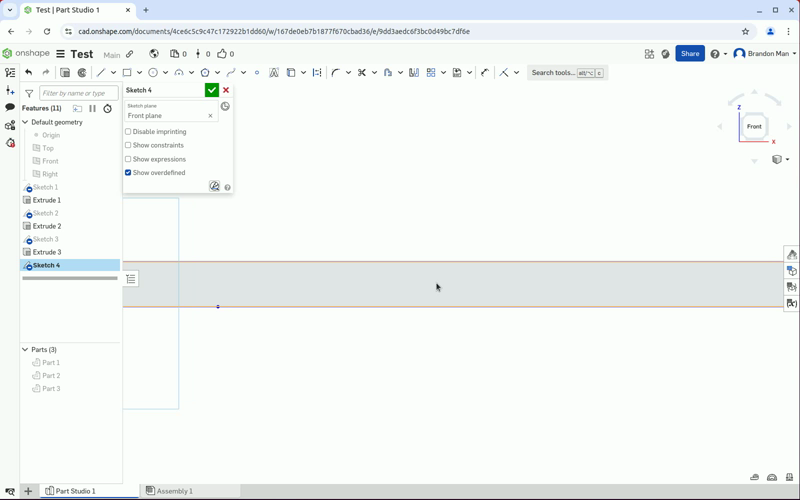
scroll(6)
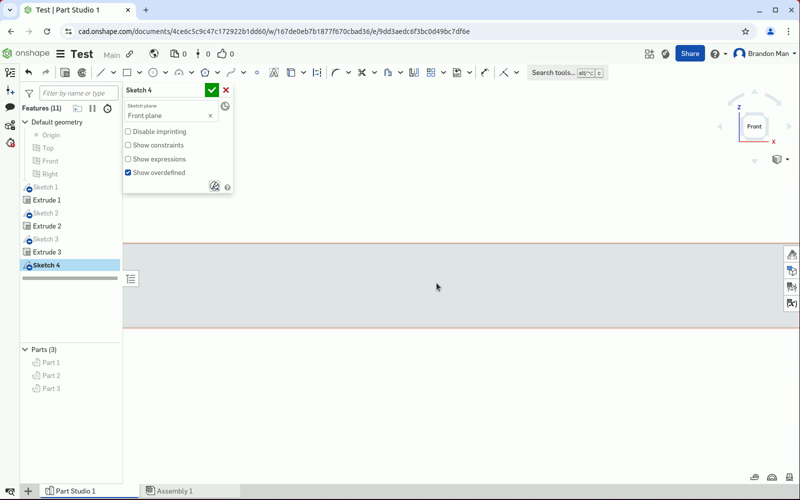
click(436, 282)
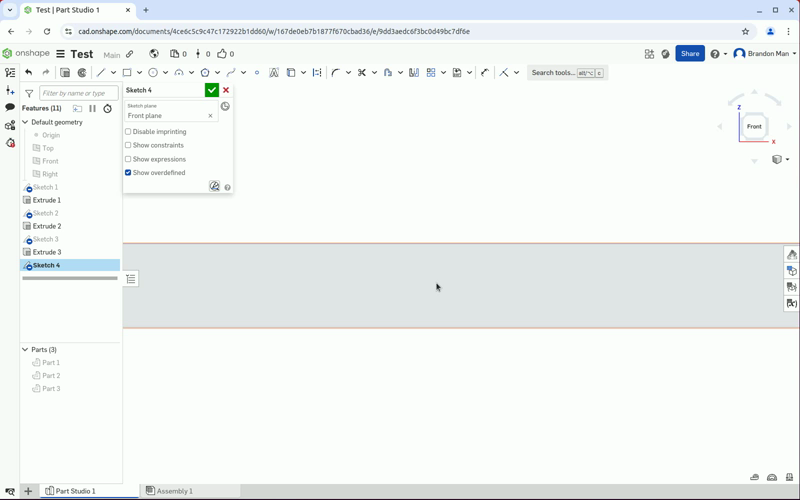
scroll(-6)
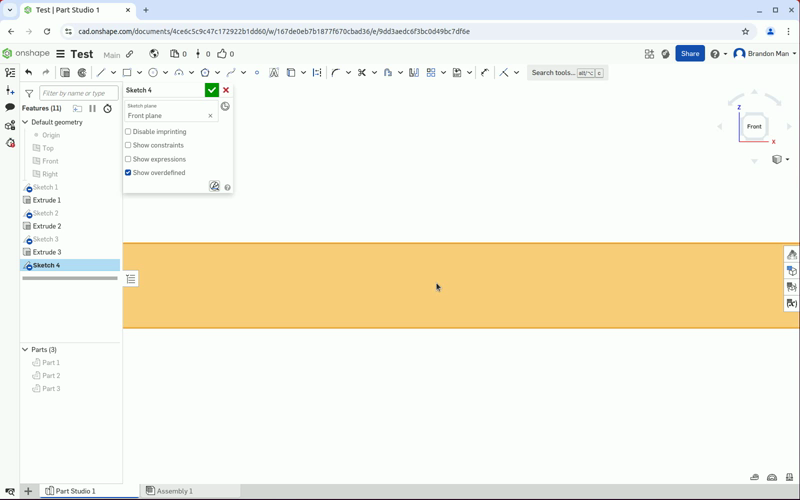
scroll(-6)
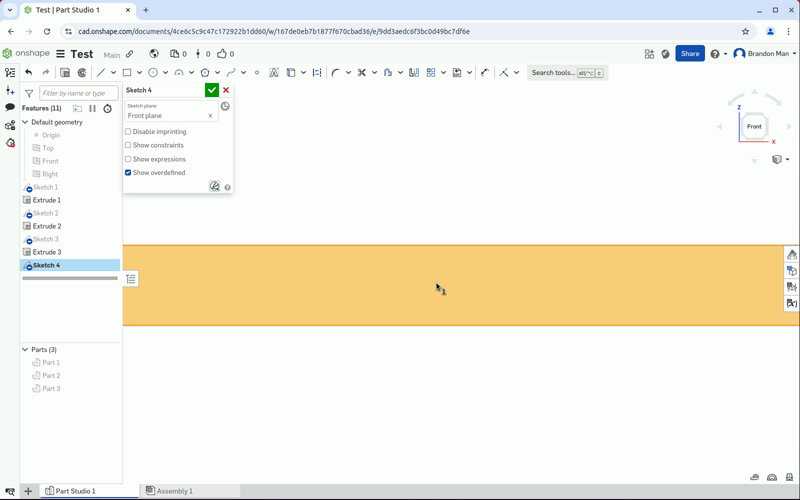
scroll(-6)
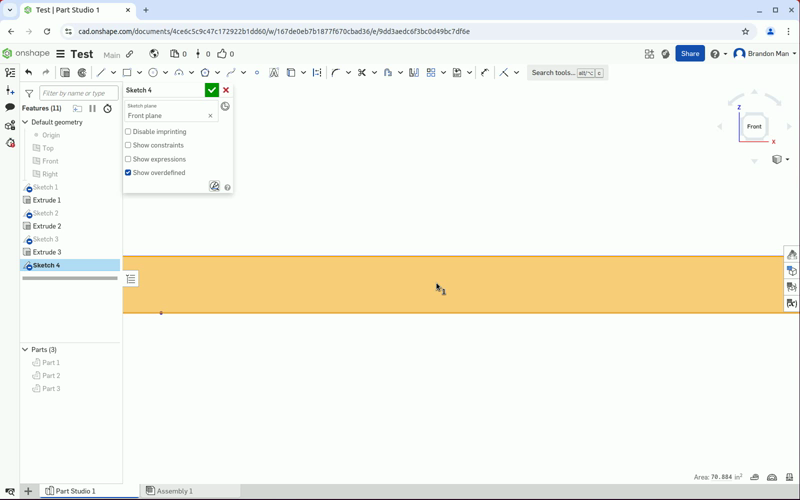
scroll(-6)
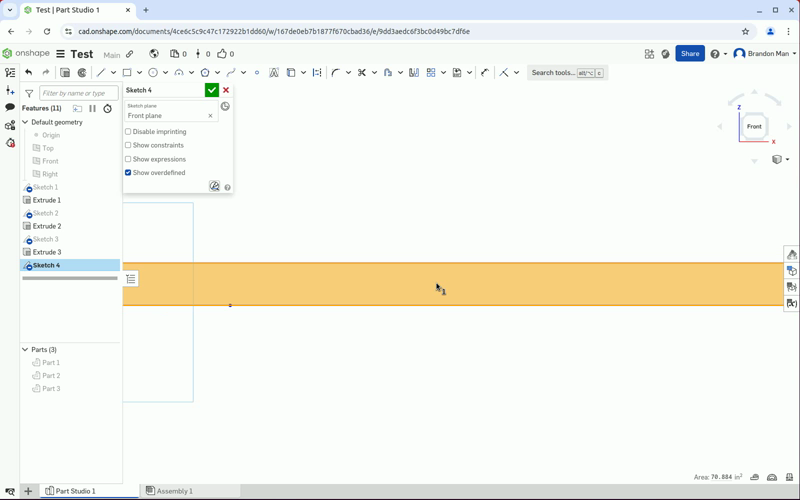
scroll(-6)
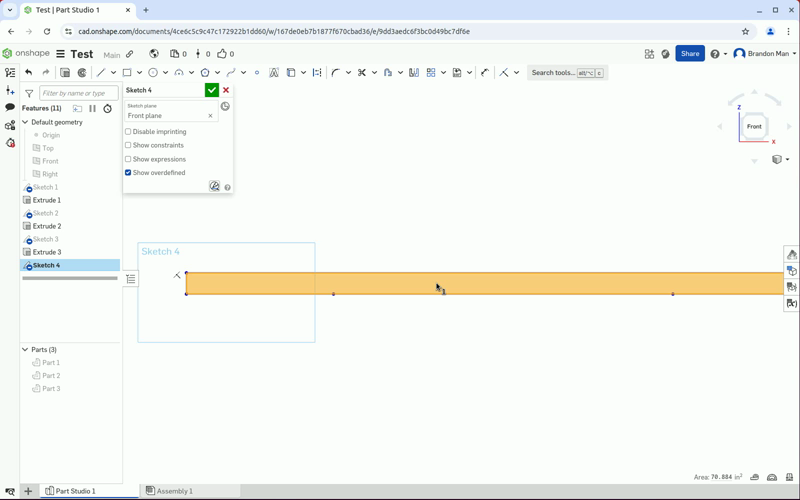
scroll(-6)
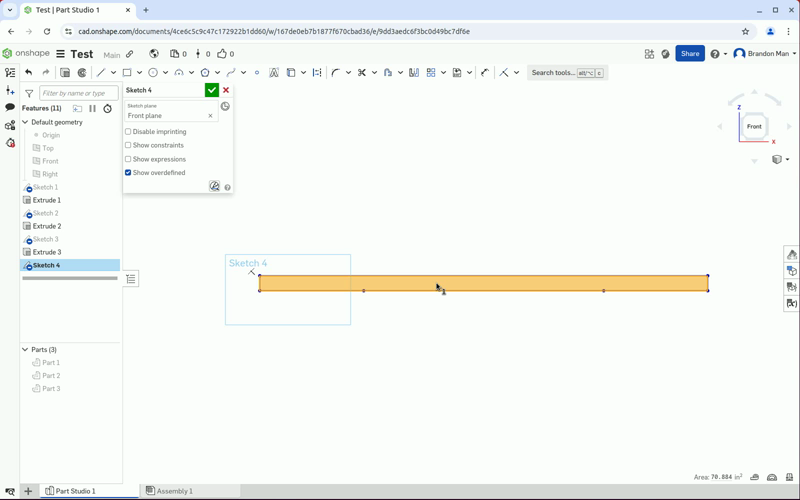
scroll(-6)
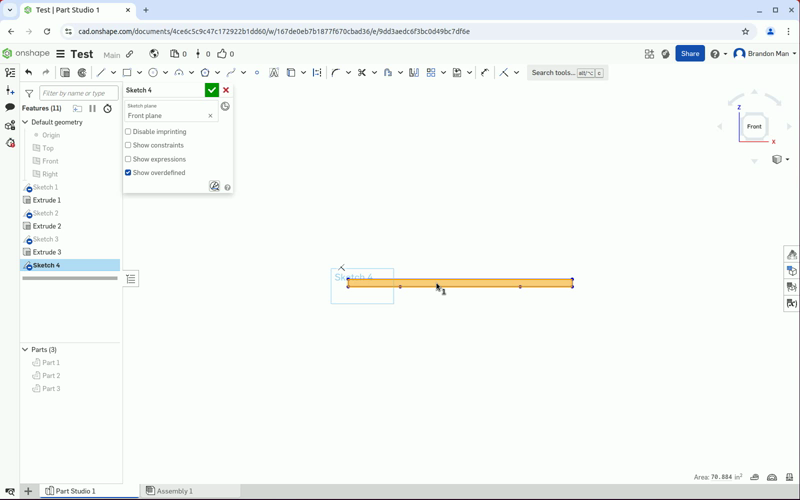
mouse_move(73, 352)
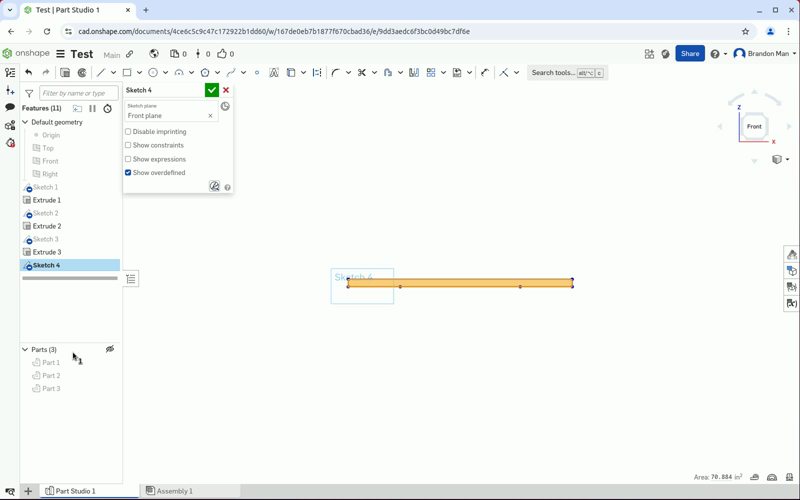
key(shift+y)
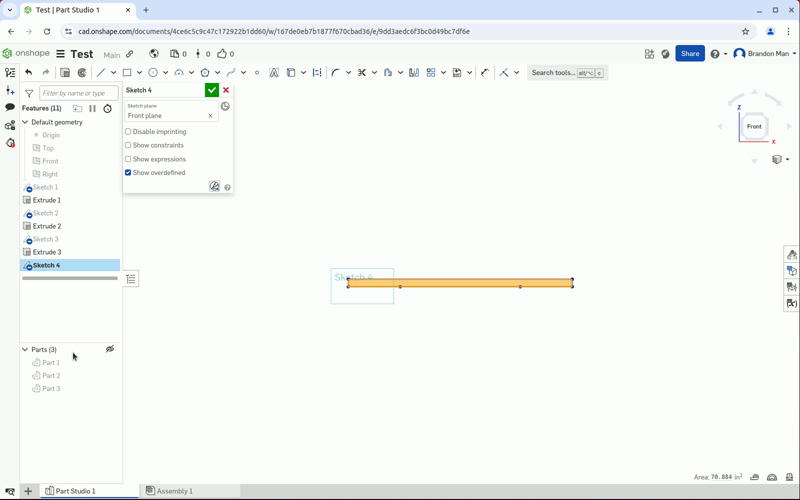
key(shift+e)
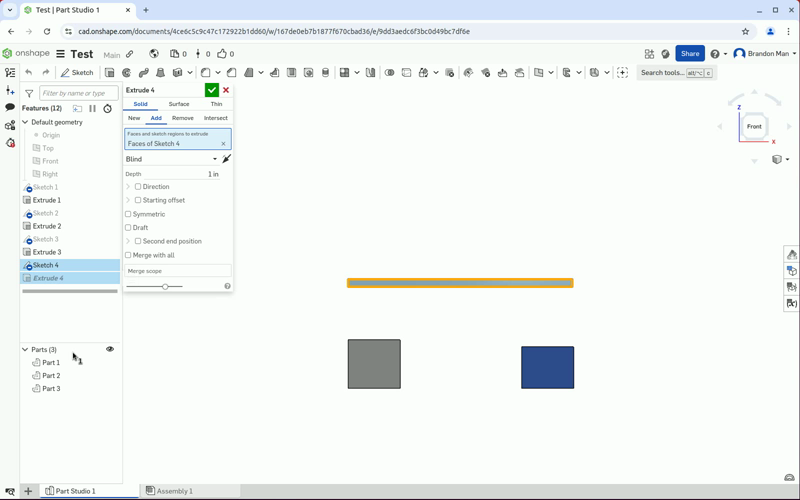
mouse_move(143, 106)
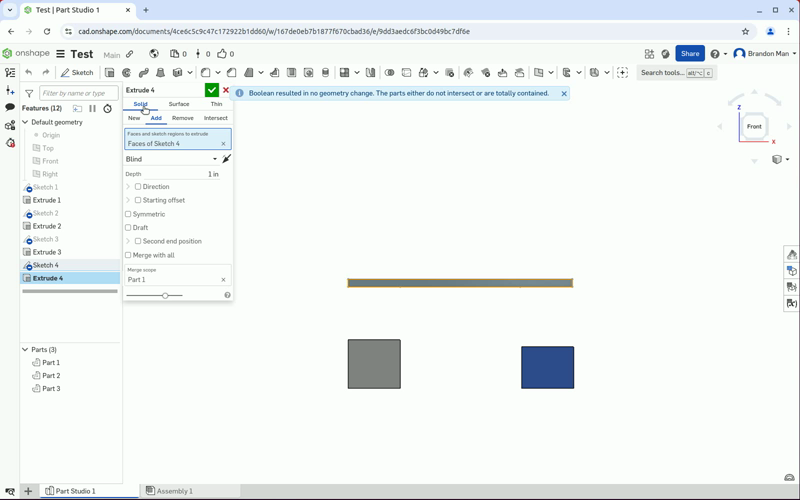
click(143, 106)
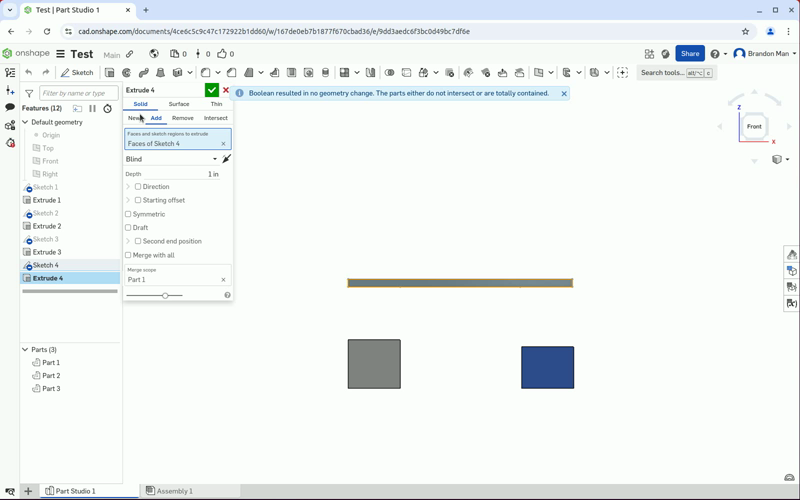
mouse_move(137, 120)
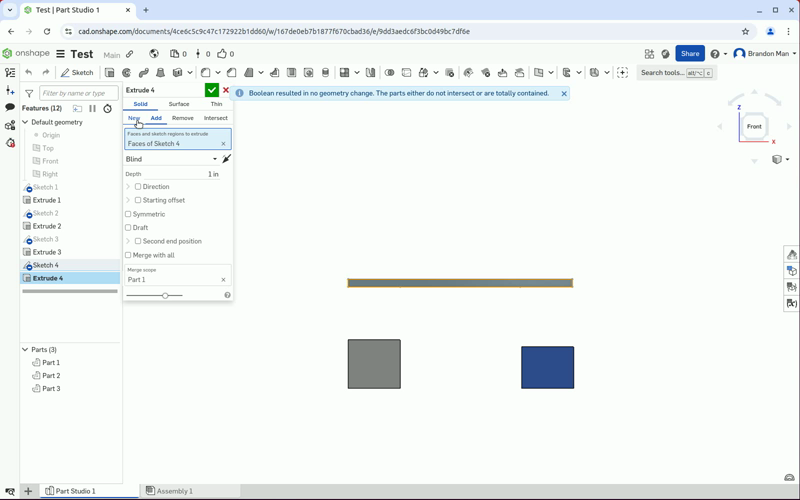
click(137, 120)
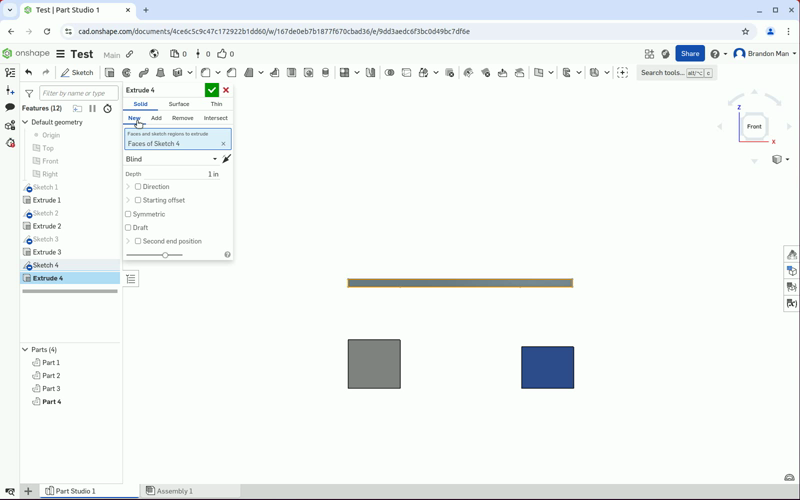
key(tab, 4)
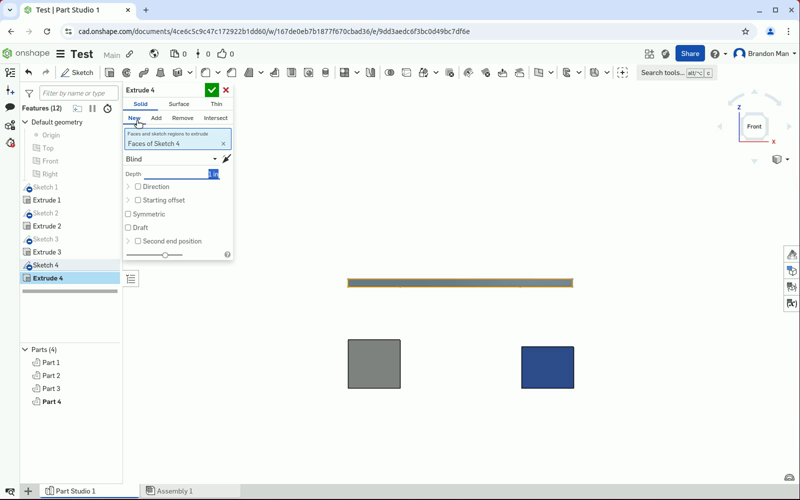
text(17.572)
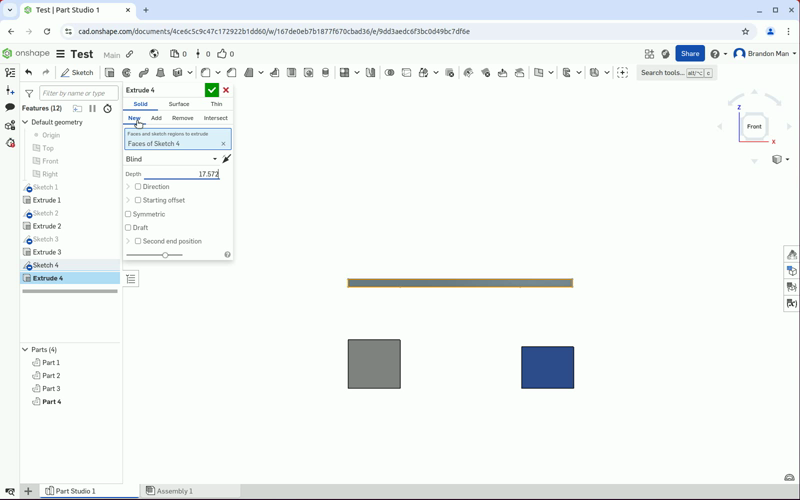
key(enter)
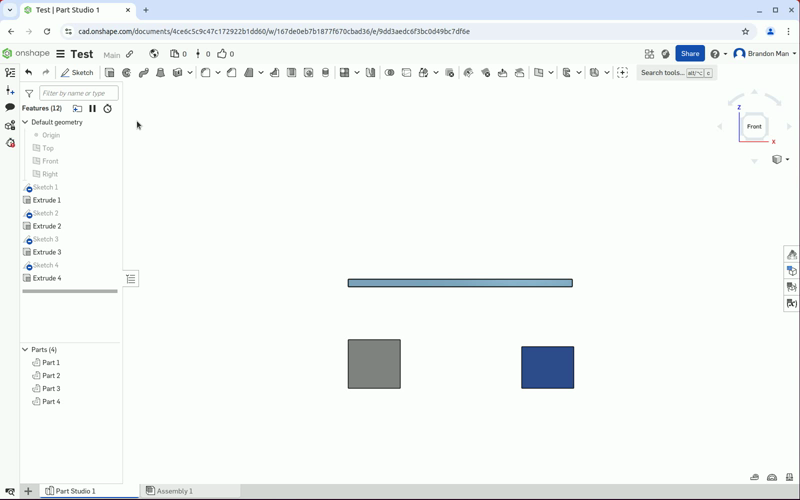
key(shift+h)
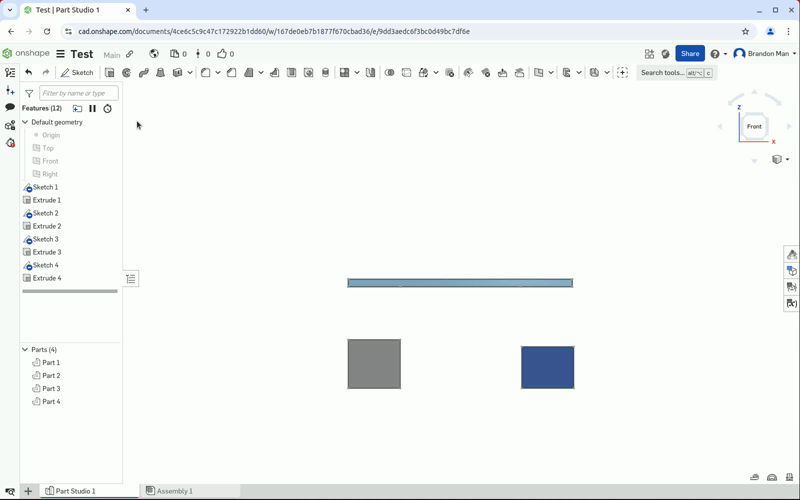
key(shift+h)
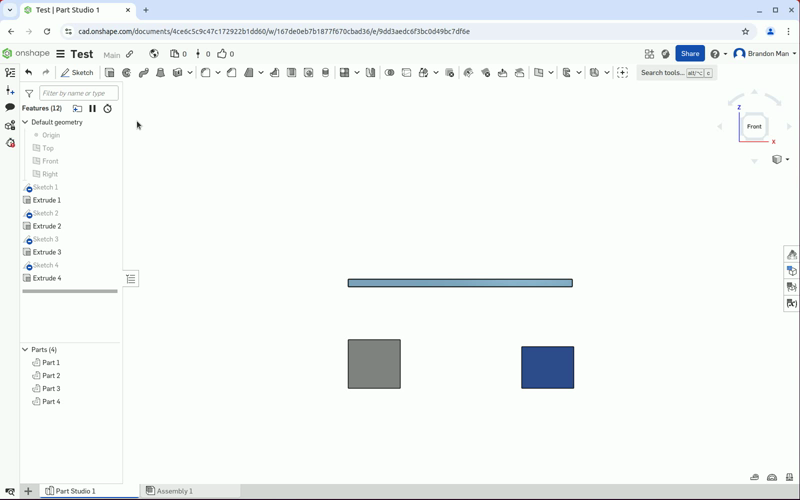
mouse_move(73, 189)
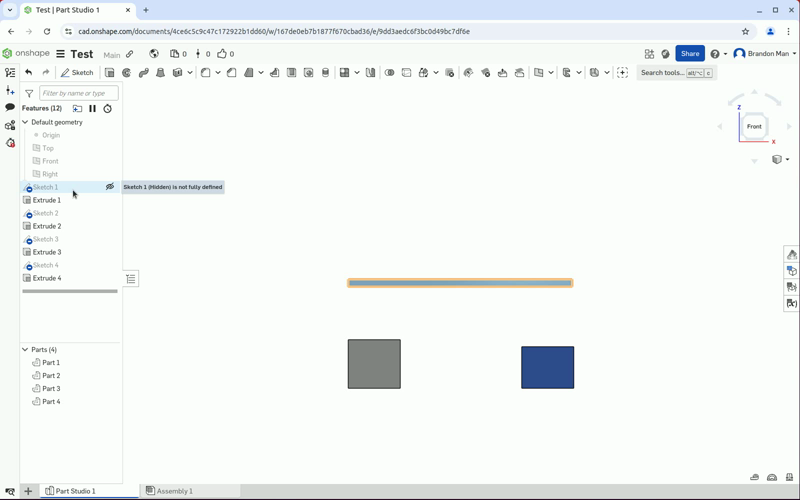
click(73, 189)
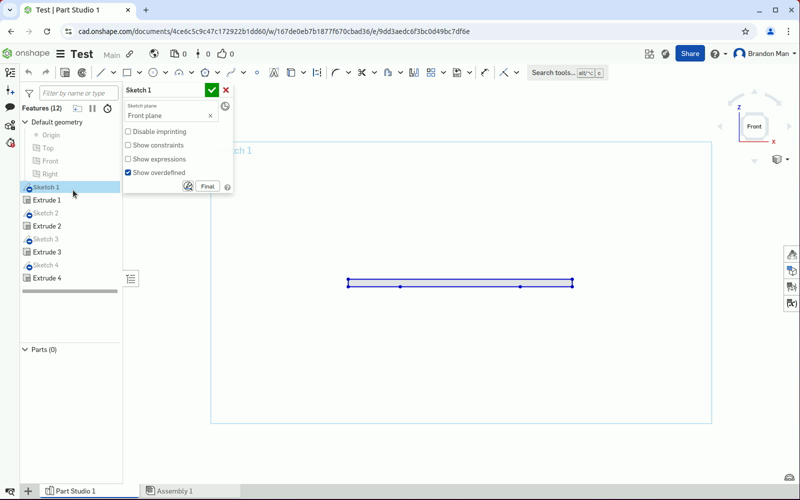
mouse_move(229, 92)
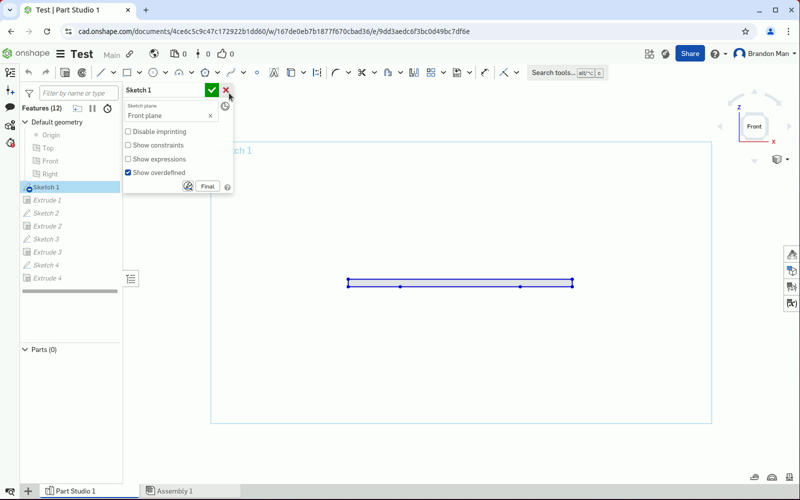
click(229, 92)
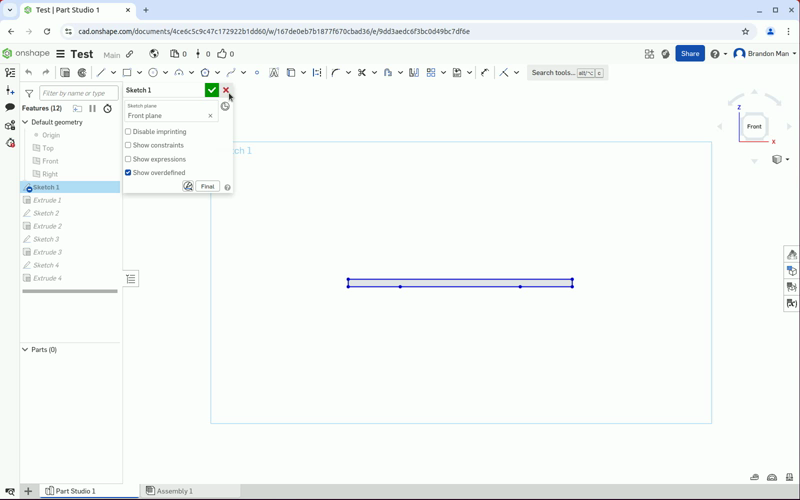
key(shift+s)
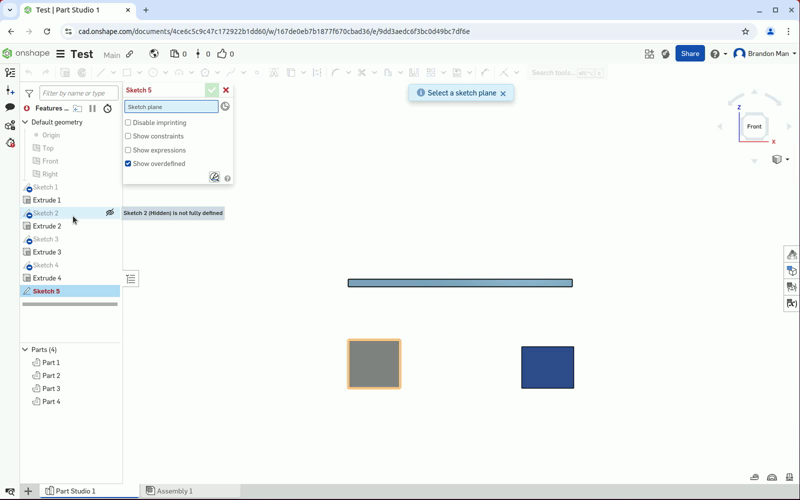
scroll(3)
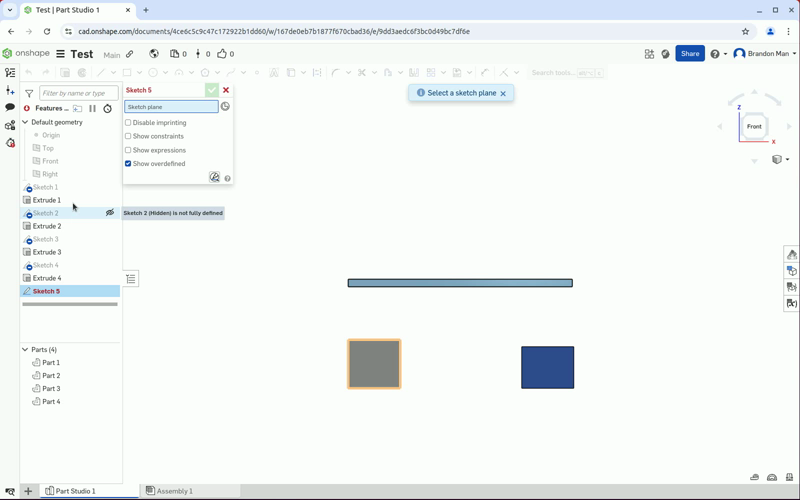
mouse_move(73, 163)
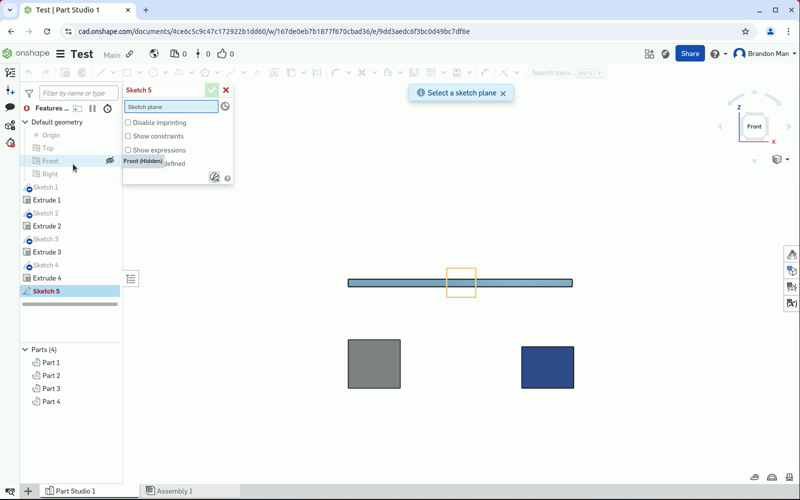
click(73, 163)
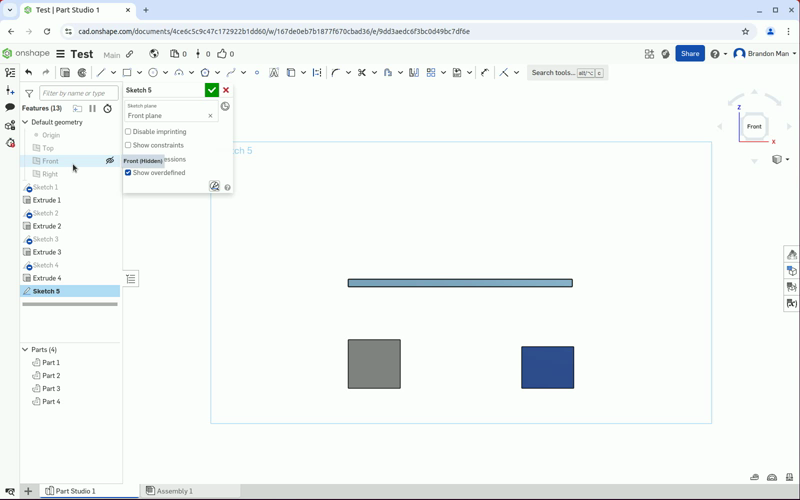
mouse_move(73, 352)
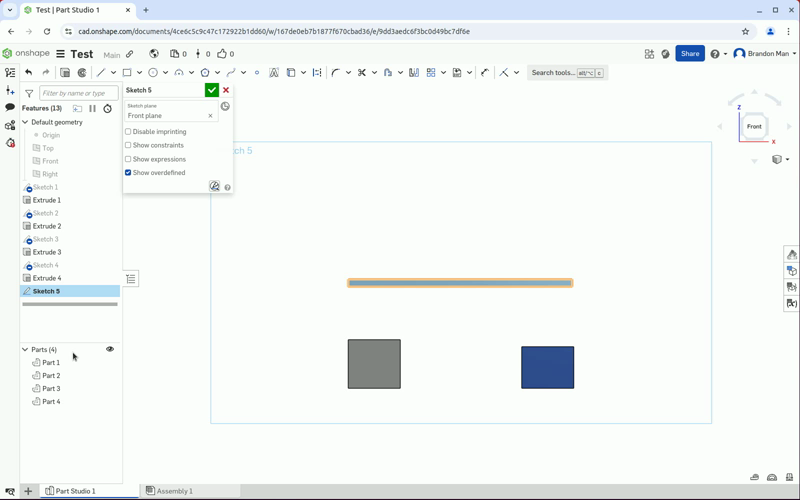
key(y)
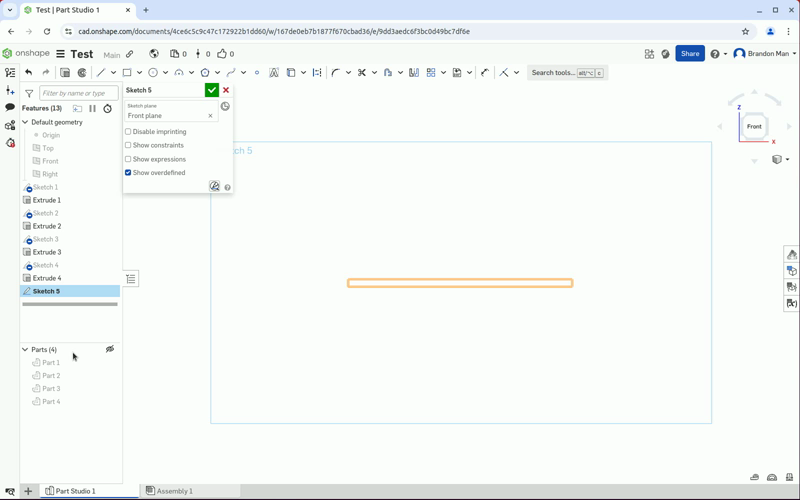
key(l)
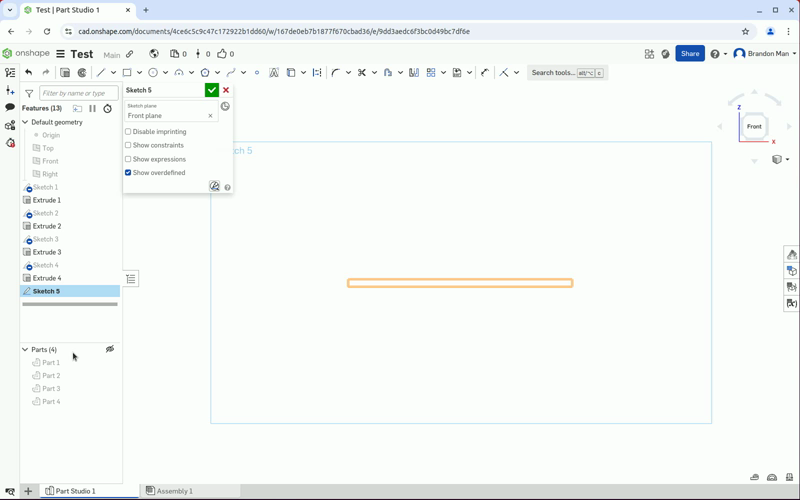
key_down(shift)
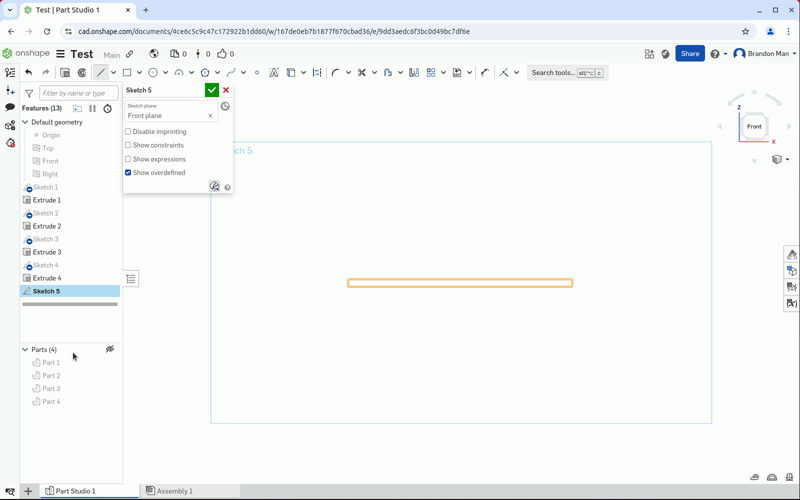
mouse_move(348, 312)
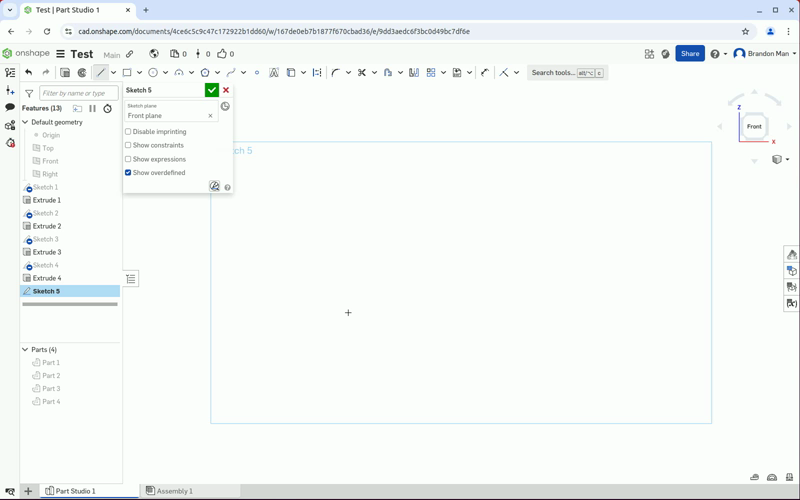
click(348, 312)
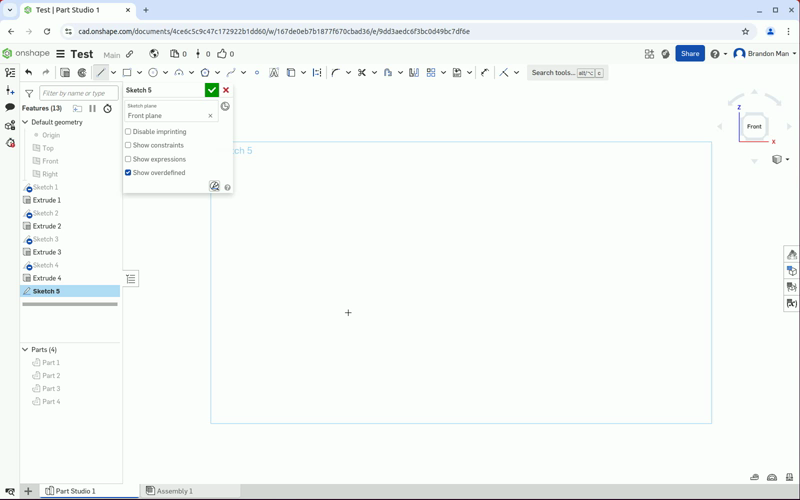
key_up(shift)
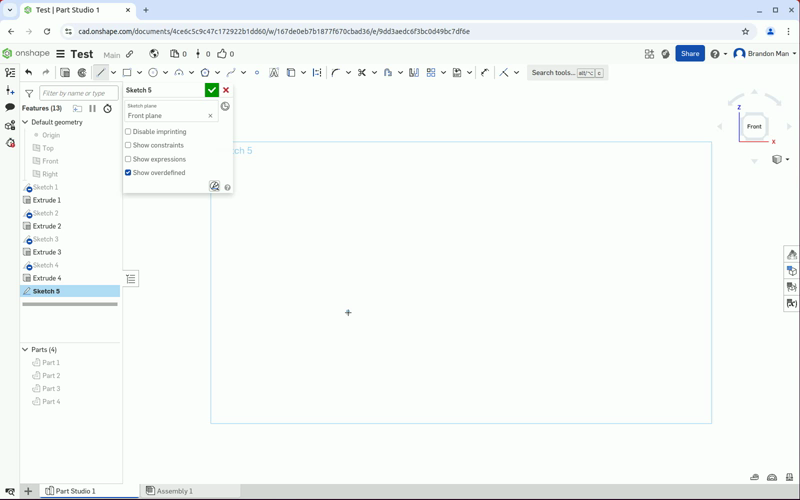
key_down(shift)
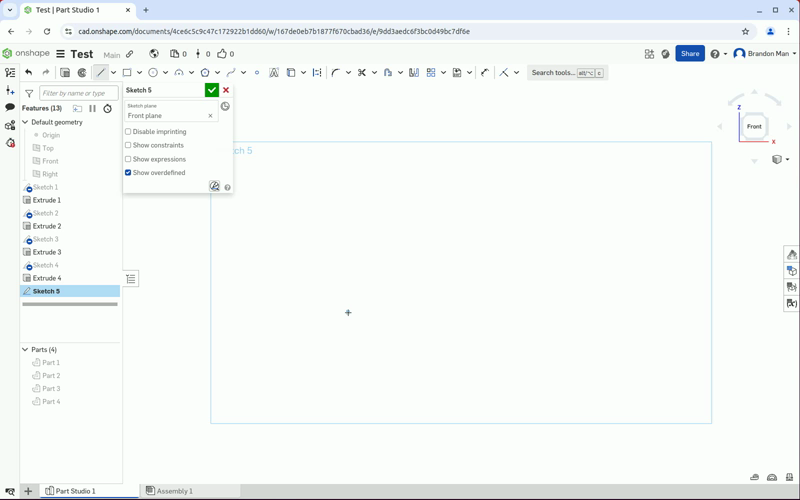
mouse_move(378, 312)
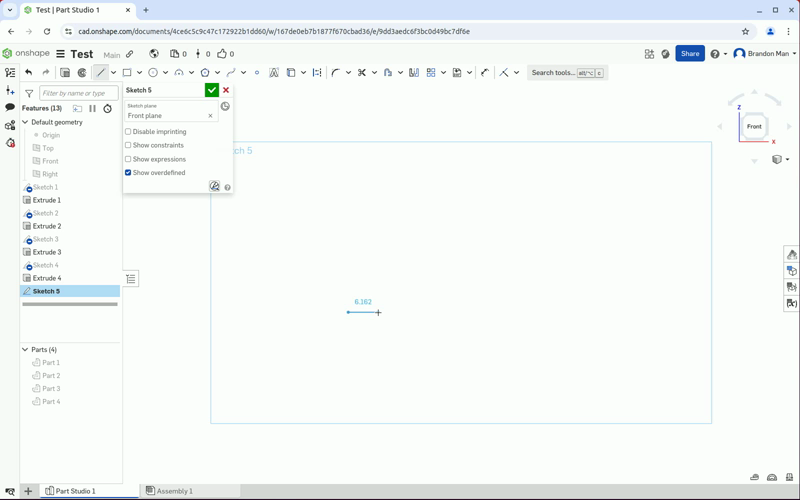
mouse_move(400, 312)
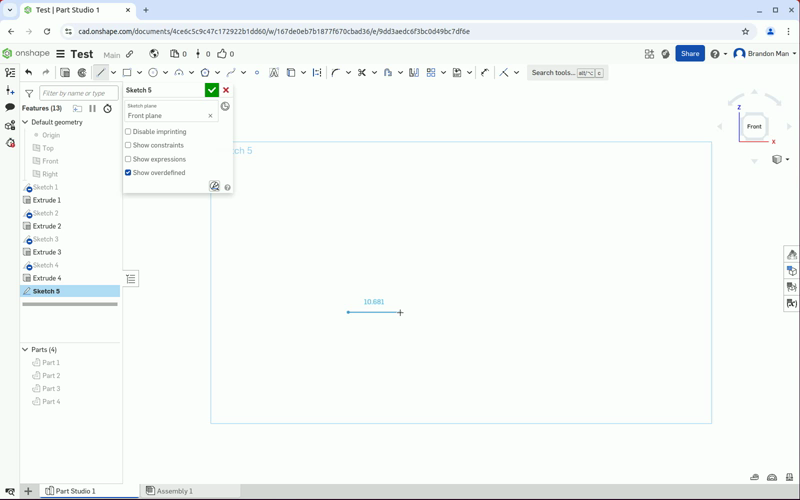
click(400, 312)
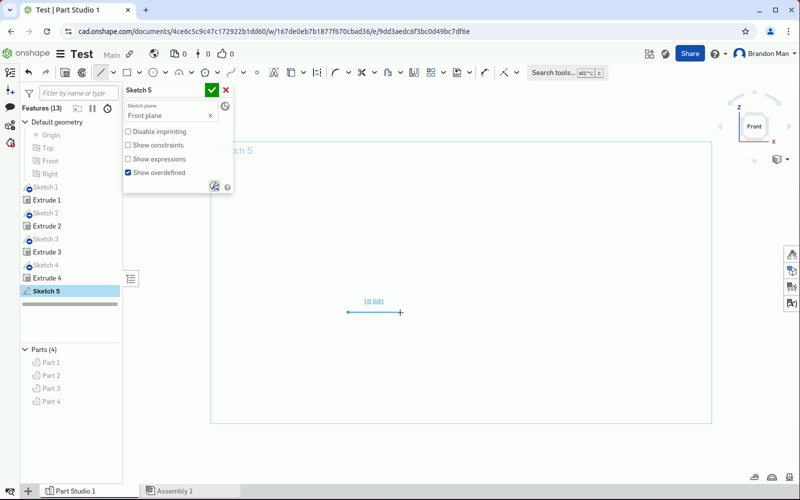
key_up(shift)
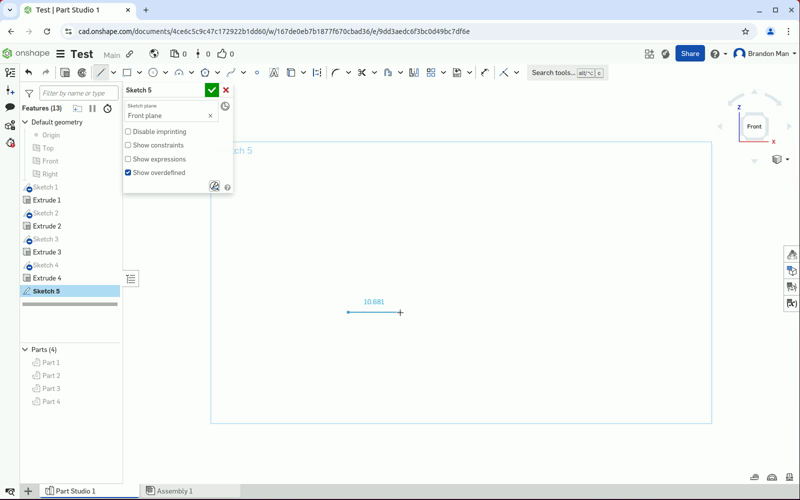
key_down(shift)
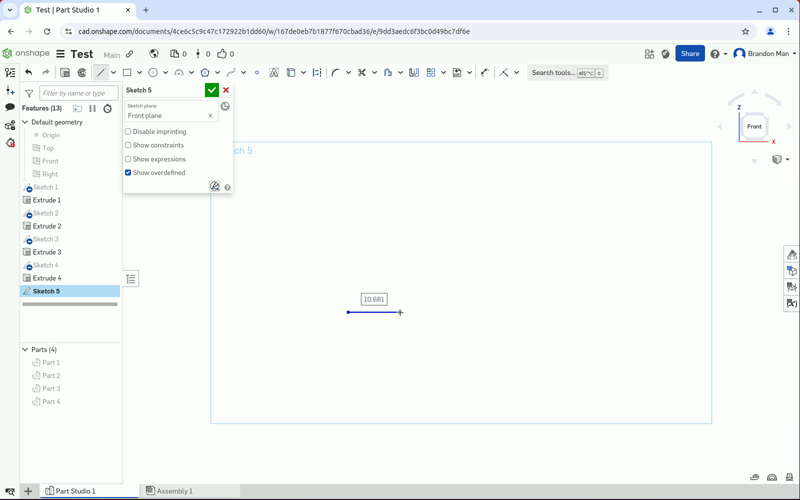
mouse_move(430, 312)
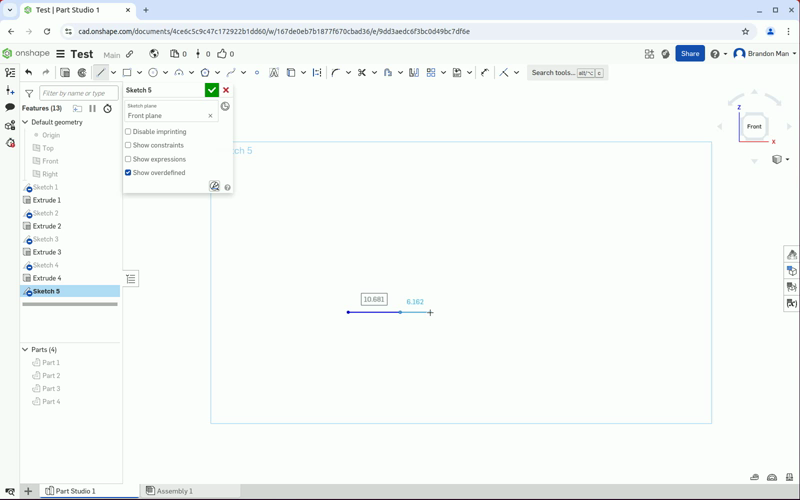
mouse_move(400, 285)
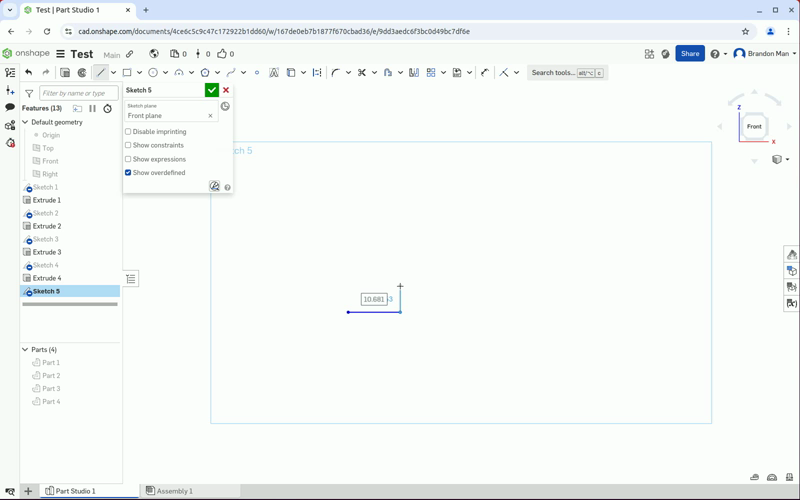
click(400, 285)
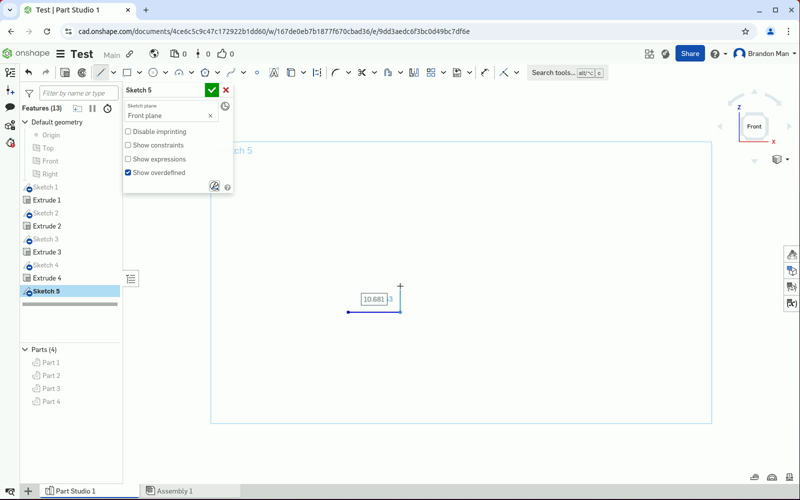
key_up(shift)
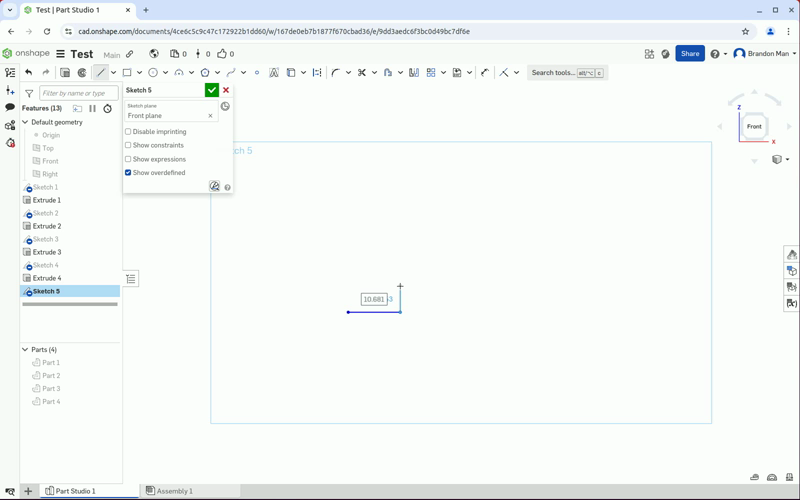
key_down(shift)
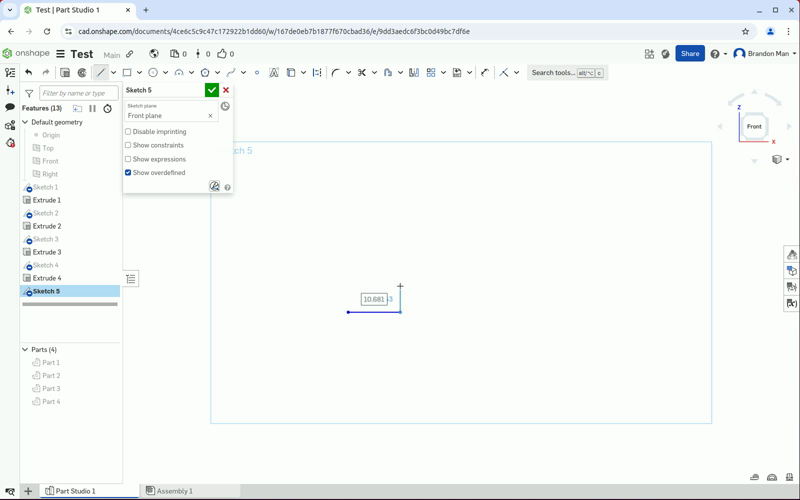
mouse_move(430, 285)
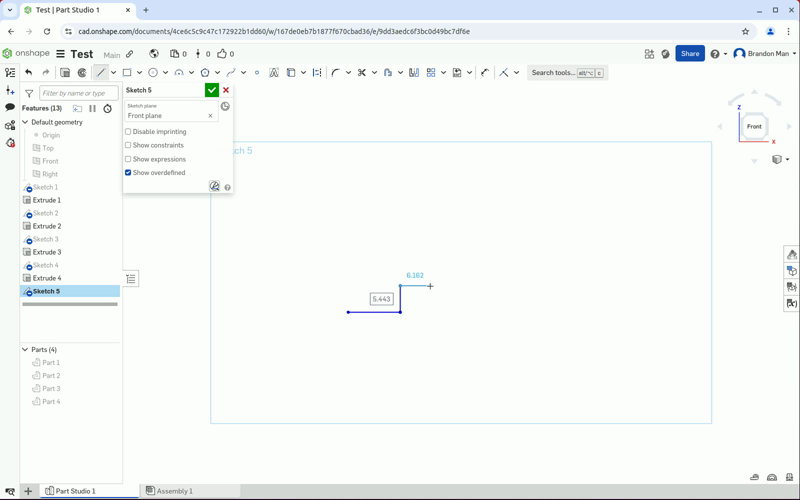
mouse_move(348, 285)
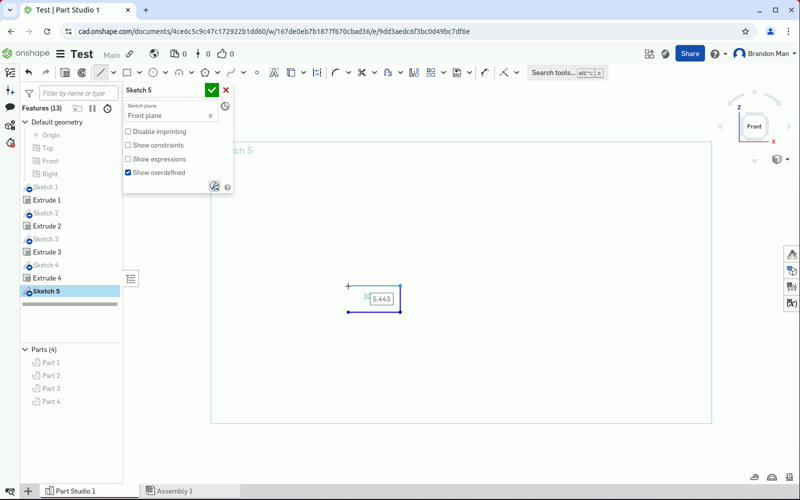
click(348, 285)
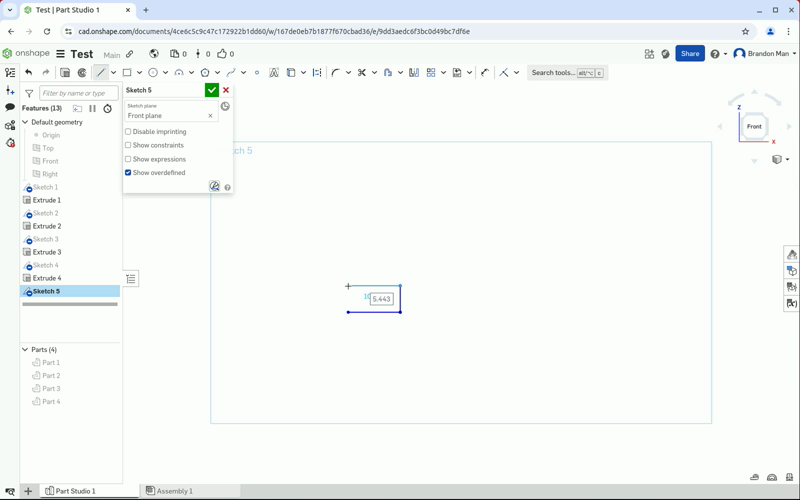
key_up(shift)
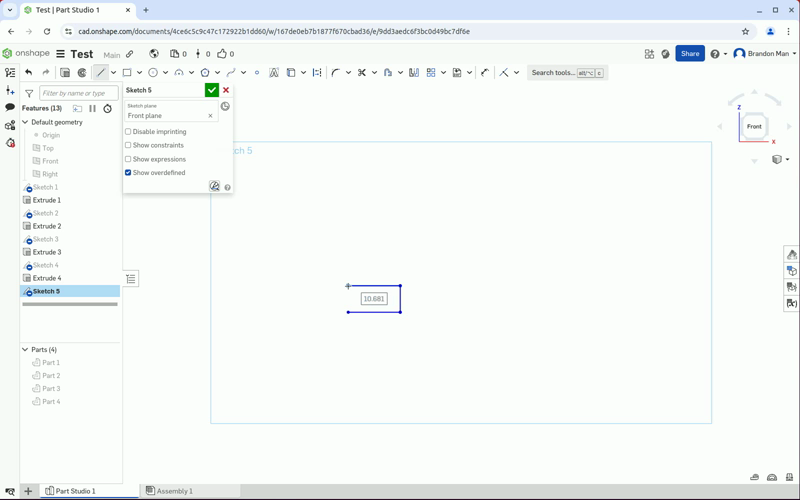
mouse_move(378, 285)
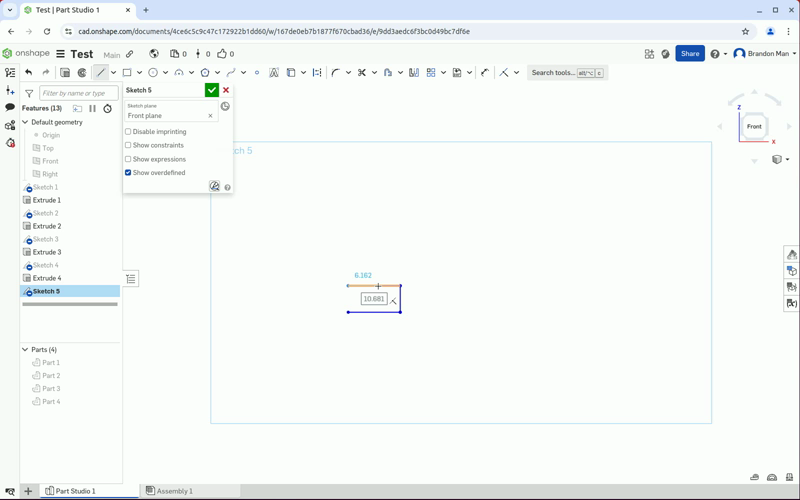
key_down(shift)
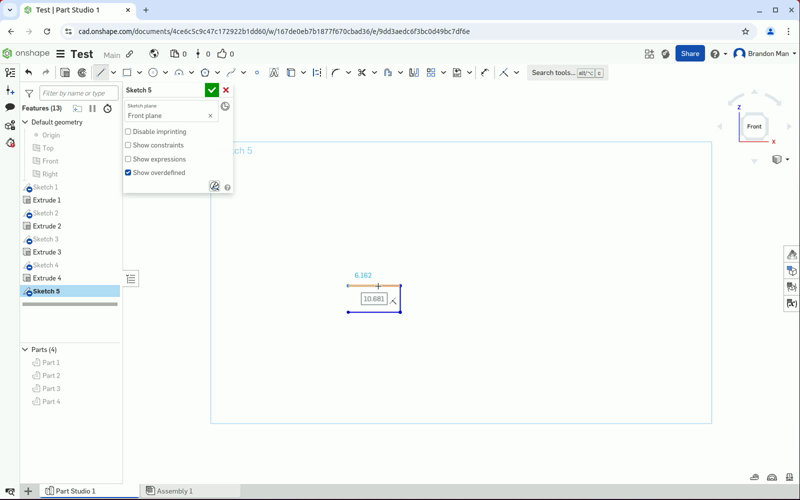
mouse_move(348, 312)
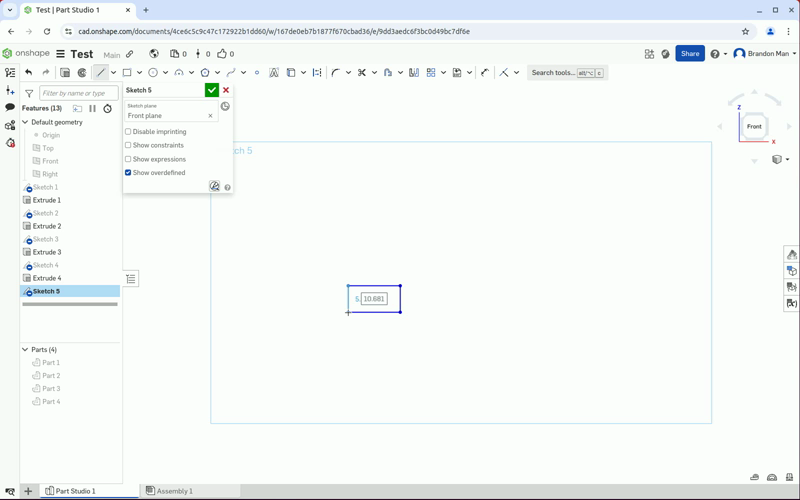
key_up(shift)
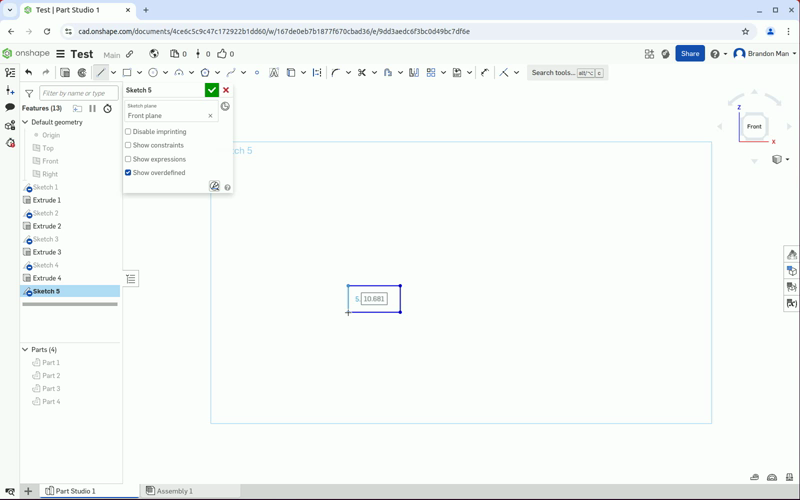
click(348, 312)
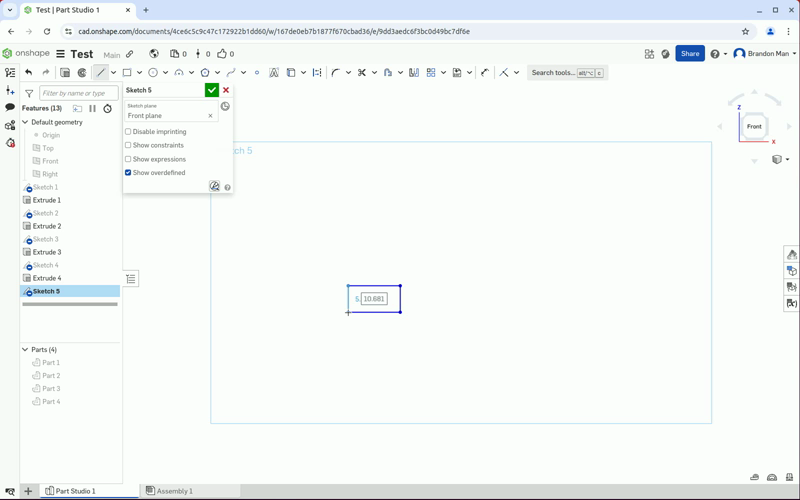
key(esc)
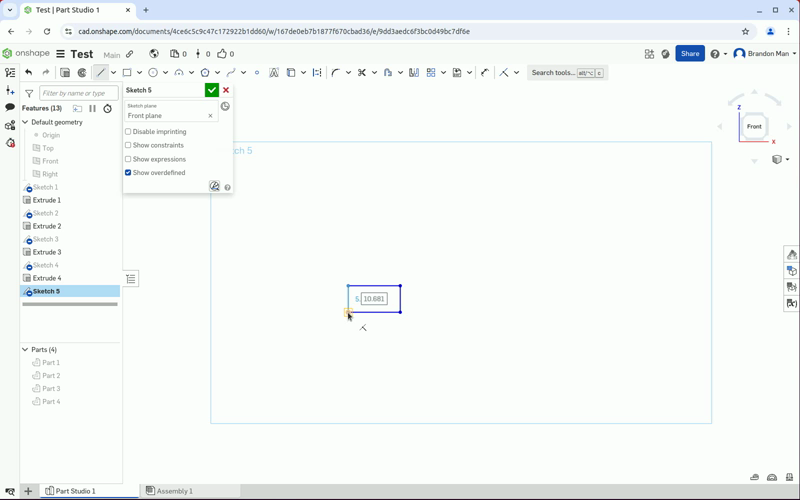
mouse_move(389, 298)
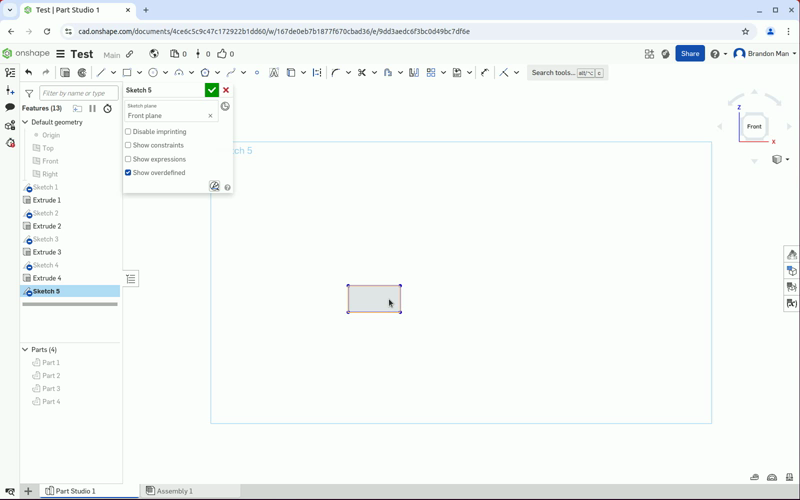
scroll(6)
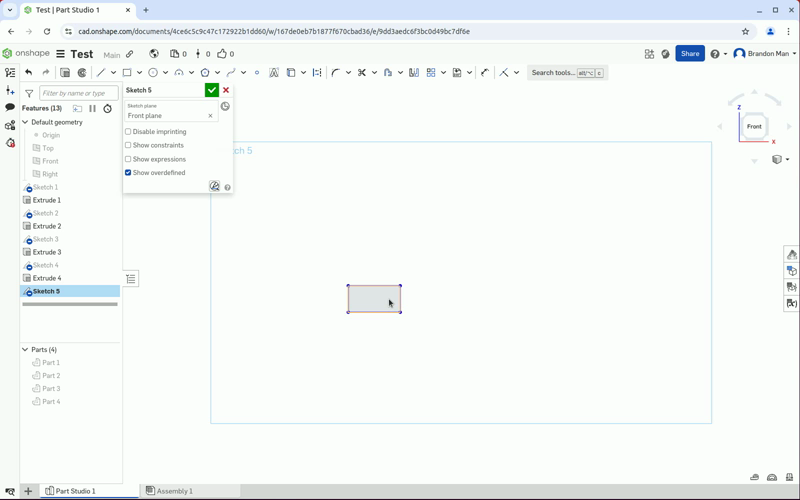
scroll(6)
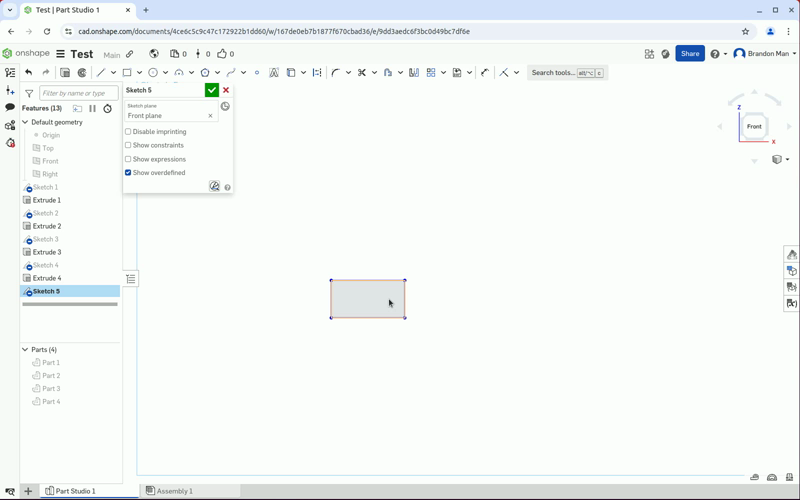
scroll(6)
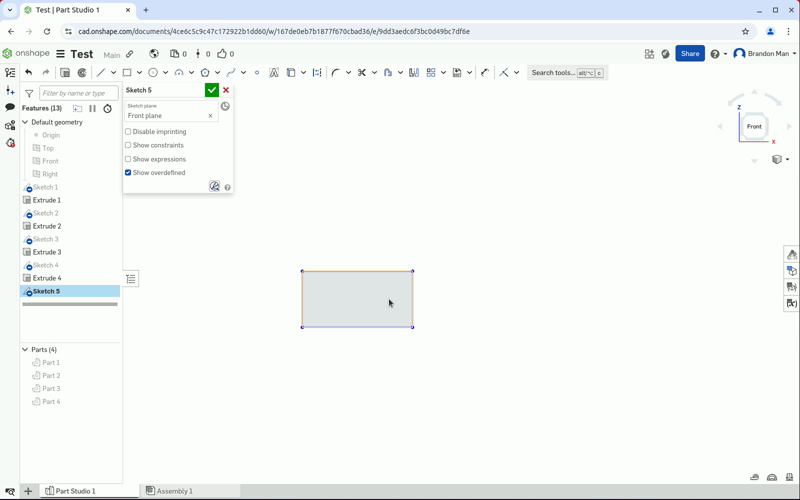
scroll(6)
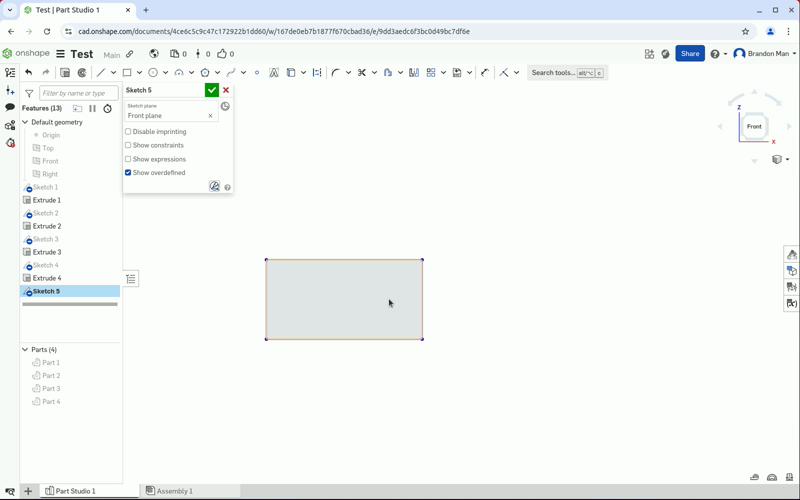
scroll(6)
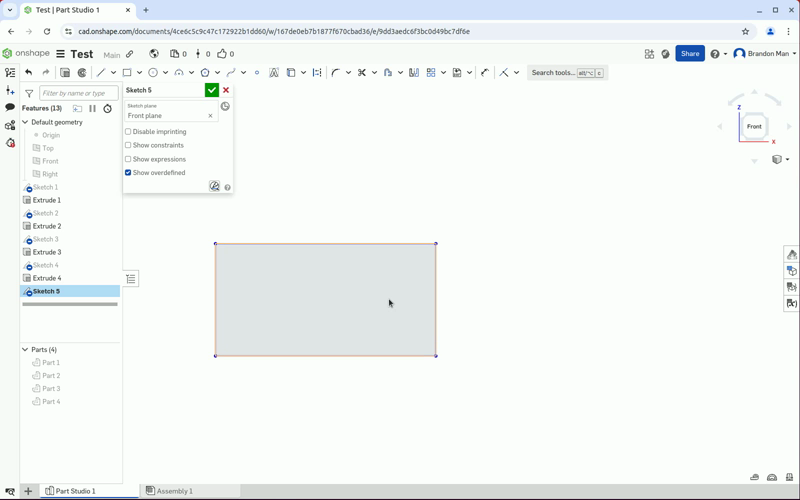
scroll(6)
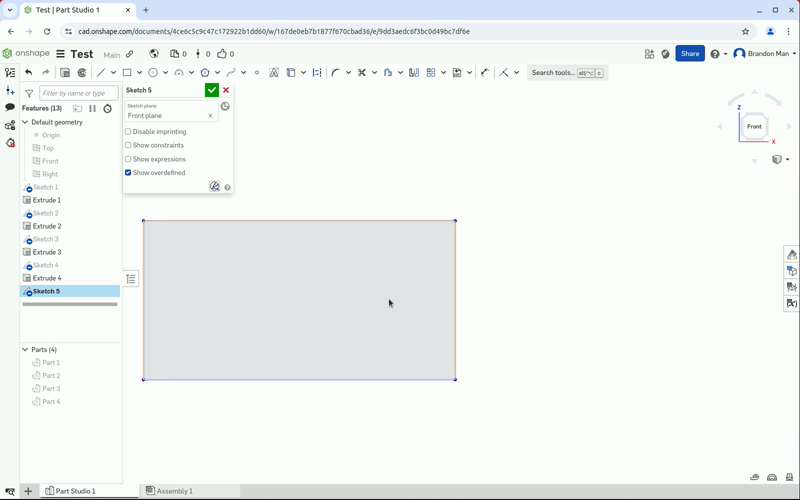
scroll(6)
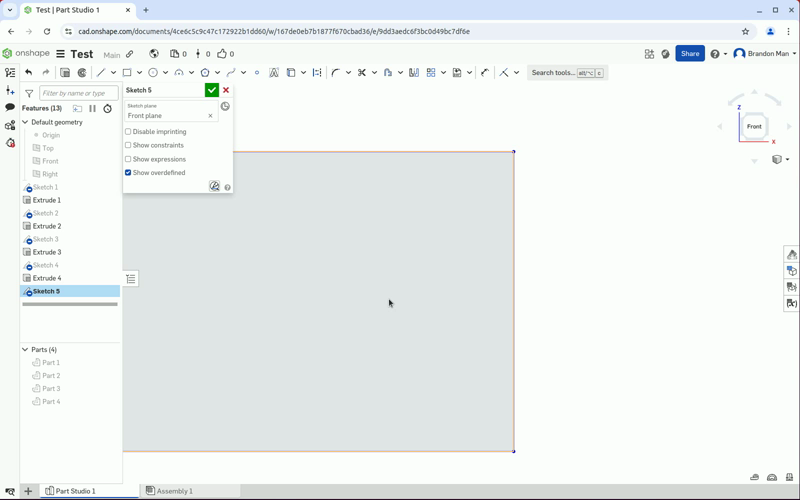
click(389, 298)
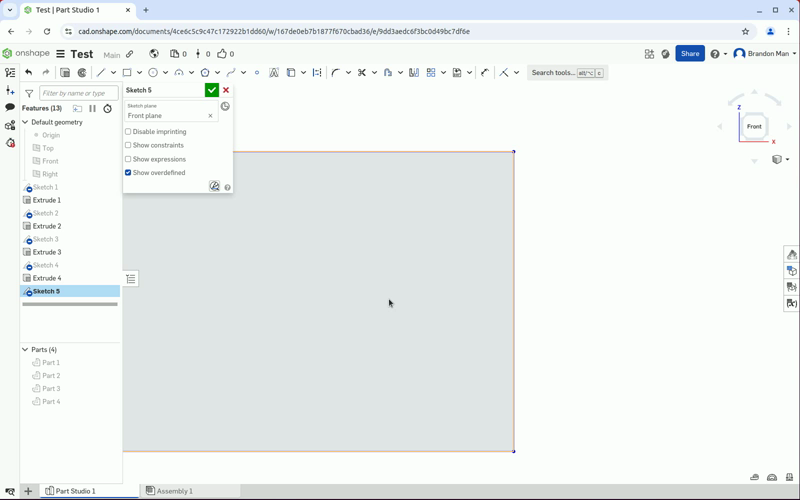
scroll(-6)
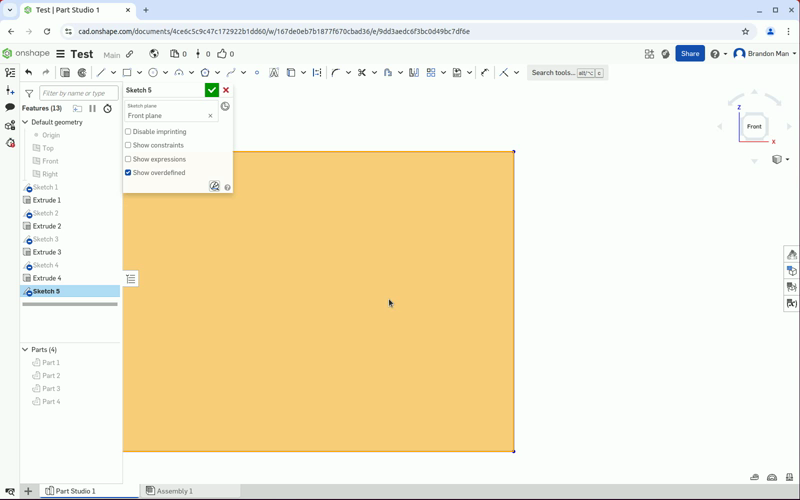
scroll(-6)
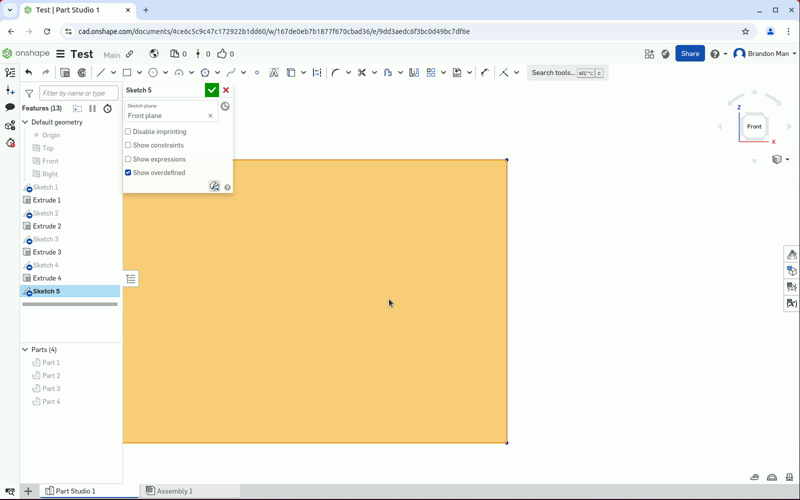
scroll(-6)
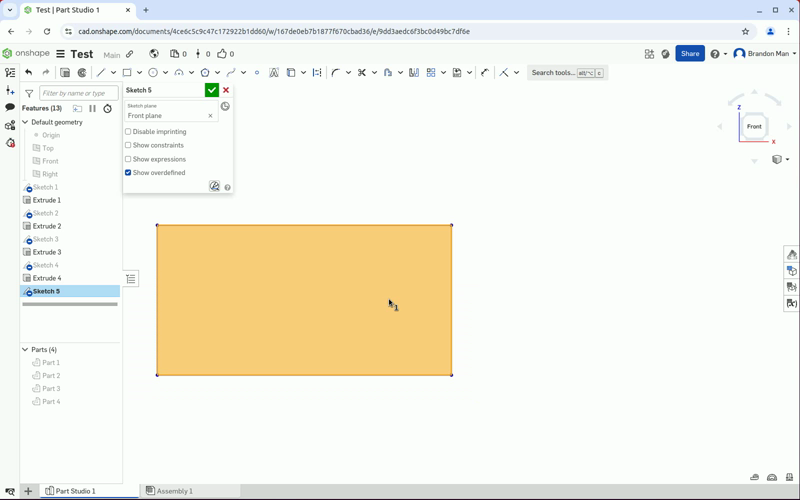
scroll(-6)
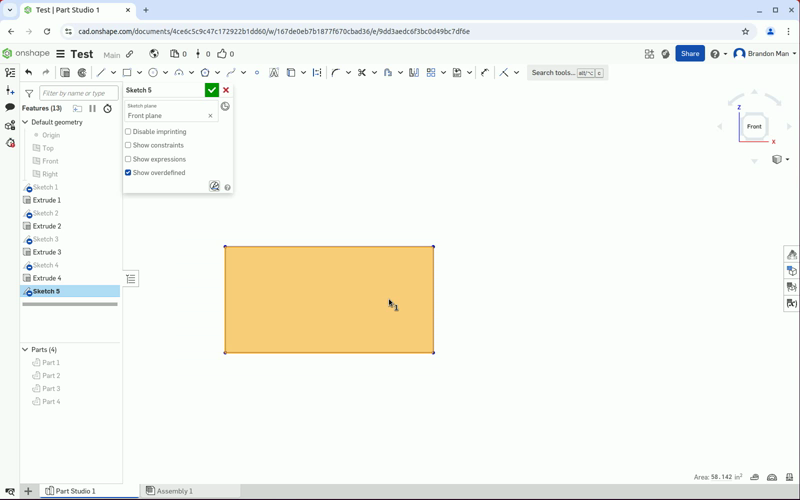
scroll(-6)
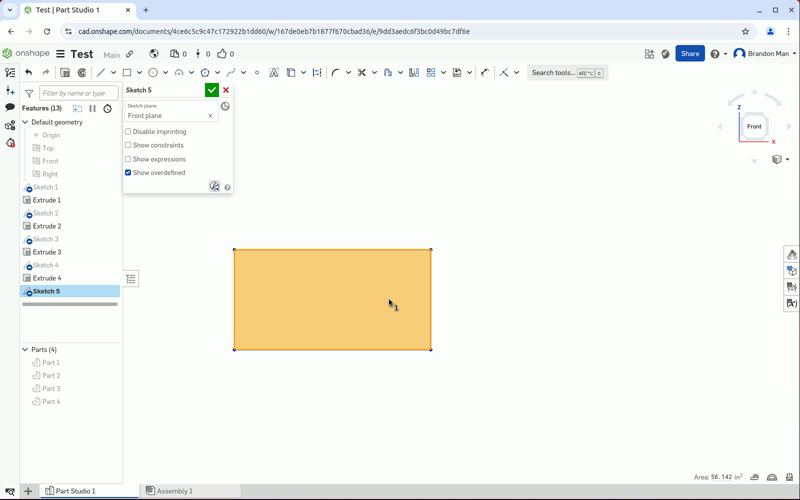
scroll(-6)
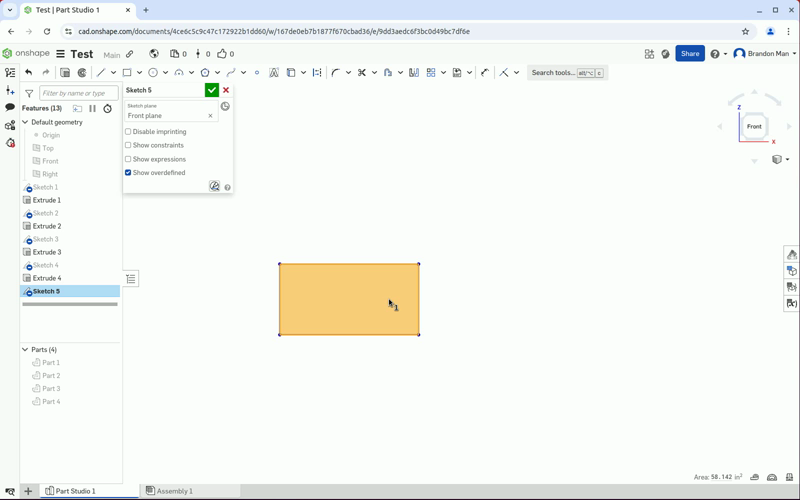
scroll(-6)
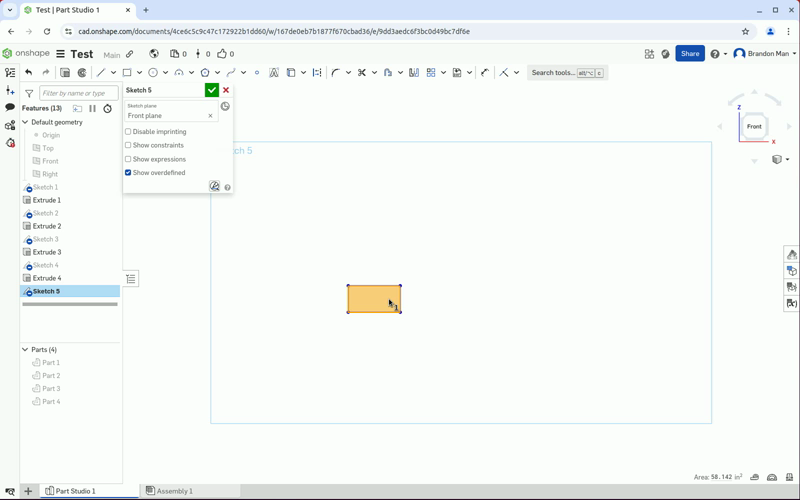
mouse_move(73, 352)
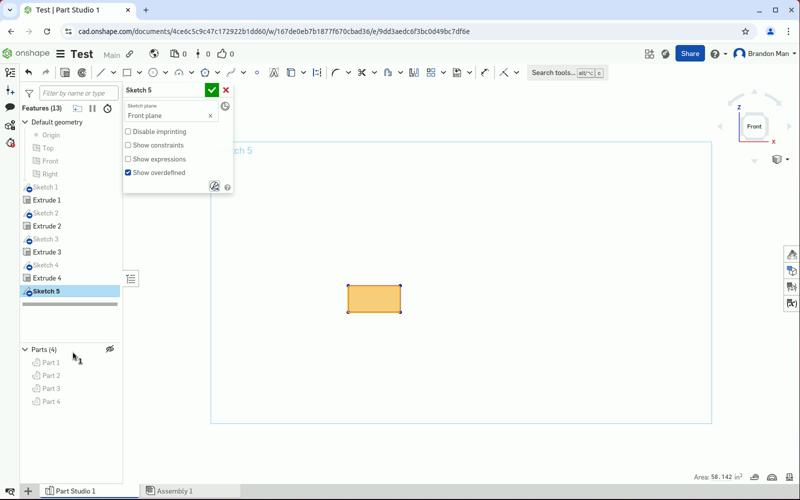
key(shift+y)
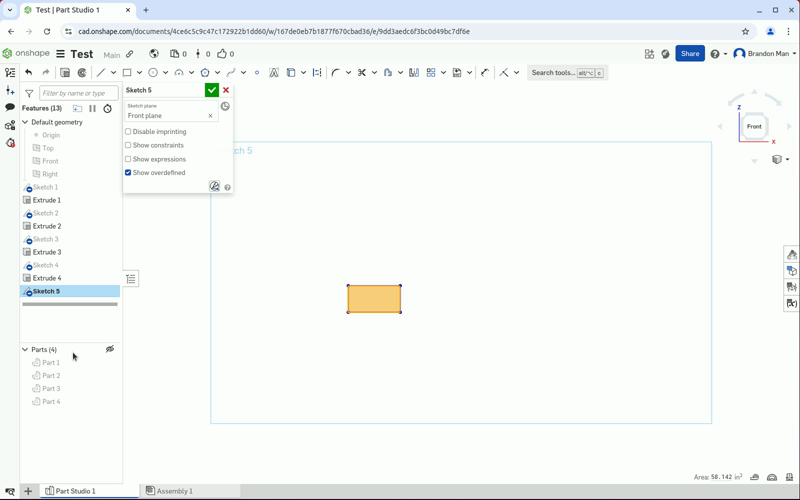
key(shift+e)
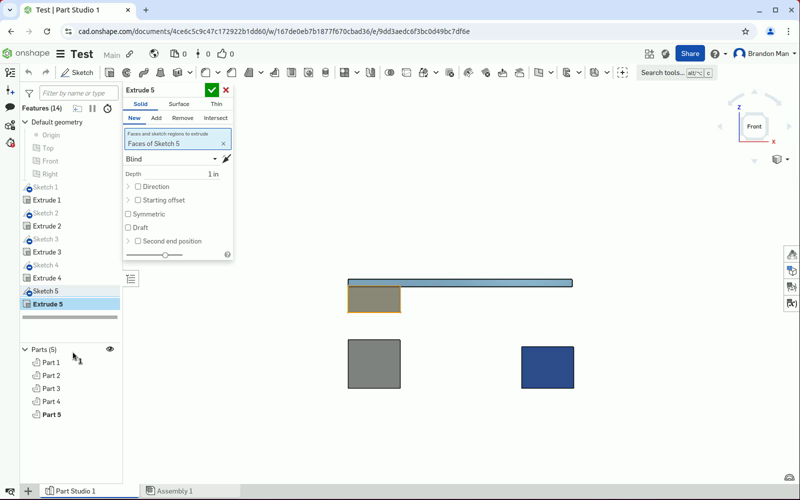
mouse_move(143, 106)
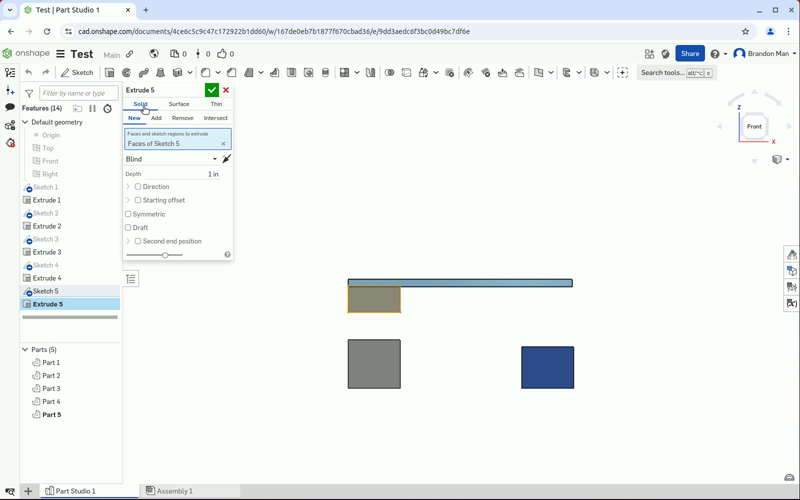
click(143, 106)
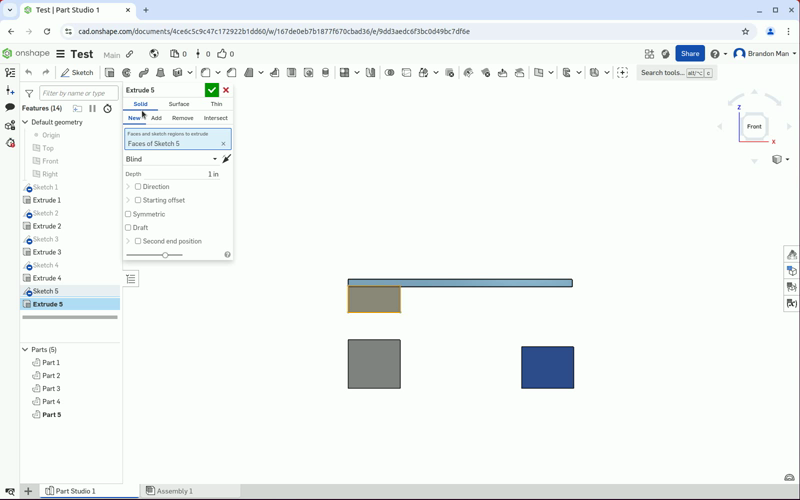
mouse_move(137, 120)
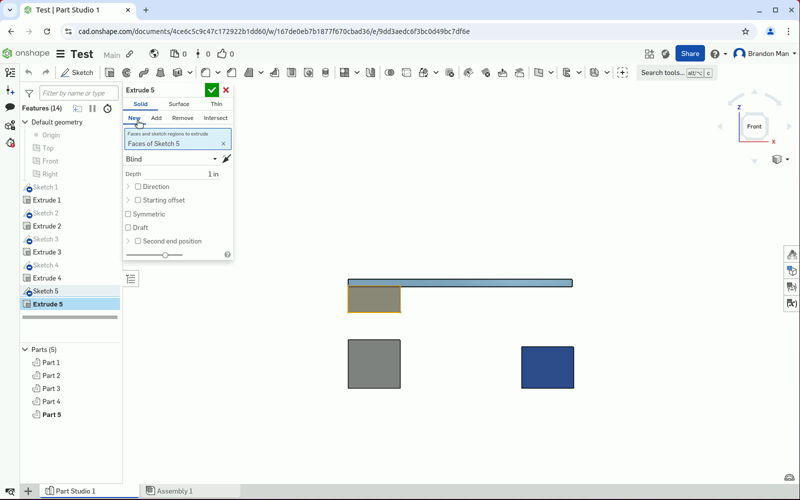
click(137, 120)
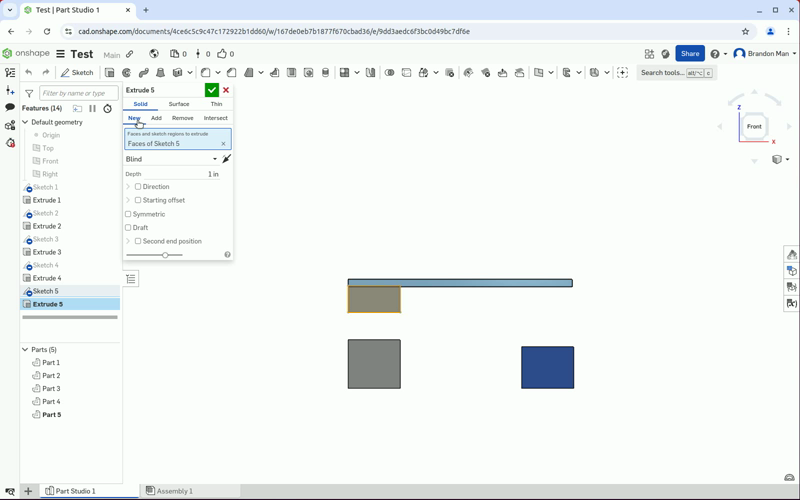
key(tab, 4)
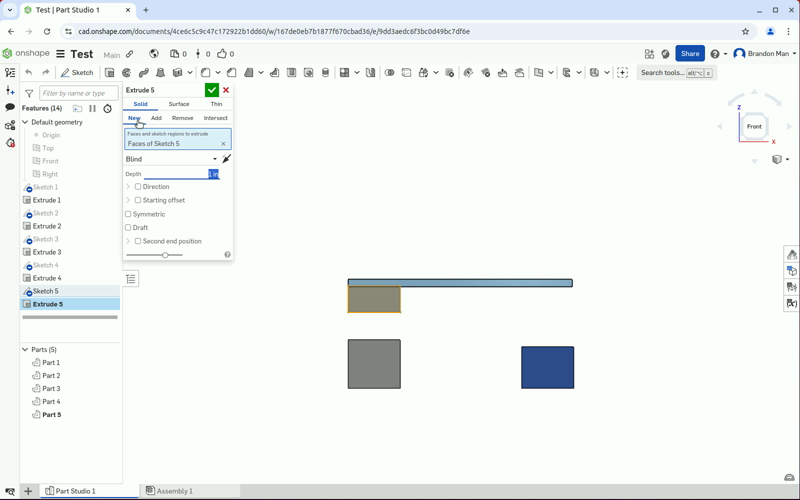
text(17.572)
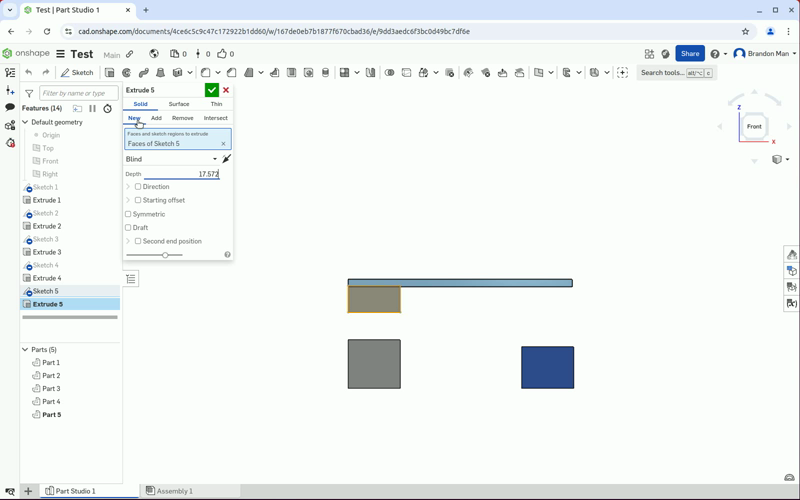
key(enter)
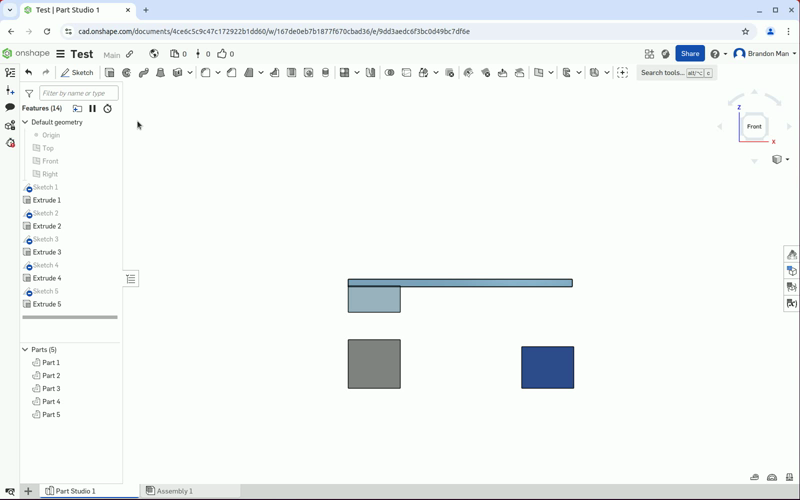
key(shift+h)
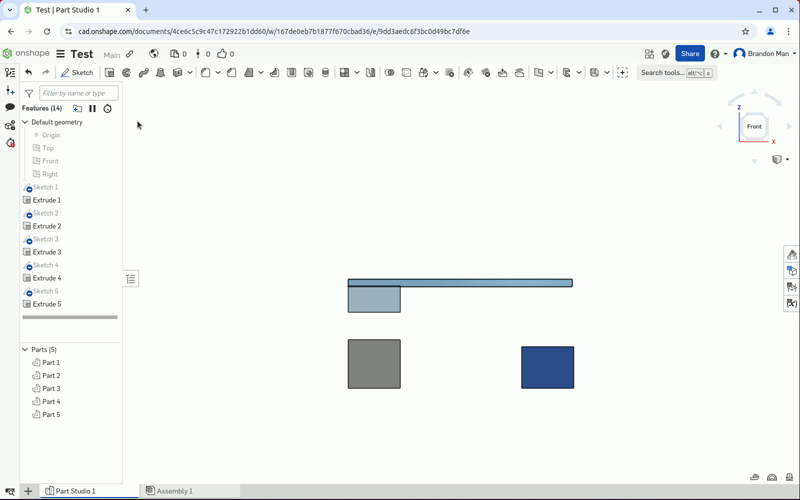
key(shift+h)
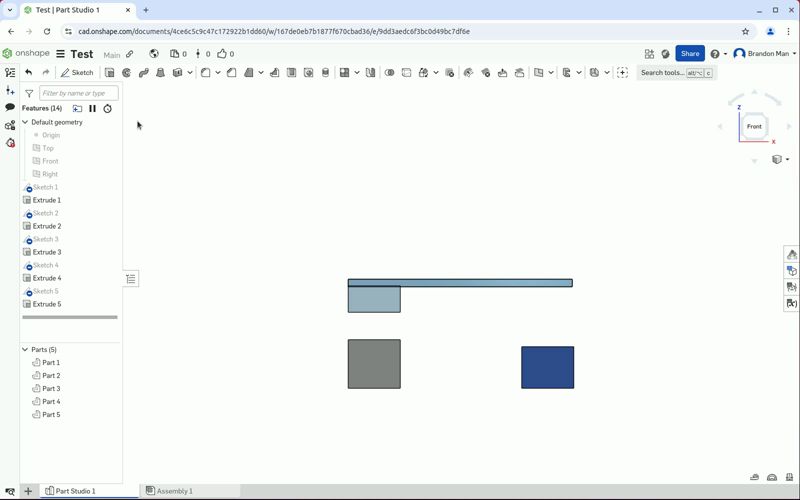
mouse_move(73, 189)
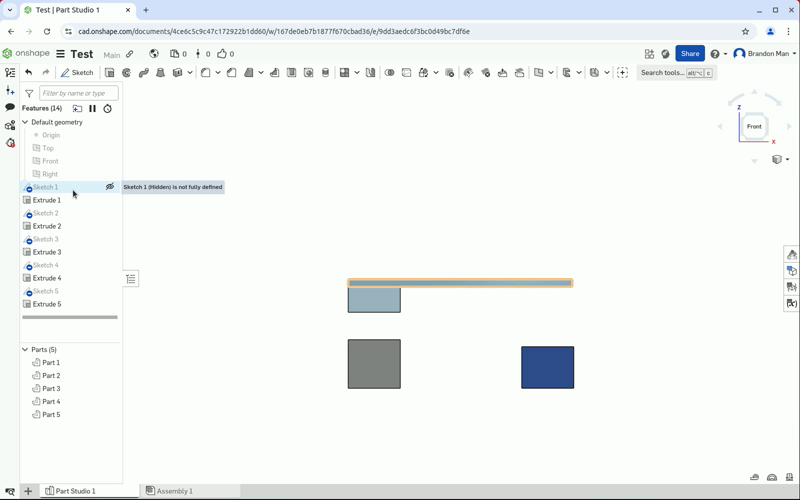
click(73, 189)
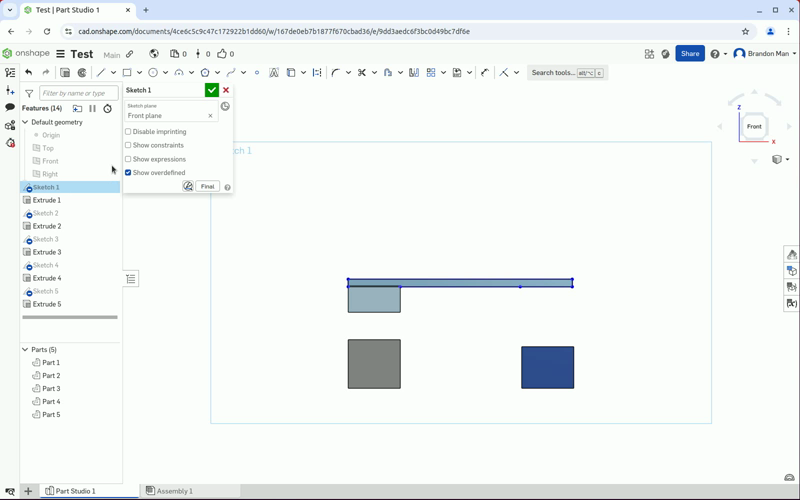
mouse_move(229, 92)
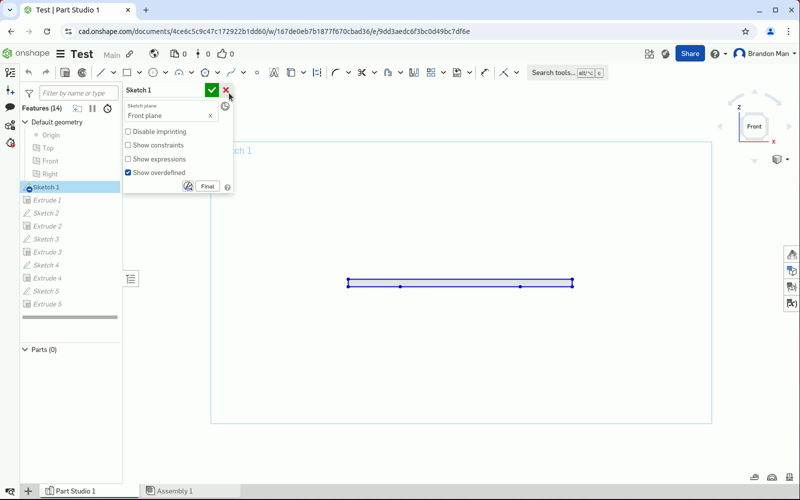
click(229, 92)
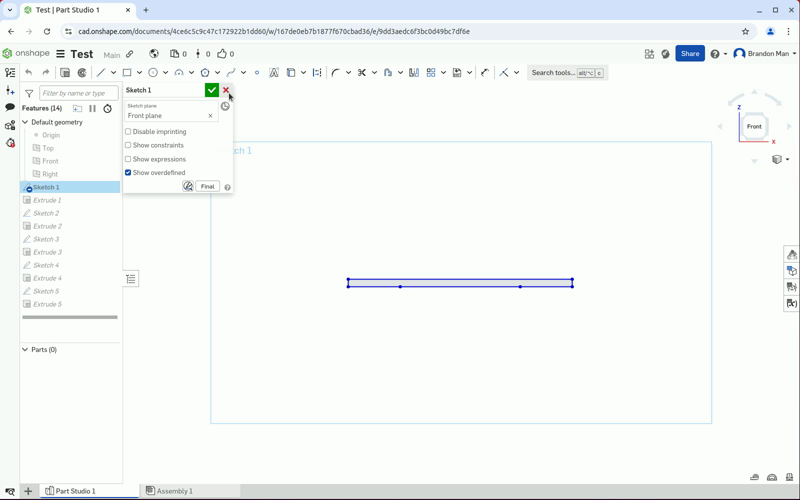
key(shift+s)
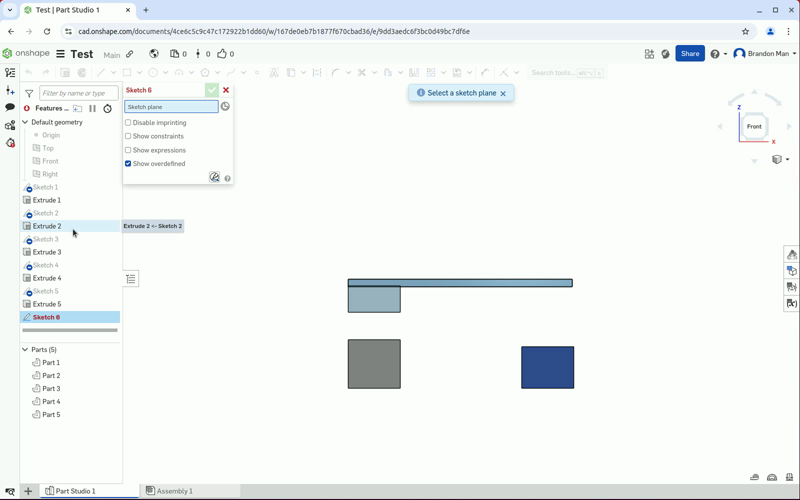
scroll(3)
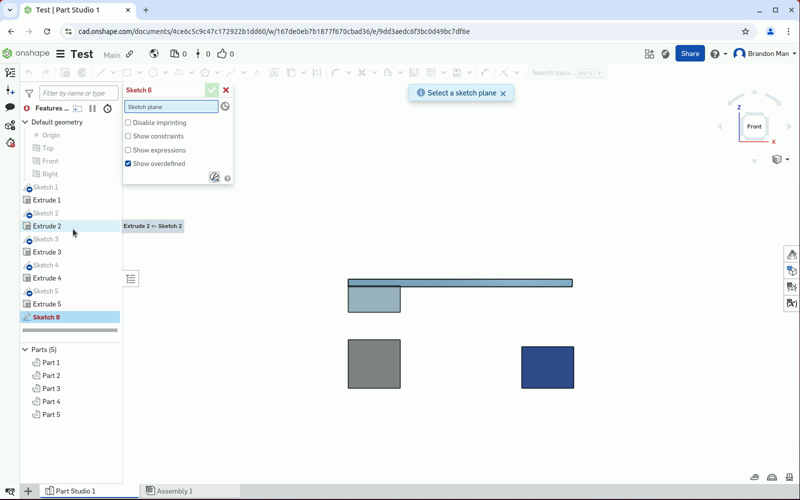
mouse_move(73, 163)
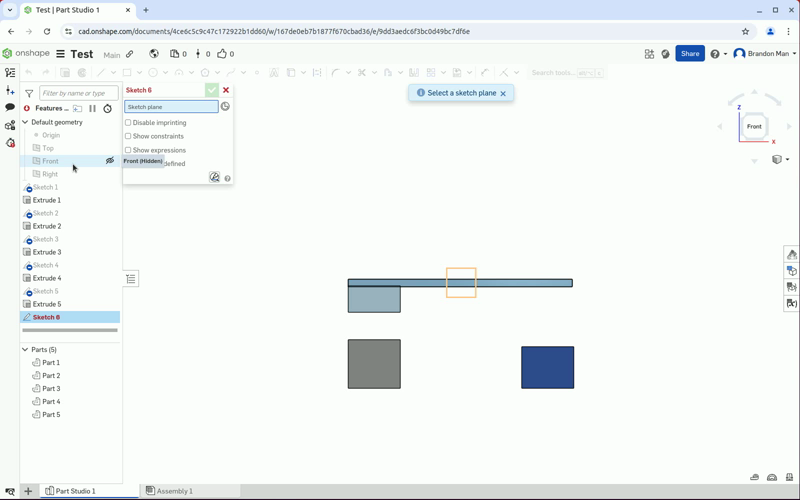
click(73, 163)
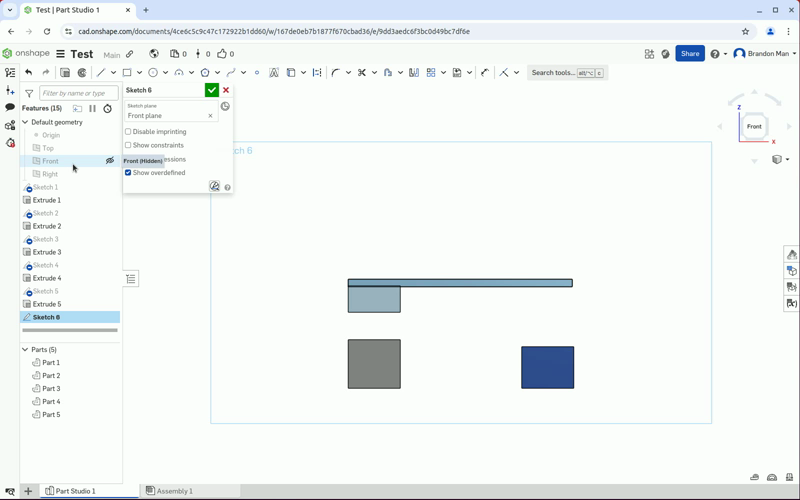
mouse_move(73, 352)
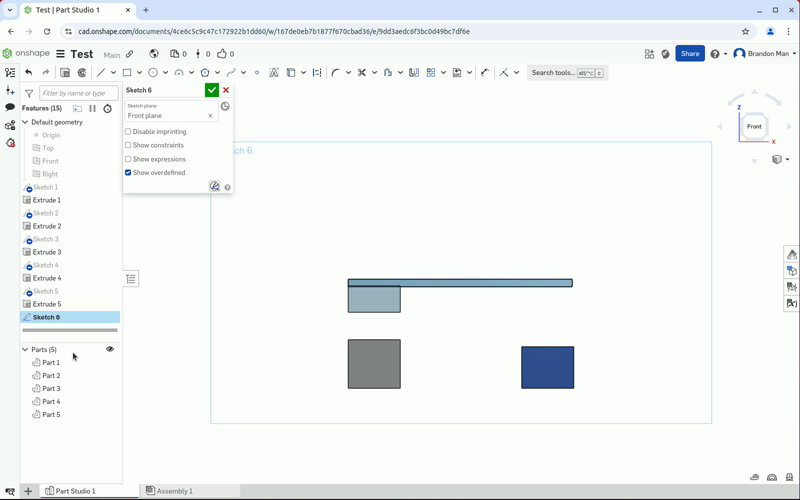
key(y)
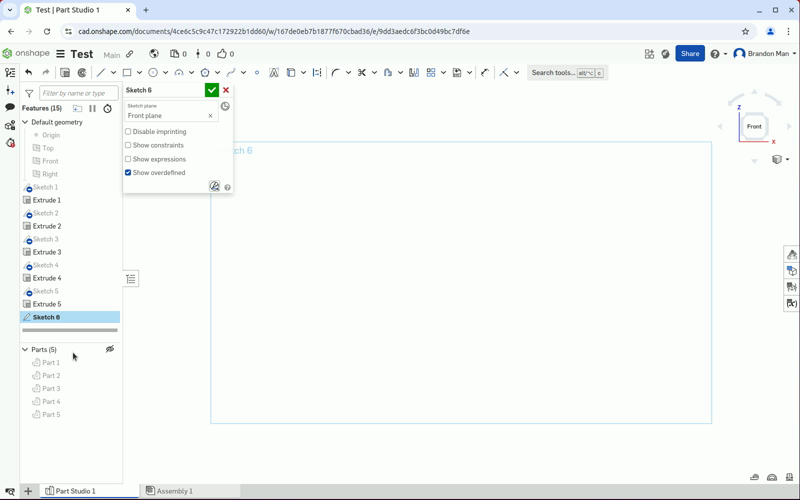
key(l)
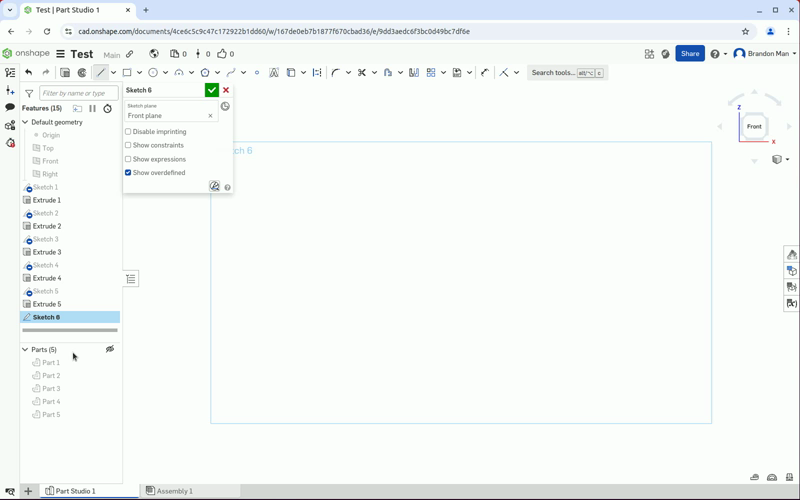
key_down(shift)
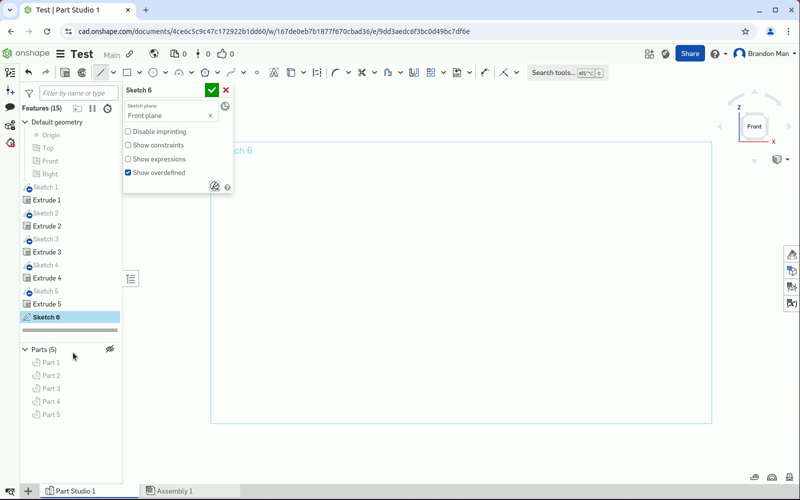
mouse_move(348, 340)
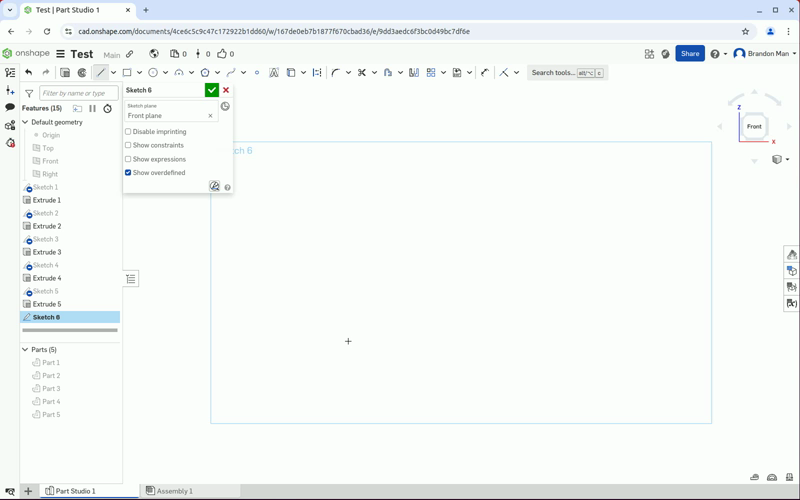
click(348, 340)
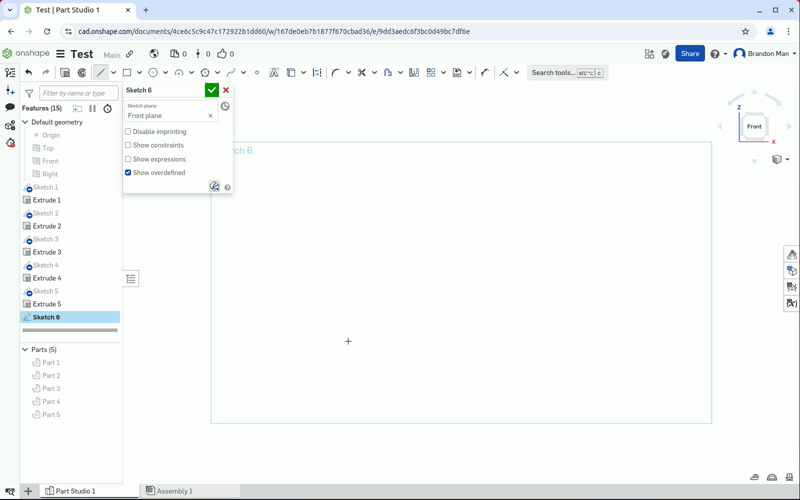
key_up(shift)
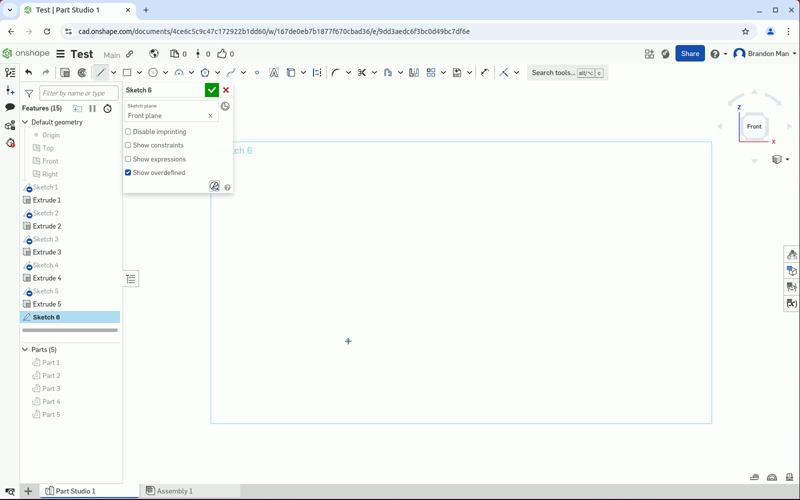
key_down(shift)
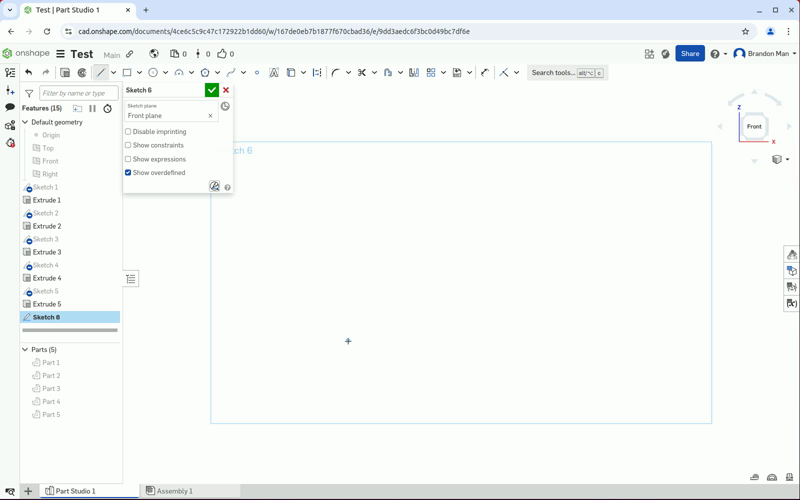
mouse_move(378, 340)
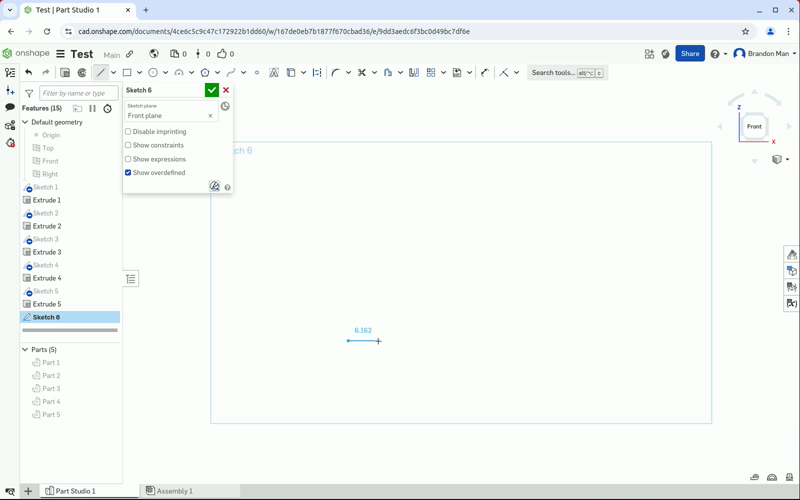
mouse_move(400, 340)
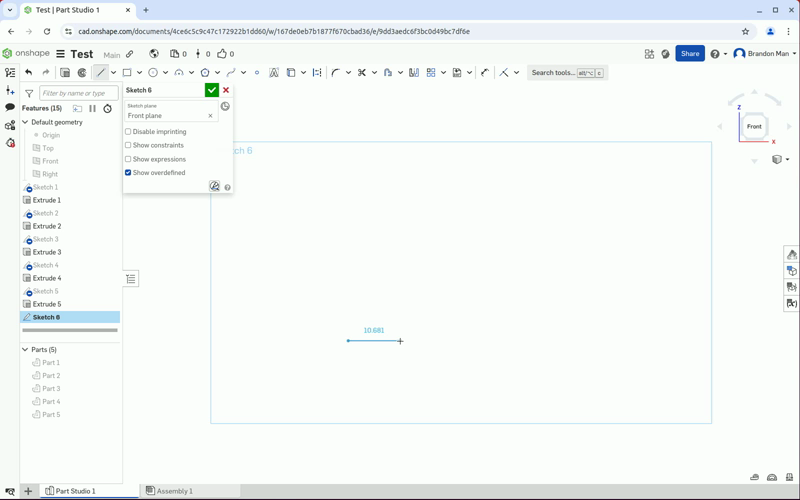
click(400, 340)
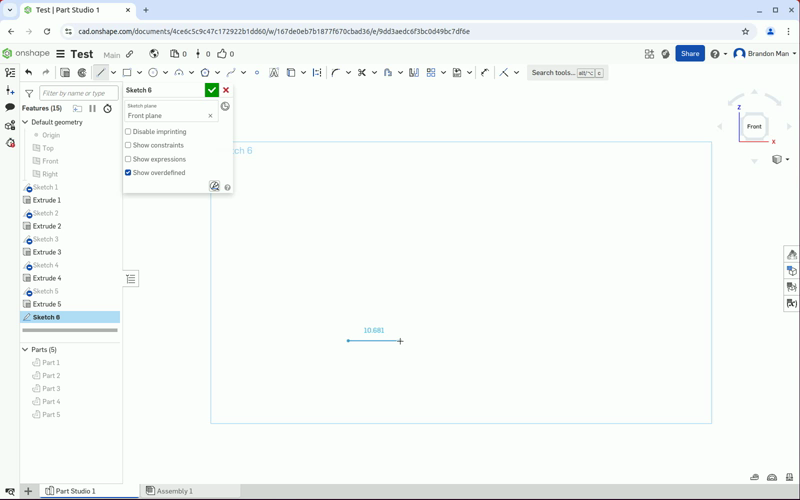
key_up(shift)
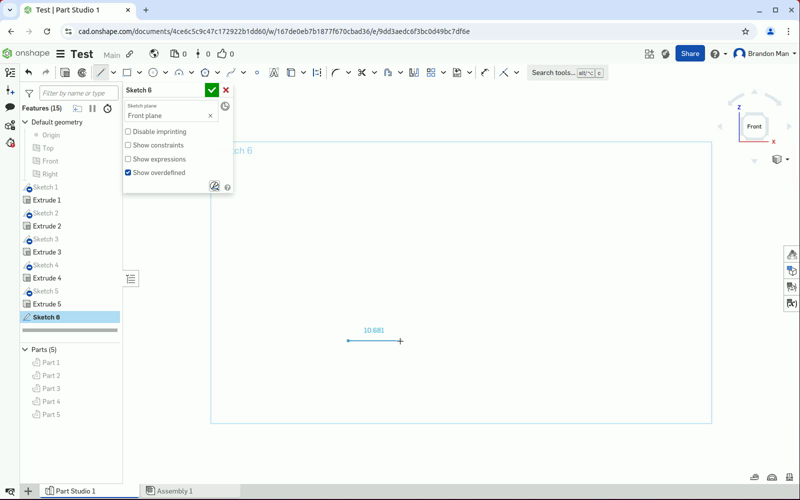
key_down(shift)
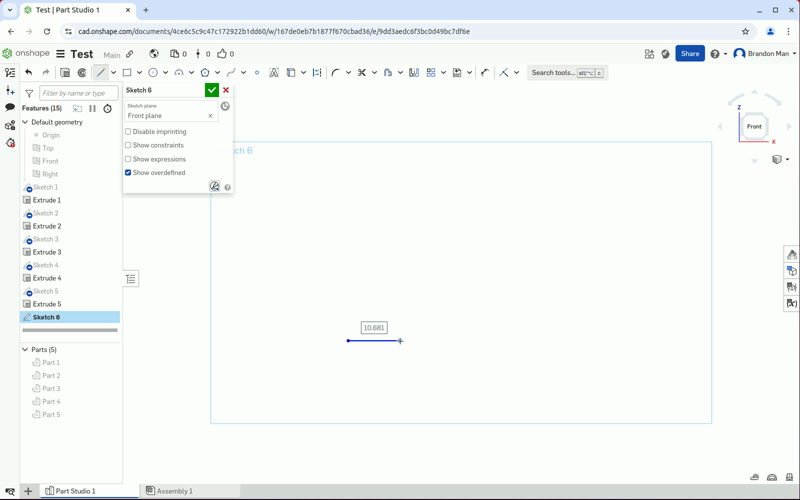
mouse_move(430, 340)
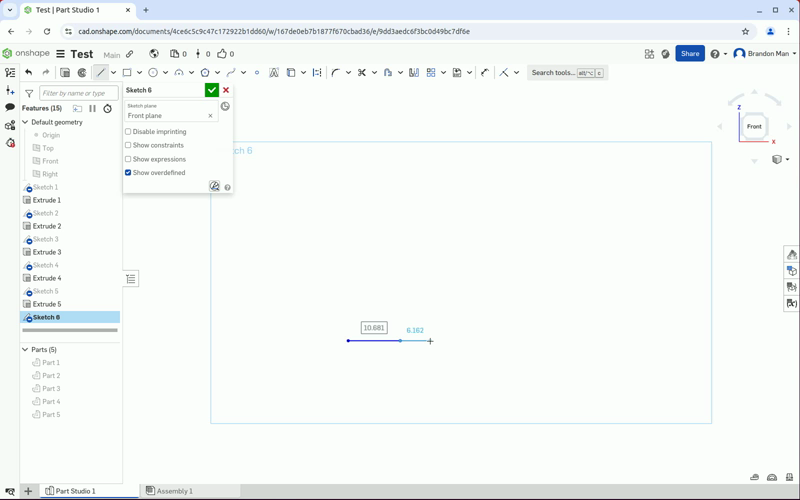
mouse_move(400, 310)
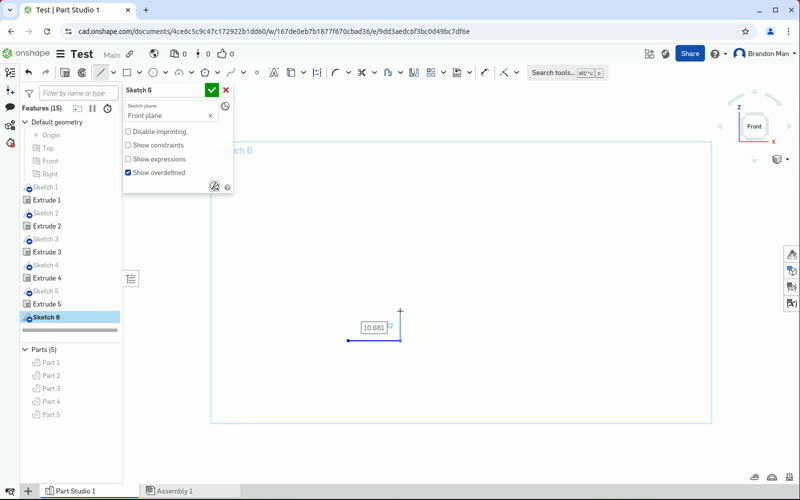
click(400, 310)
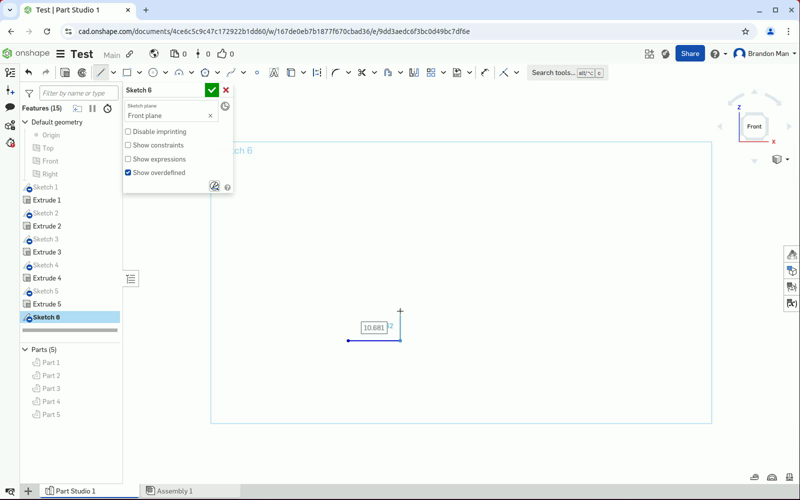
key_up(shift)
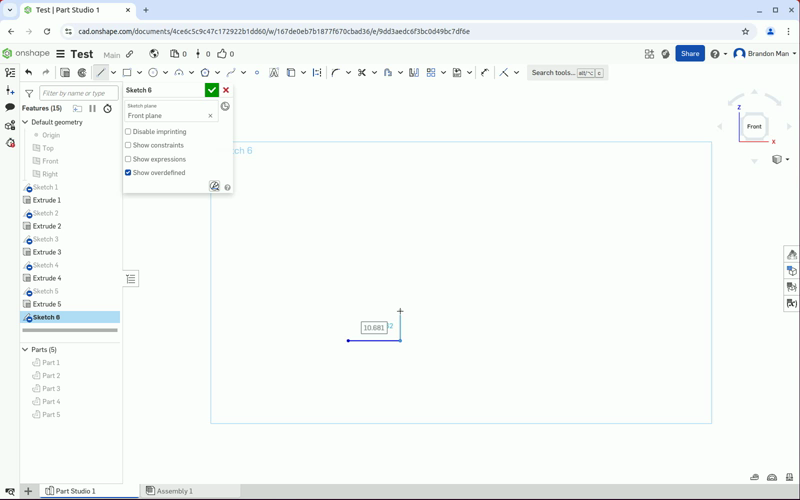
key_down(shift)
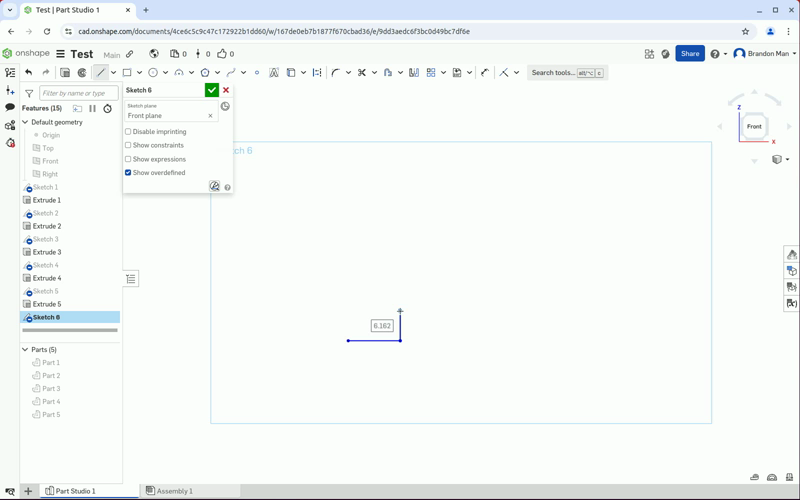
mouse_move(430, 310)
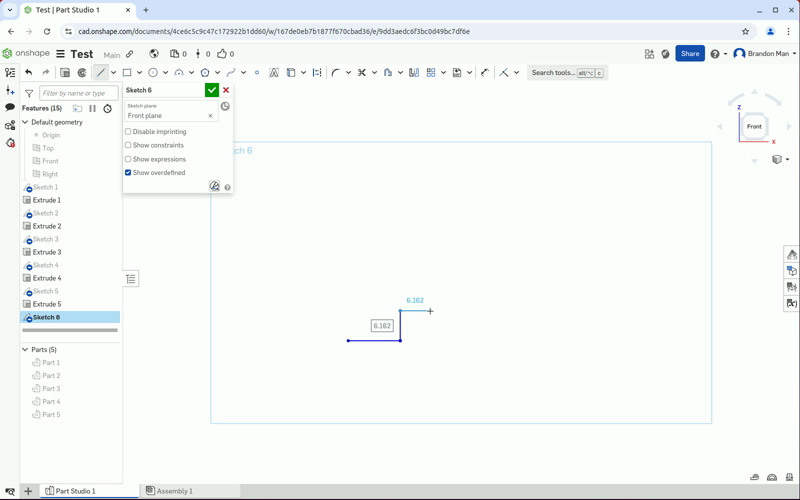
mouse_move(348, 310)
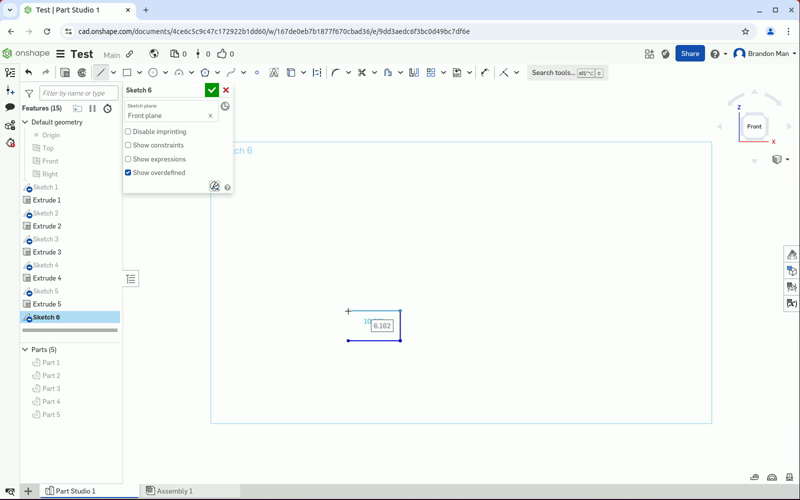
click(348, 310)
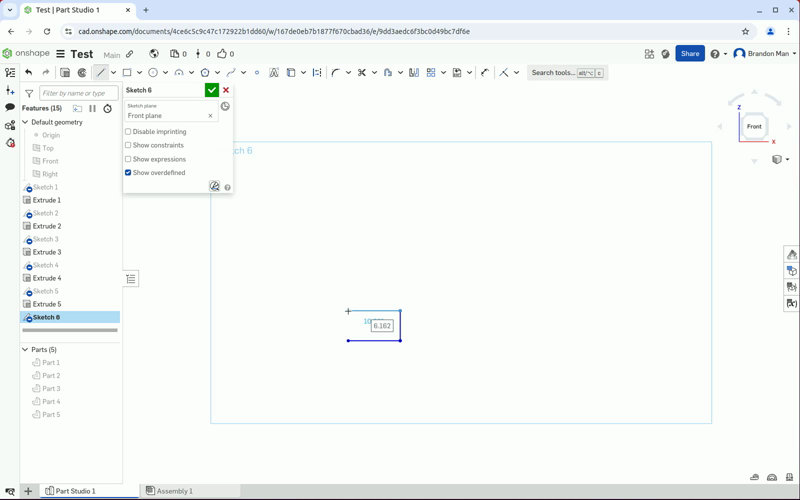
key_up(shift)
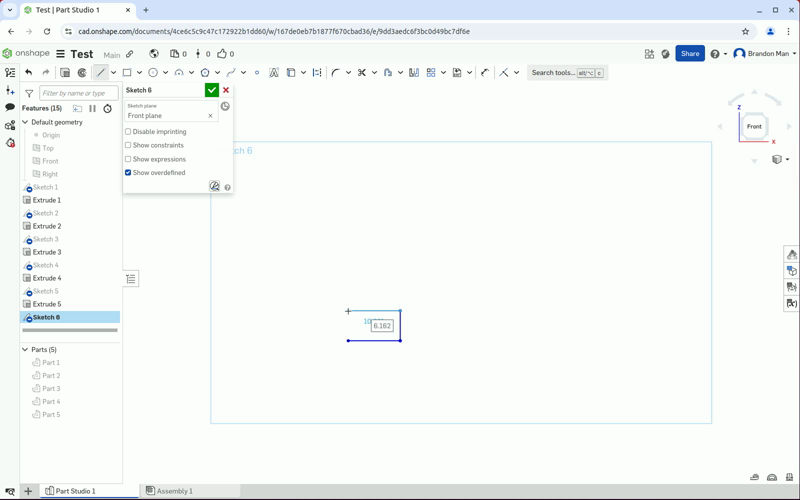
mouse_move(378, 310)
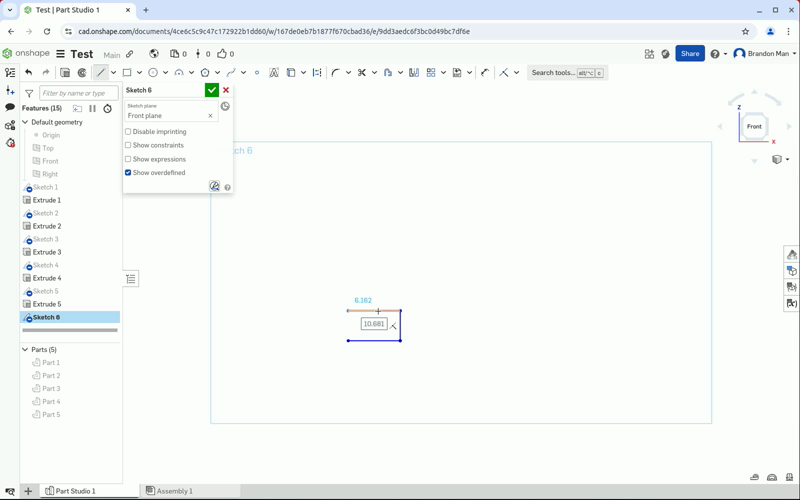
key_down(shift)
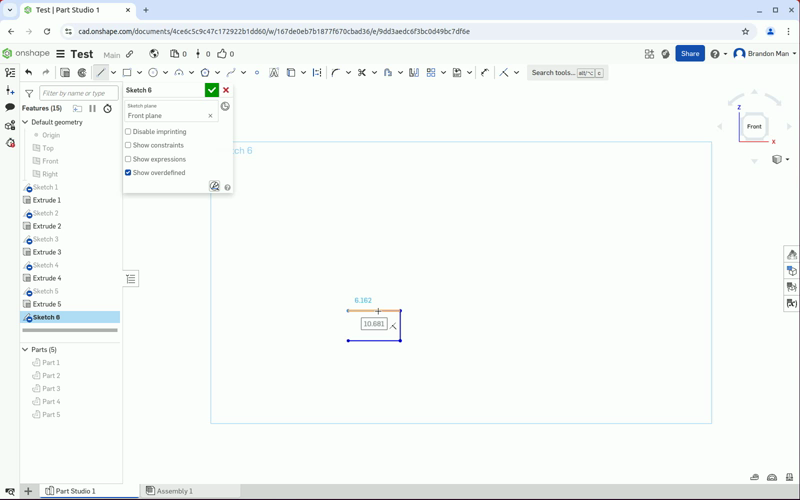
mouse_move(348, 340)
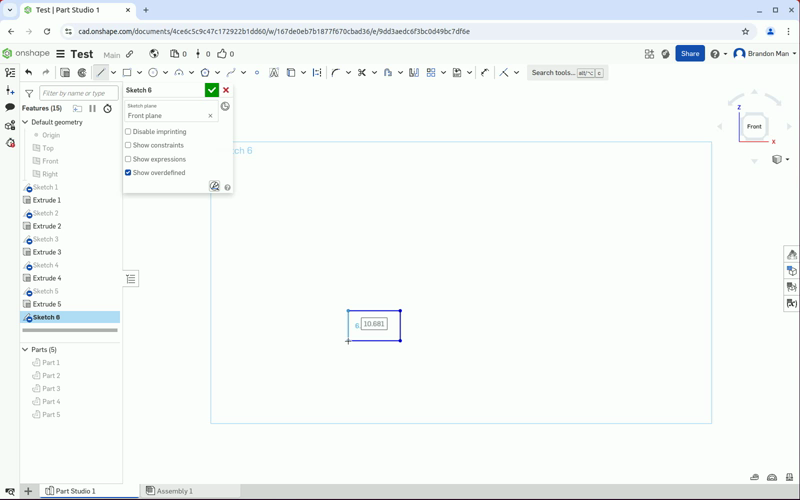
key_up(shift)
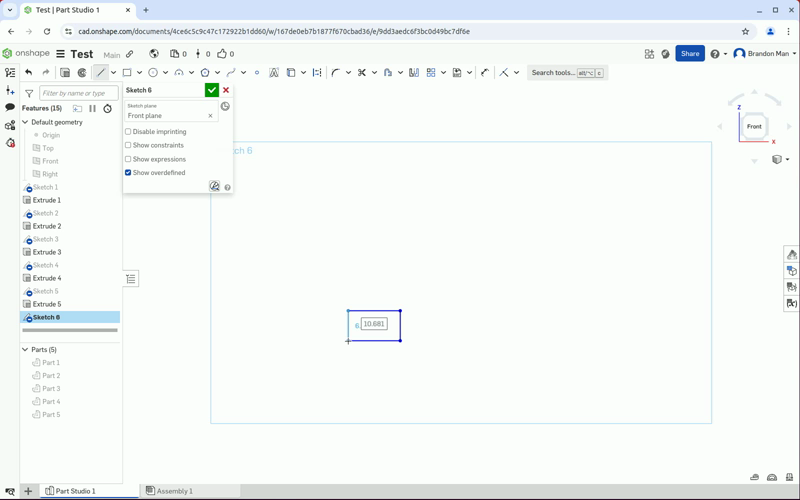
click(348, 340)
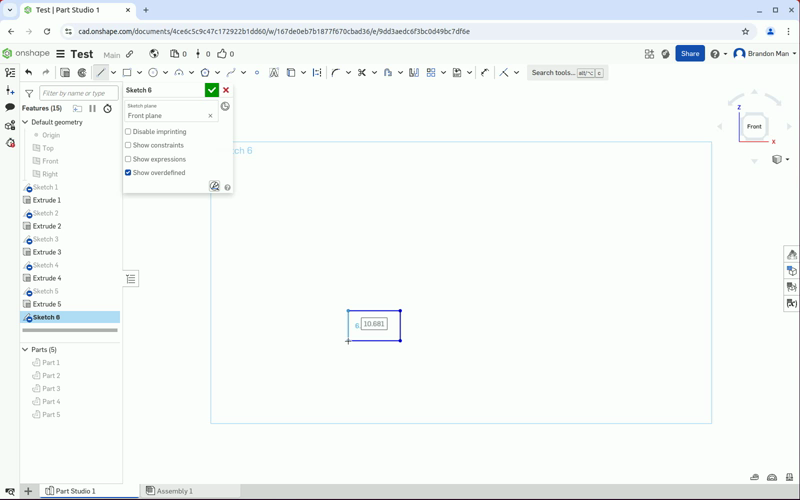
key(esc)
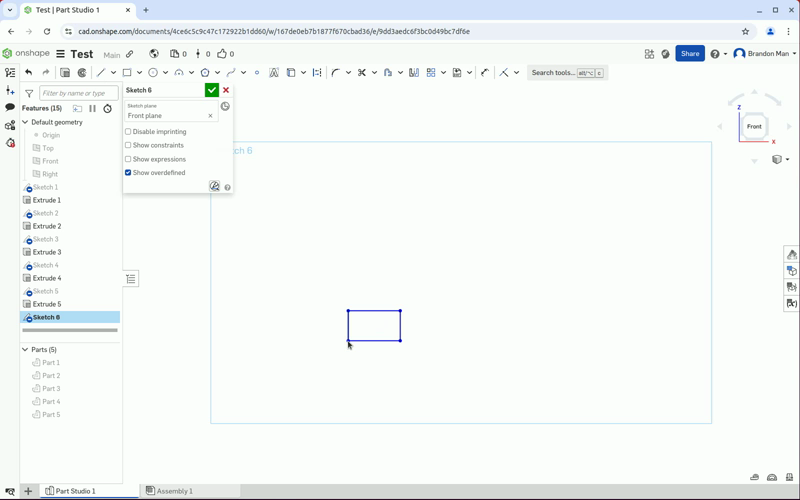
mouse_move(391, 324)
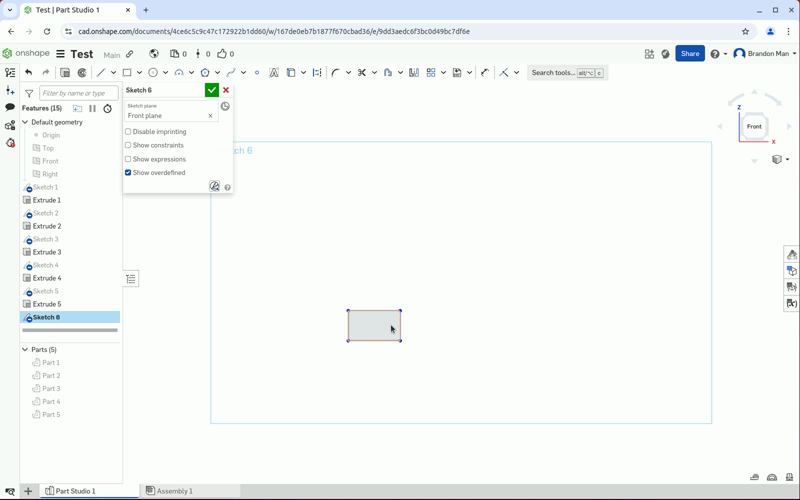
scroll(6)
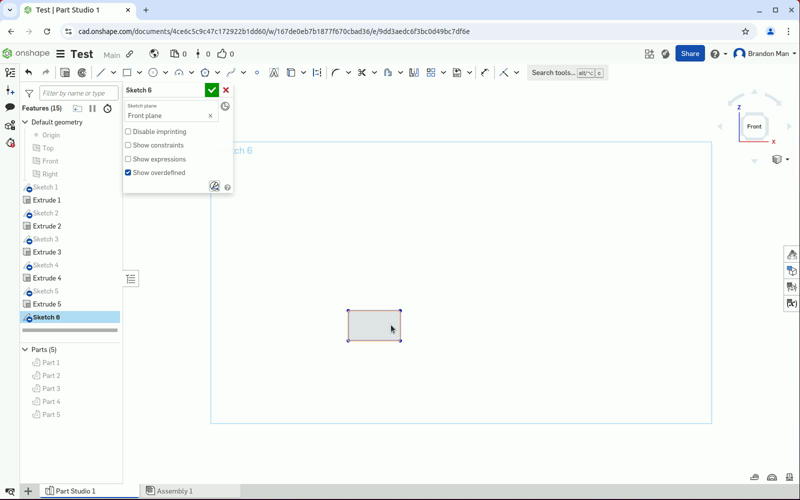
scroll(6)
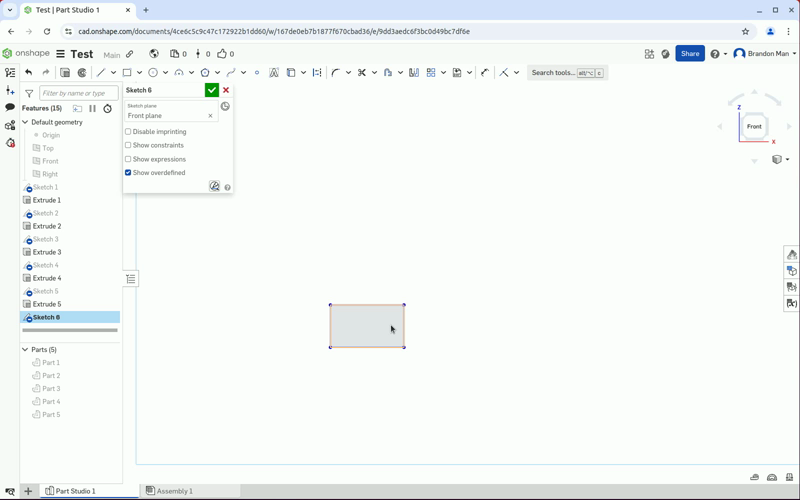
scroll(6)
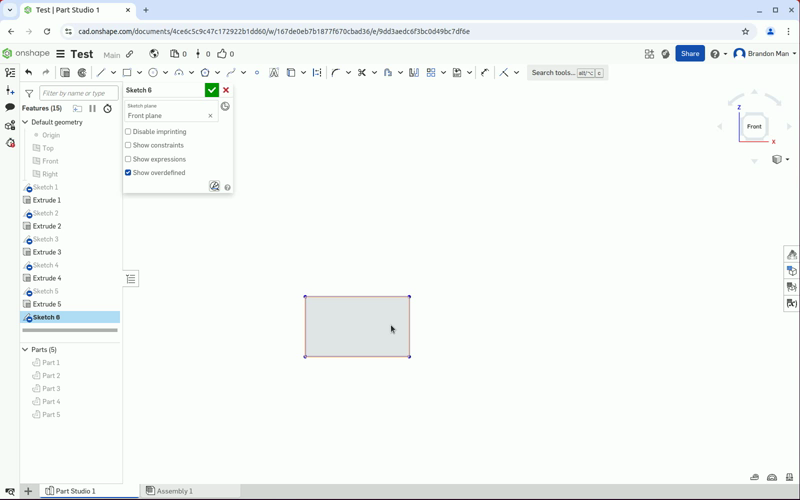
scroll(6)
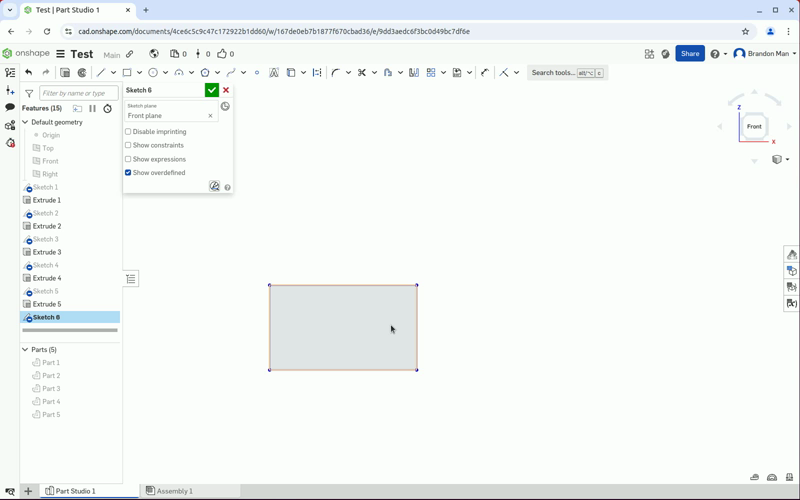
scroll(6)
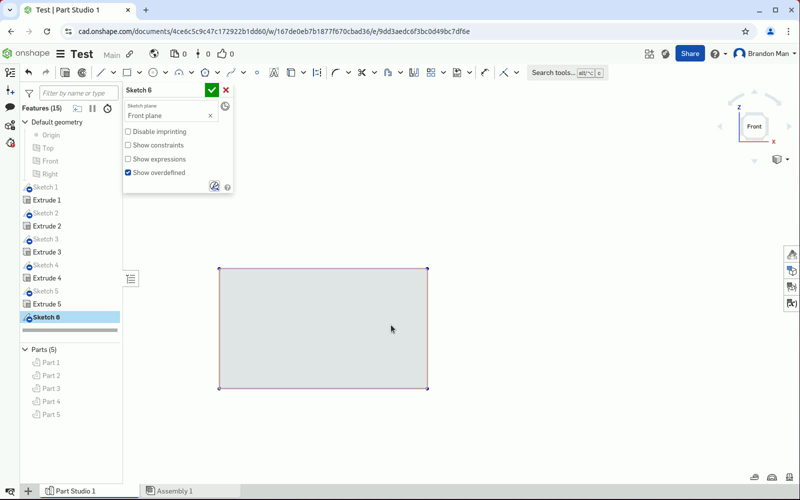
scroll(6)
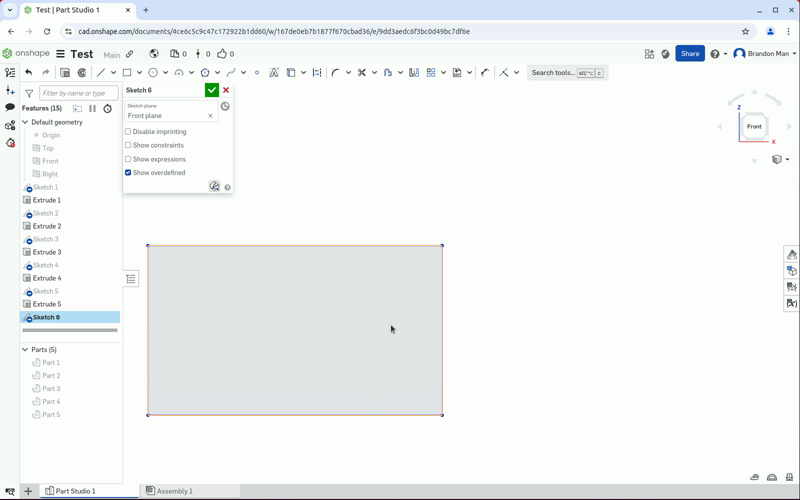
scroll(6)
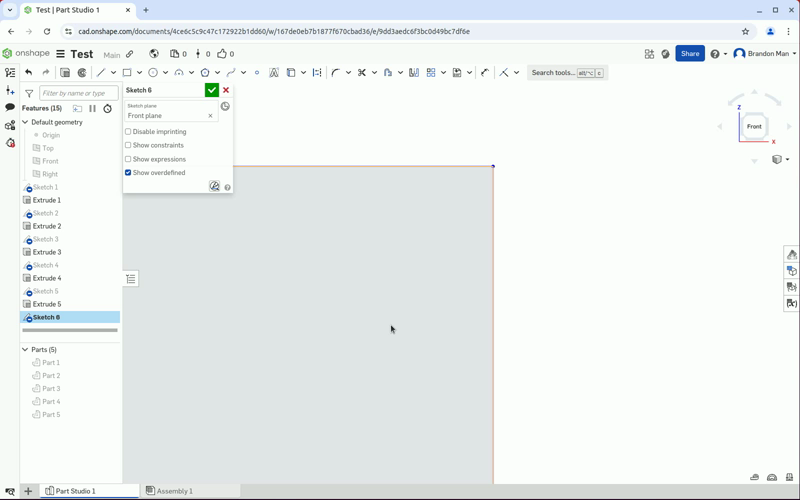
click(391, 324)
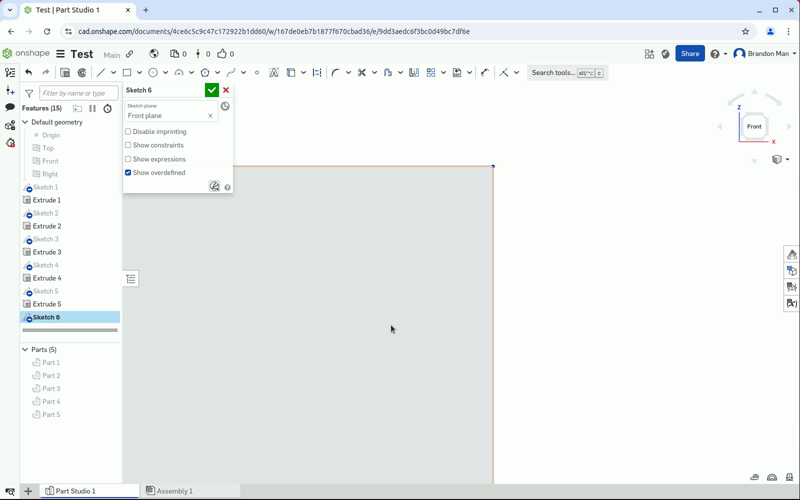
scroll(-6)
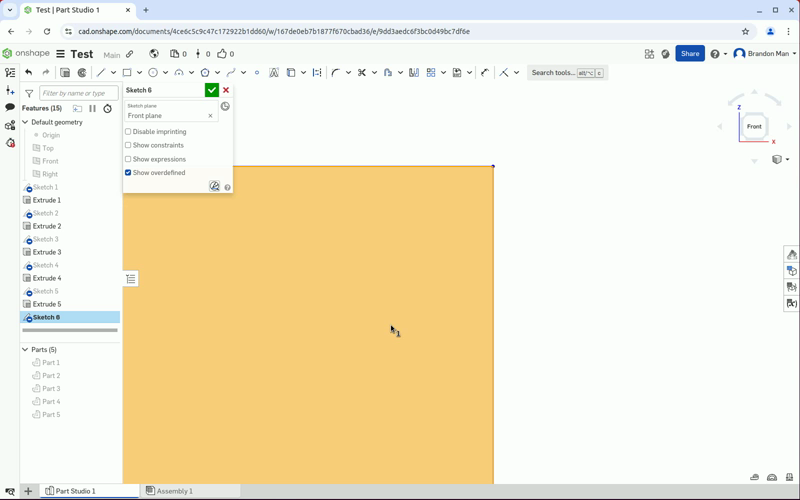
scroll(-6)
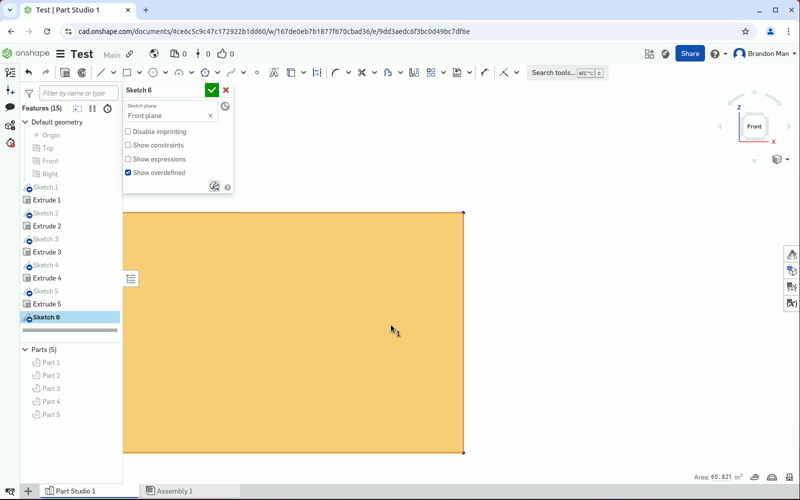
scroll(-6)
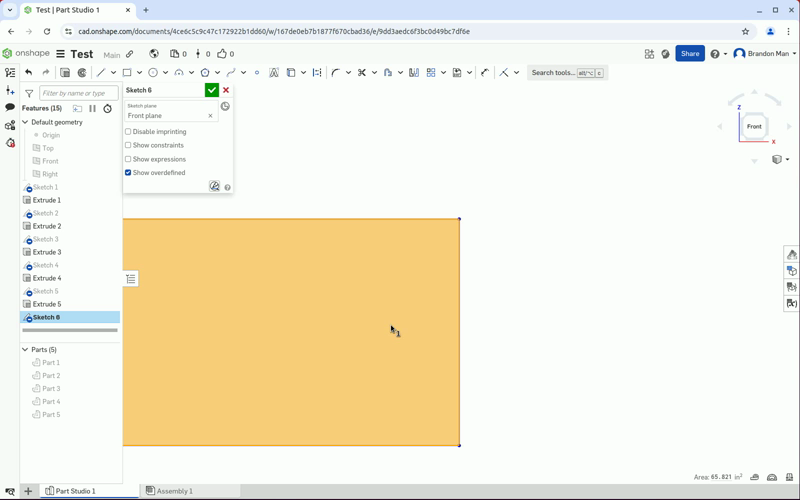
scroll(-6)
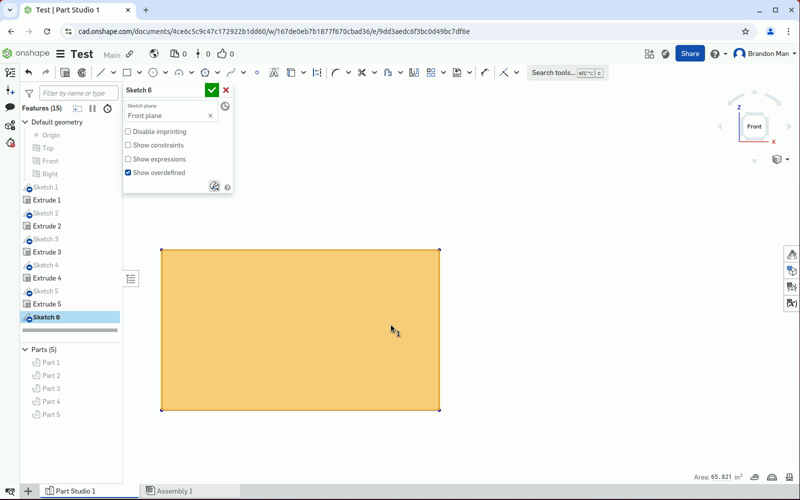
scroll(-6)
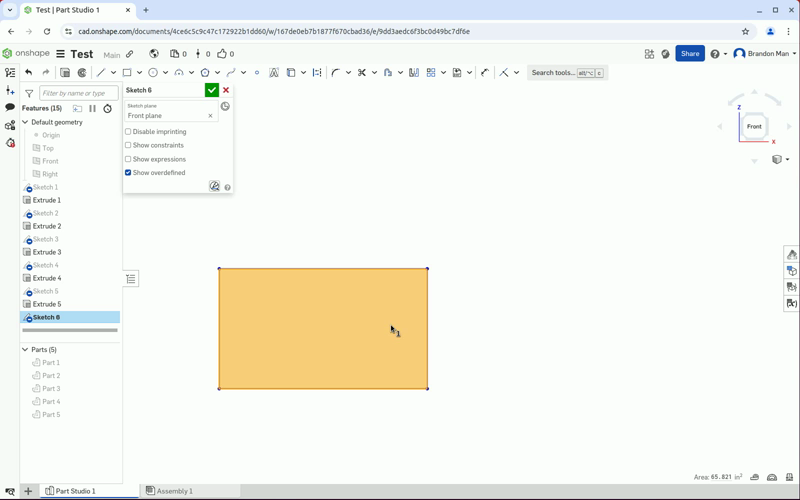
scroll(-6)
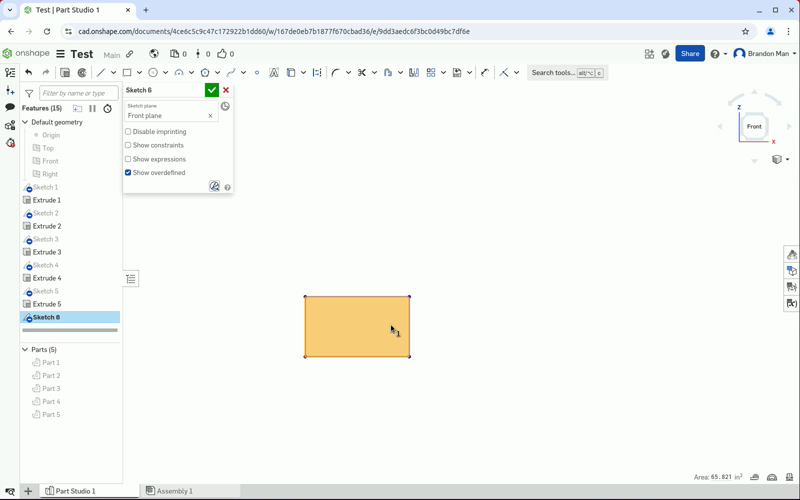
scroll(-6)
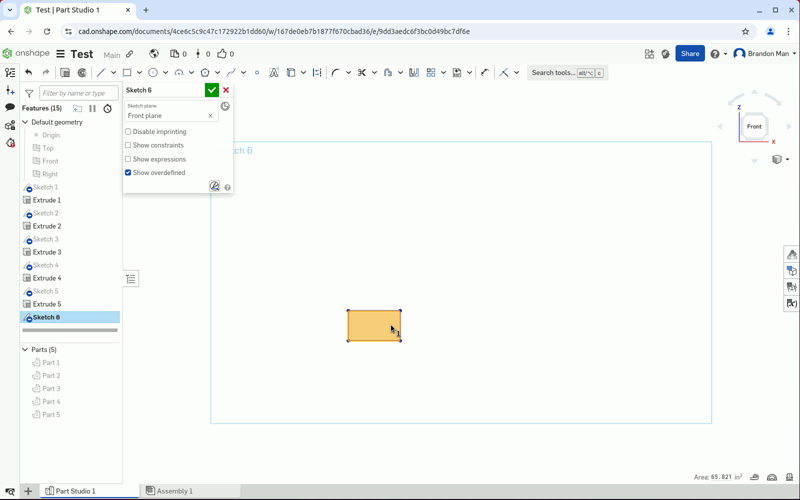
mouse_move(73, 352)
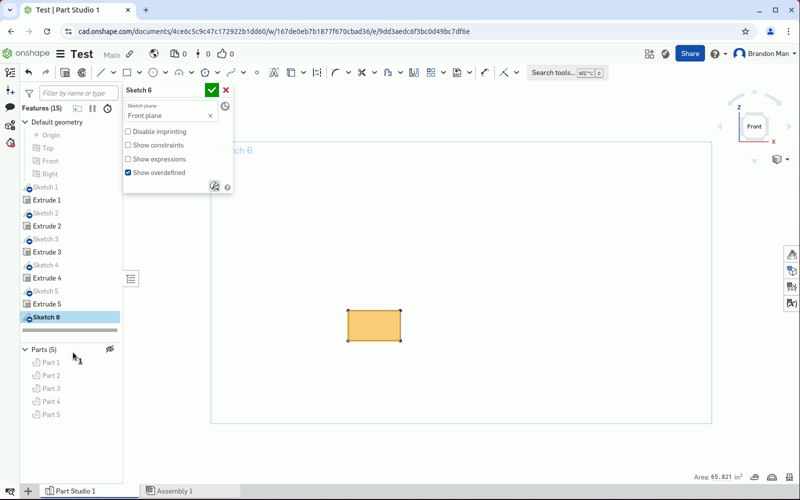
key(shift+y)
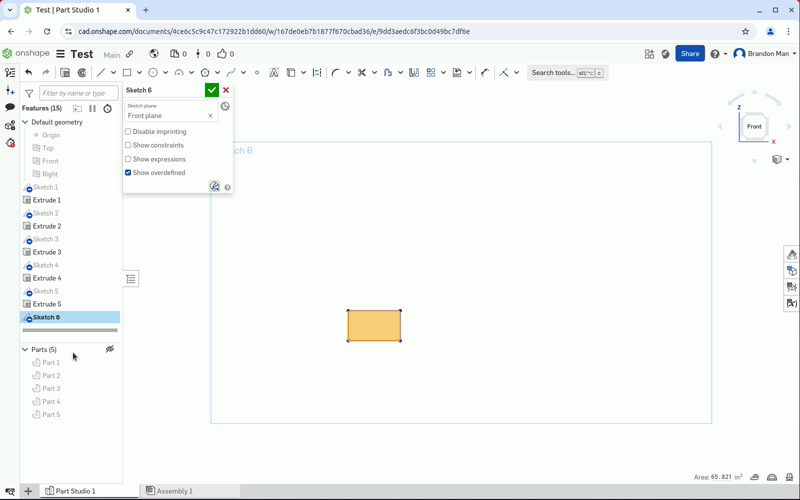
key(shift+e)
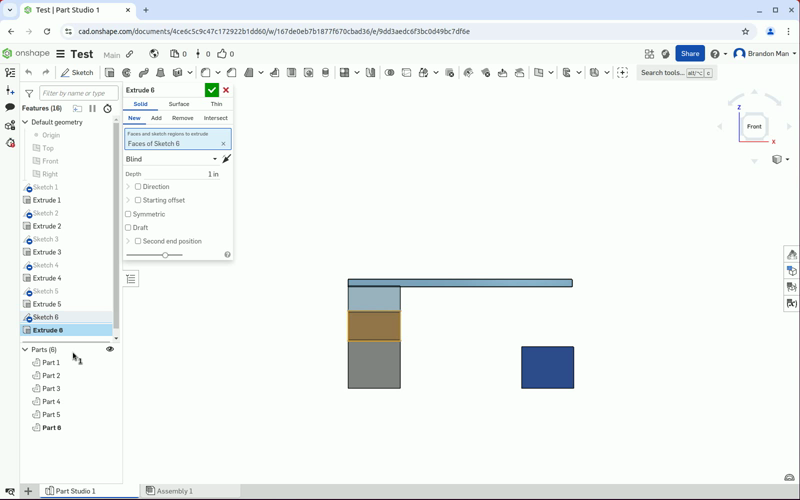
mouse_move(143, 106)
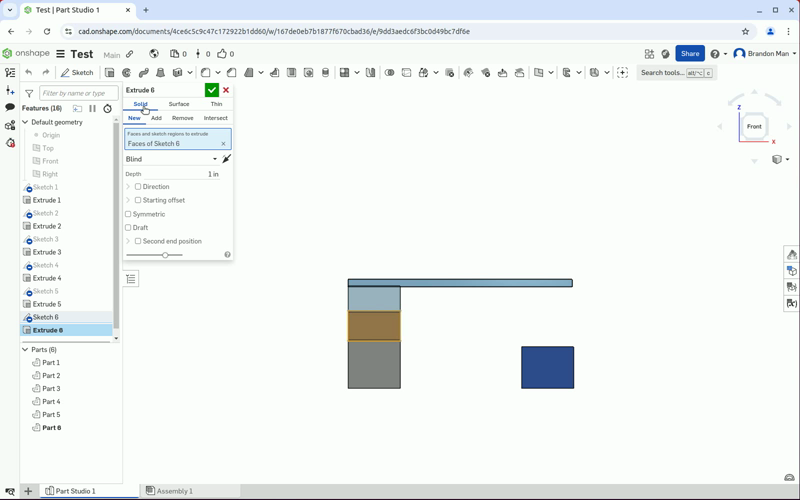
click(143, 106)
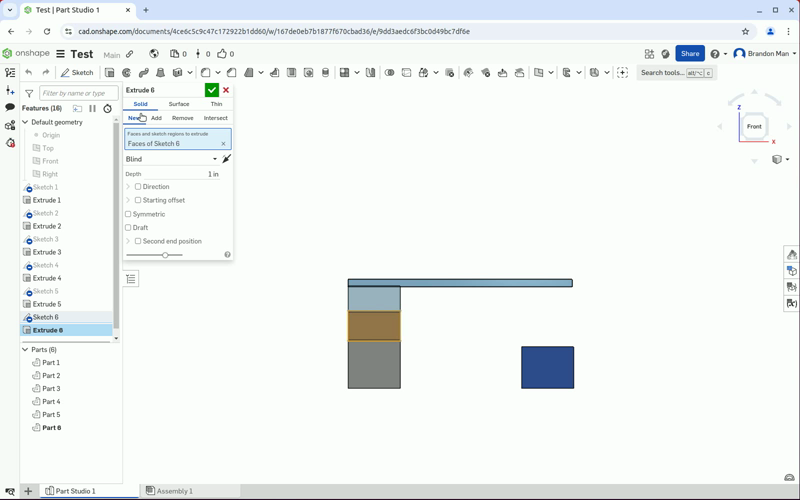
mouse_move(137, 120)
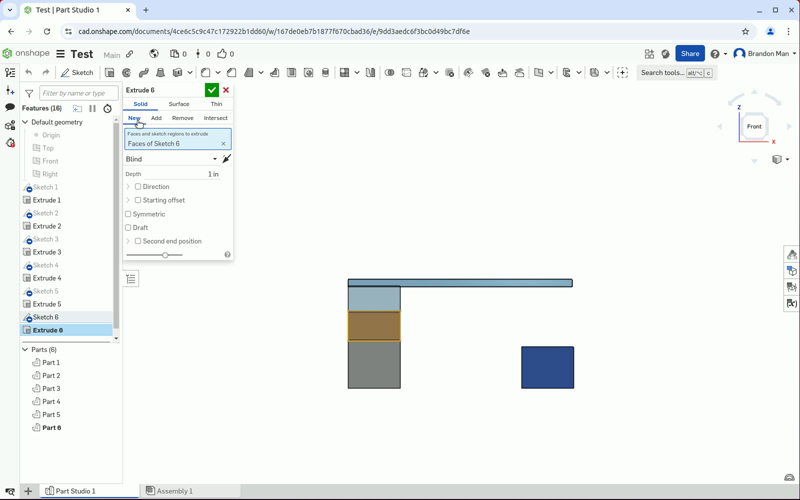
click(137, 120)
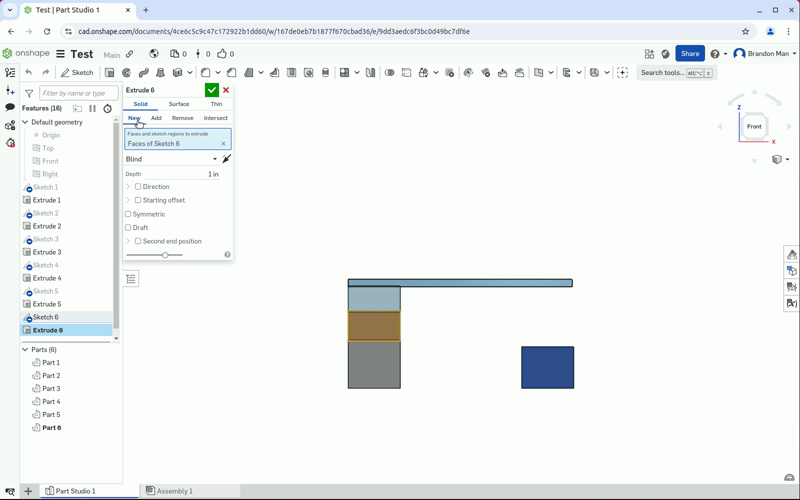
key(tab, 4)
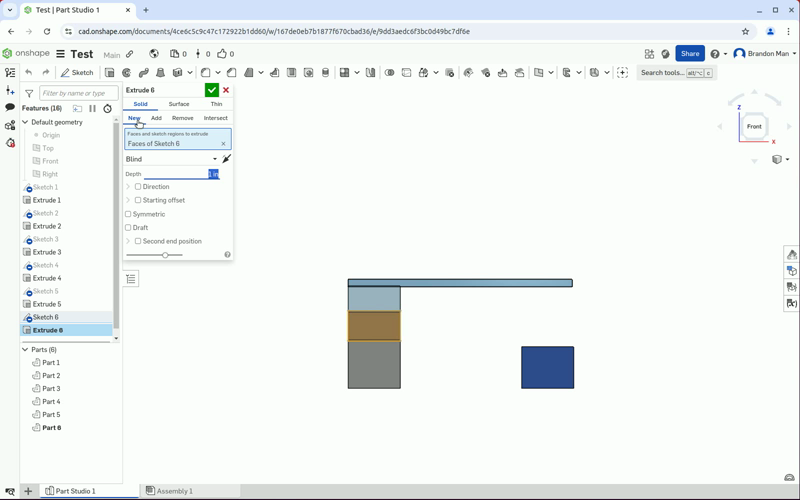
text(17.572)
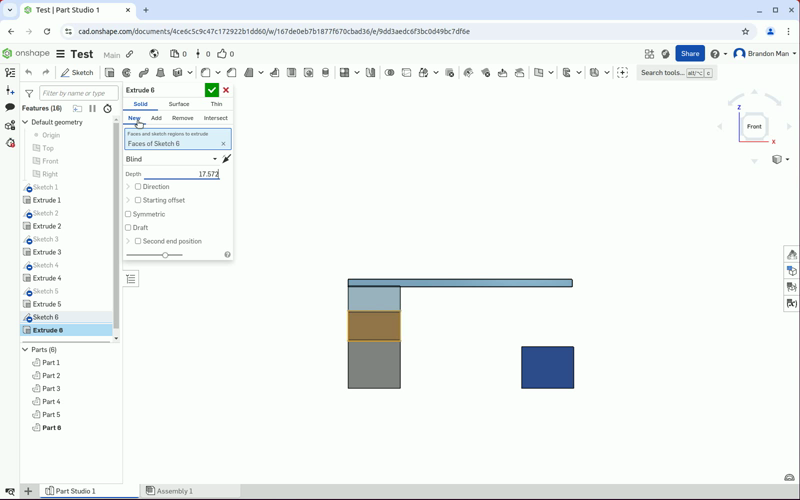
key(enter)
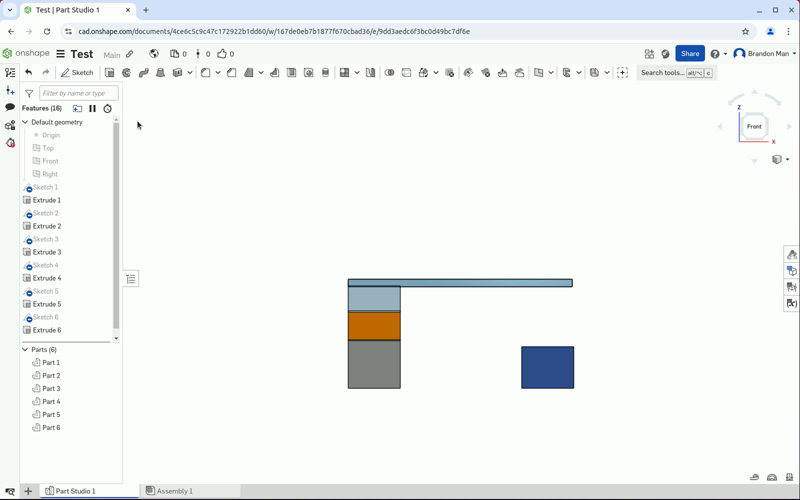
key(shift+h)
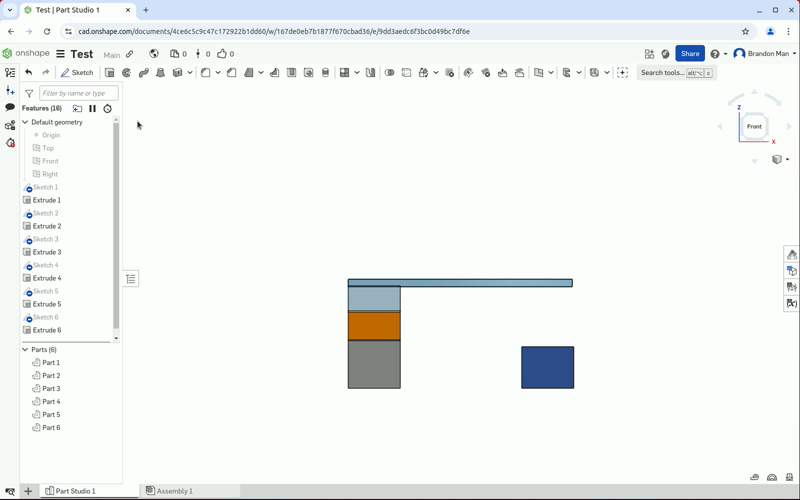
key(shift+h)
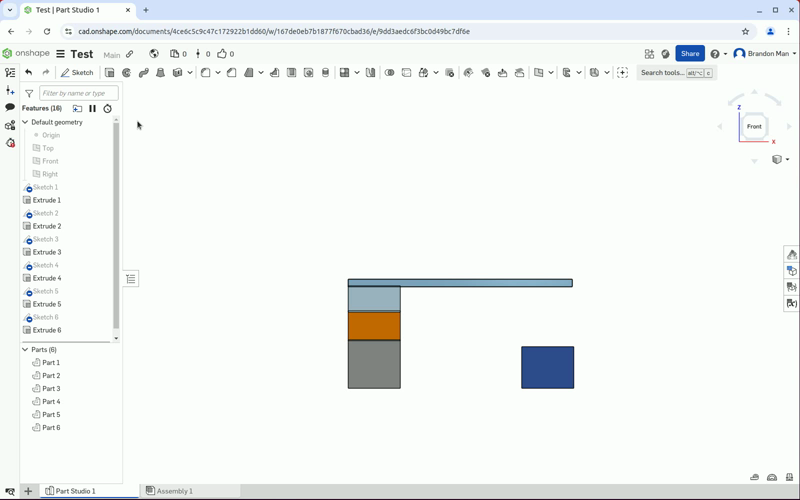
mouse_move(69, 189)
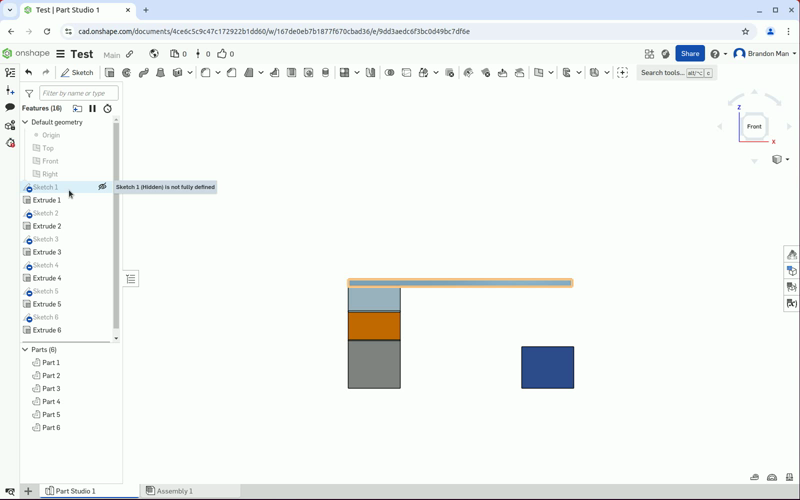
click(69, 189)
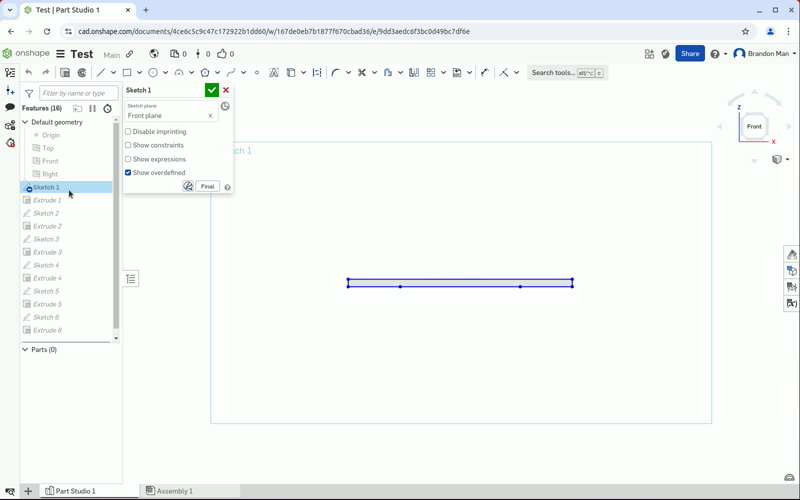
mouse_move(229, 92)
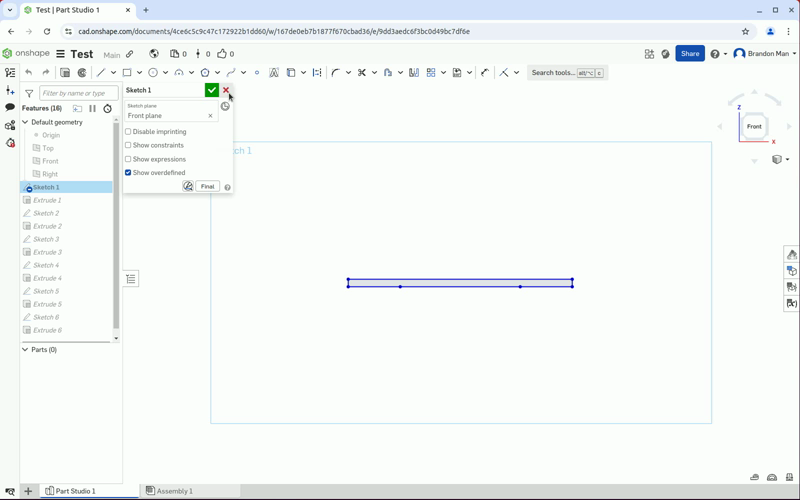
click(229, 92)
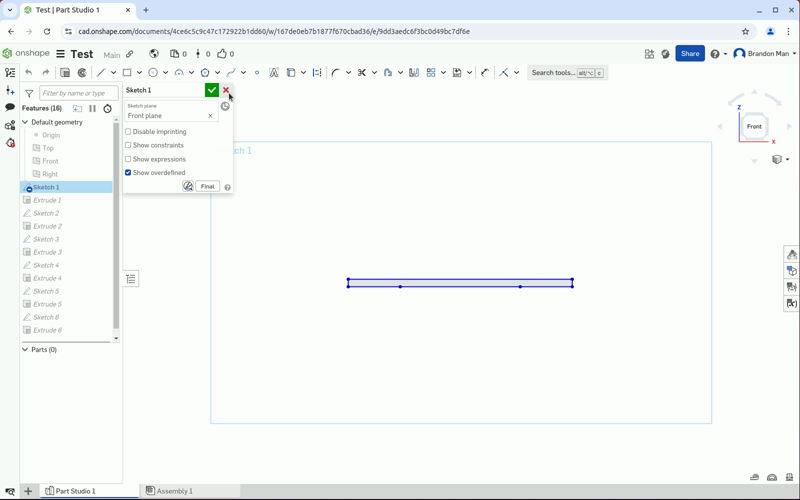
key(shift+s)
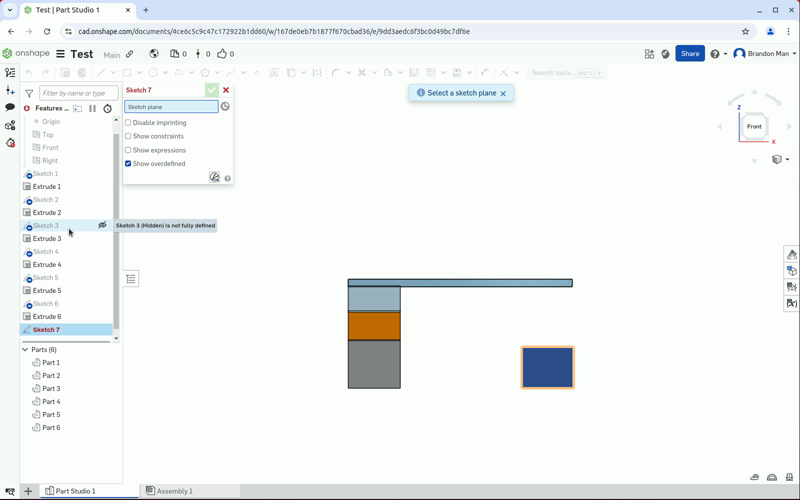
scroll(3)
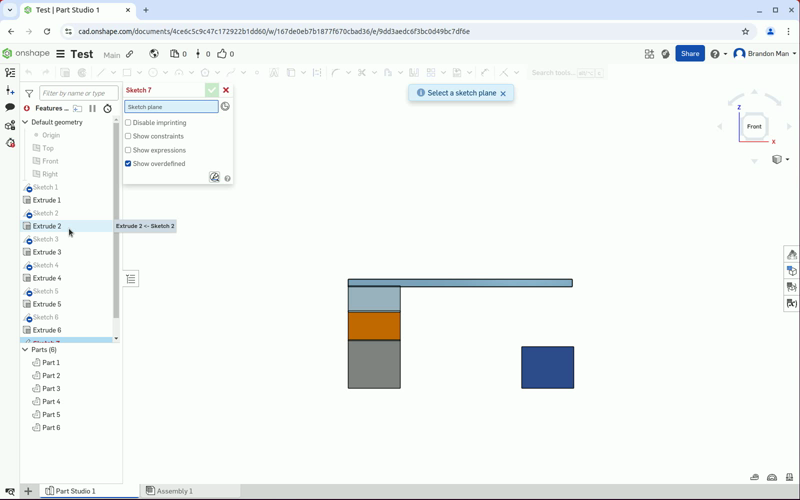
mouse_move(69, 163)
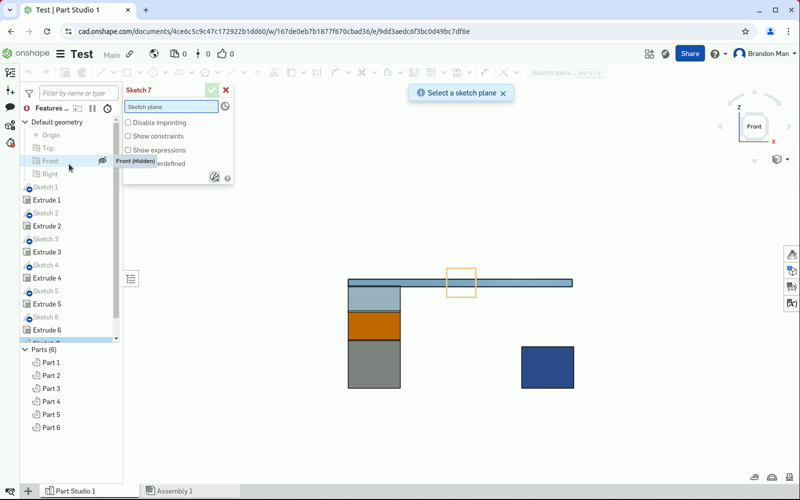
click(69, 163)
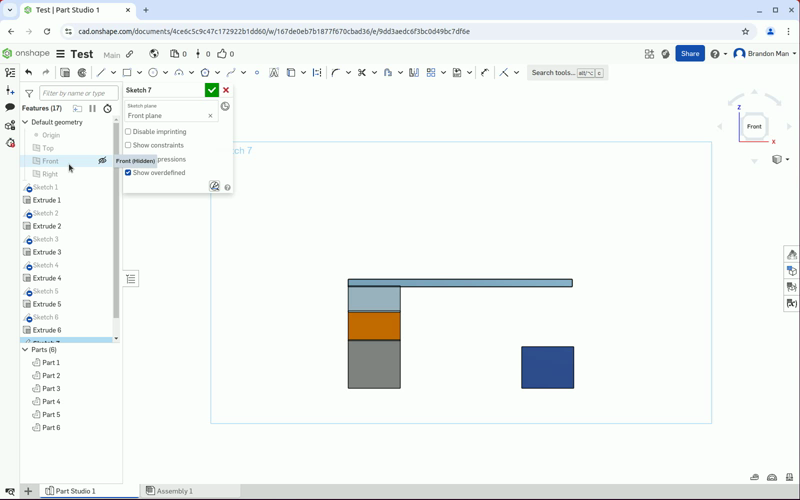
mouse_move(73, 352)
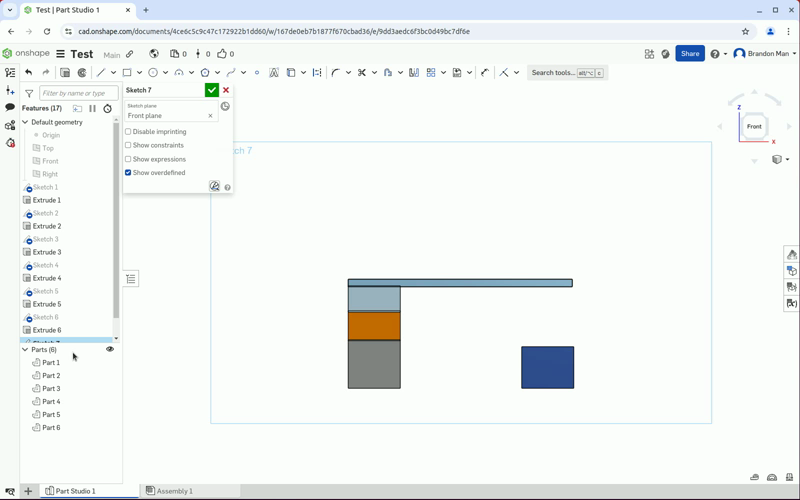
key(y)
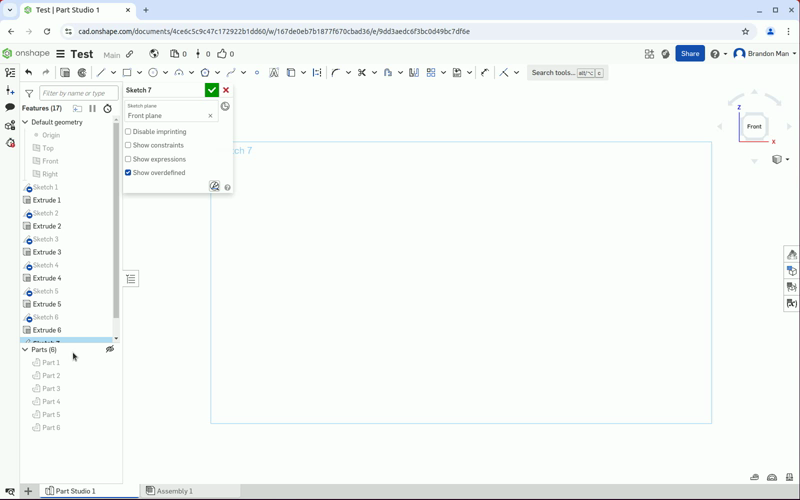
key(l)
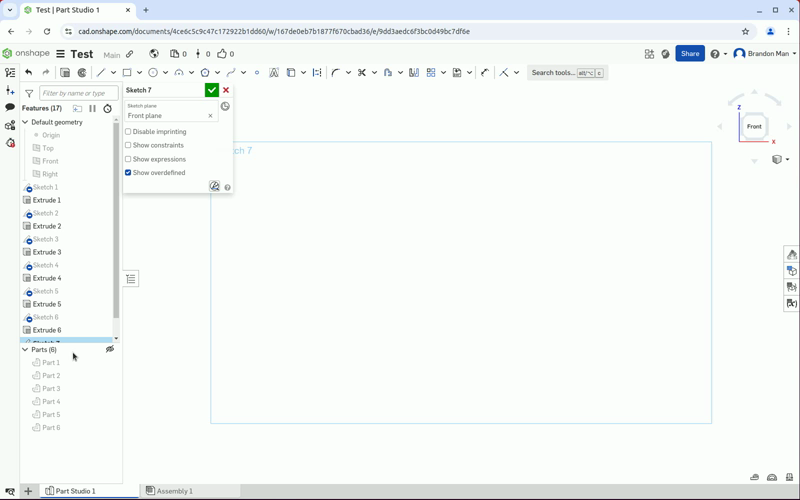
key_down(shift)
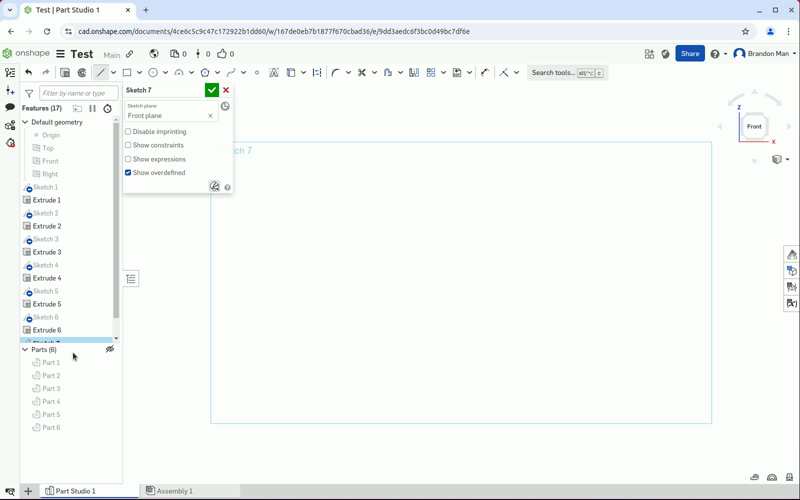
mouse_move(521, 306)
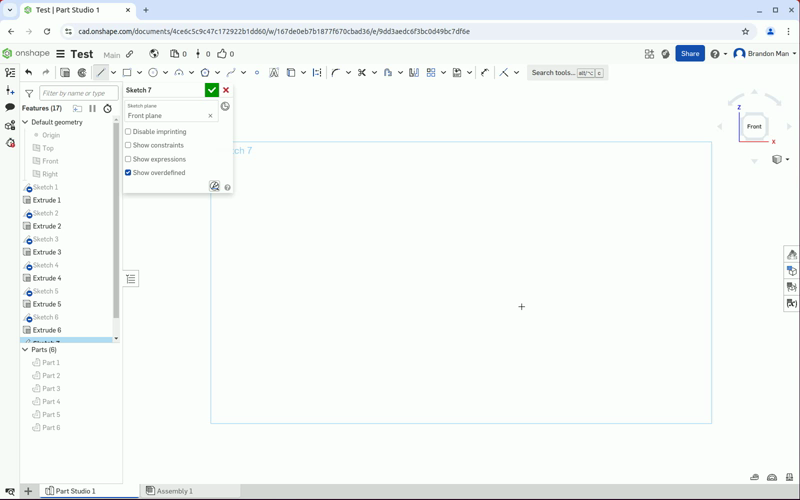
click(521, 306)
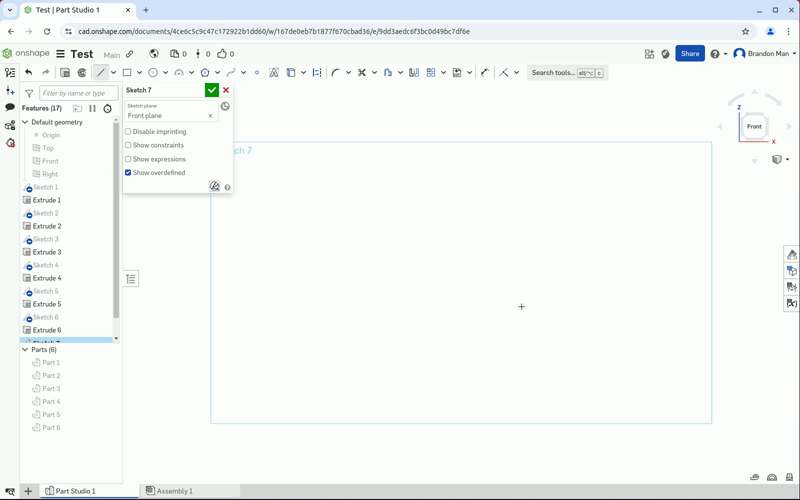
key_up(shift)
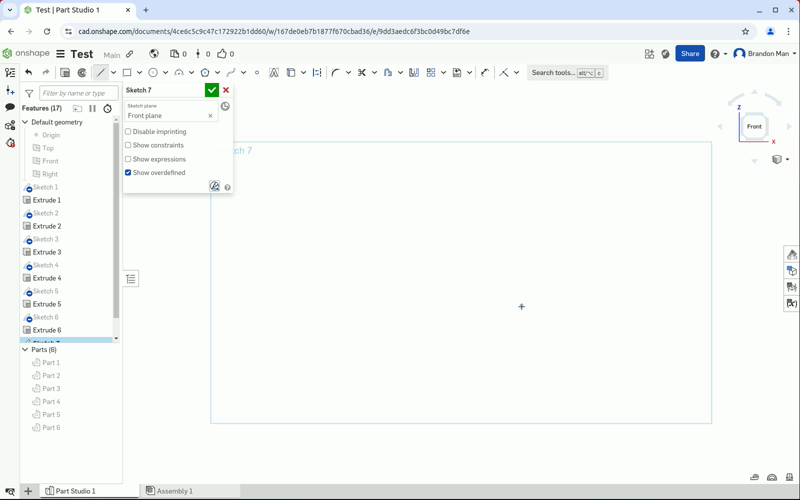
key_down(shift)
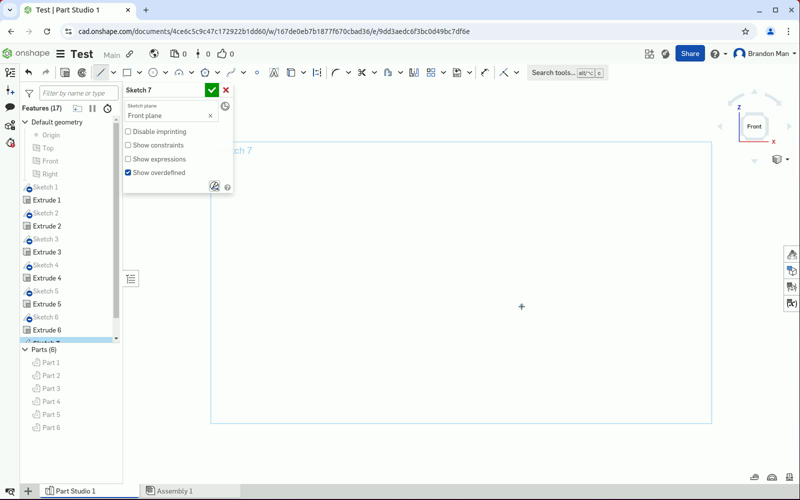
mouse_move(551, 306)
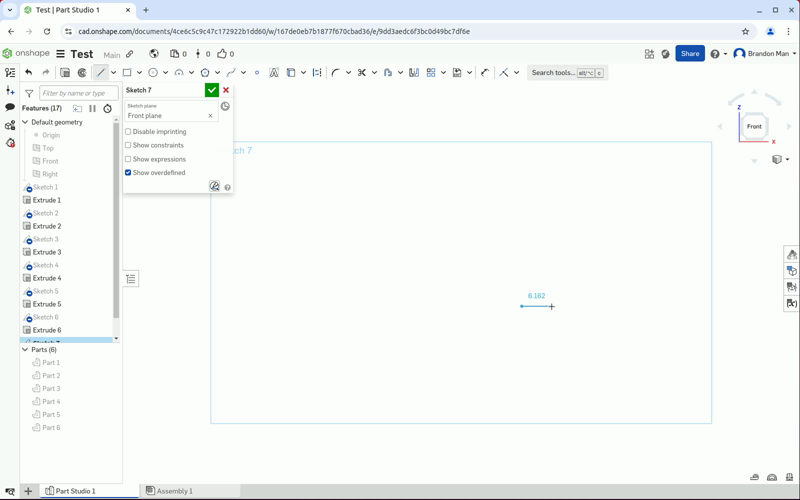
mouse_move(573, 306)
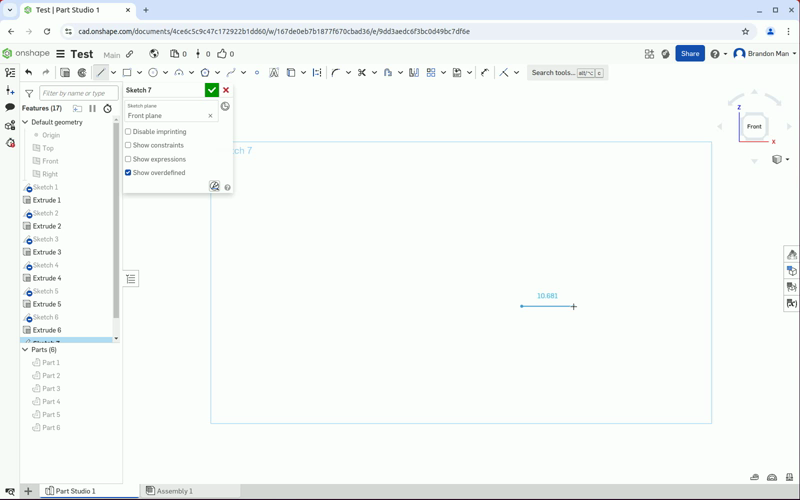
click(573, 306)
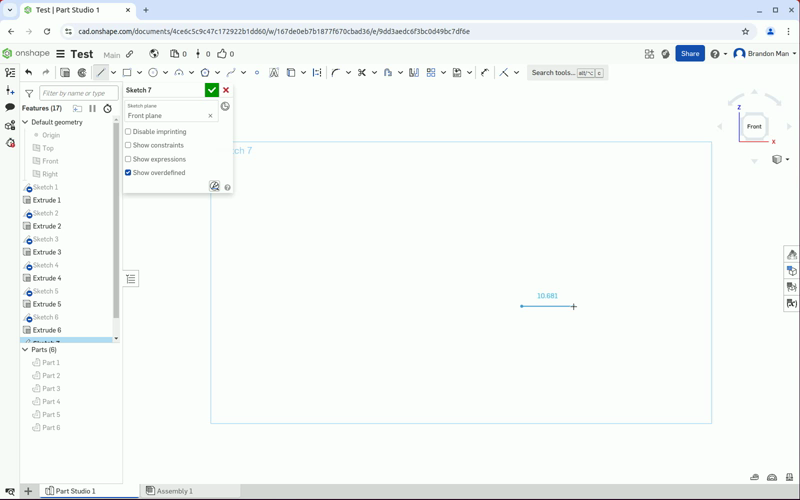
key_up(shift)
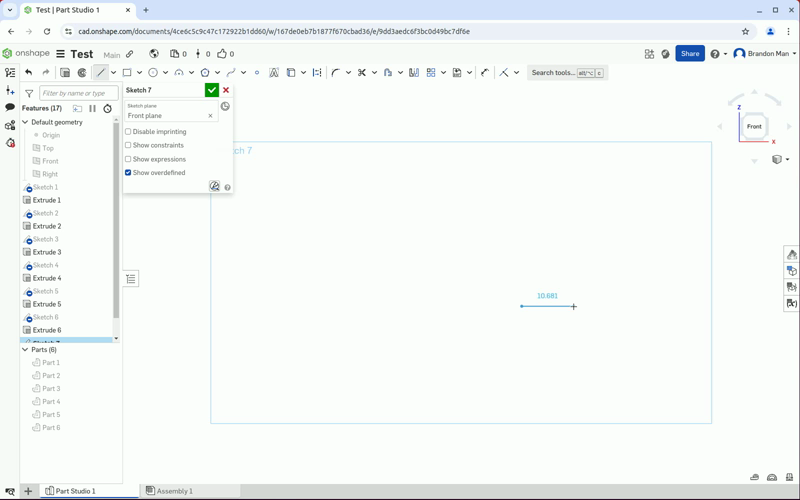
key_down(shift)
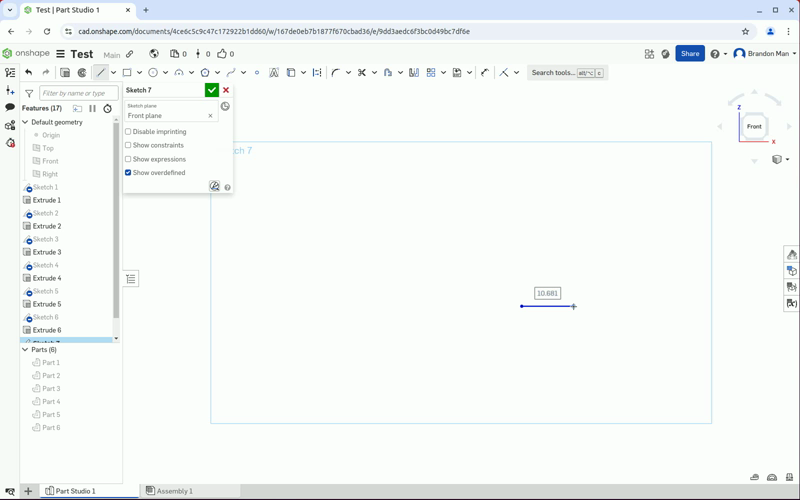
mouse_move(589, 306)
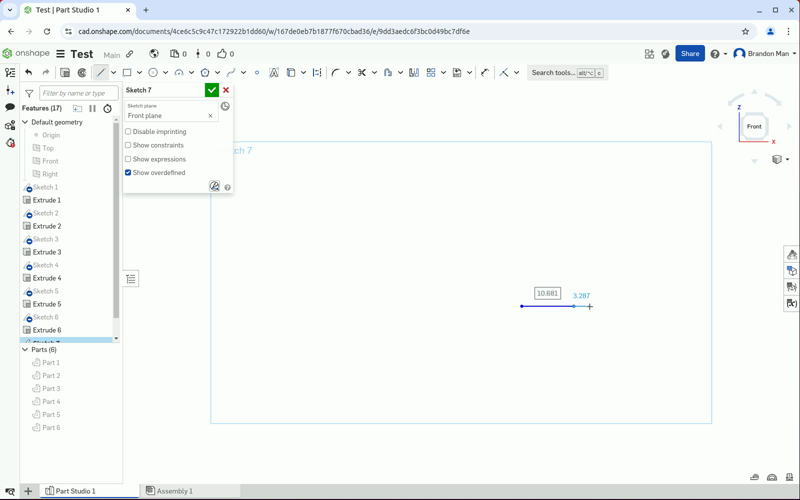
mouse_move(573, 285)
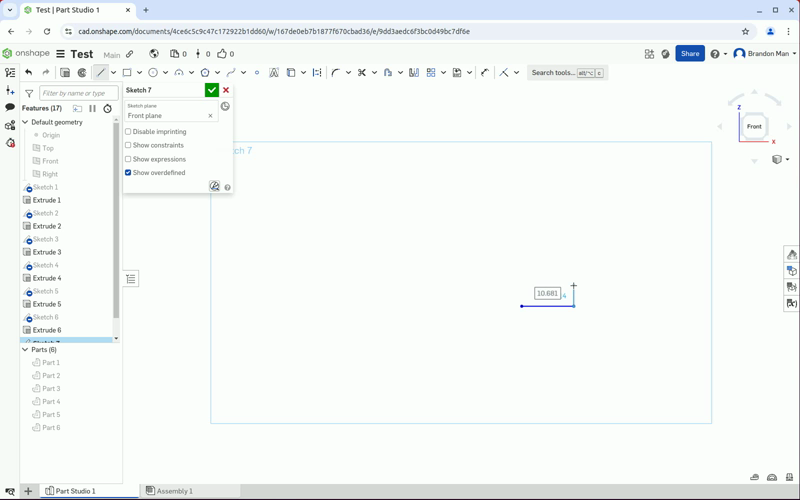
click(573, 285)
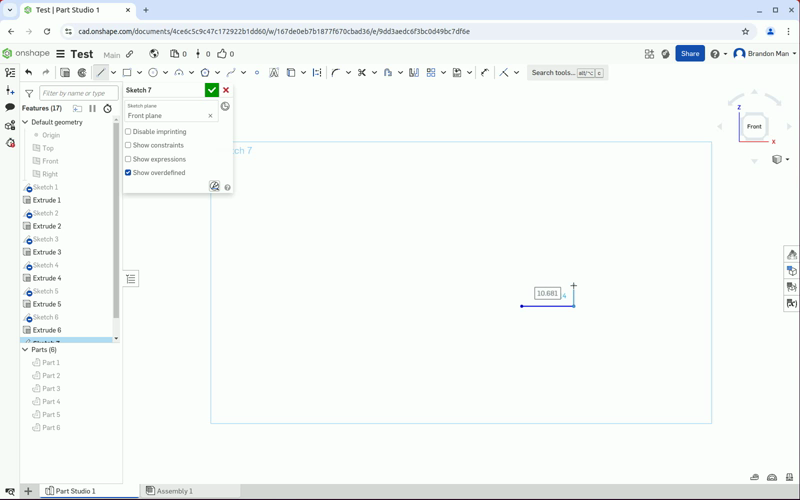
key_up(shift)
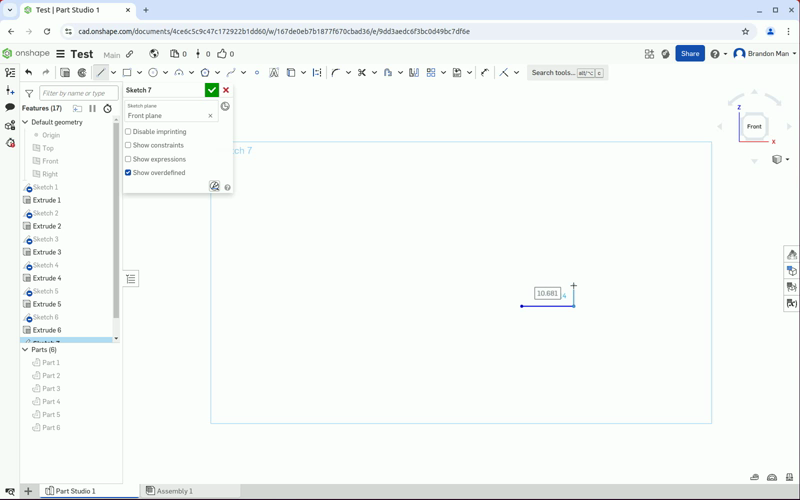
key_down(shift)
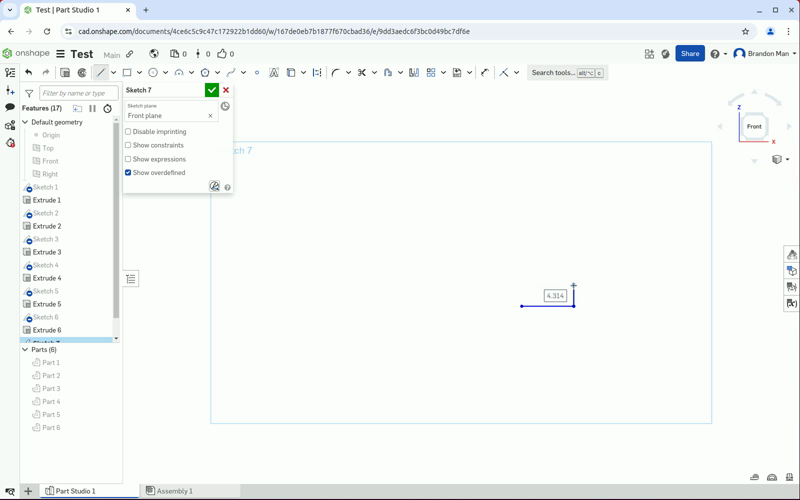
mouse_move(589, 285)
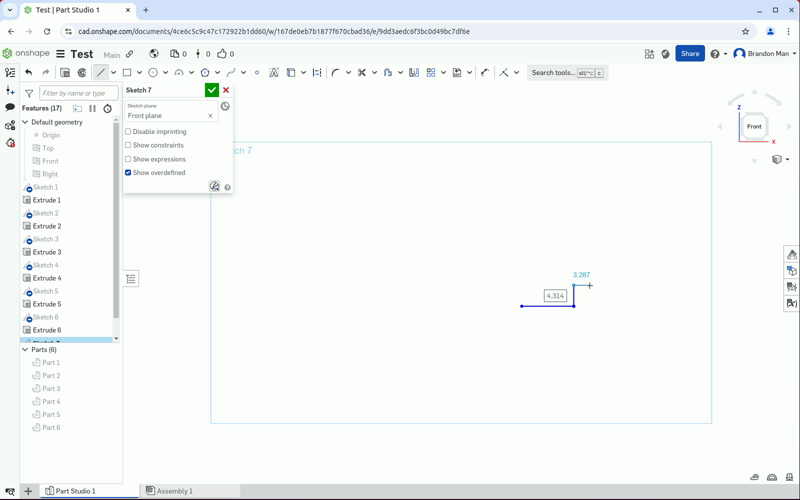
mouse_move(521, 285)
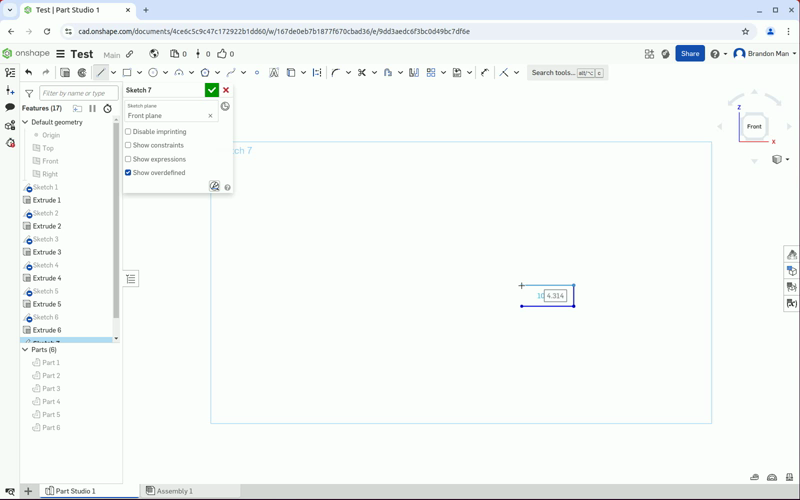
click(521, 285)
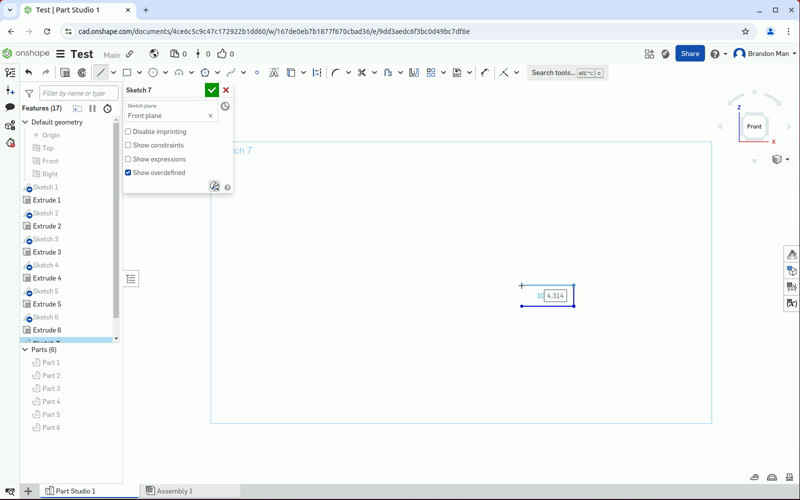
key_up(shift)
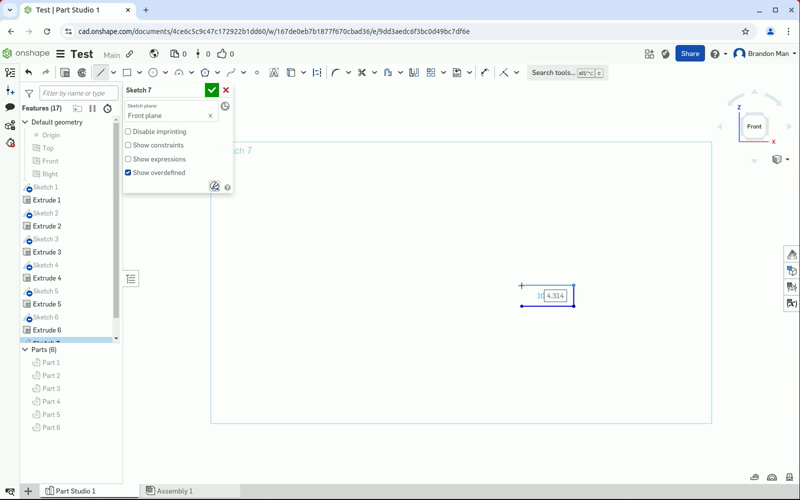
mouse_move(551, 285)
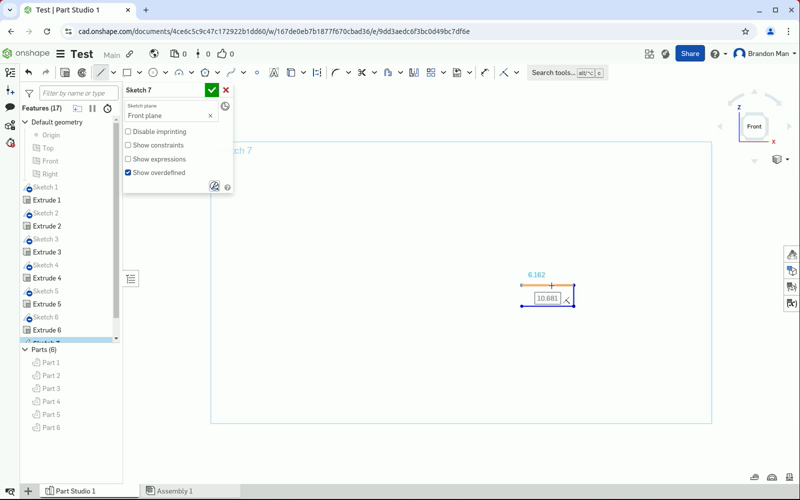
key_down(shift)
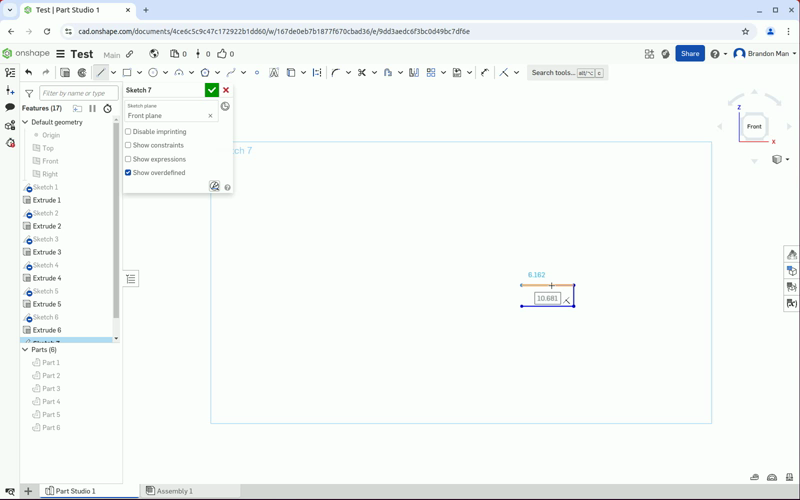
mouse_move(521, 306)
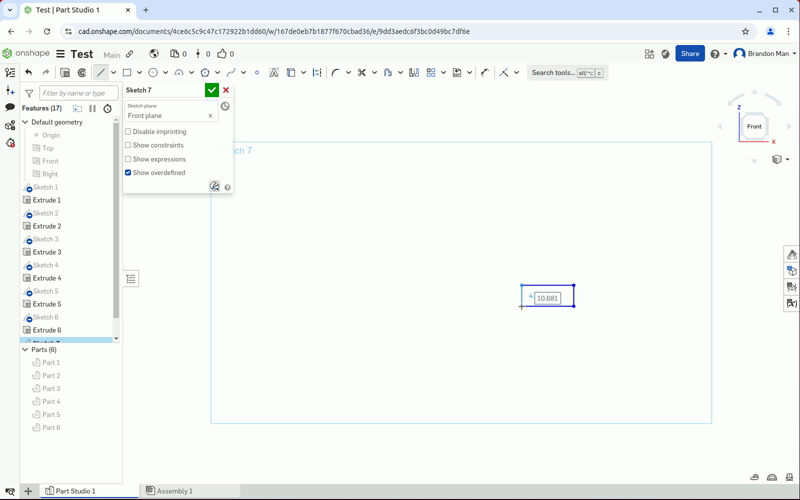
key_up(shift)
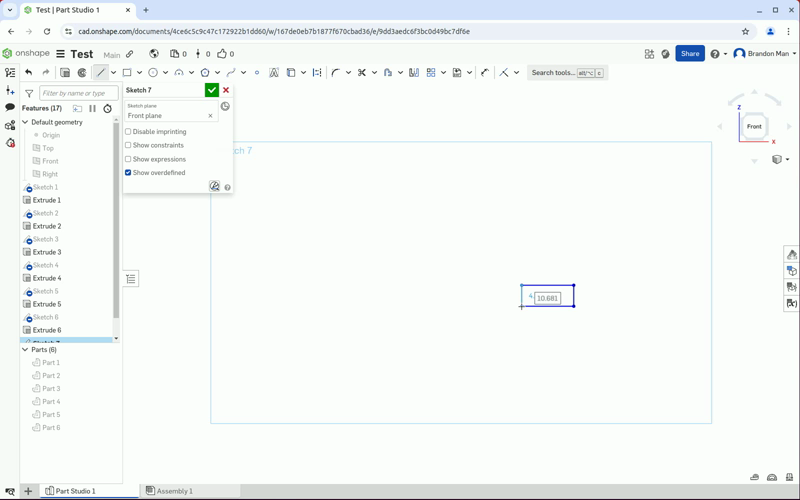
click(521, 306)
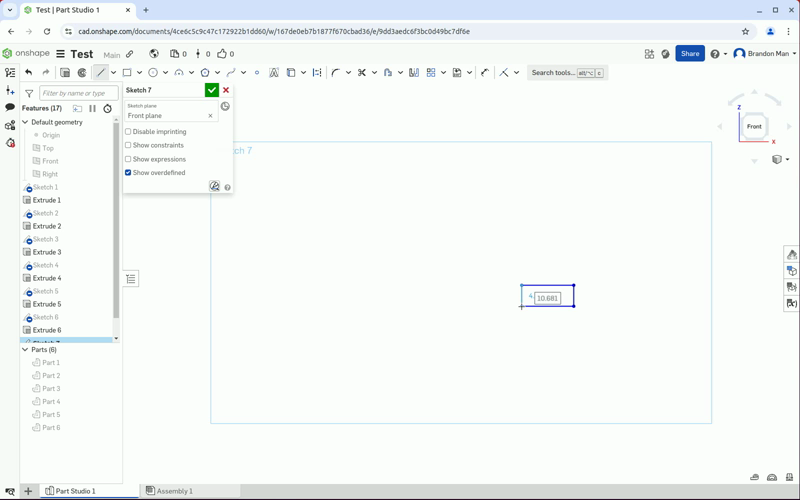
key(esc)
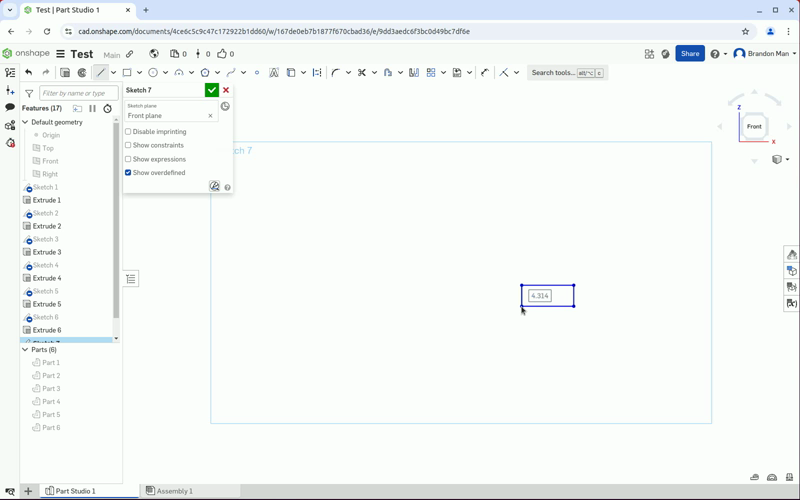
mouse_move(551, 292)
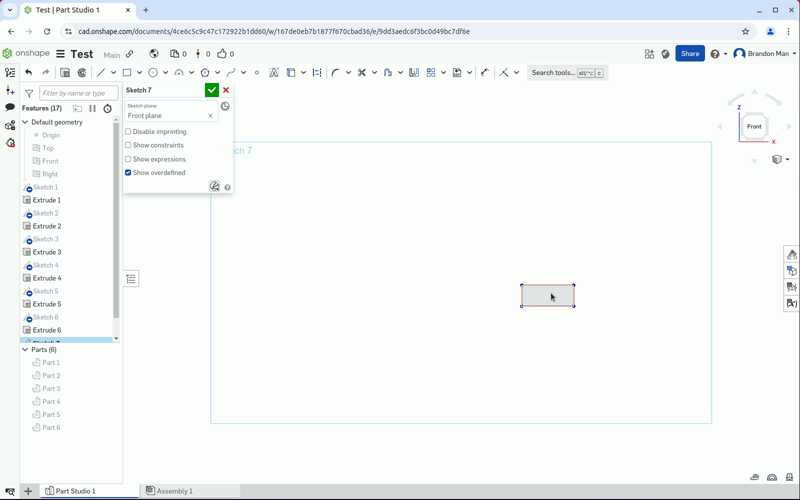
scroll(6)
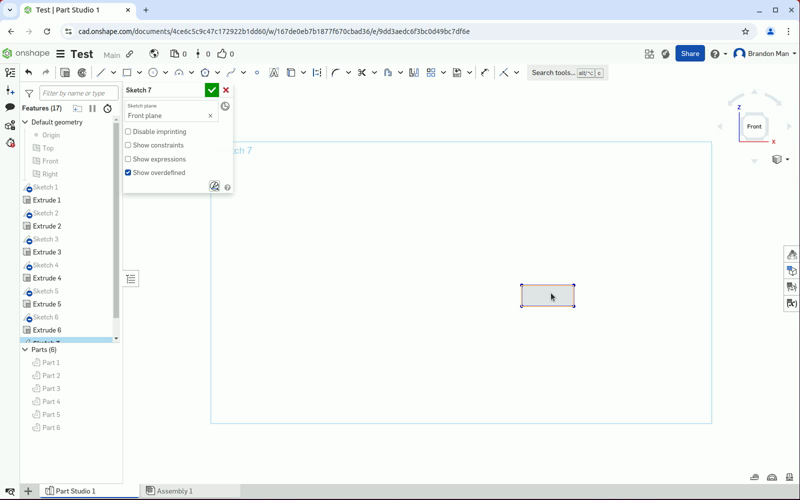
scroll(6)
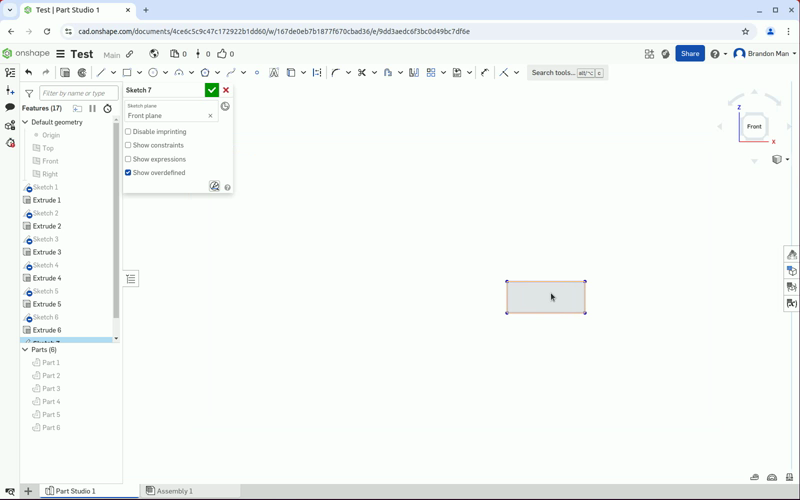
scroll(6)
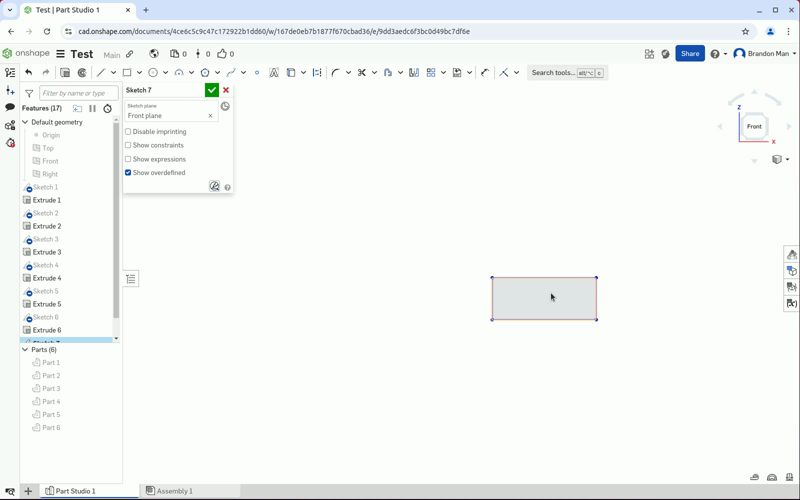
scroll(6)
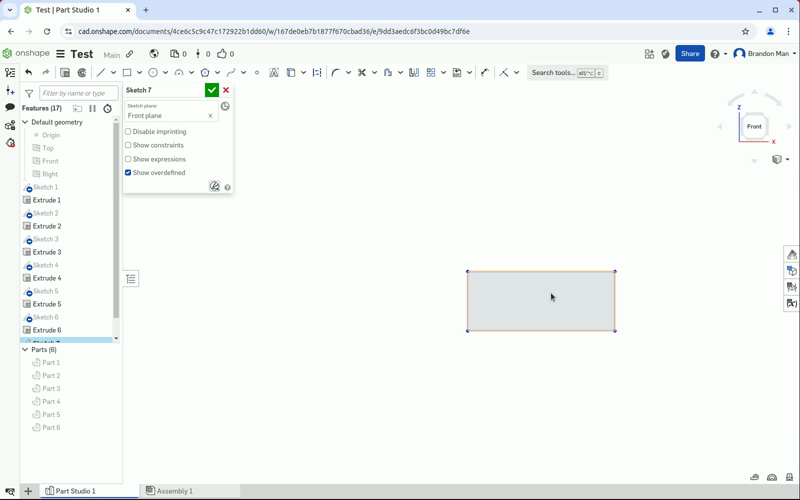
scroll(6)
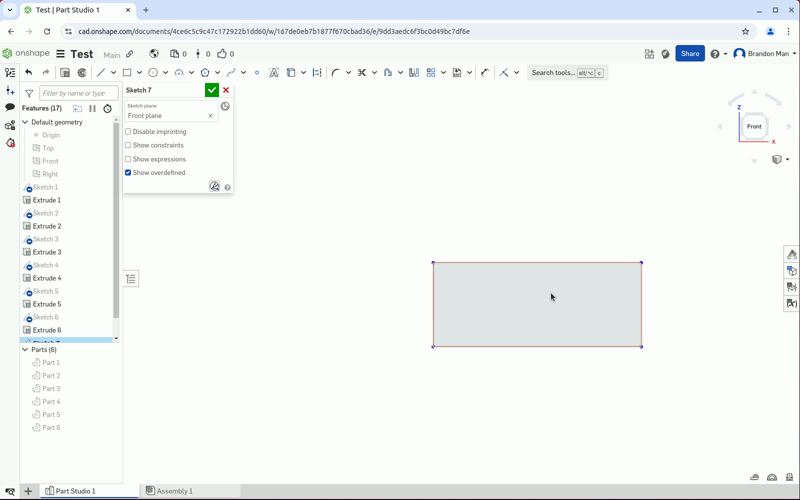
scroll(6)
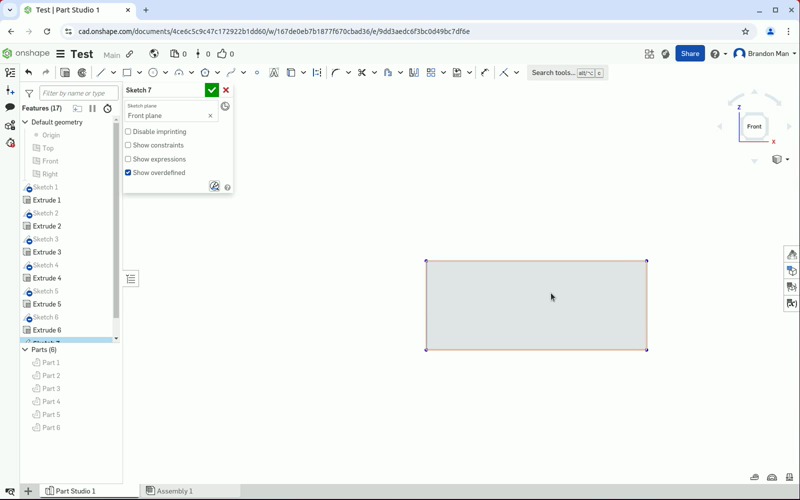
scroll(6)
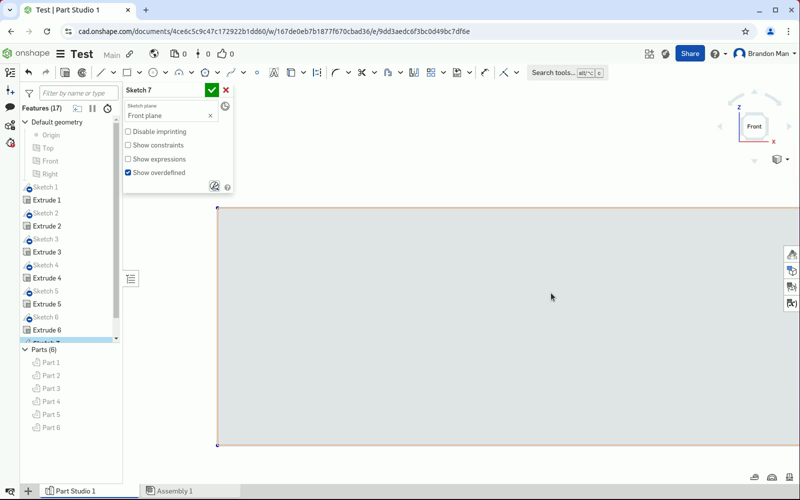
click(551, 292)
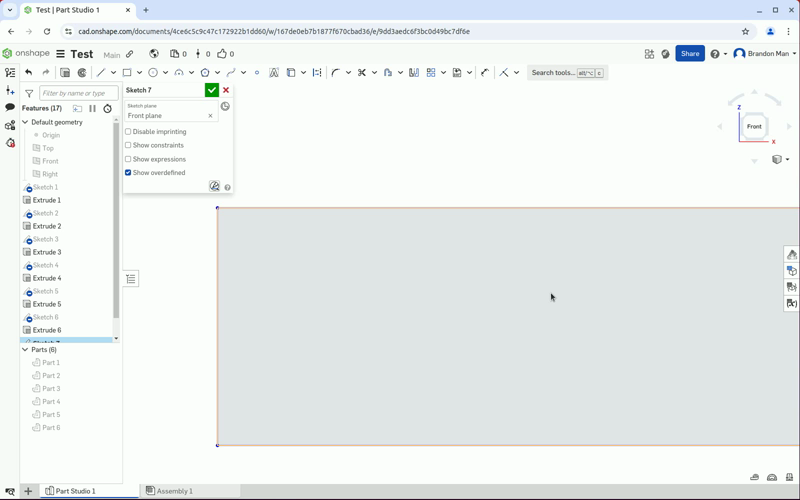
scroll(-6)
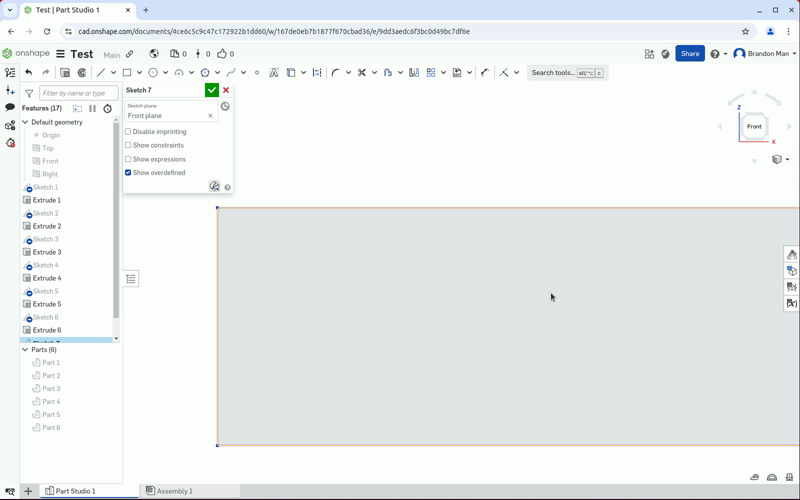
scroll(-6)
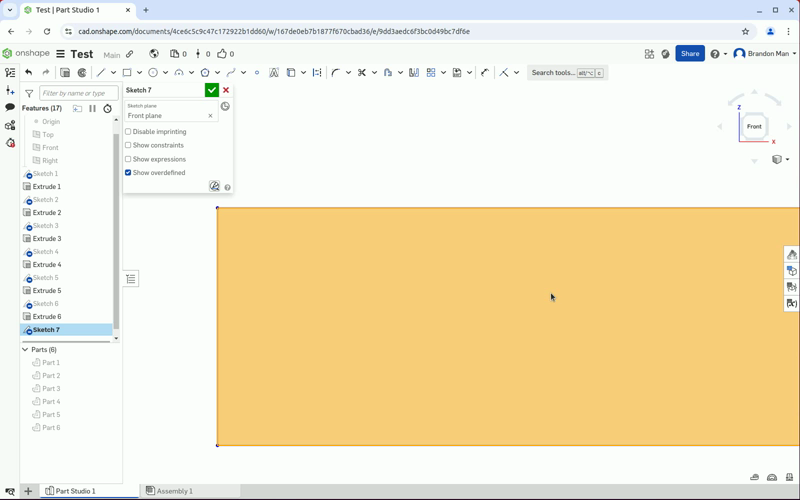
scroll(-6)
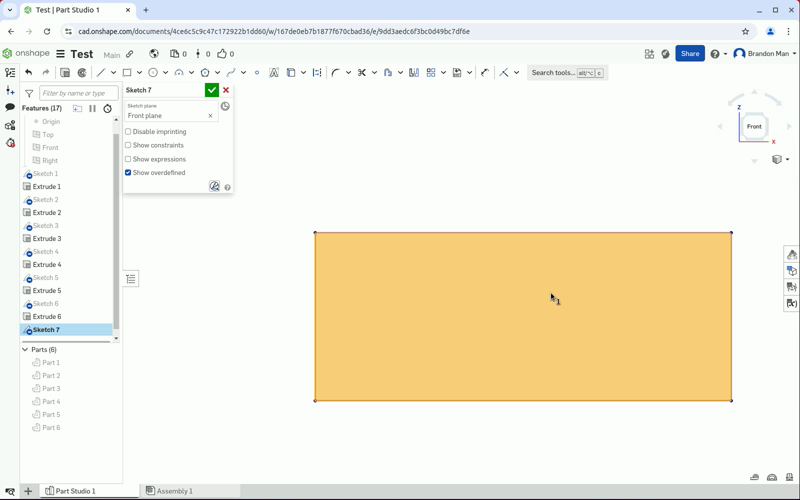
scroll(-6)
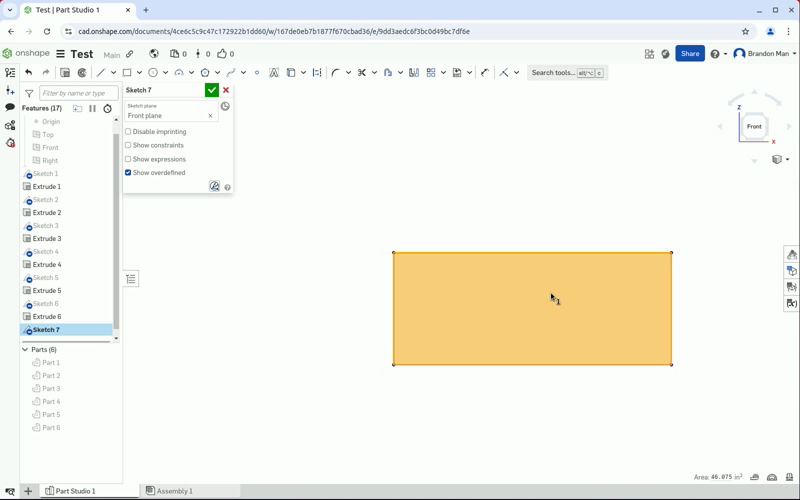
scroll(-6)
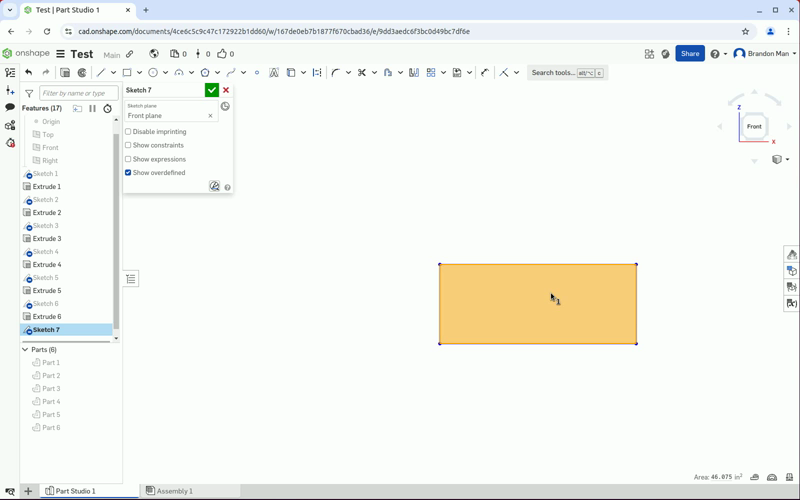
scroll(-6)
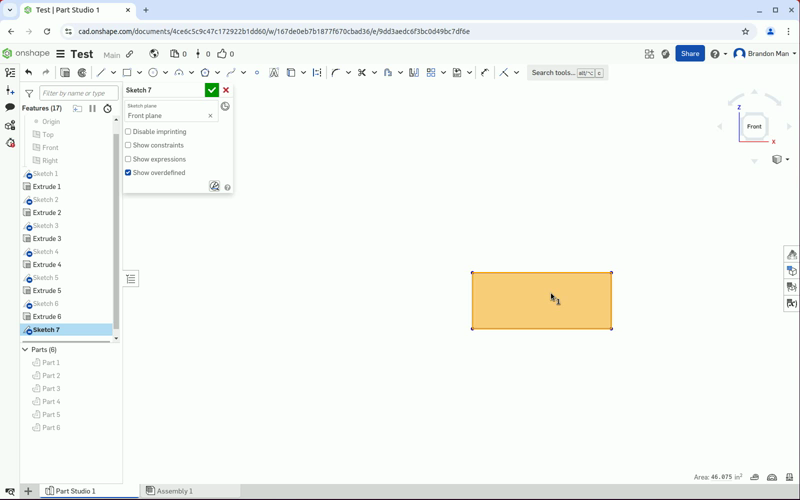
scroll(-6)
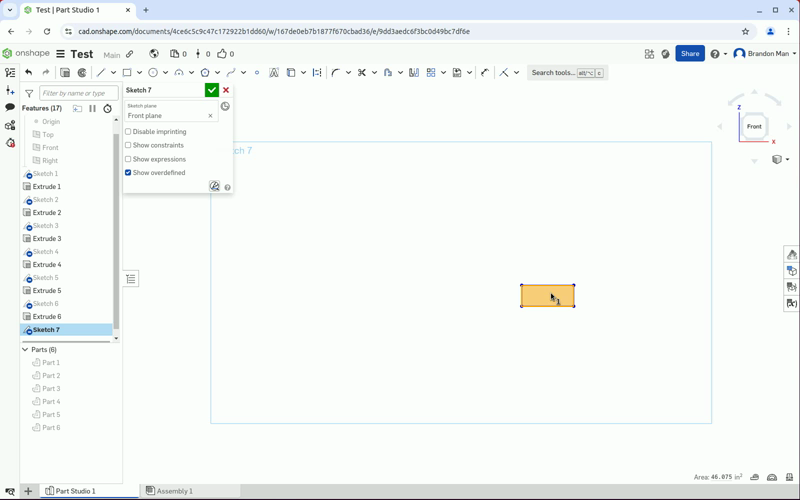
mouse_move(73, 352)
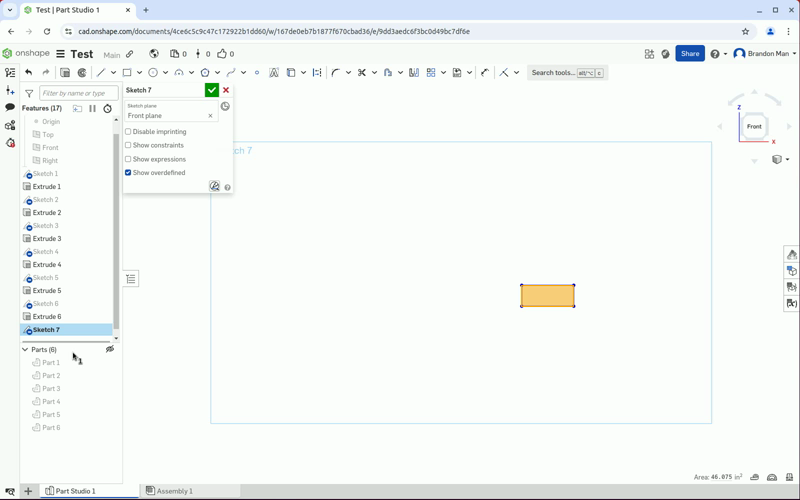
key(shift+y)
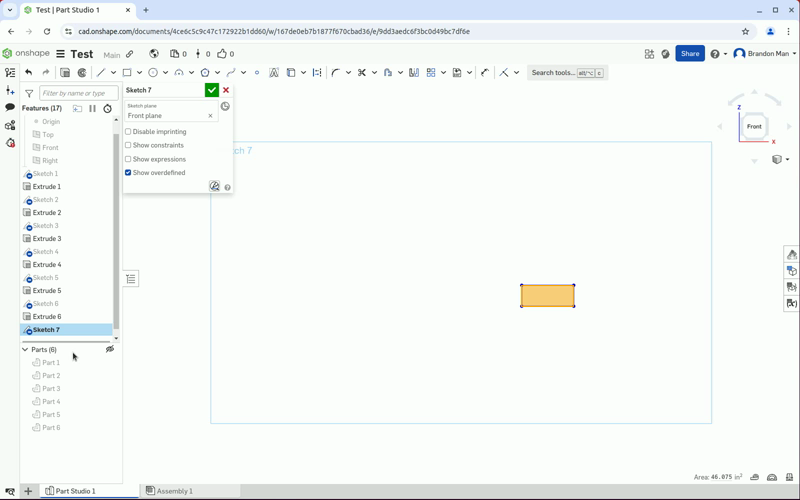
key(shift+e)
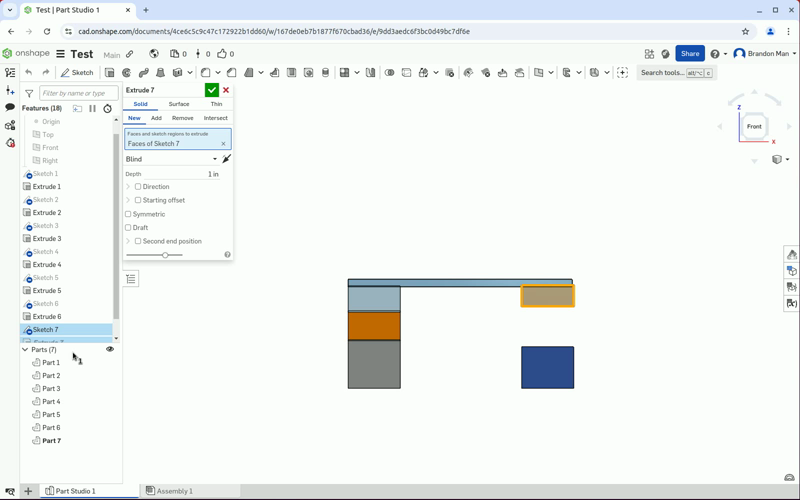
mouse_move(143, 106)
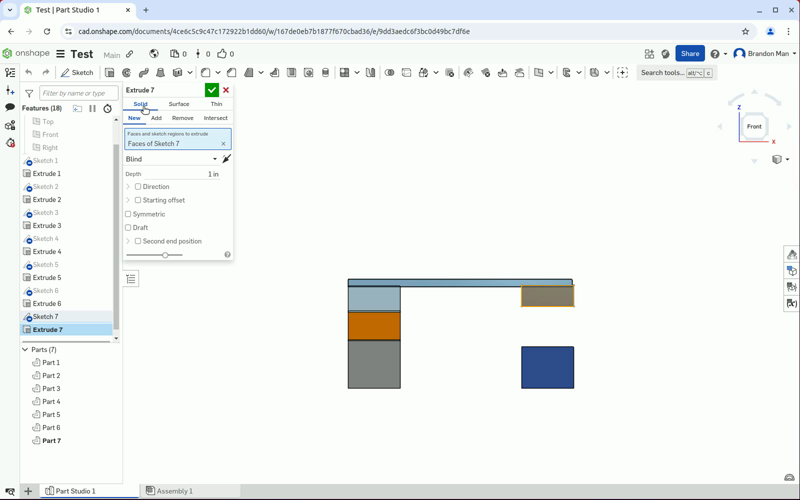
click(143, 106)
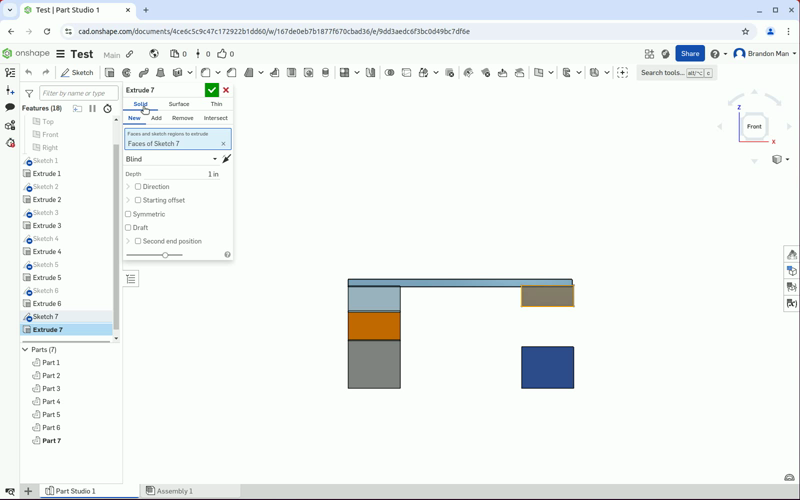
mouse_move(137, 120)
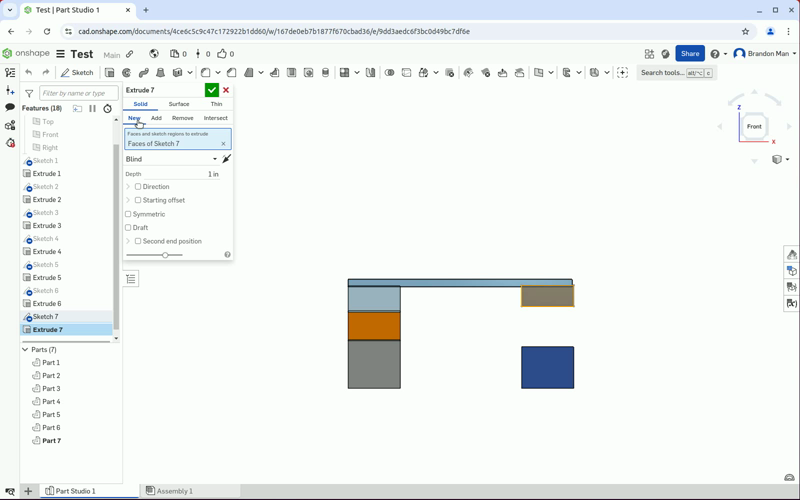
click(137, 120)
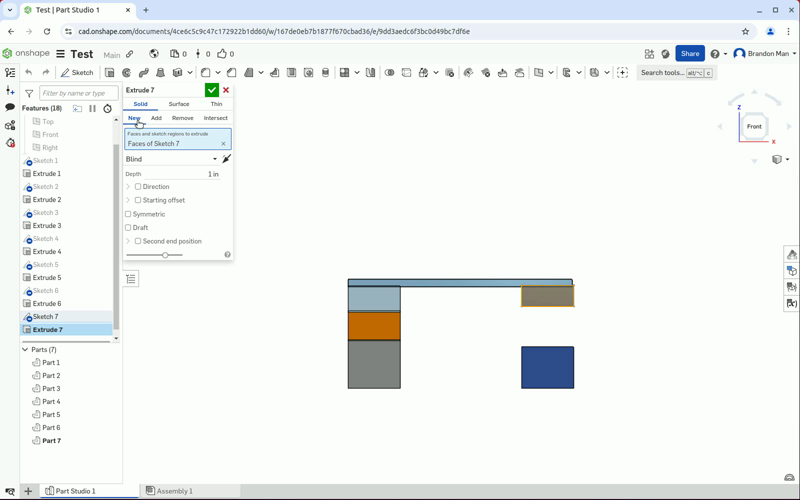
key(tab, 4)
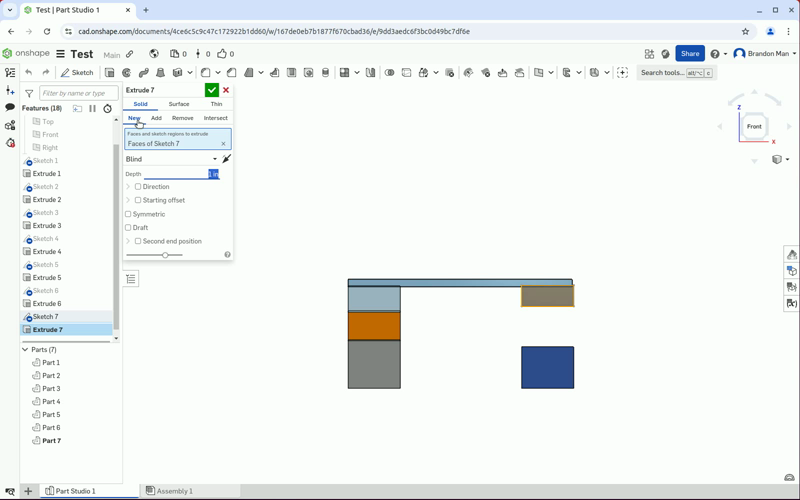
text(17.572)
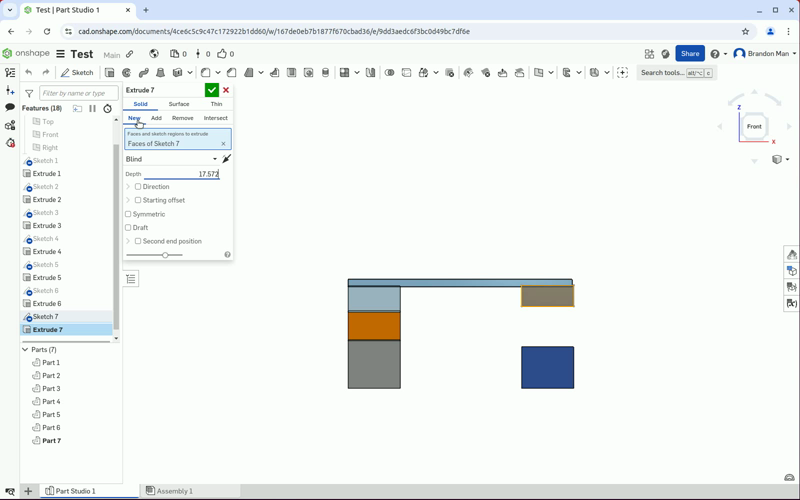
key(enter)
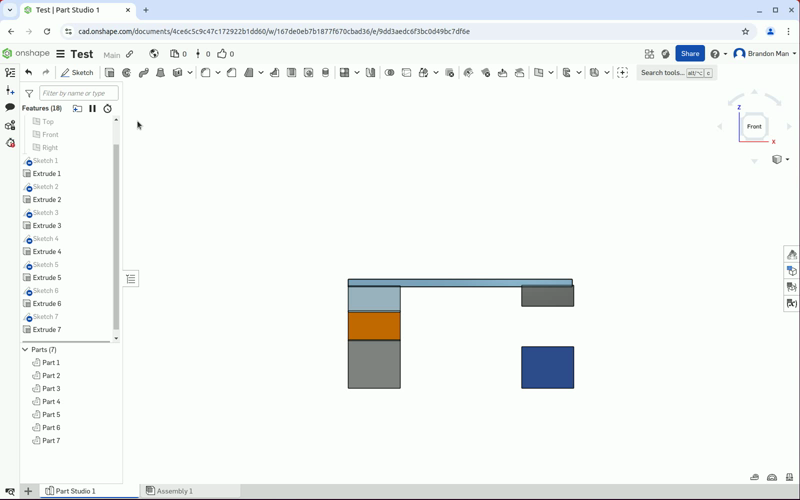
key(shift+h)
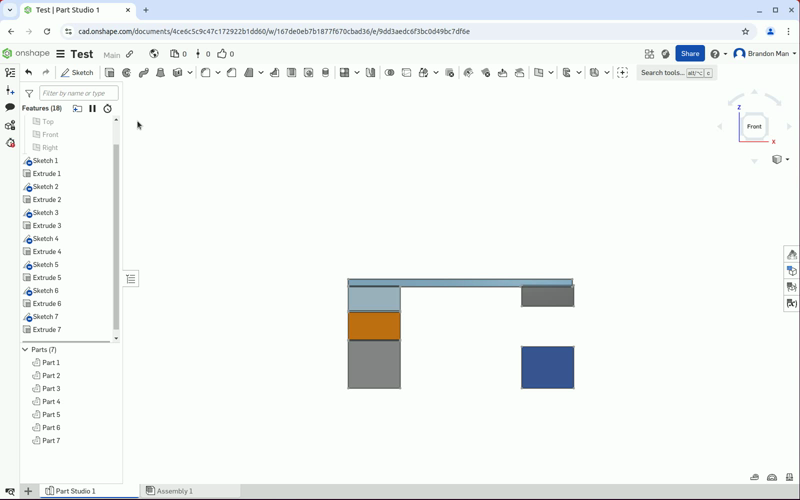
key(shift+h)
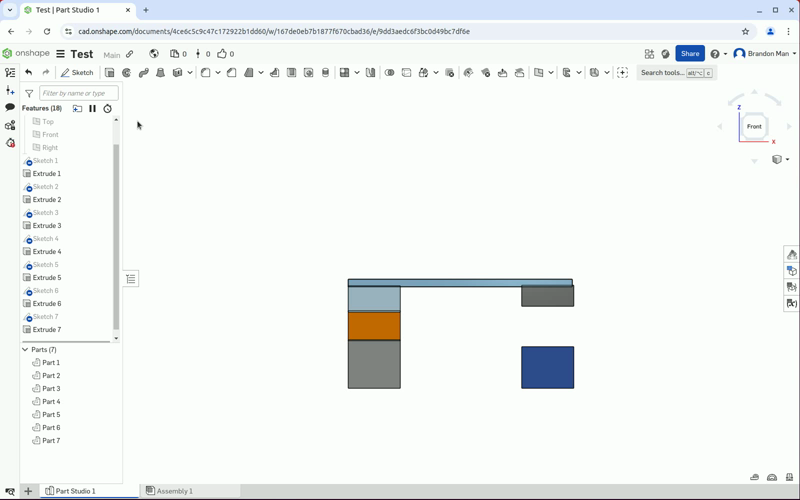
mouse_move(69, 163)
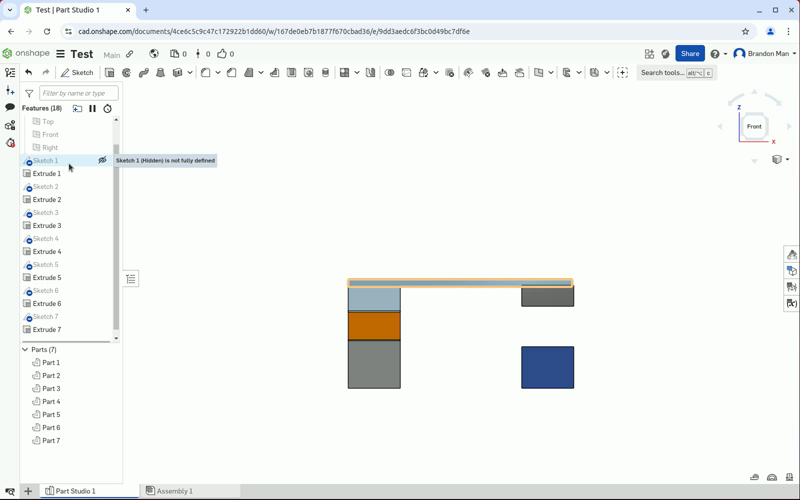
click(69, 163)
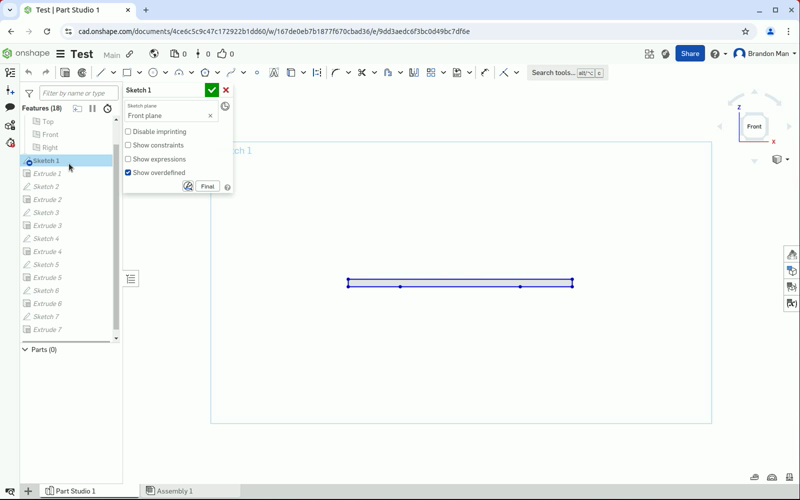
mouse_move(229, 92)
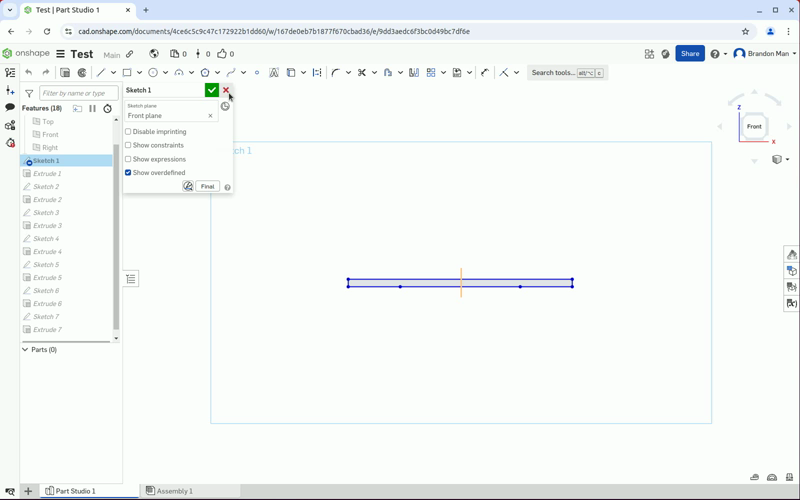
click(229, 92)
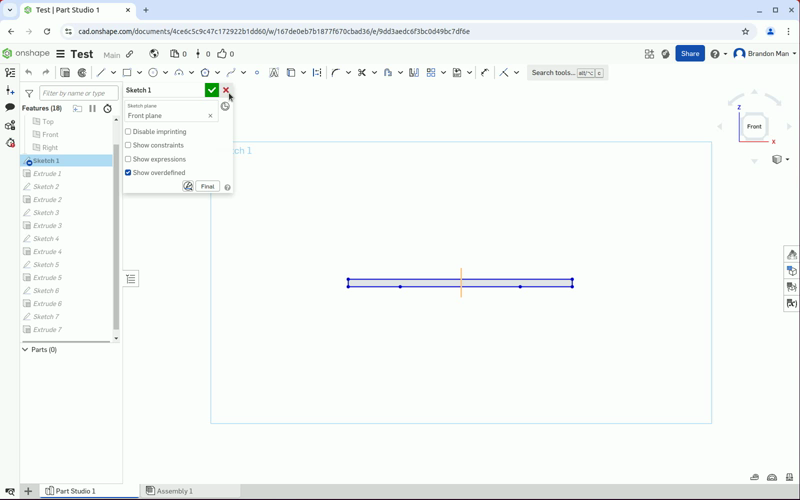
key(shift+s)
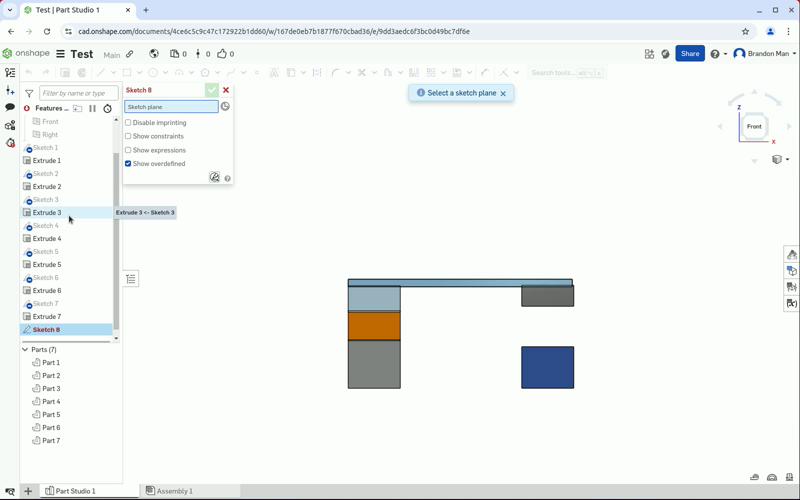
scroll(3)
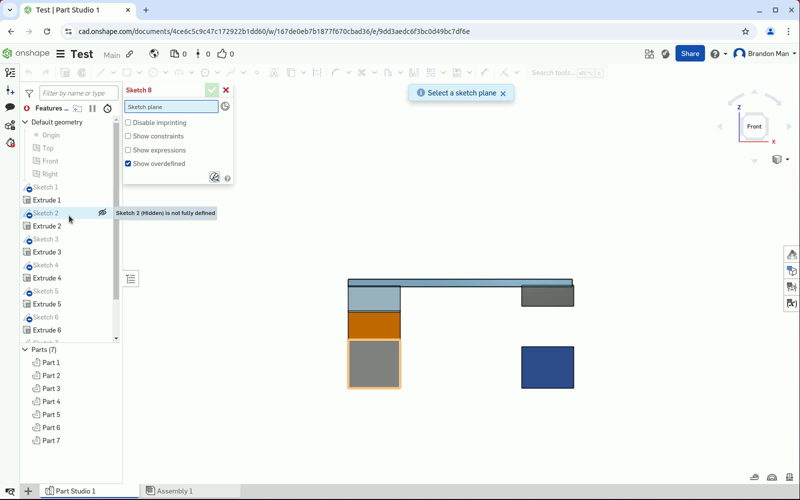
mouse_move(69, 163)
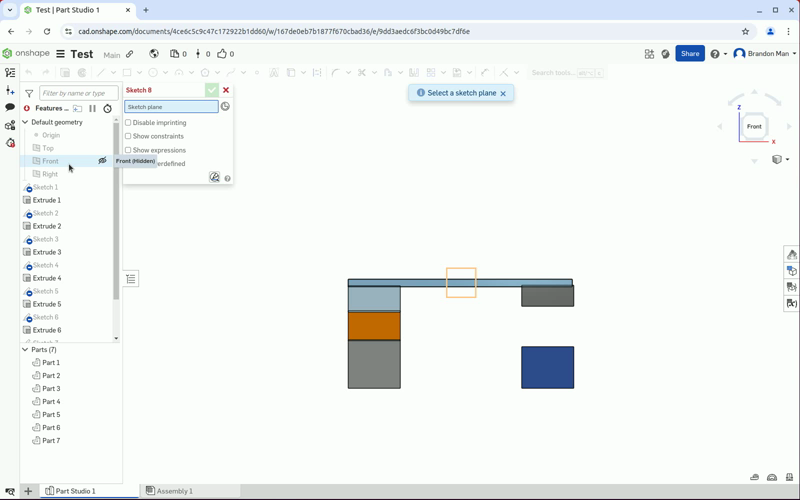
click(69, 163)
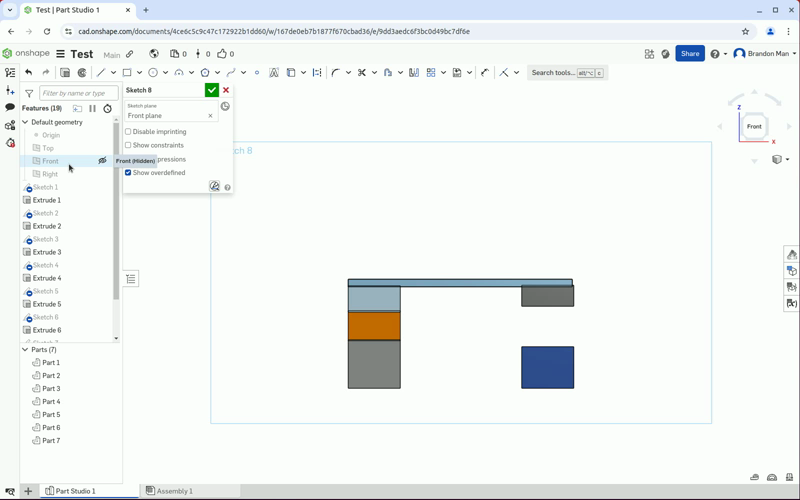
mouse_move(73, 352)
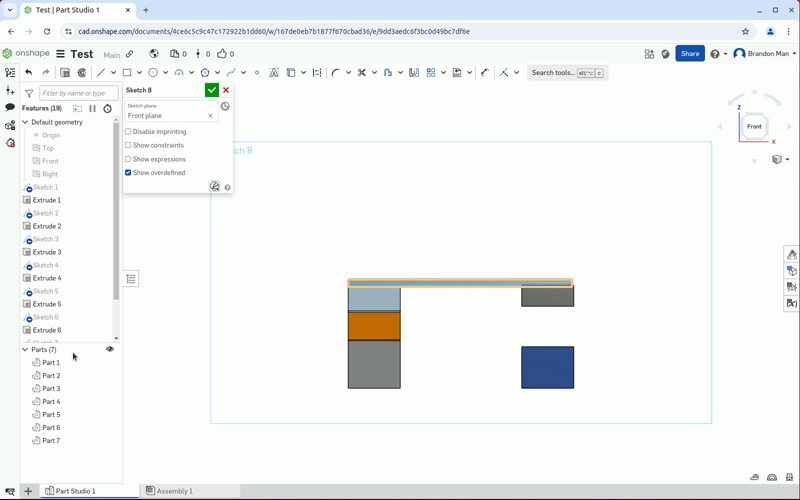
key(y)
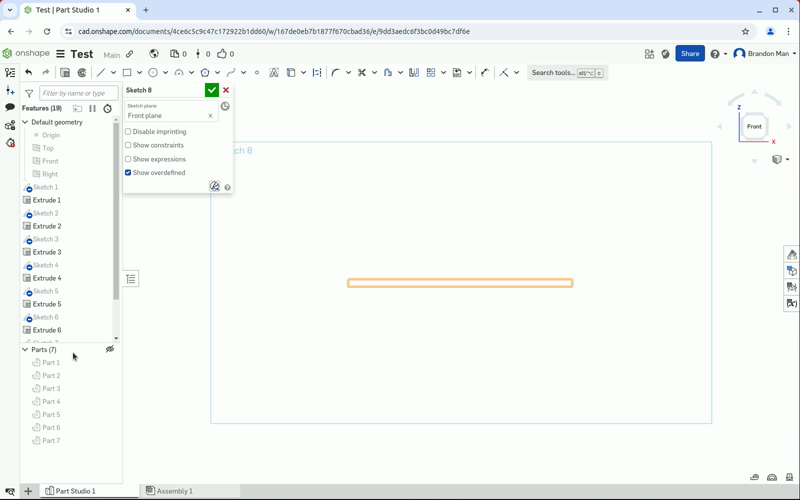
key(l)
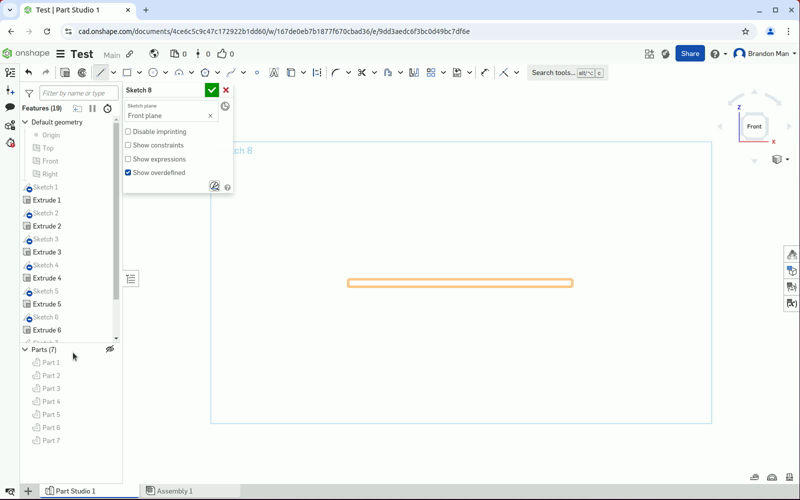
key_down(shift)
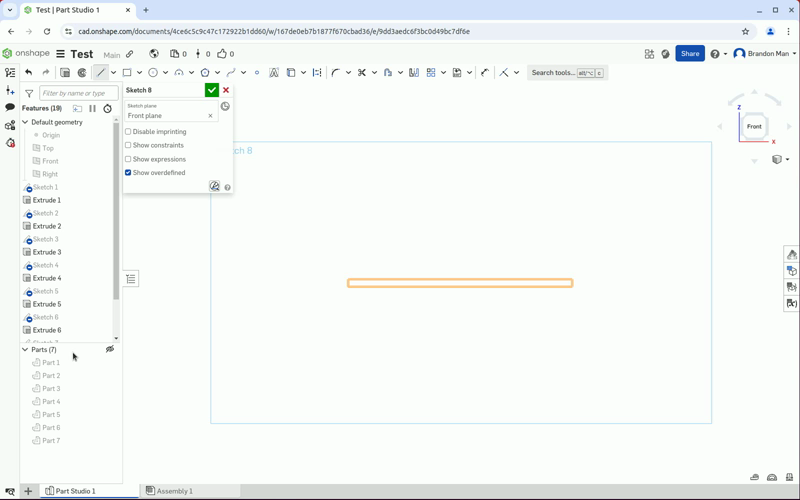
mouse_move(521, 347)
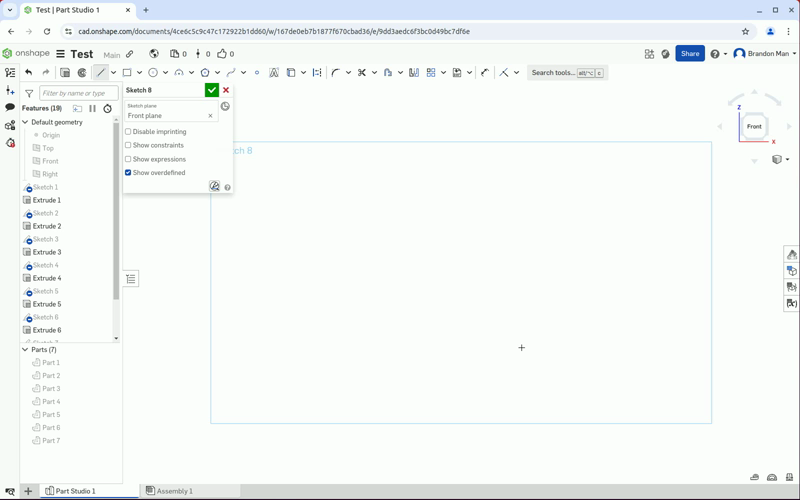
click(521, 347)
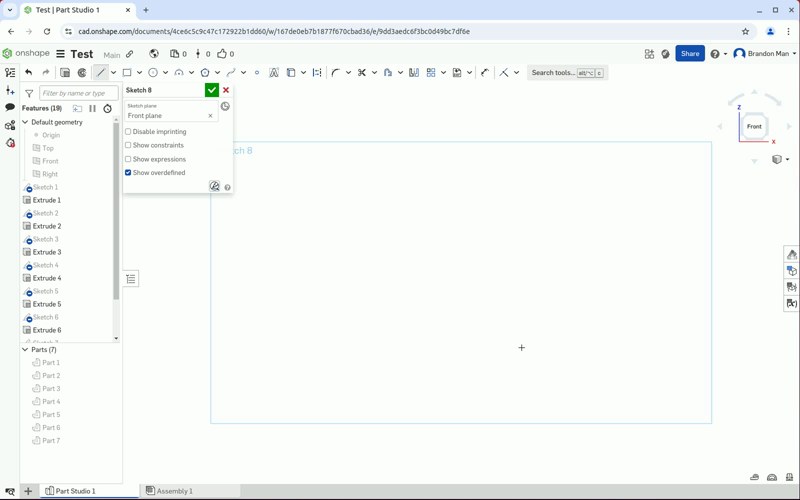
key_up(shift)
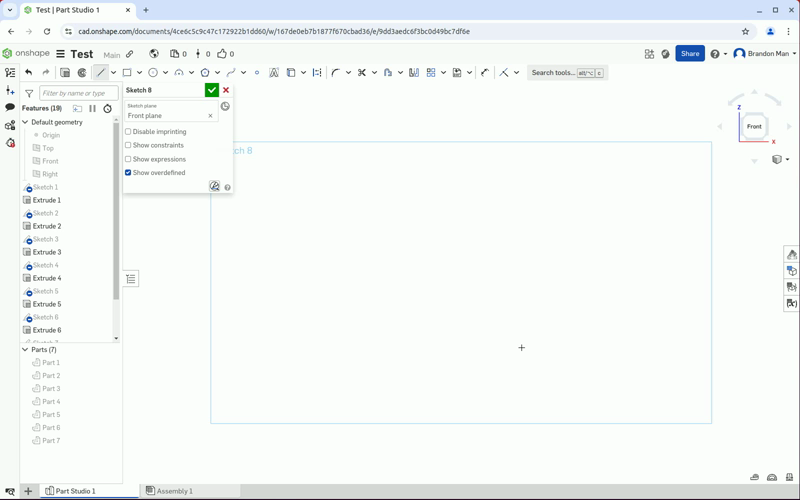
key_down(shift)
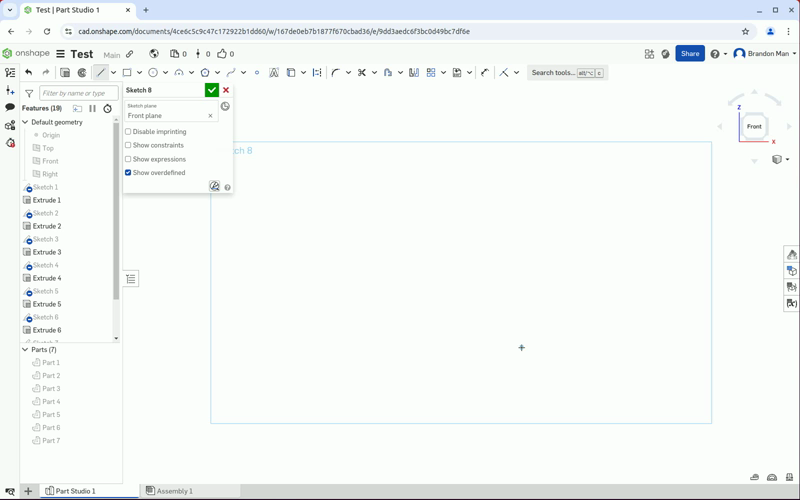
mouse_move(551, 347)
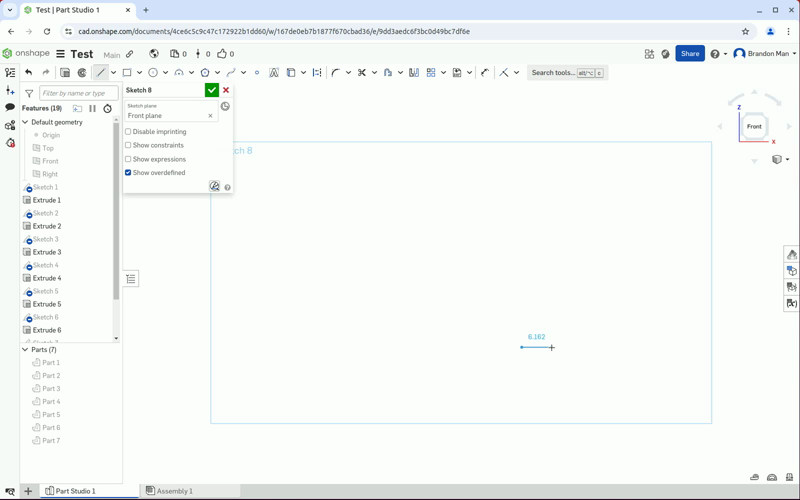
mouse_move(573, 347)
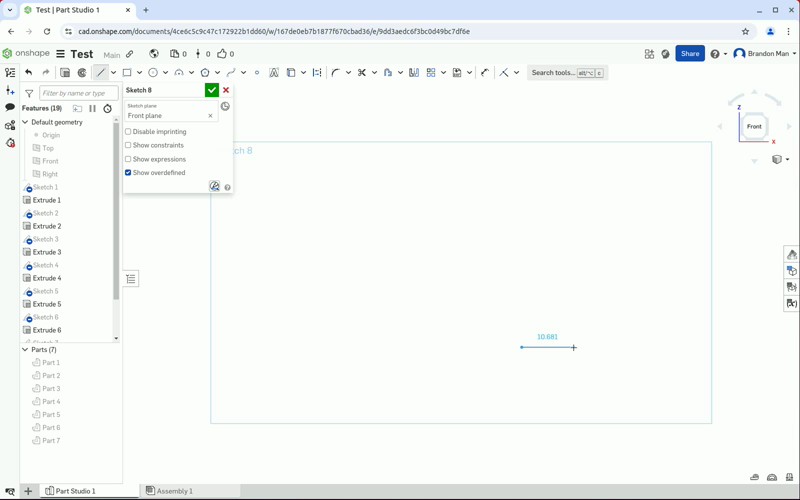
click(573, 347)
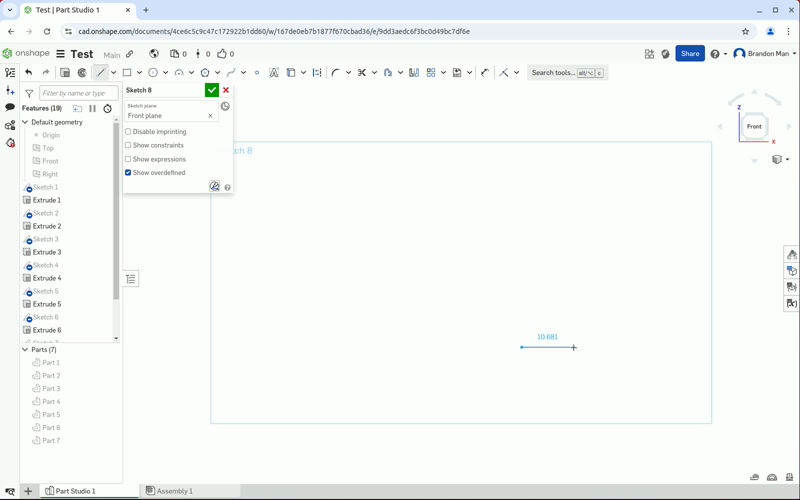
key_up(shift)
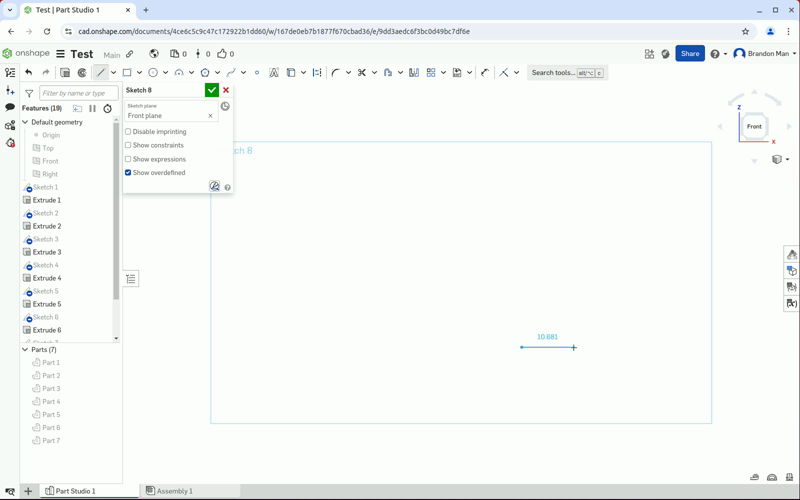
key_down(shift)
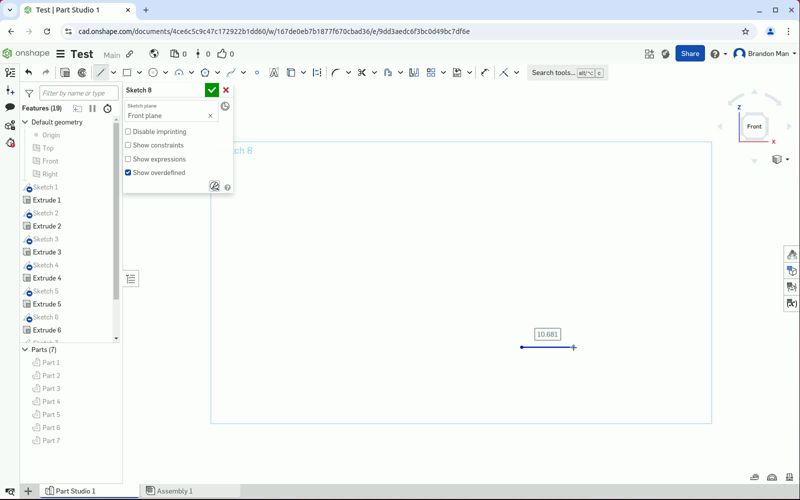
mouse_move(589, 347)
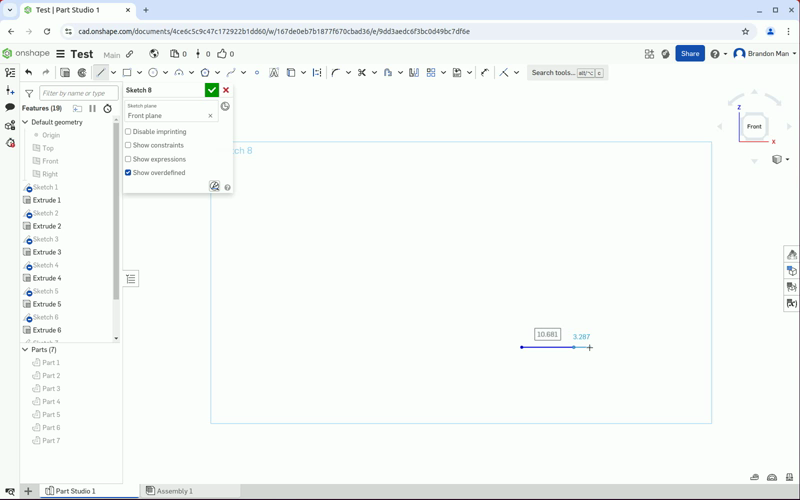
mouse_move(573, 305)
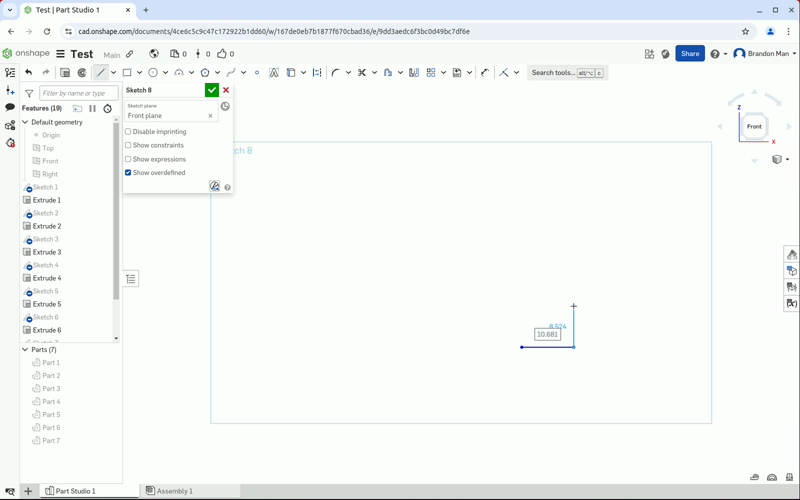
click(573, 305)
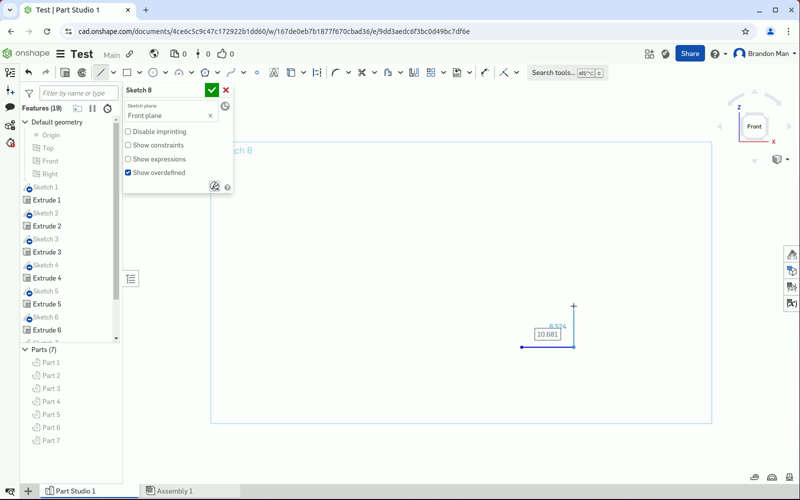
key_up(shift)
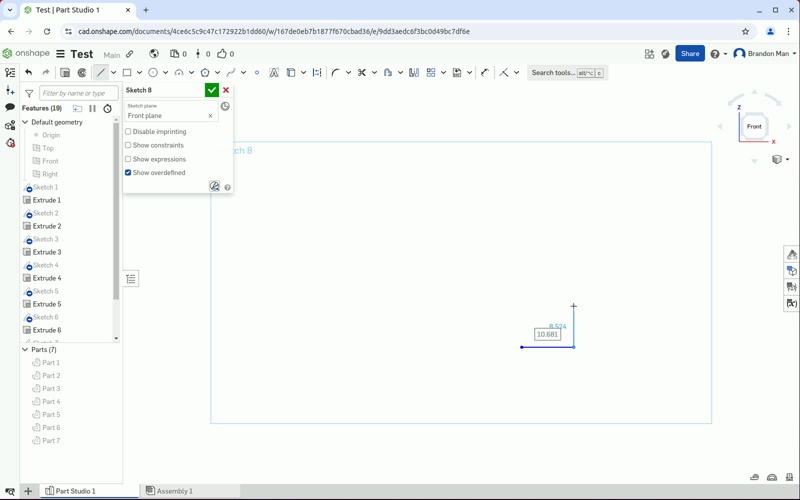
key_down(shift)
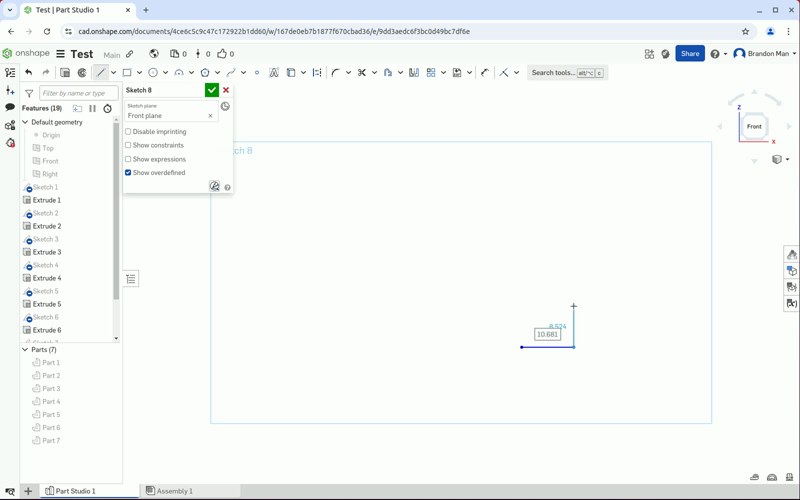
mouse_move(589, 305)
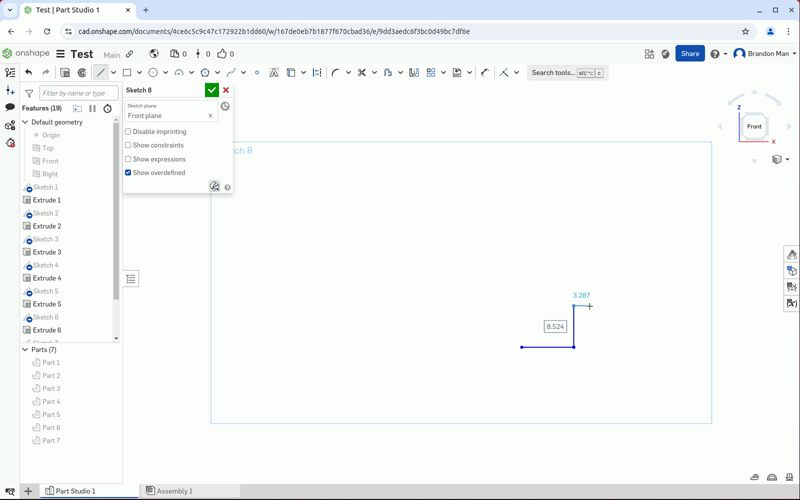
mouse_move(521, 305)
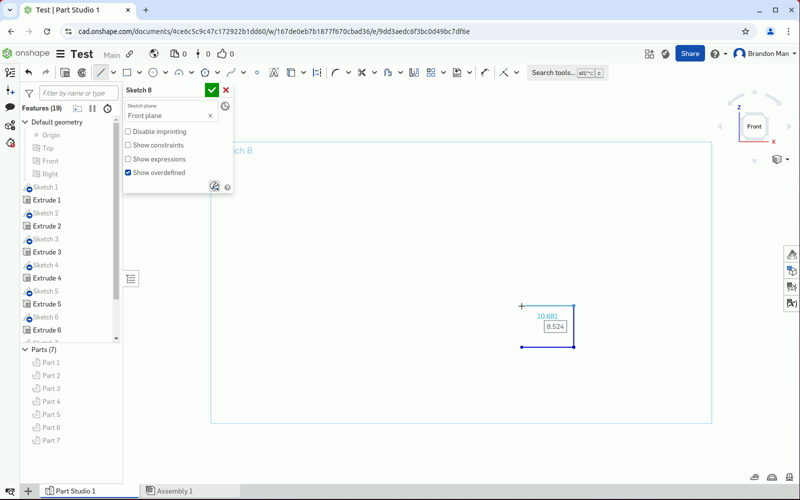
click(521, 305)
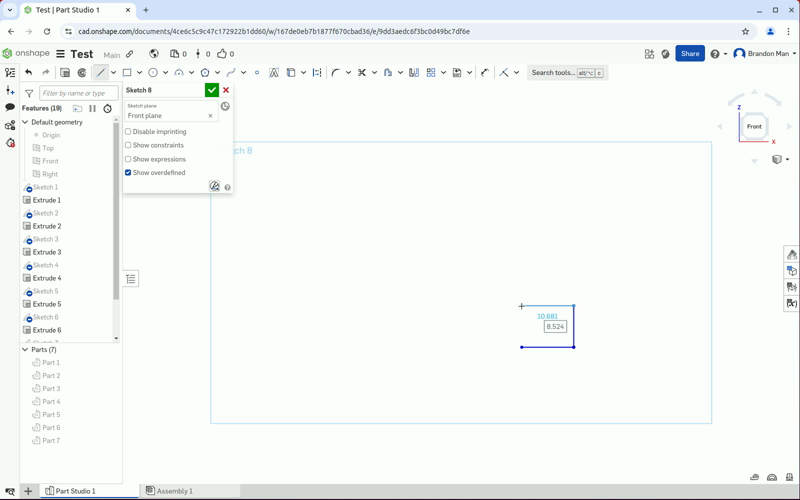
key_up(shift)
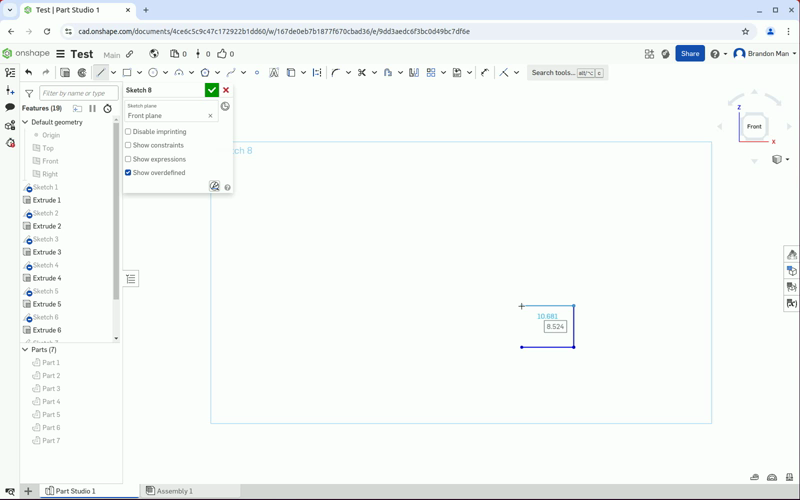
mouse_move(551, 305)
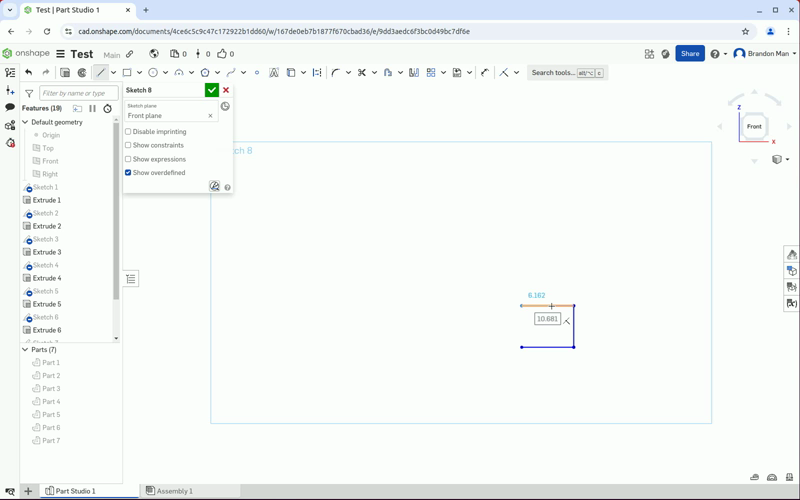
key_down(shift)
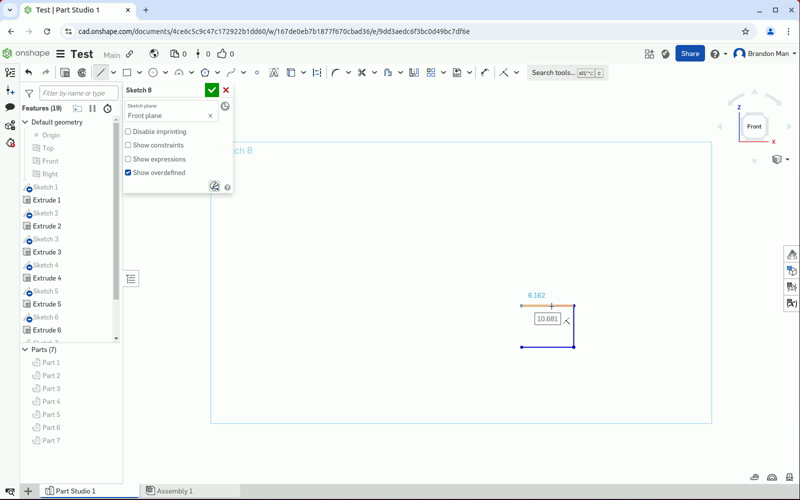
mouse_move(521, 347)
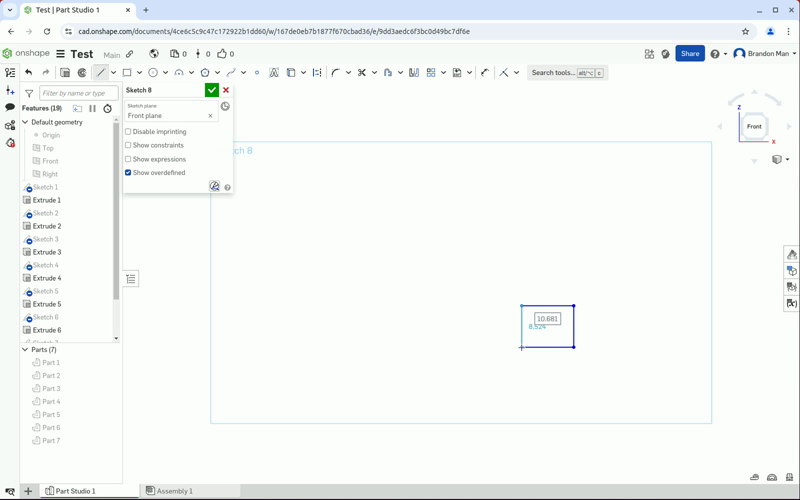
key_up(shift)
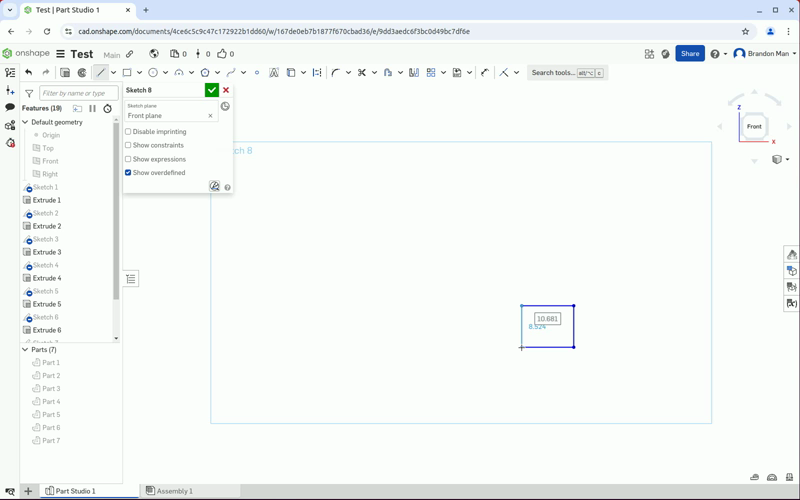
click(521, 347)
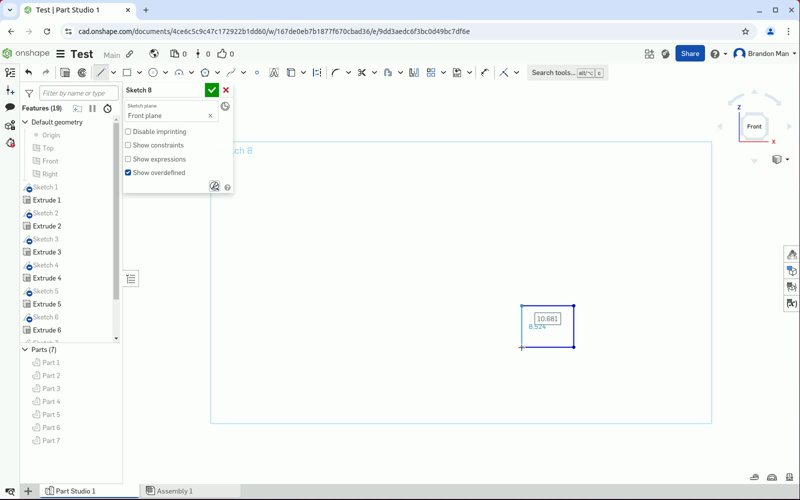
key(esc)
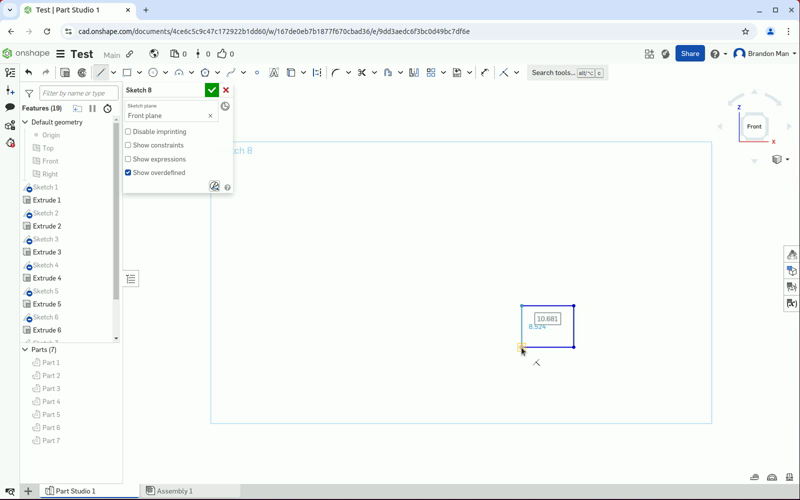
mouse_move(546, 327)
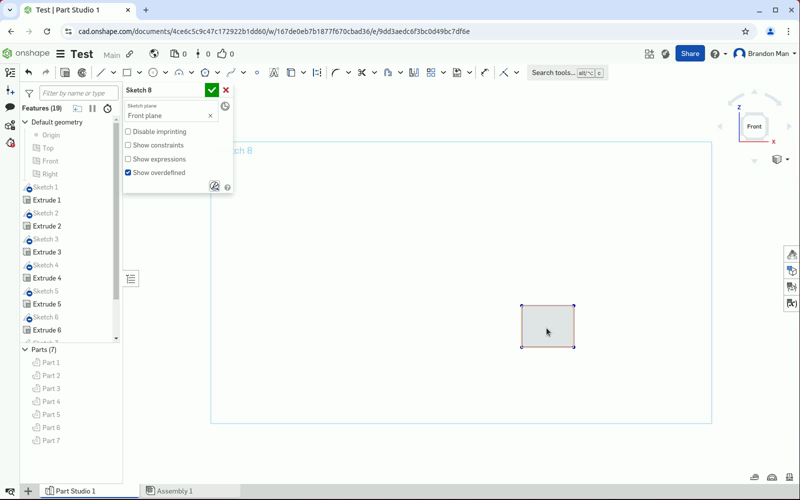
click(546, 327)
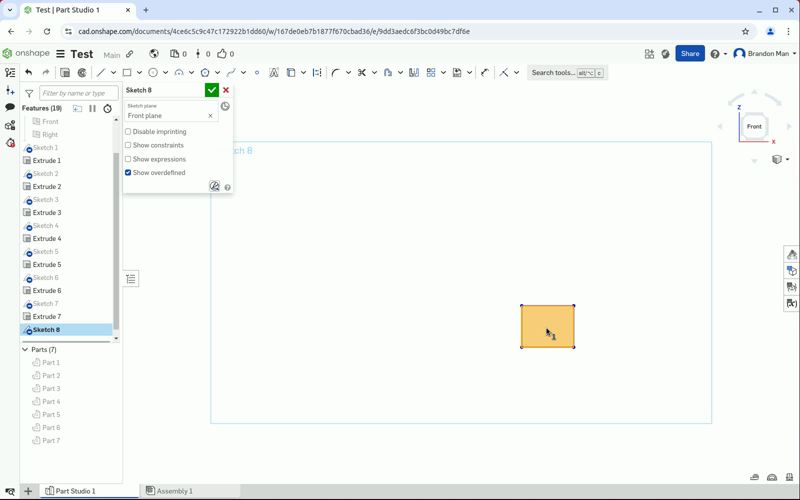
mouse_move(73, 352)
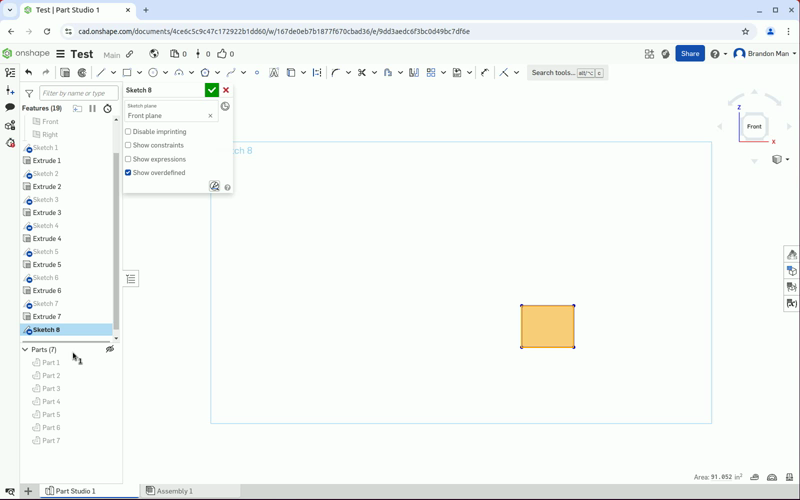
key(shift+y)
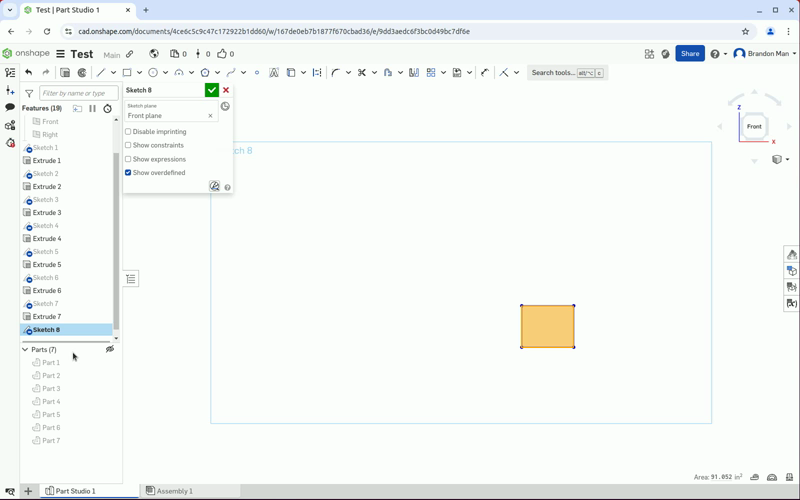
key(shift+e)
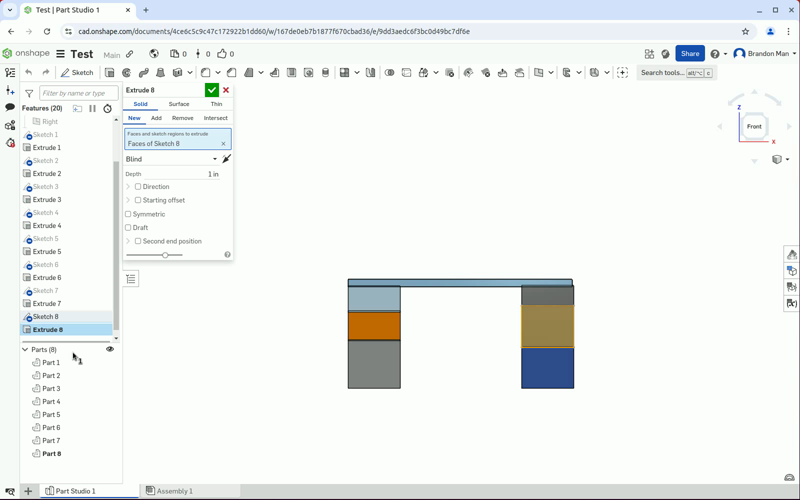
mouse_move(143, 106)
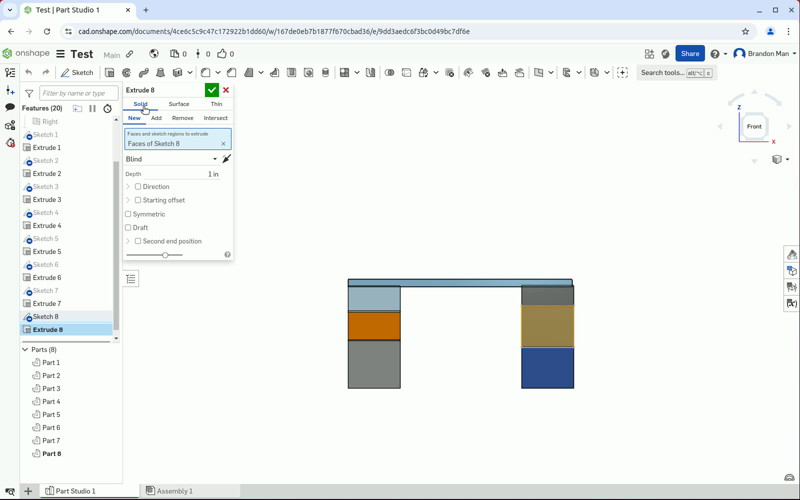
click(143, 106)
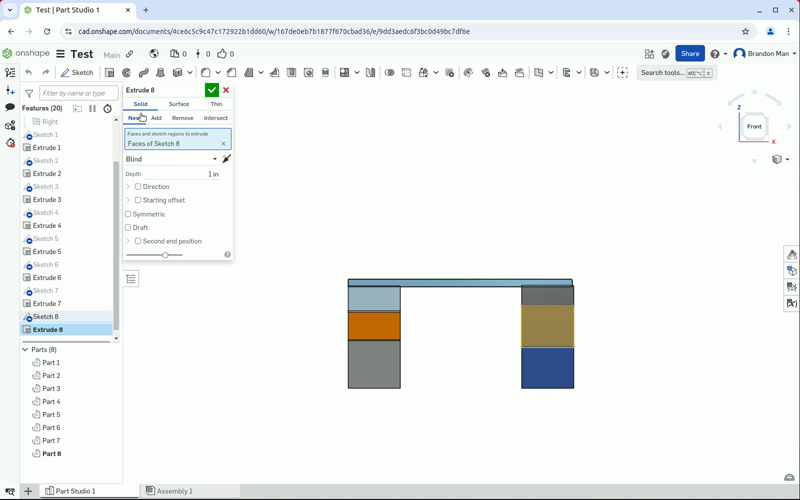
mouse_move(137, 120)
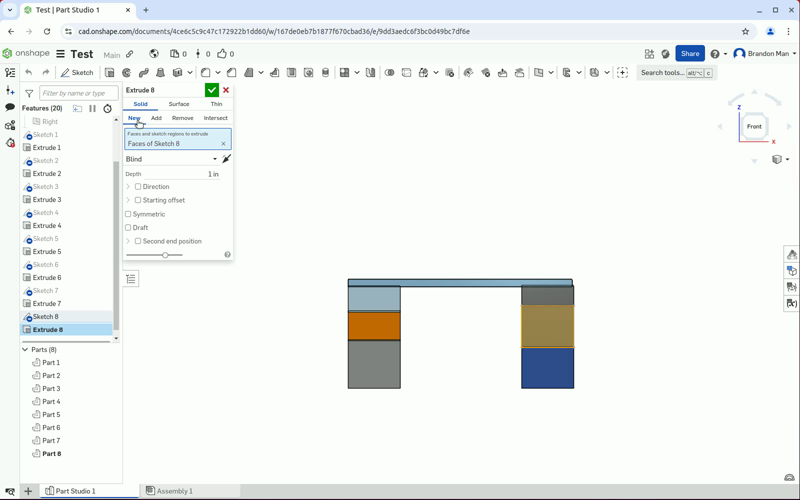
click(137, 120)
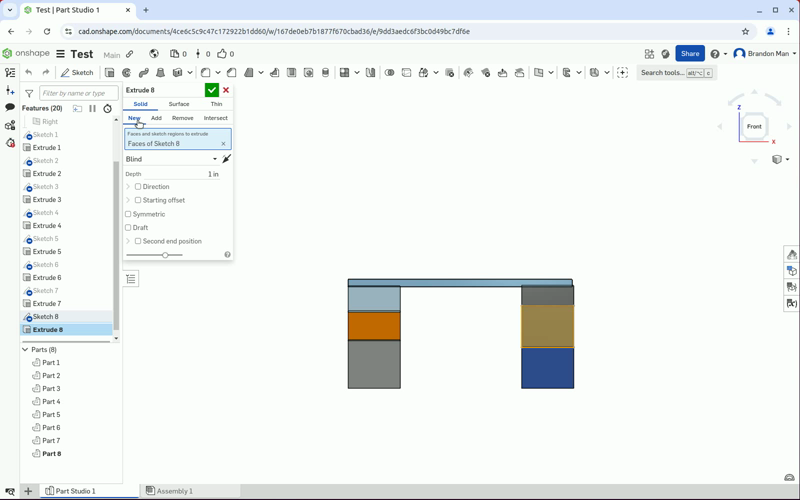
key(tab, 4)
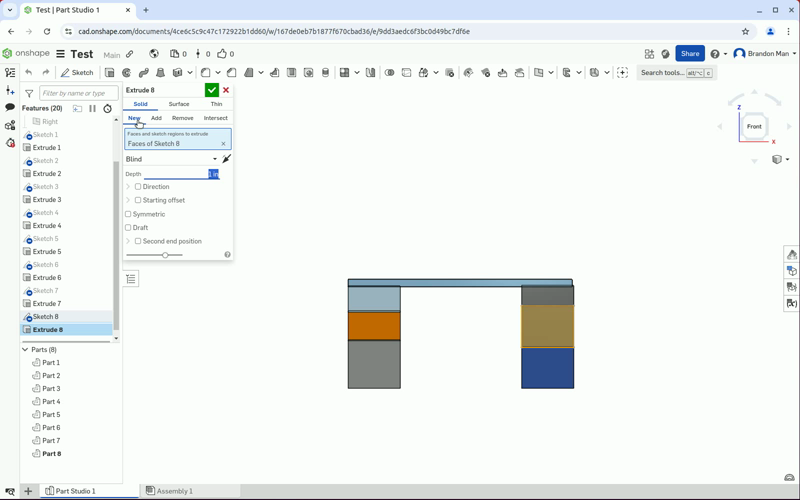
text(17.572)
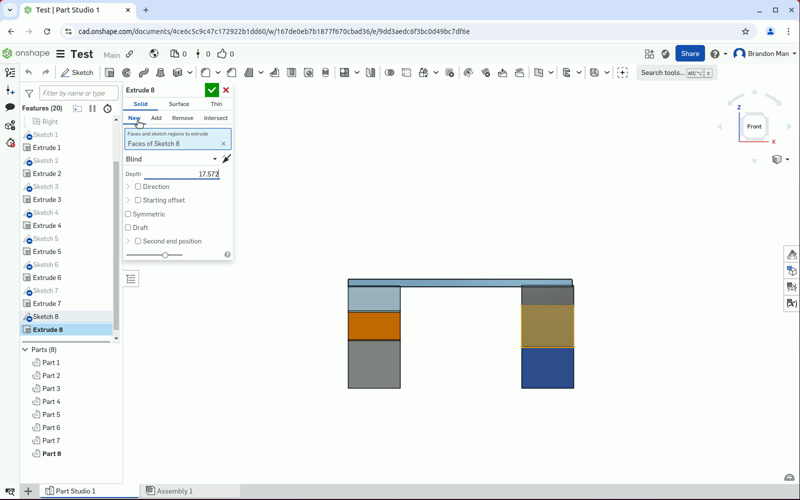
key(enter)
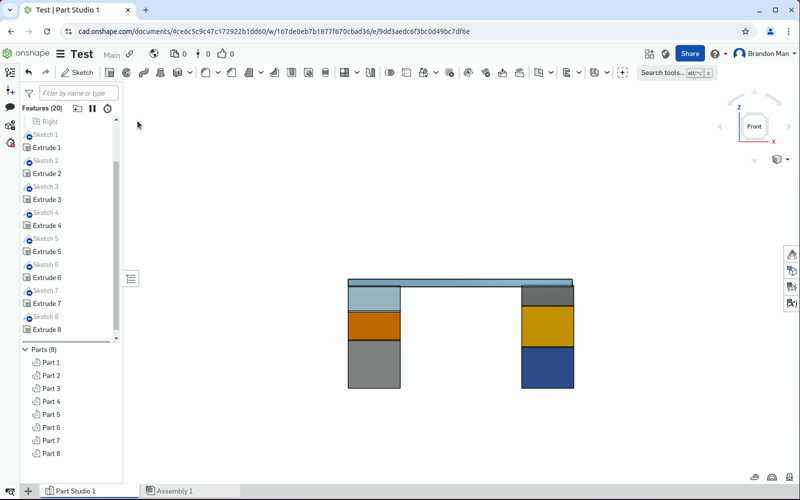
key(shift+h)
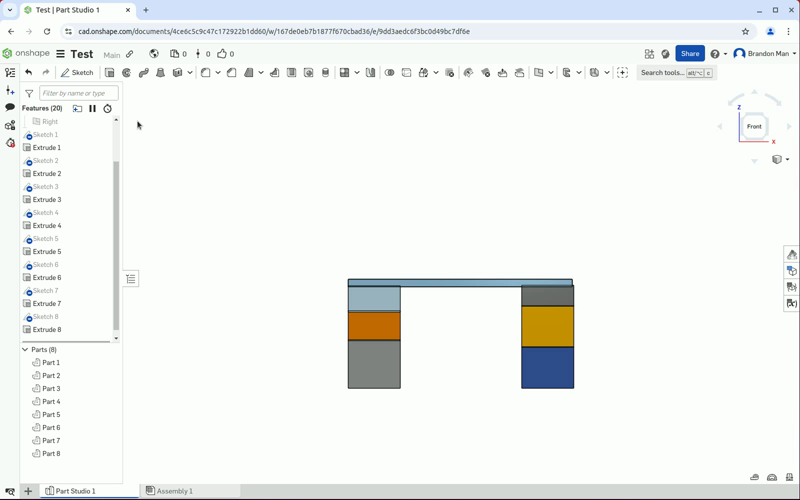
key(shift+h)
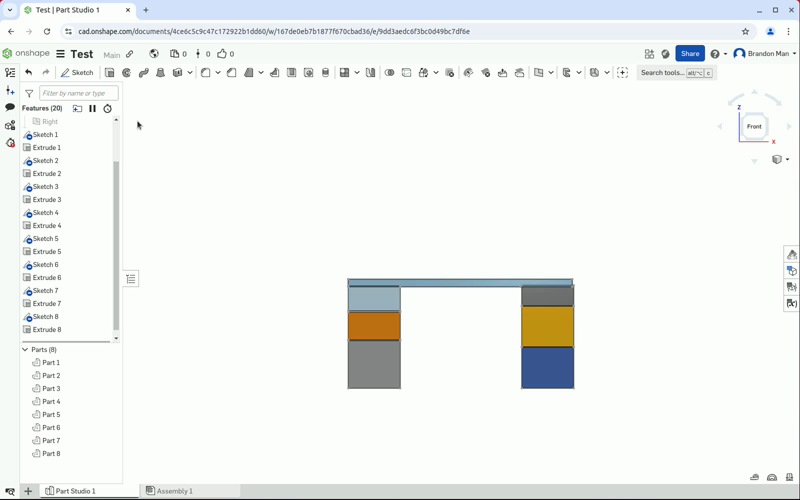
key(shift+7)
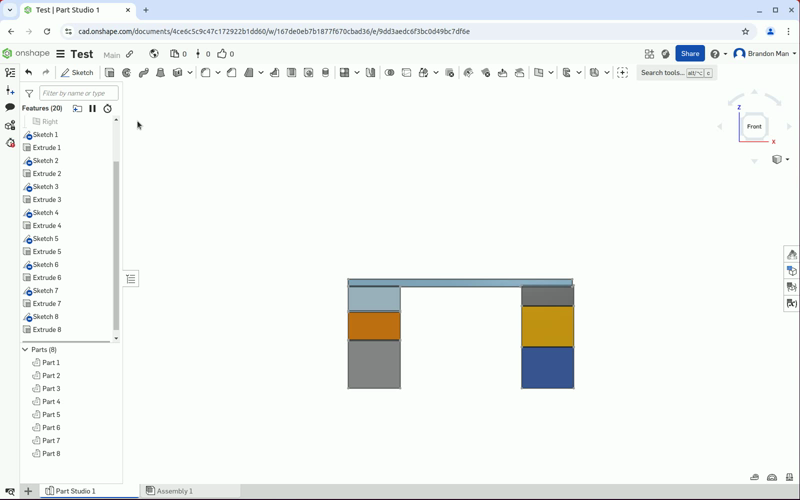
key(left, 2)
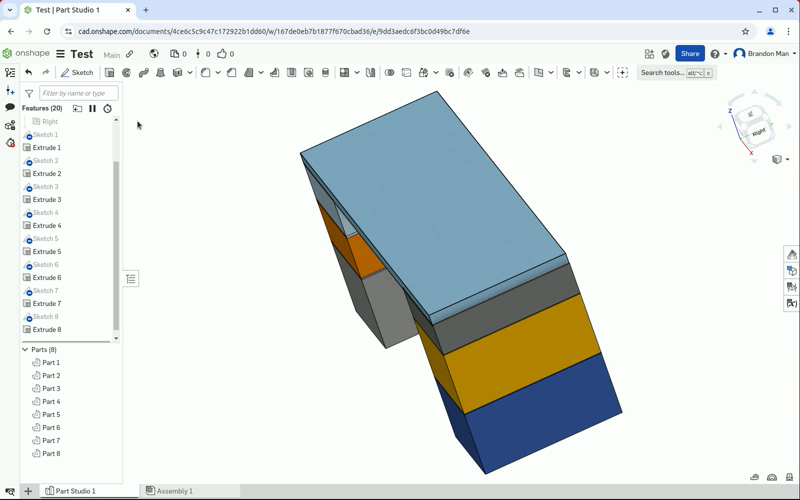
key(down, 2)
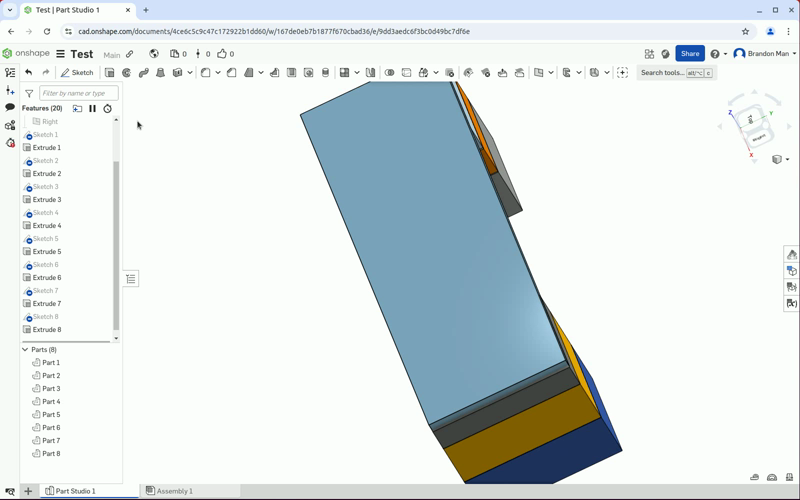
key(up, 2)
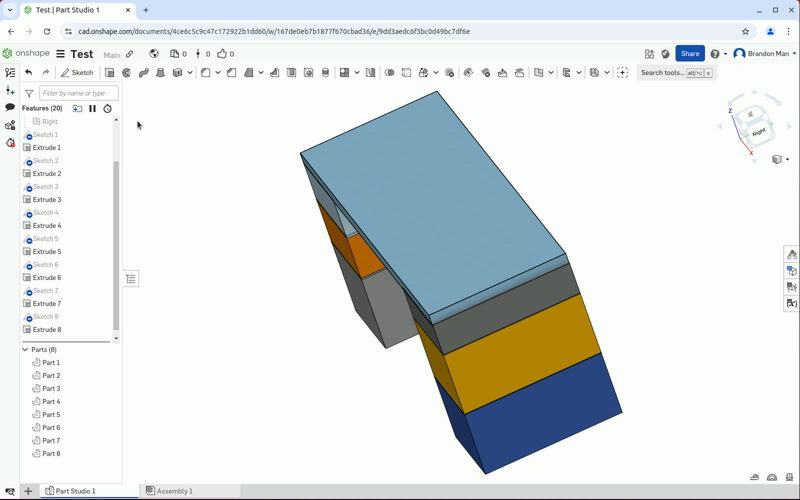
key(right, 2)
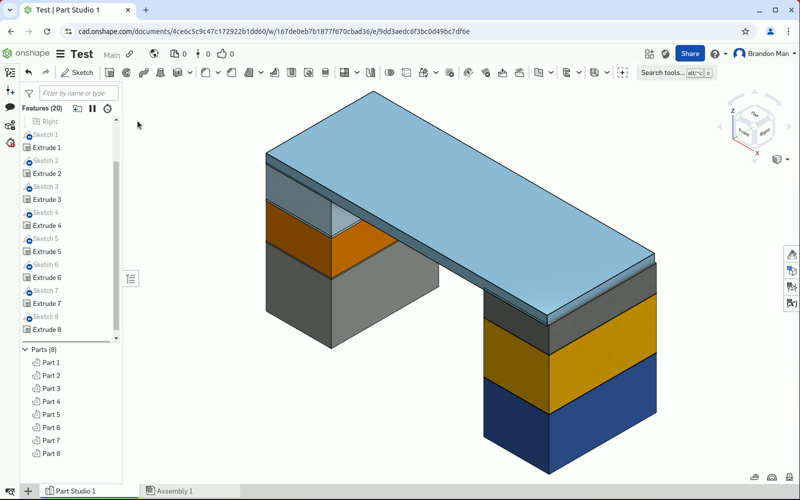
mouse_move(69, 137)
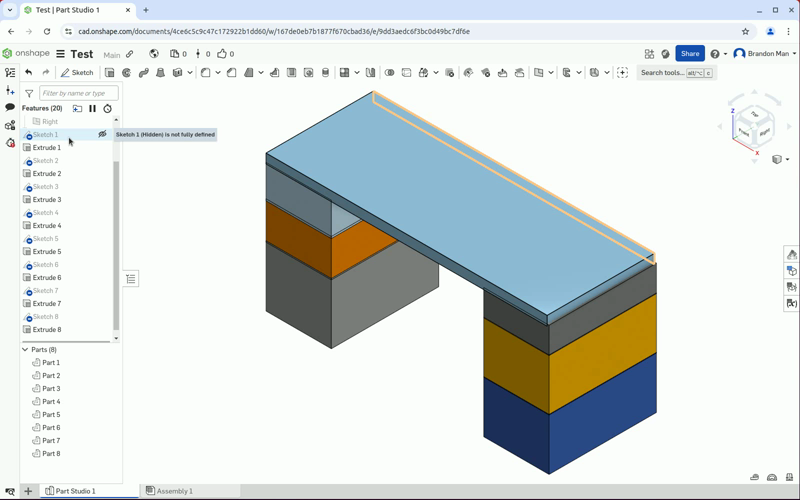
click(69, 137)